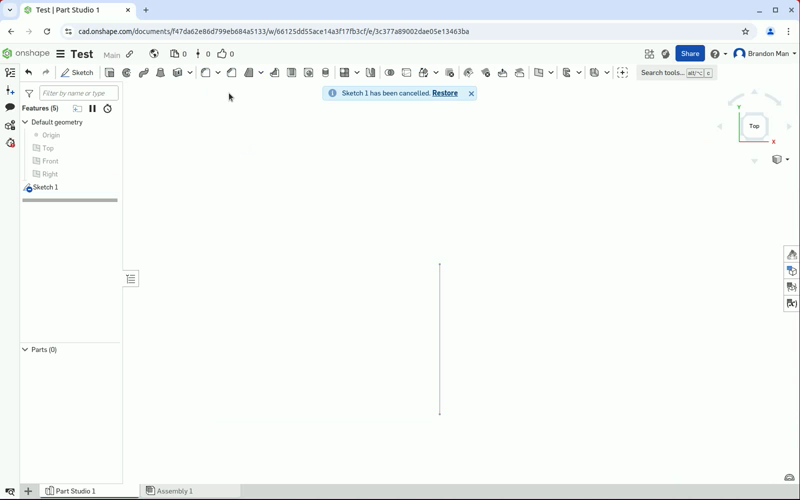
key(shift+h)
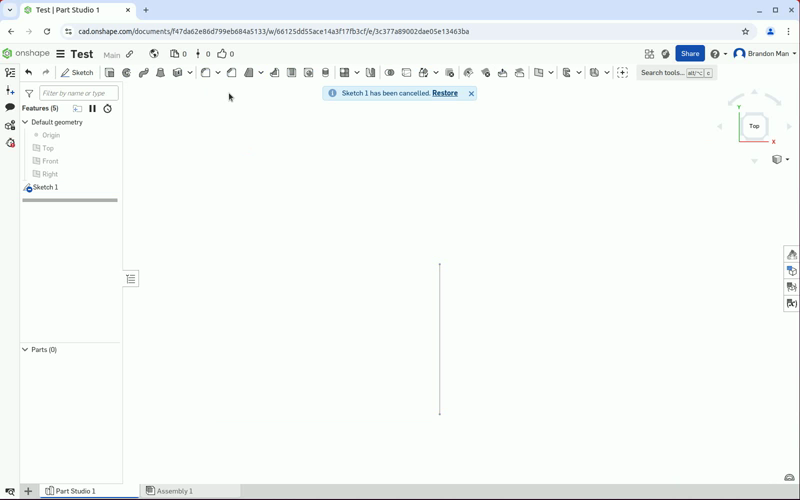
key(shift+s)
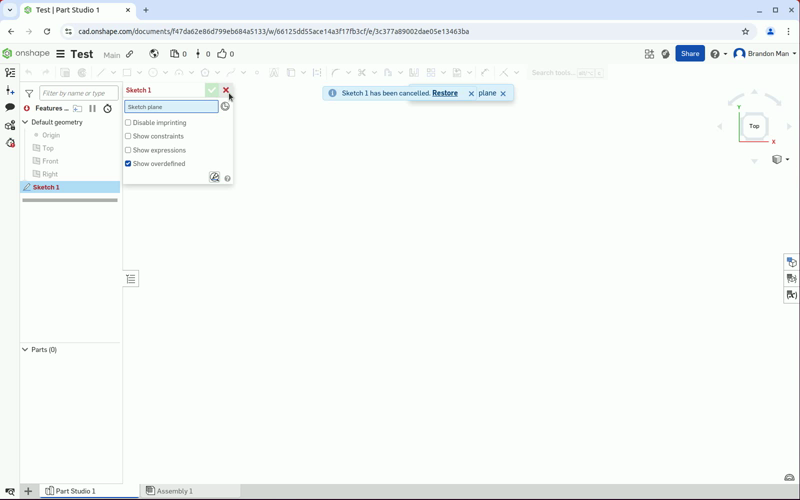
mouse_move(73, 150)
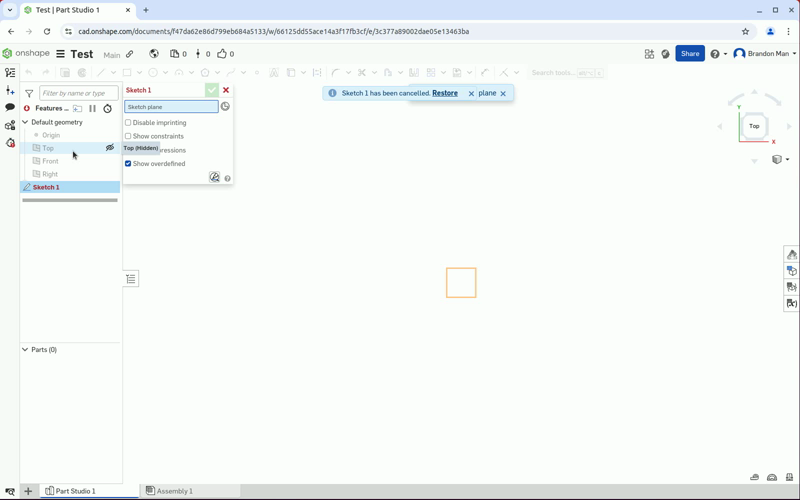
click(73, 150)
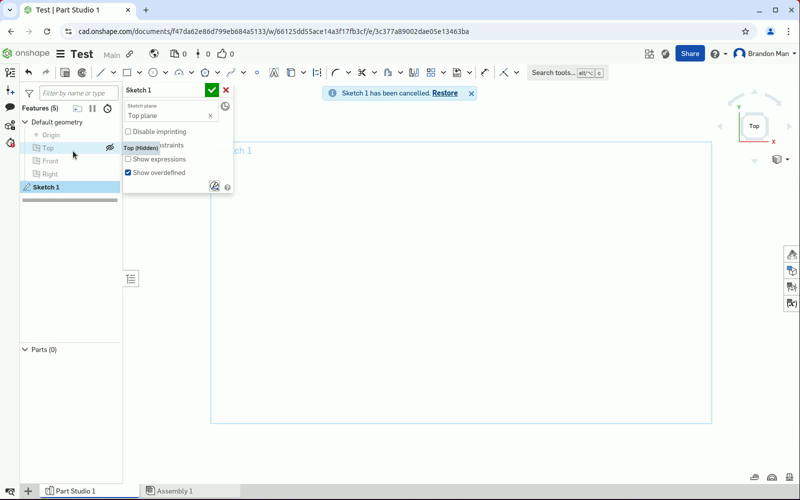
mouse_move(73, 352)
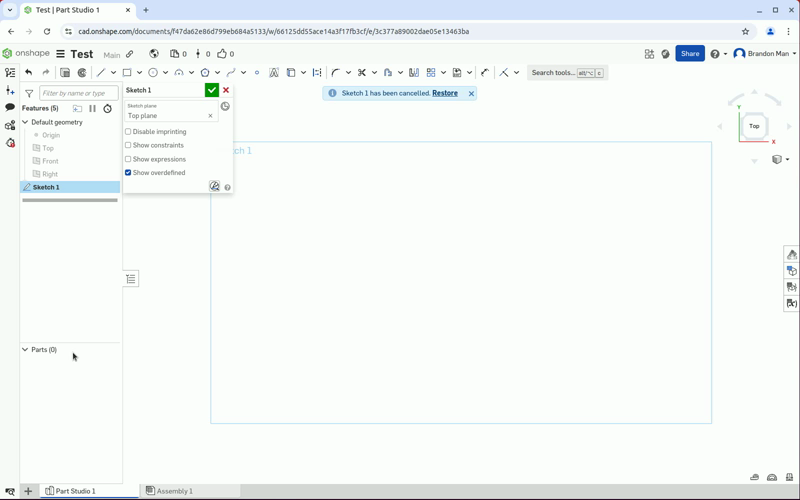
key(y)
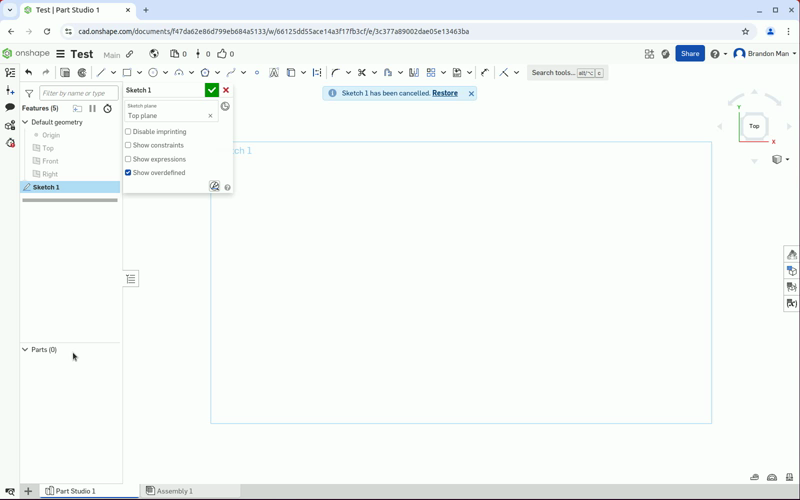
key(l)
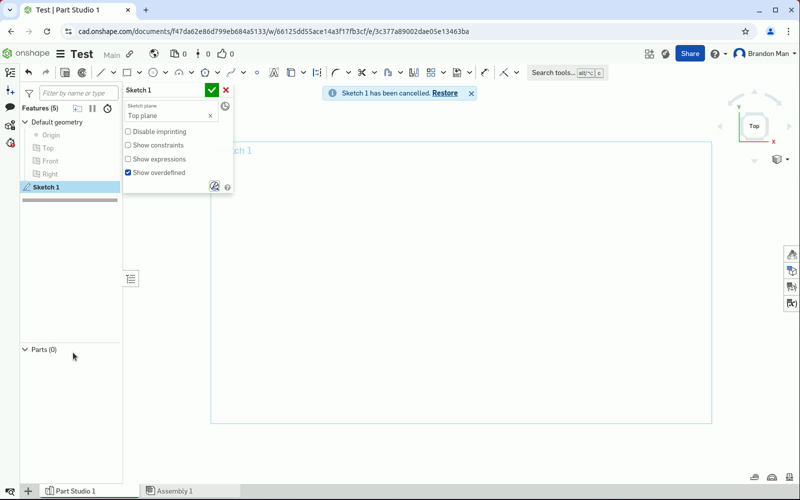
key_down(shift)
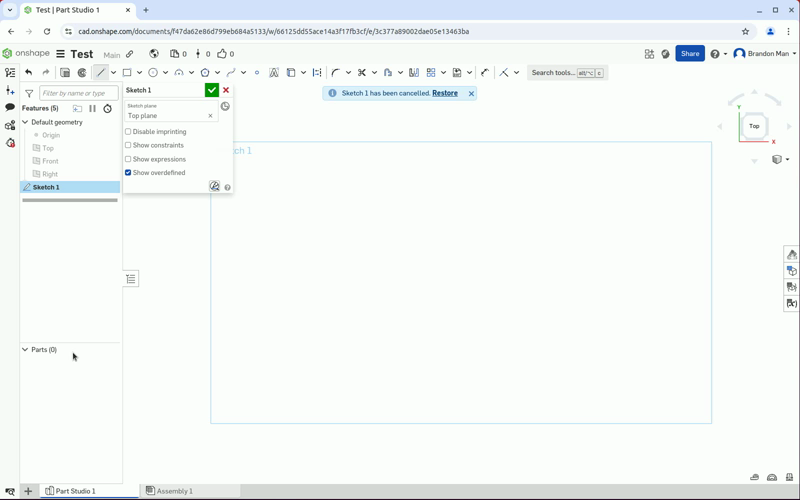
mouse_move(385, 292)
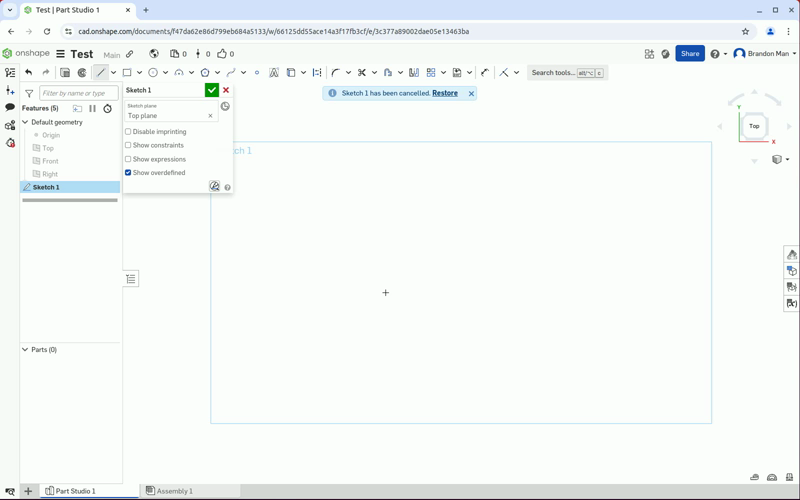
click(385, 292)
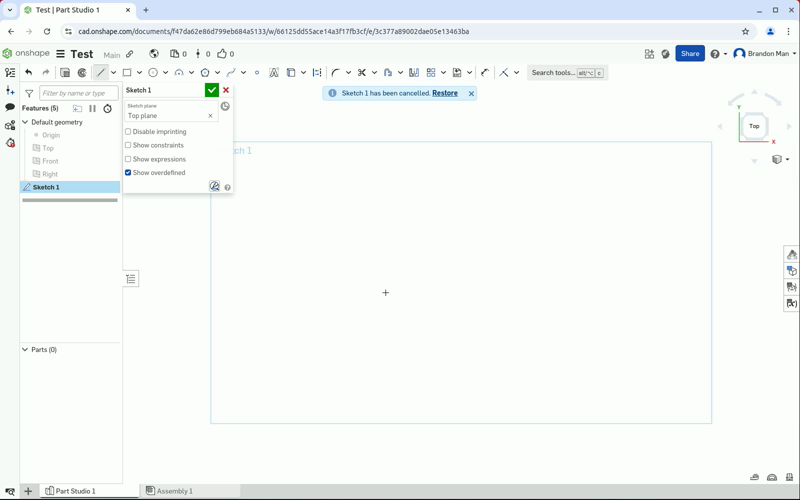
key_up(shift)
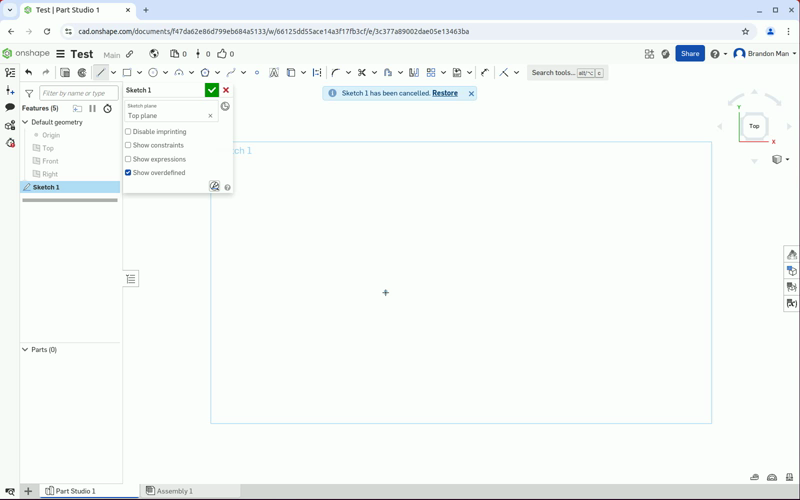
key_down(shift)
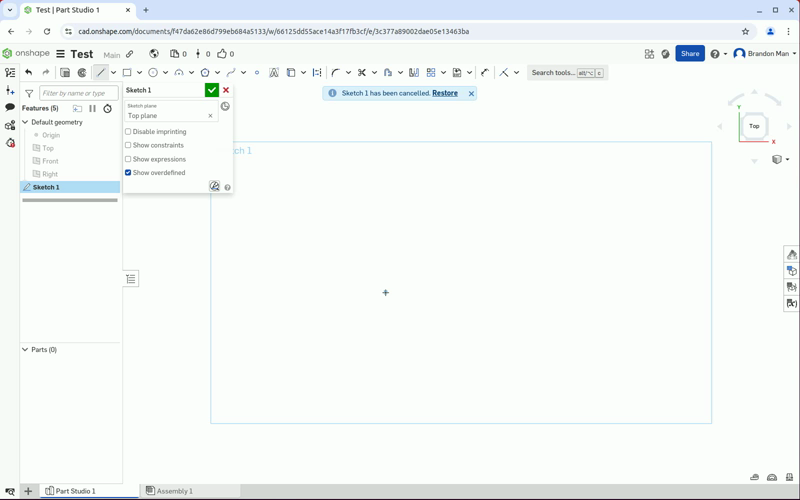
mouse_move(415, 292)
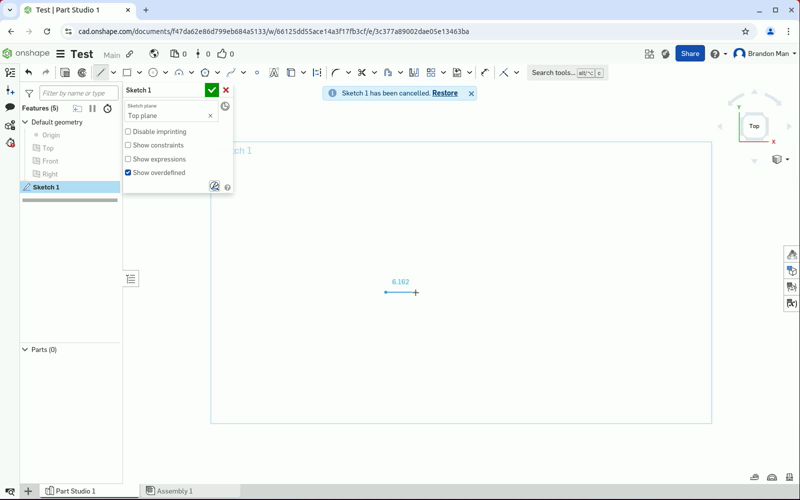
mouse_move(402, 315)
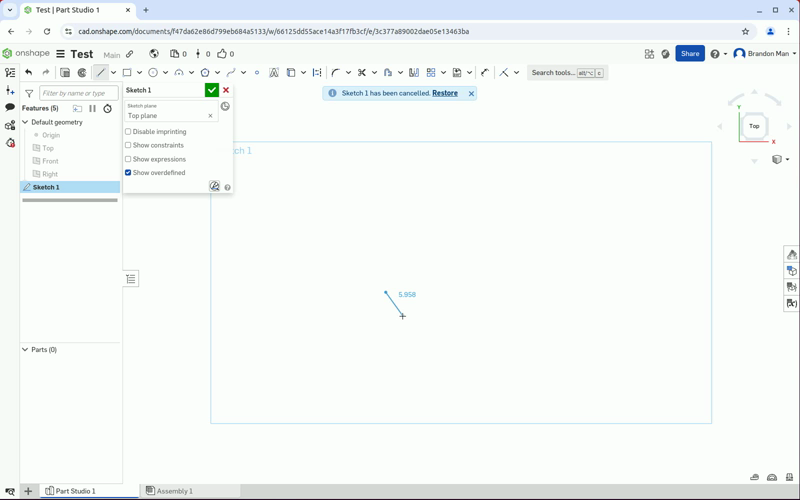
click(402, 315)
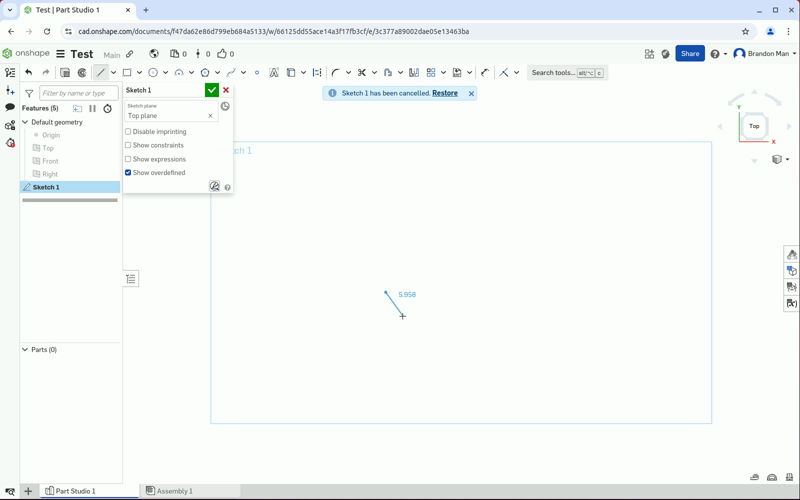
key_up(shift)
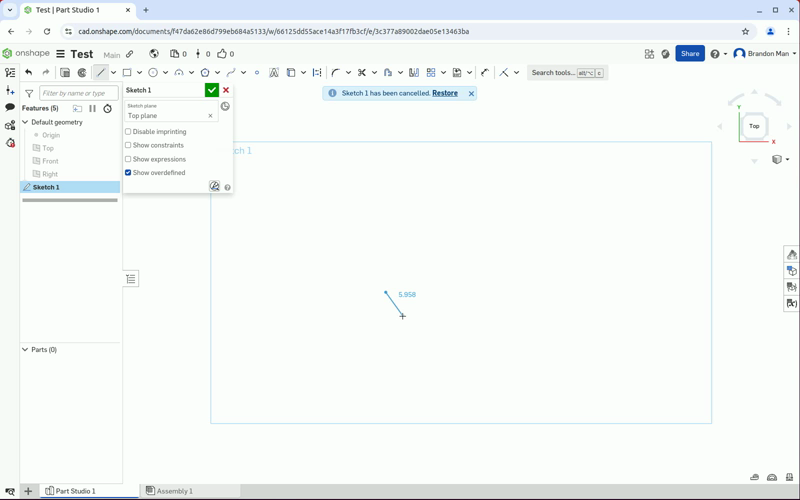
key_down(shift)
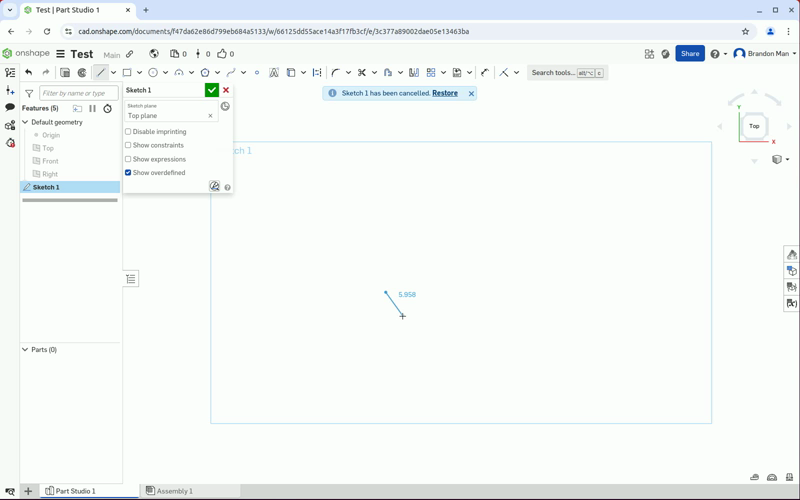
mouse_move(432, 315)
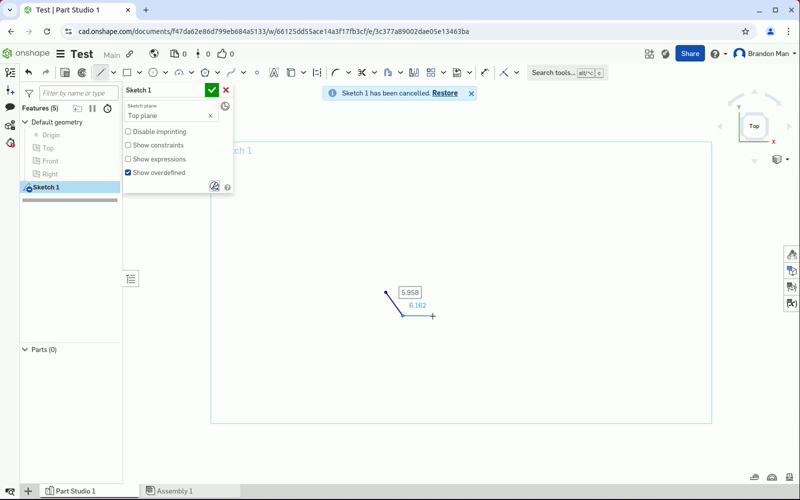
mouse_move(430, 325)
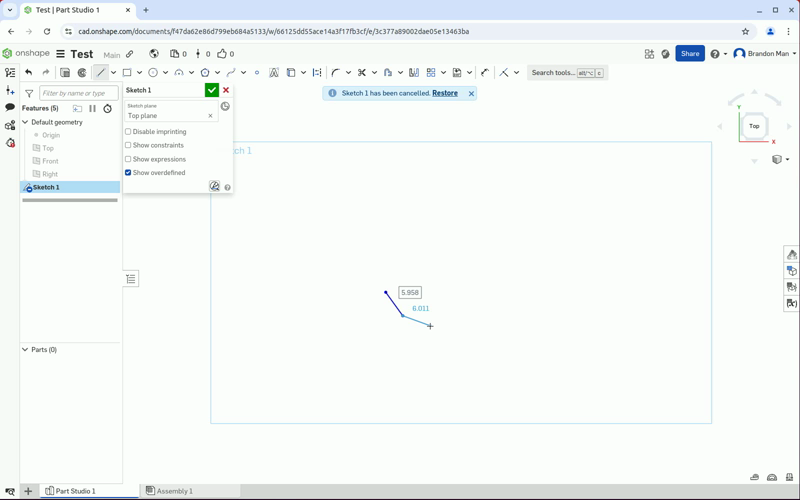
click(430, 325)
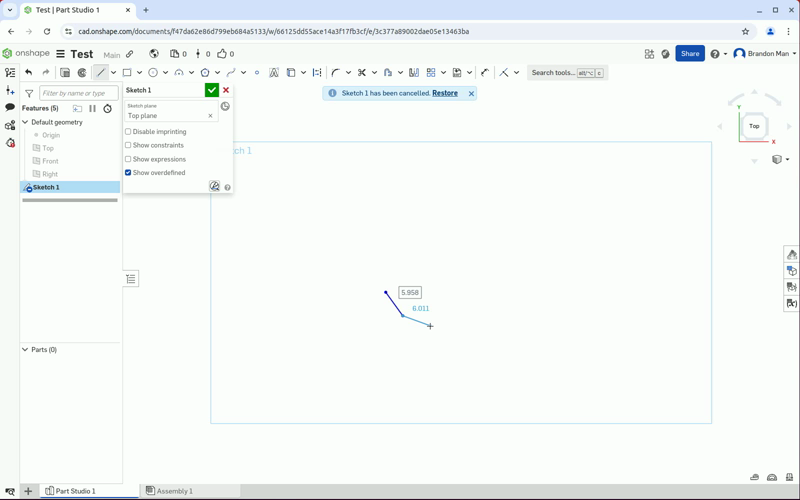
key_up(shift)
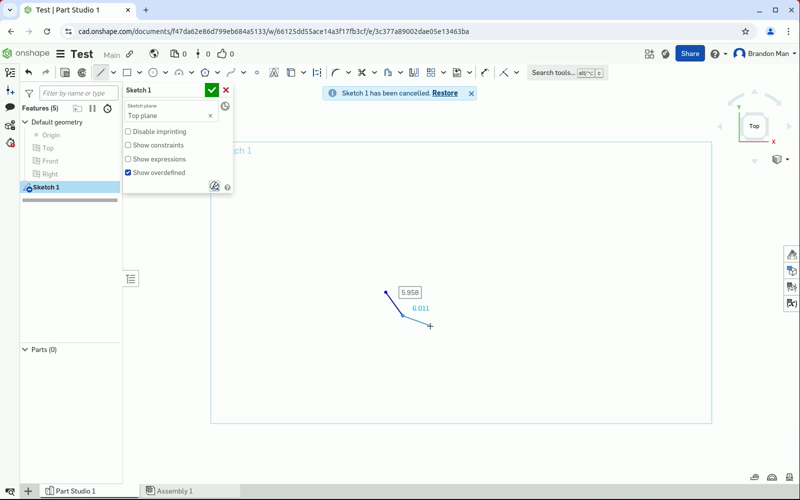
key_down(shift)
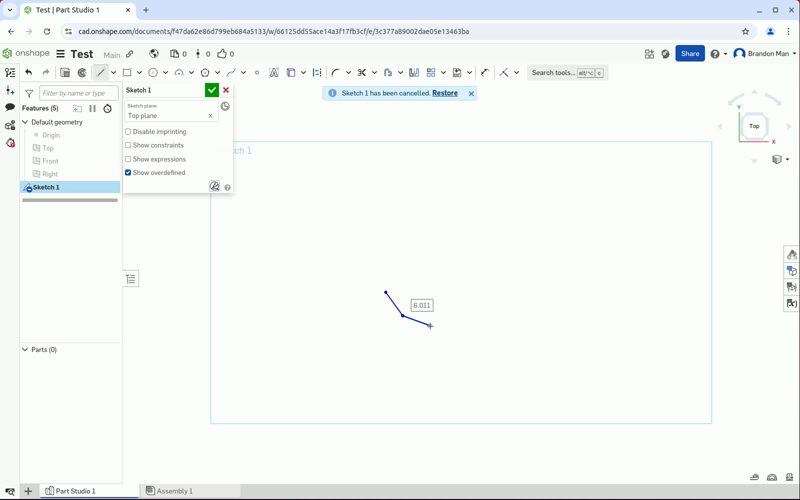
mouse_move(460, 325)
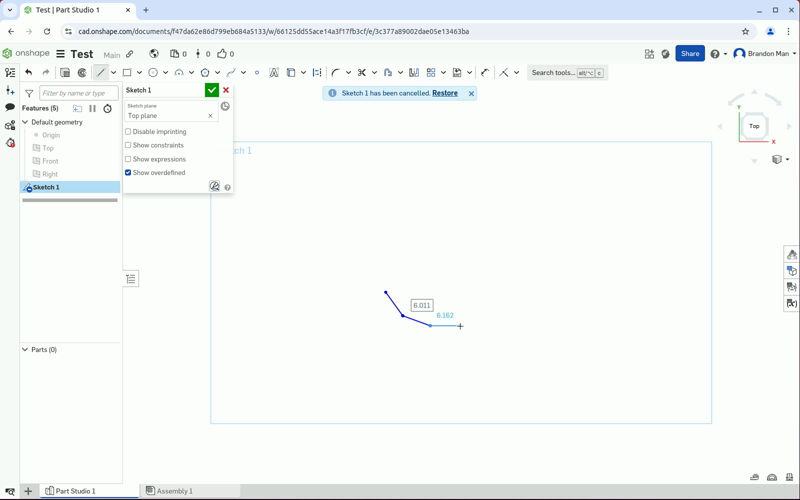
mouse_move(458, 317)
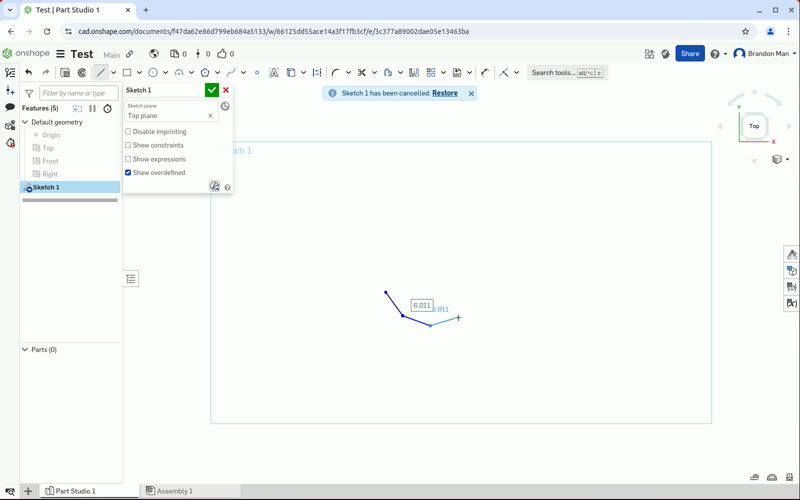
click(458, 317)
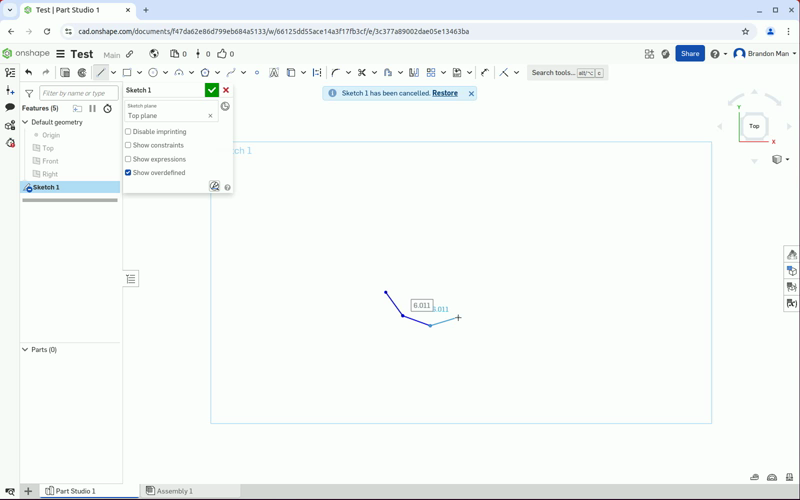
key_up(shift)
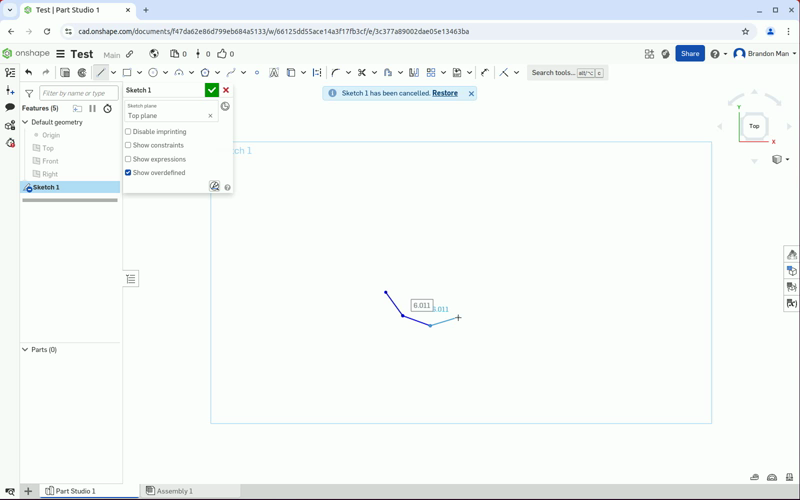
key_down(shift)
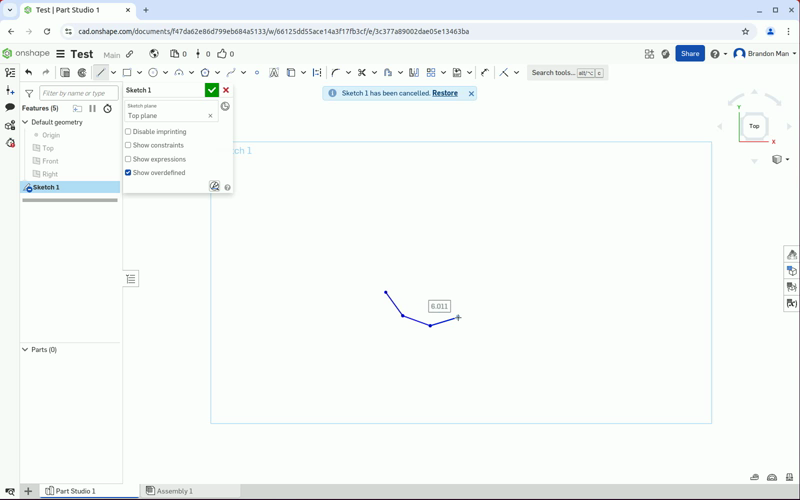
mouse_move(488, 317)
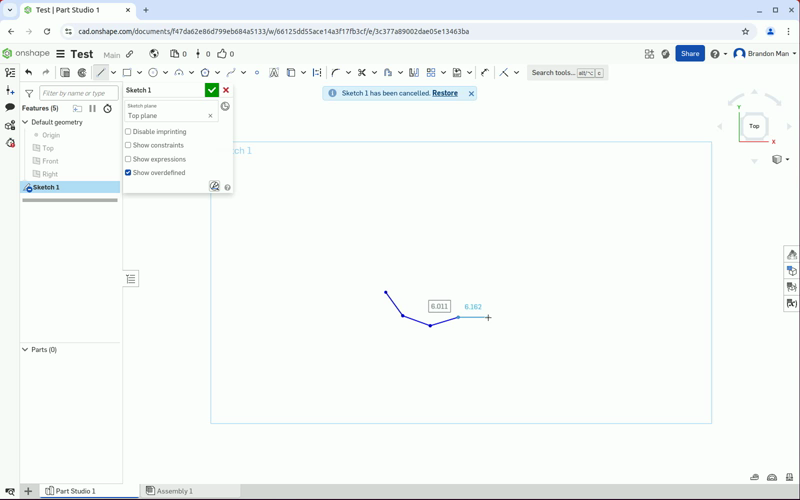
mouse_move(476, 293)
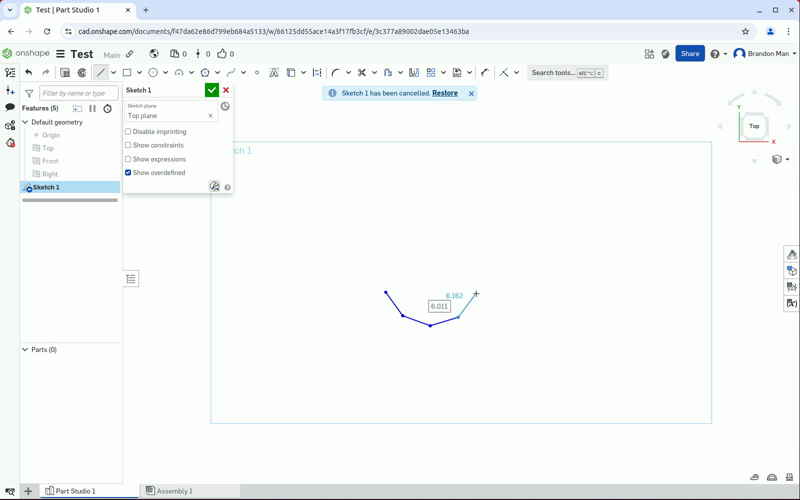
click(476, 293)
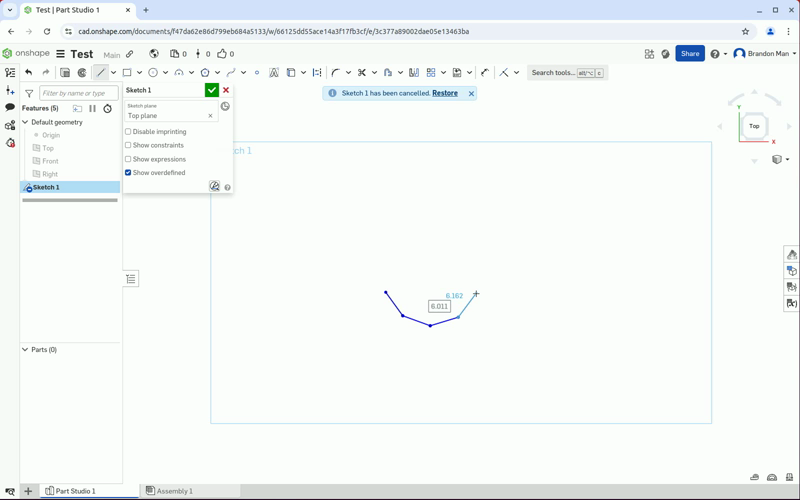
key_up(shift)
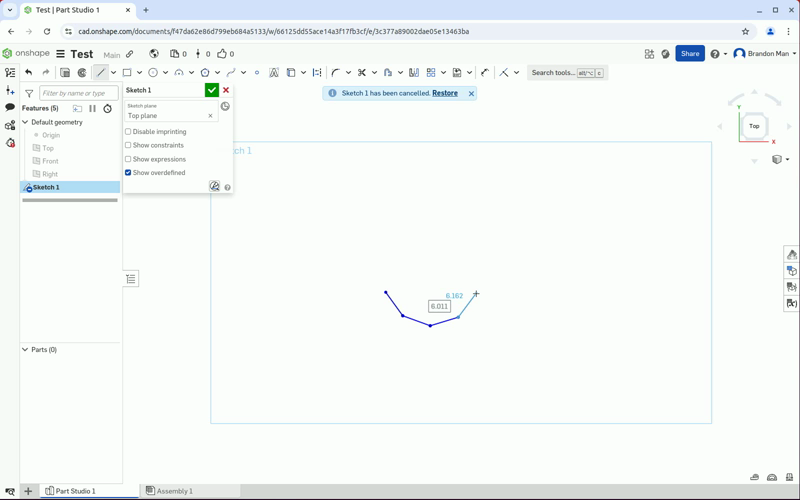
key_down(shift)
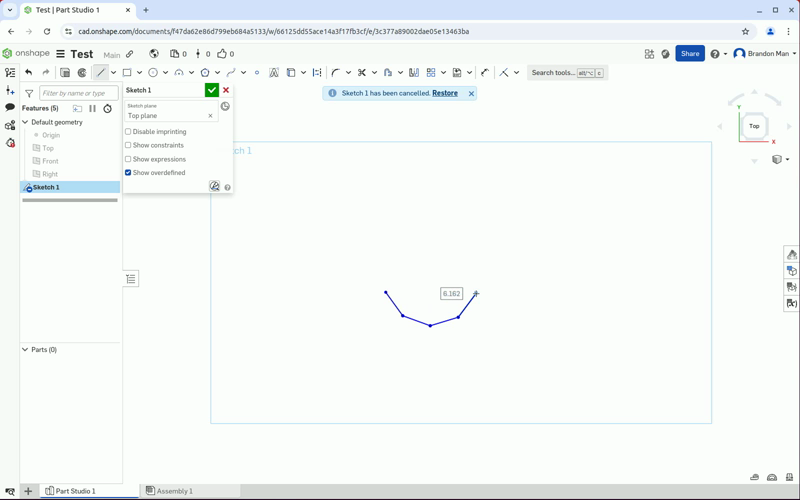
mouse_move(506, 293)
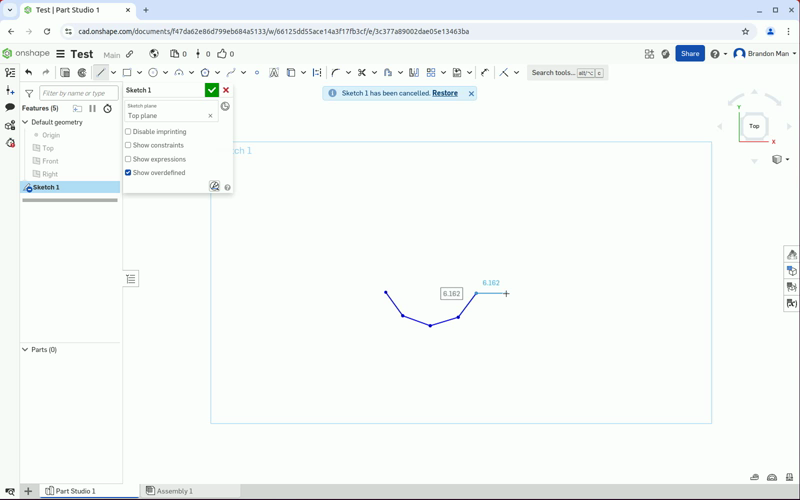
mouse_move(476, 264)
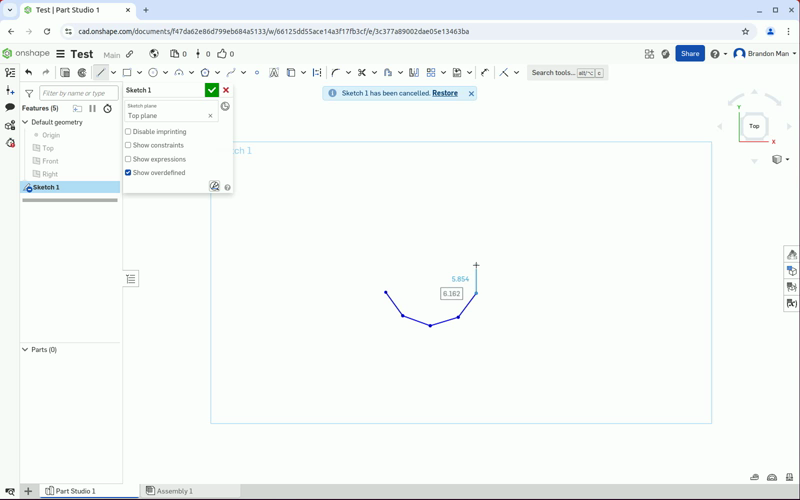
click(476, 264)
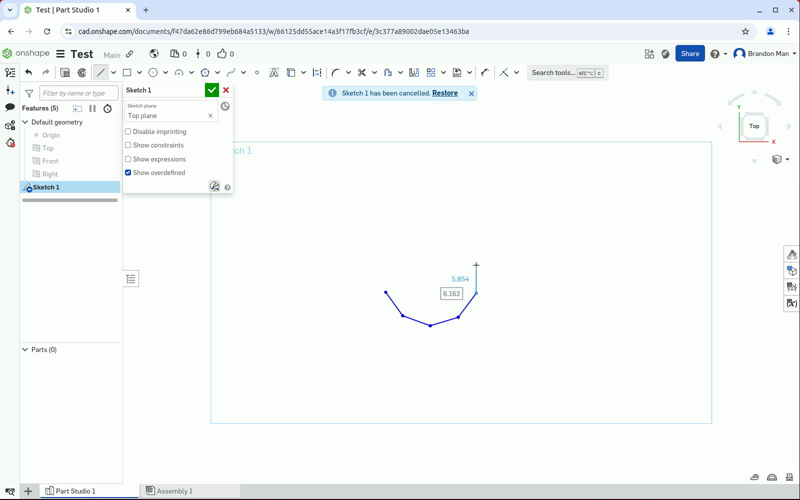
key_up(shift)
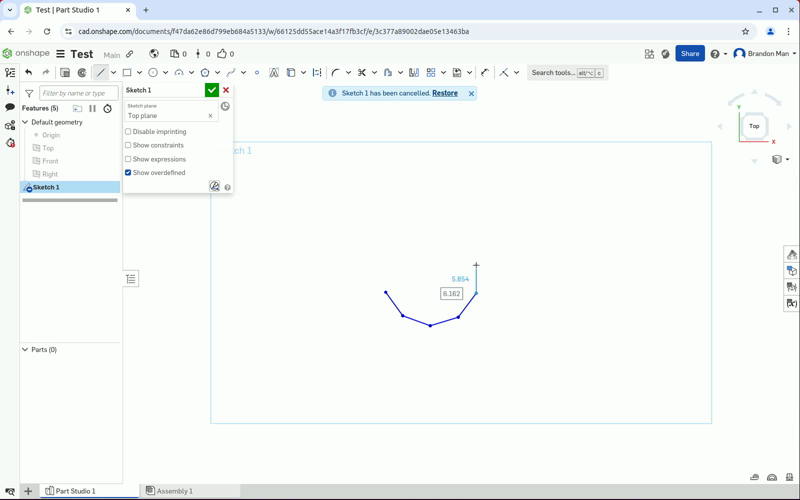
key_down(shift)
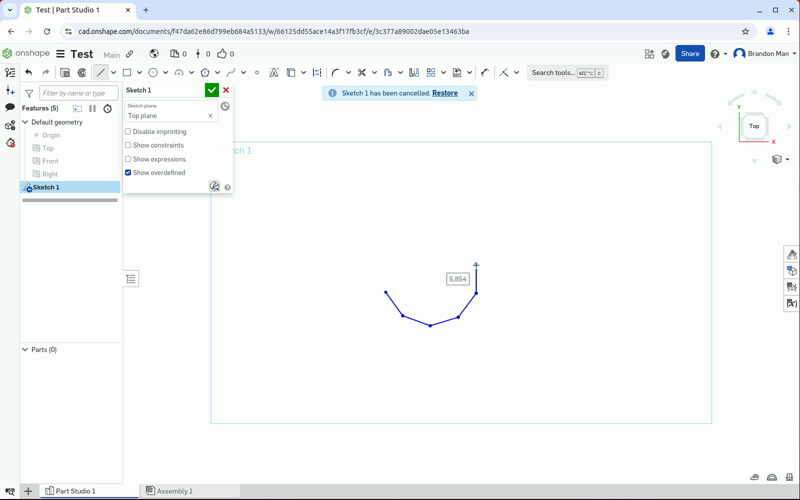
mouse_move(506, 264)
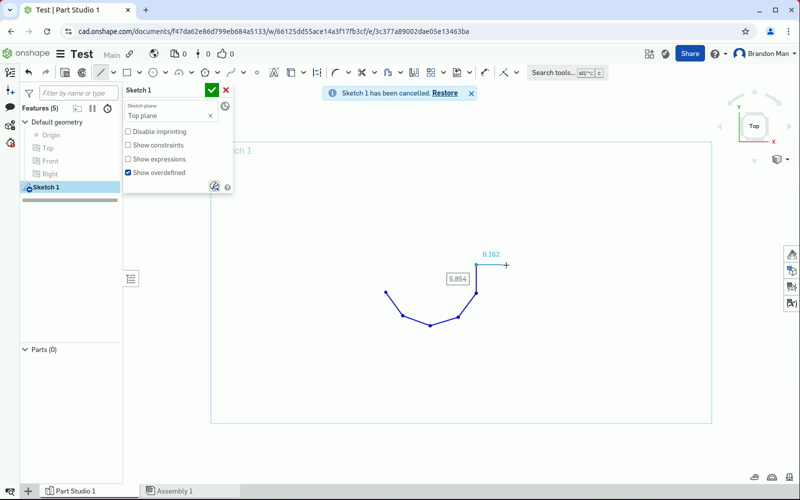
mouse_move(458, 240)
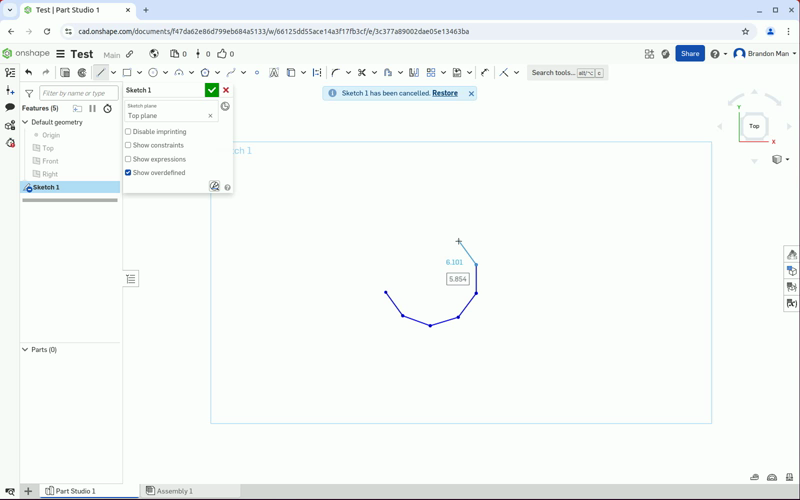
click(458, 240)
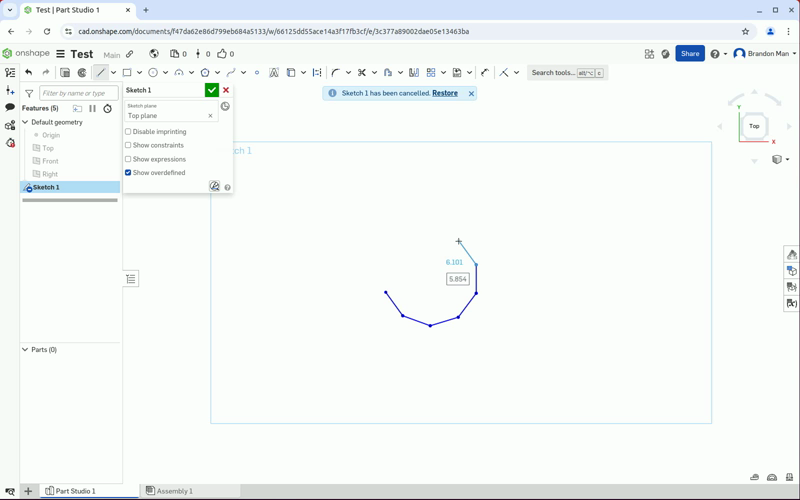
key_up(shift)
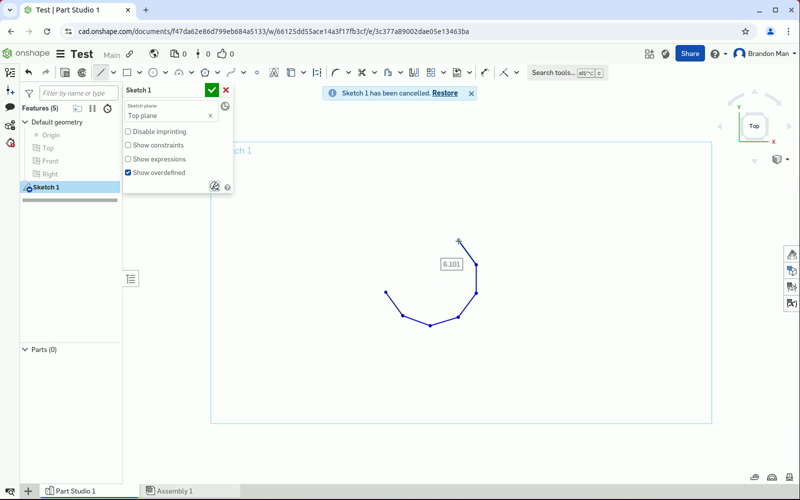
key_down(shift)
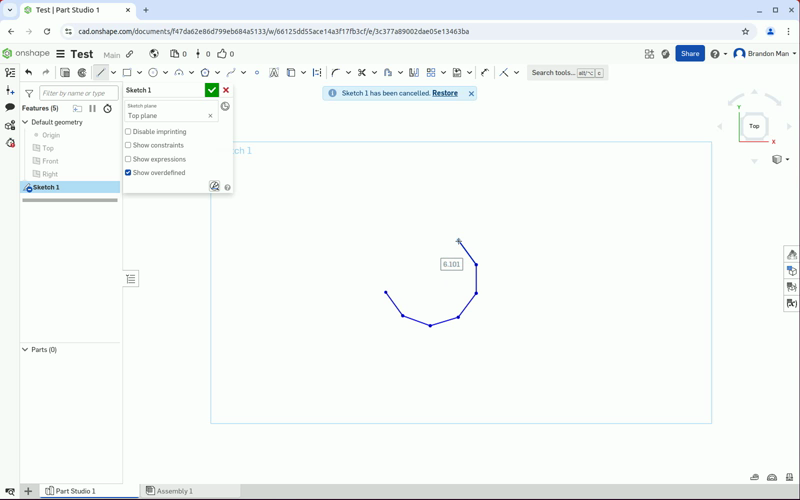
mouse_move(489, 240)
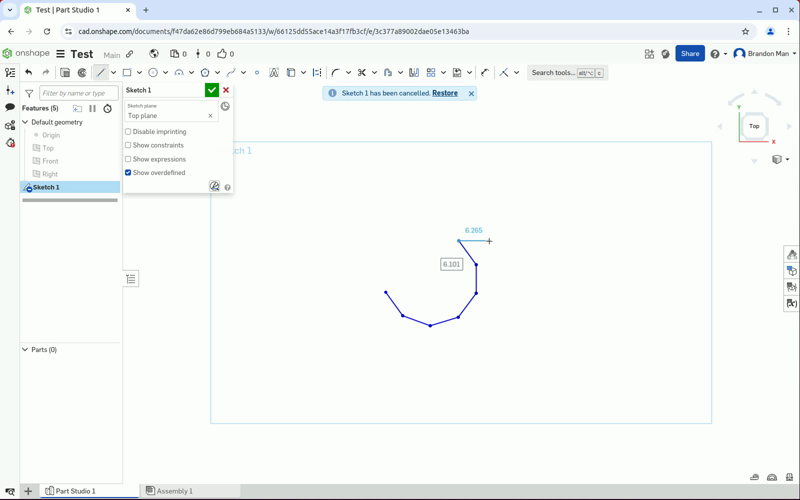
mouse_move(431, 231)
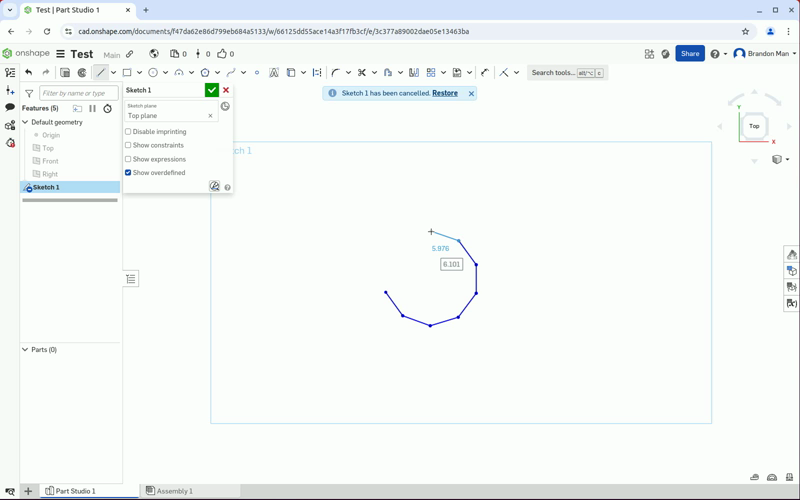
click(431, 231)
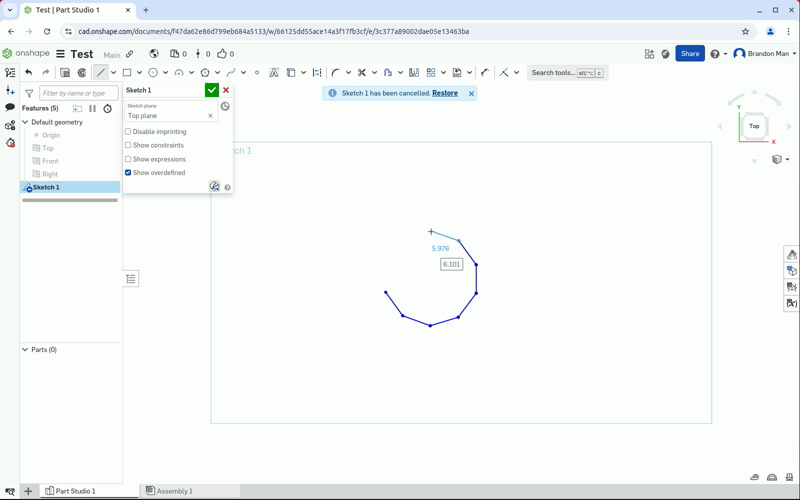
key_up(shift)
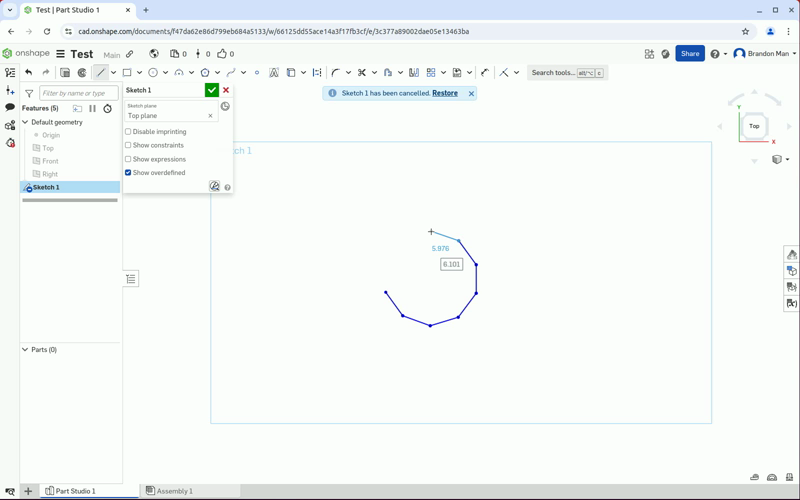
key_down(shift)
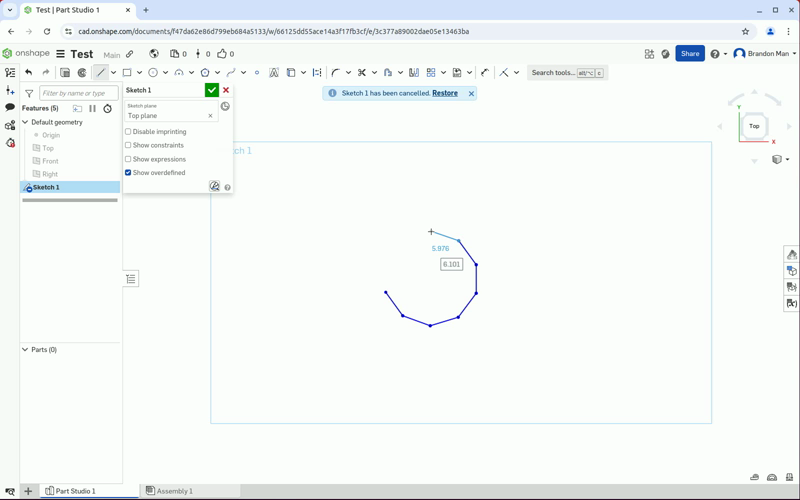
mouse_move(461, 231)
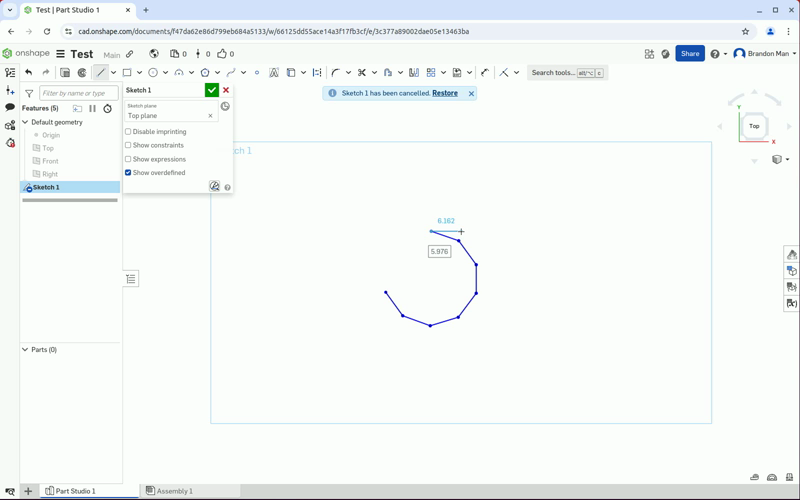
mouse_move(403, 239)
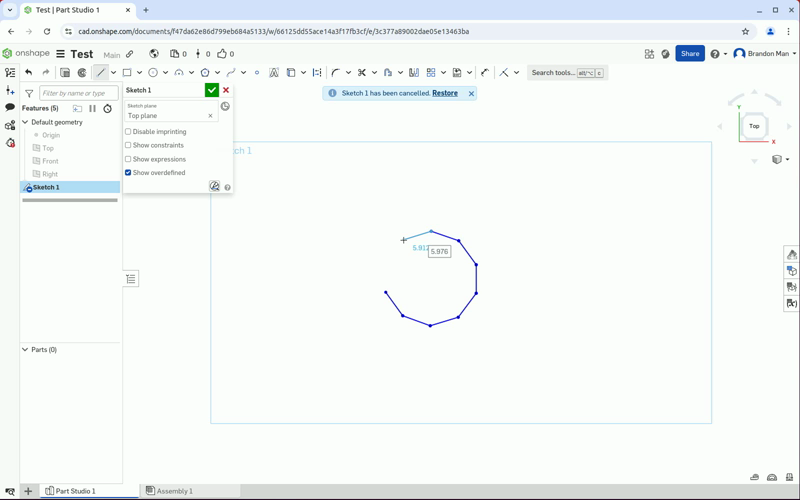
click(403, 239)
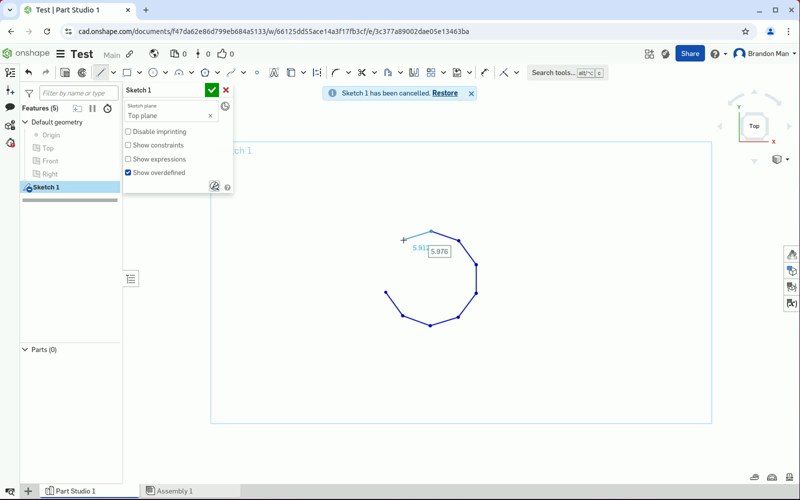
key_up(shift)
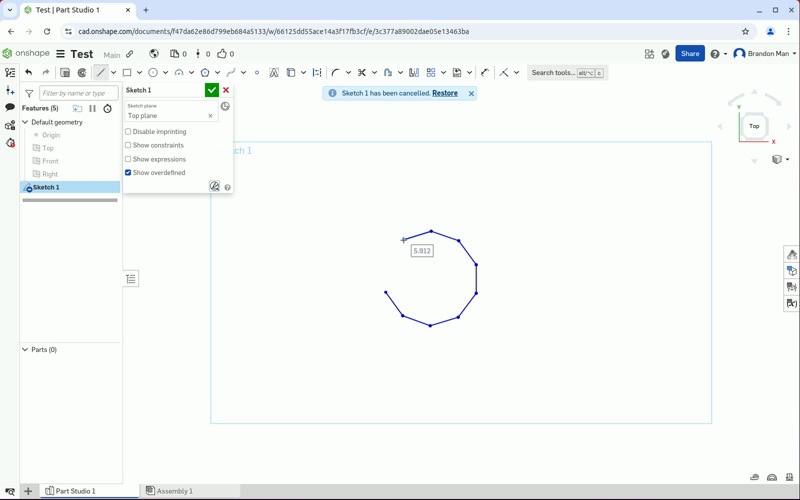
key_down(shift)
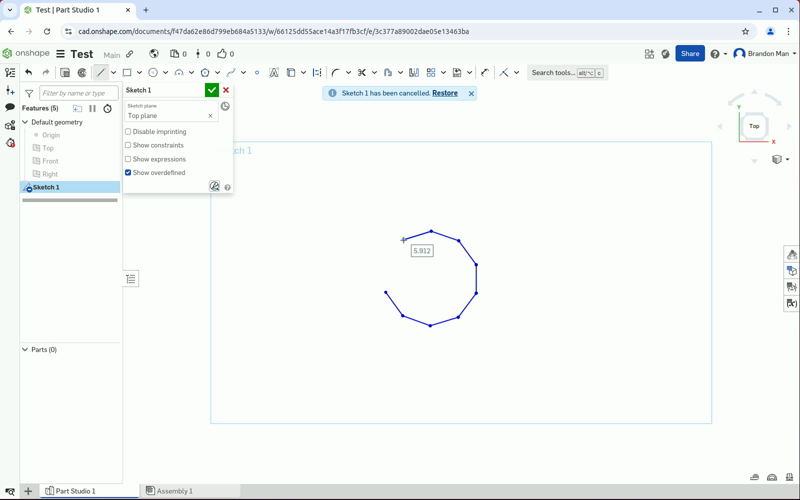
mouse_move(433, 239)
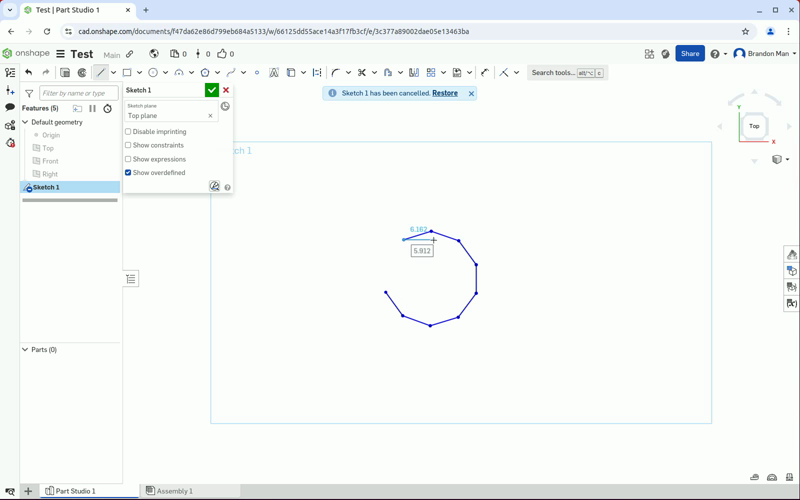
mouse_move(385, 262)
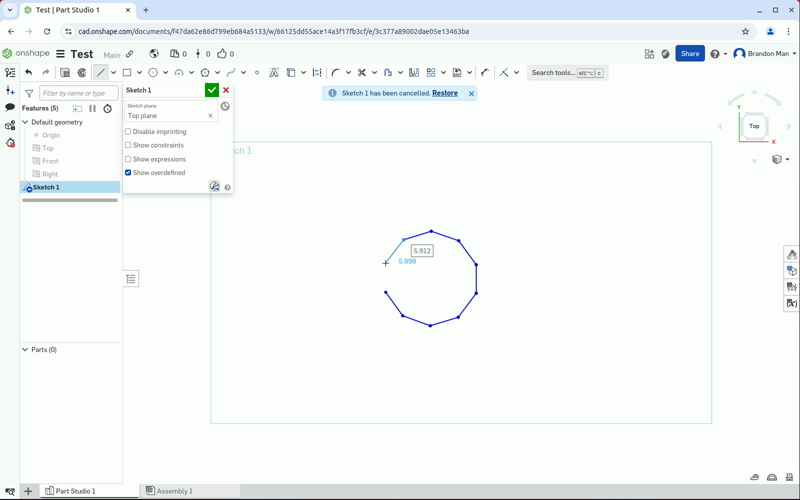
click(385, 262)
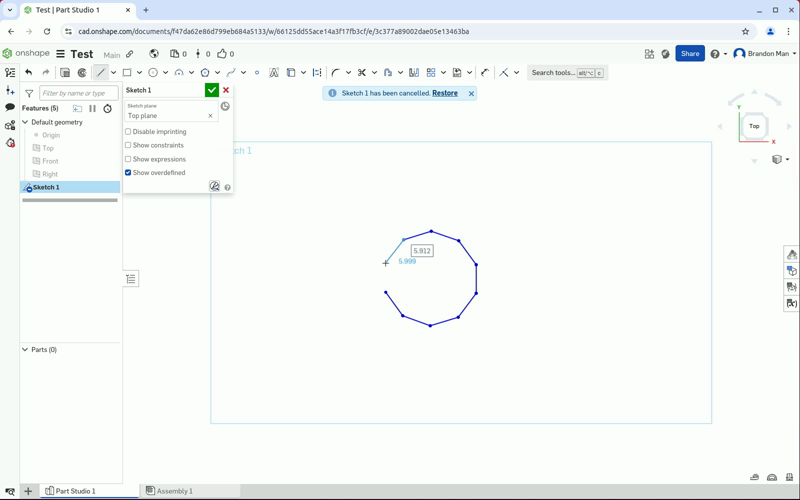
key_up(shift)
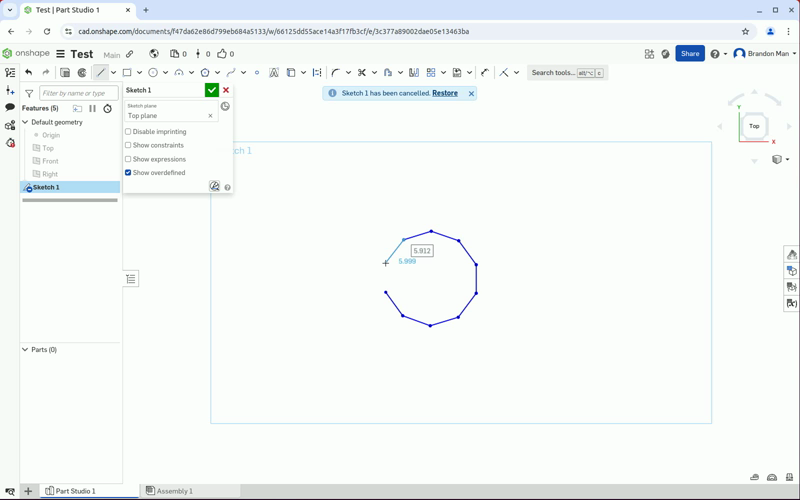
mouse_move(415, 262)
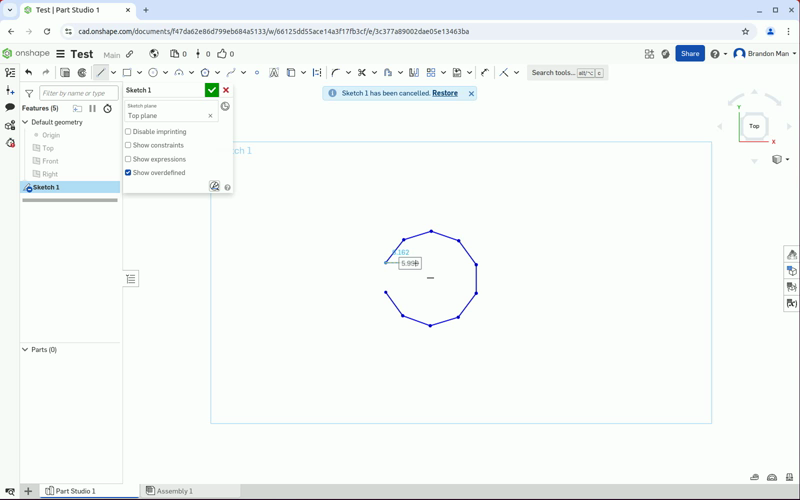
key_down(shift)
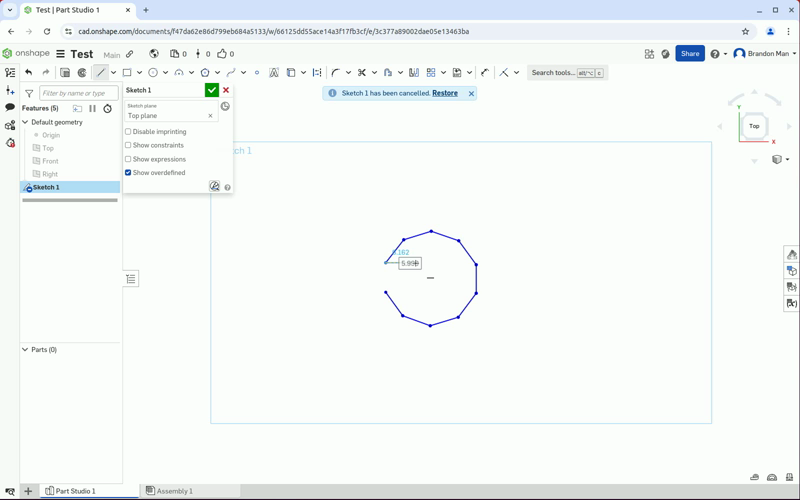
mouse_move(385, 292)
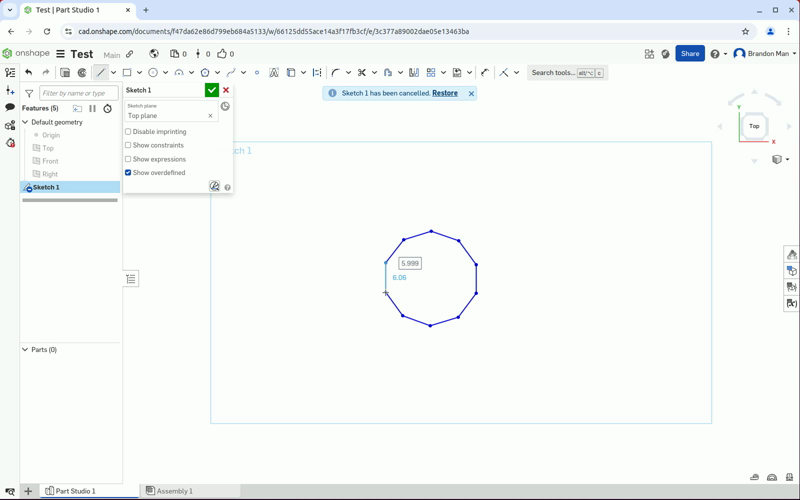
key_up(shift)
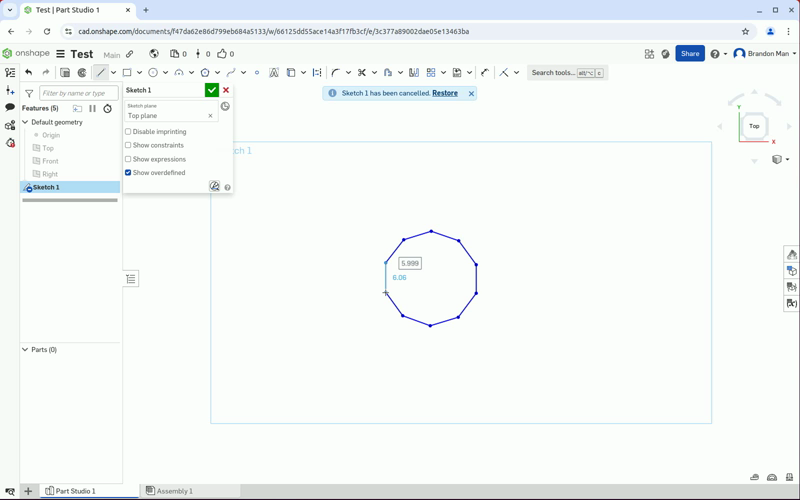
click(385, 292)
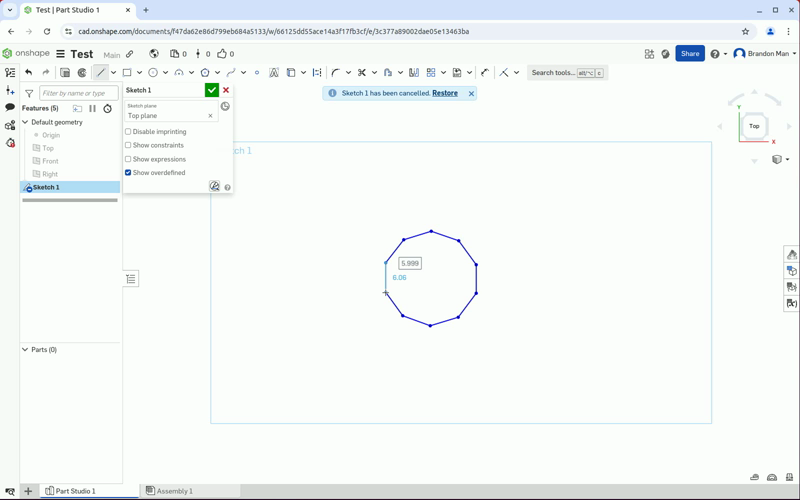
key(esc)
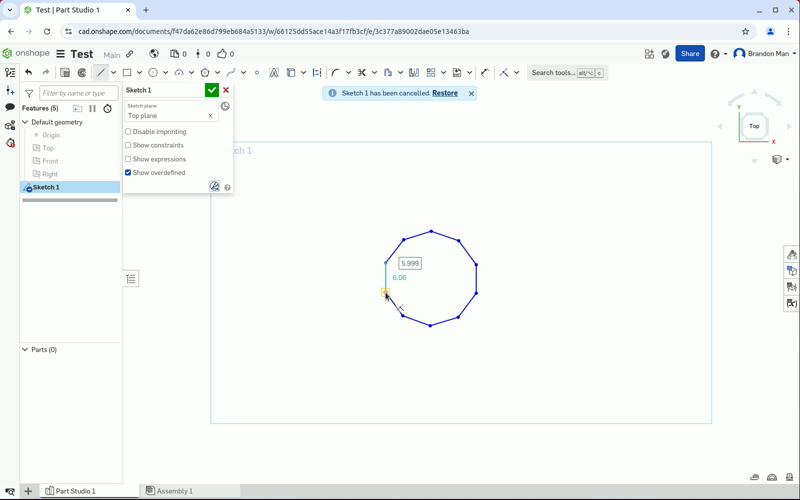
mouse_move(440, 254)
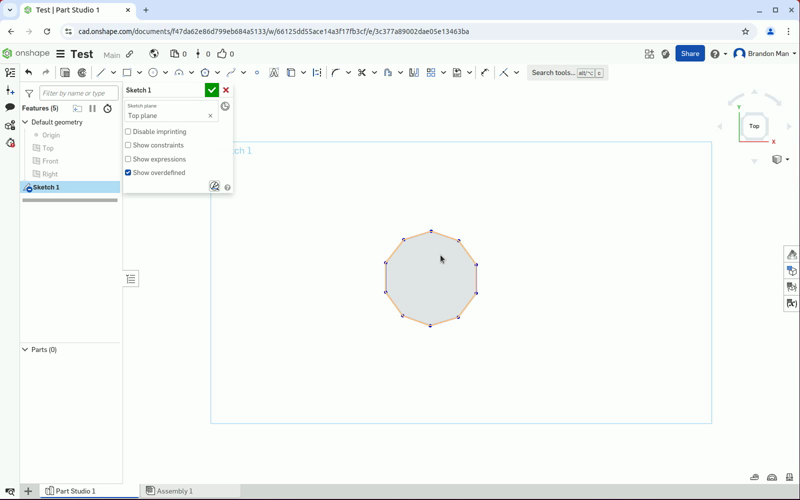
click(440, 254)
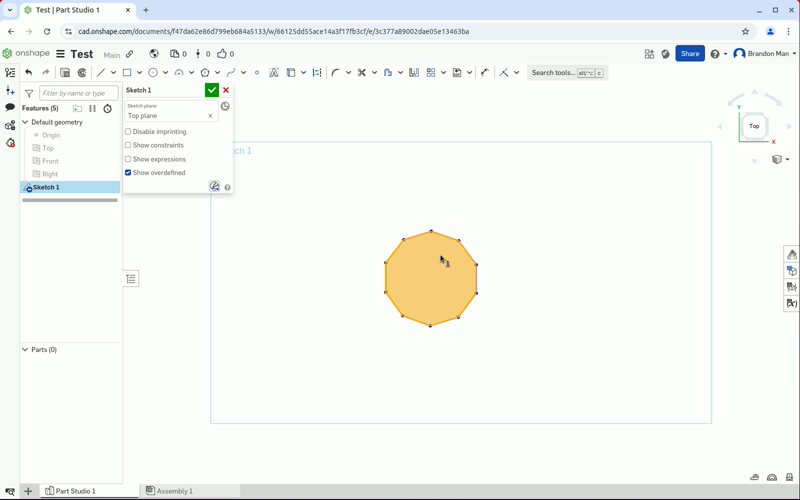
mouse_move(73, 352)
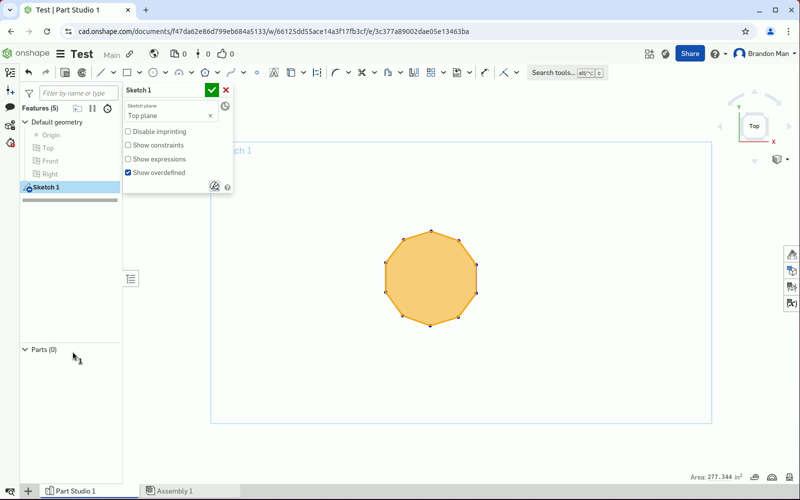
key(shift+y)
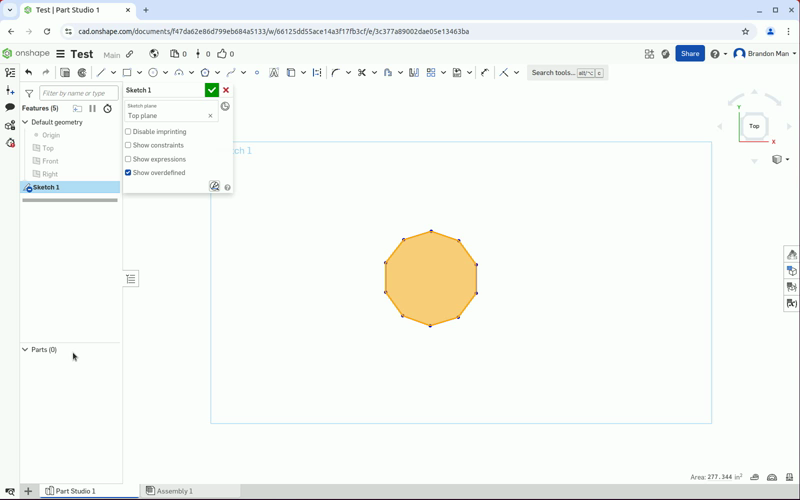
key(shift+e)
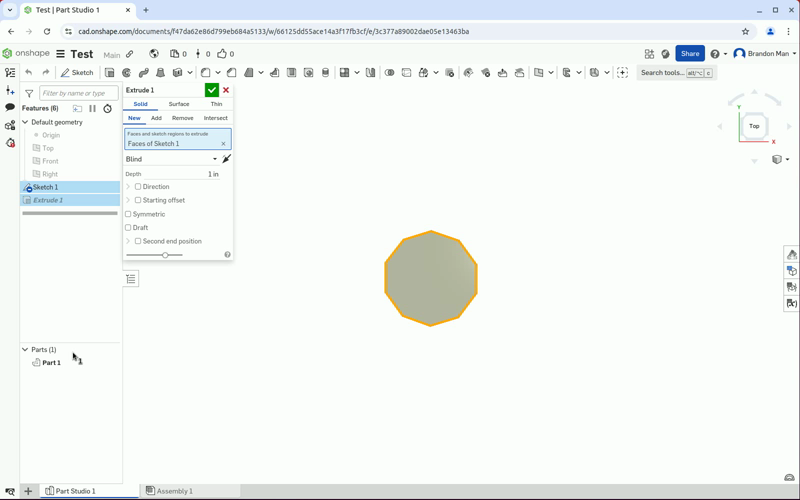
mouse_move(143, 106)
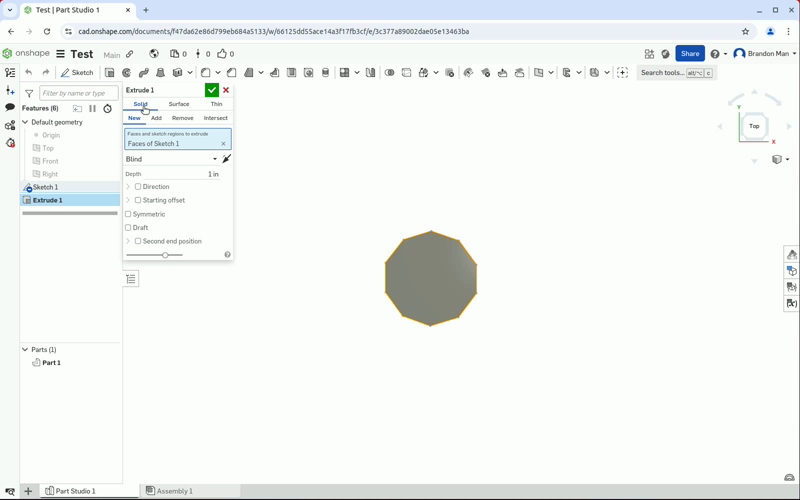
click(143, 106)
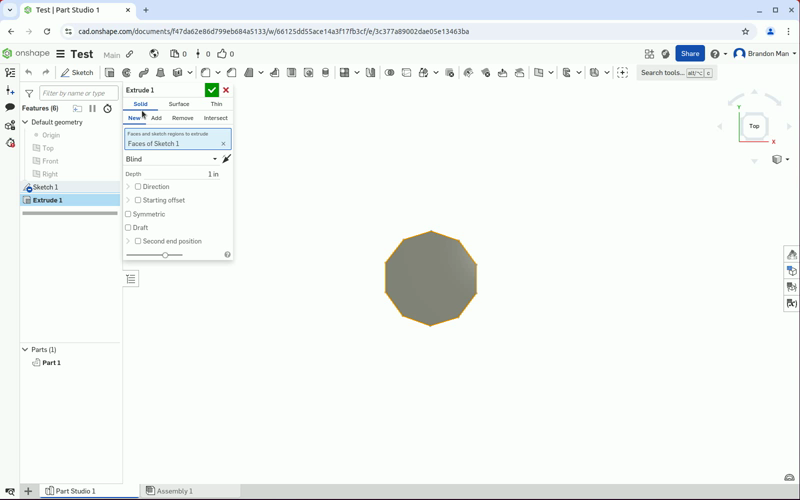
mouse_move(137, 120)
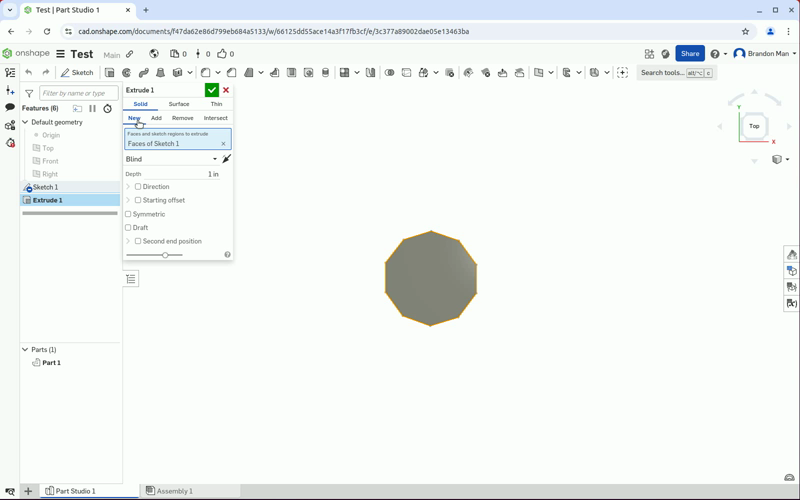
click(137, 120)
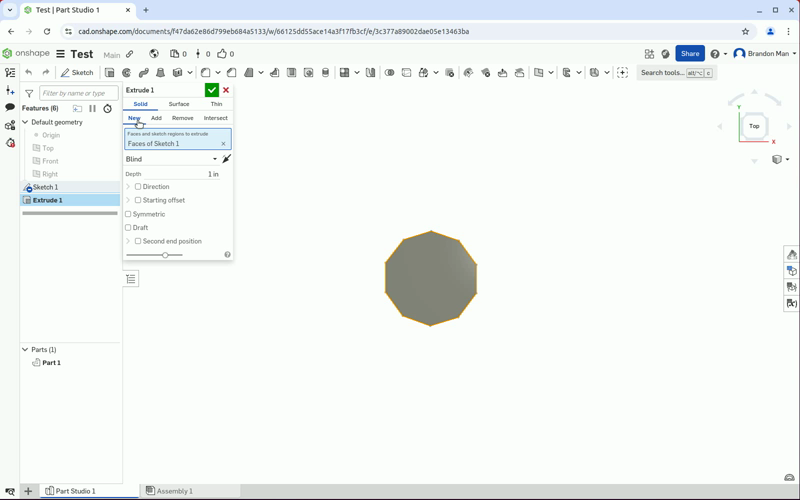
key(tab, 4)
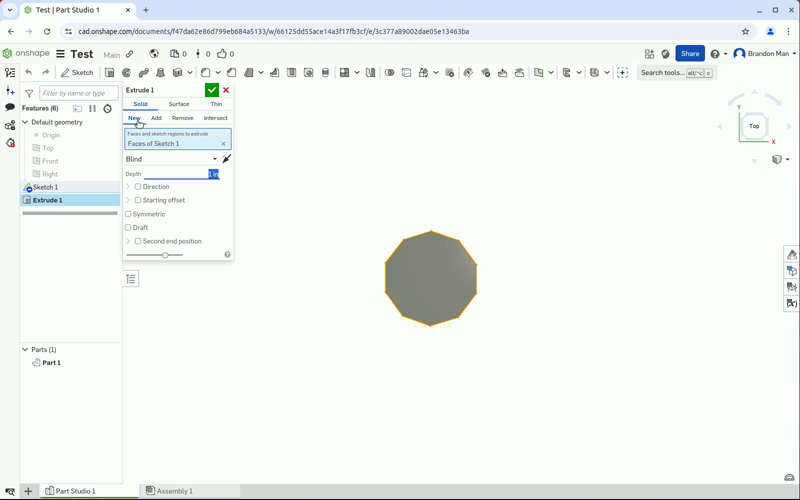
text(21.905)
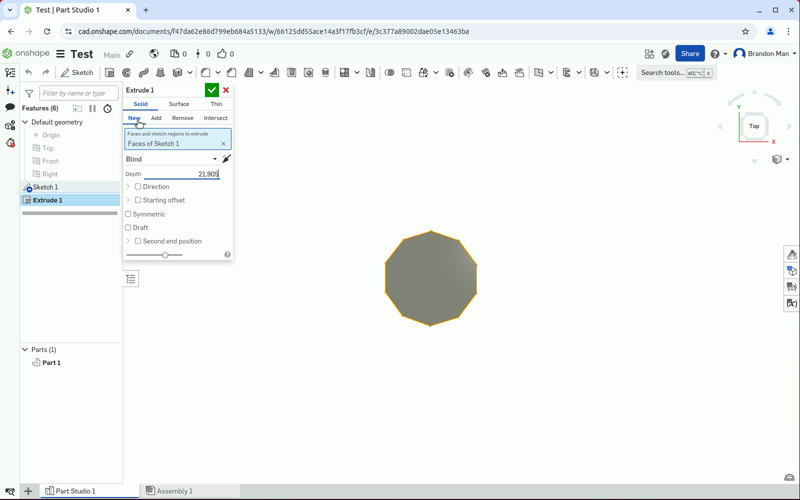
key(enter)
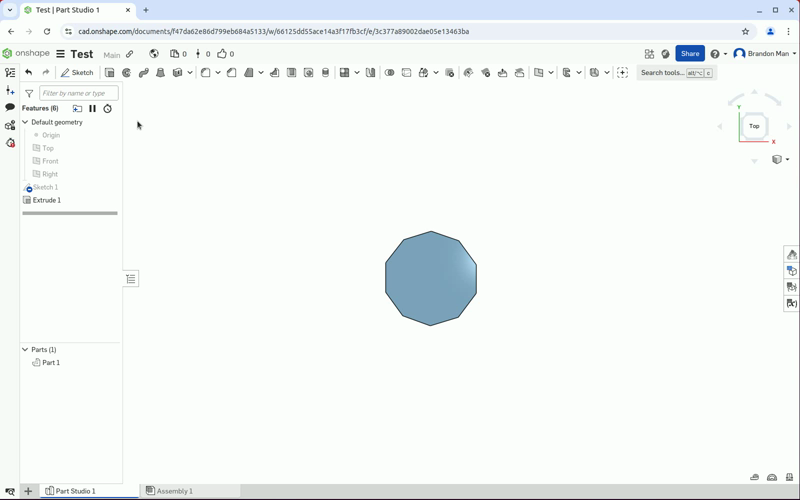
key(shift+h)
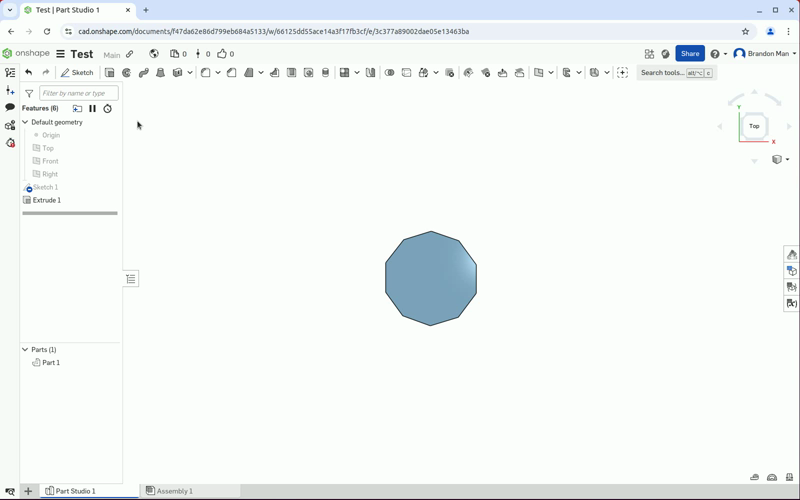
key(shift+h)
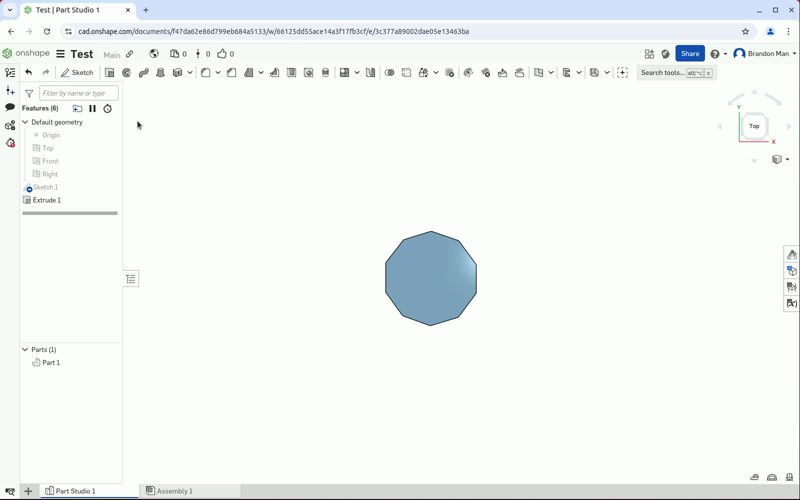
mouse_move(73, 189)
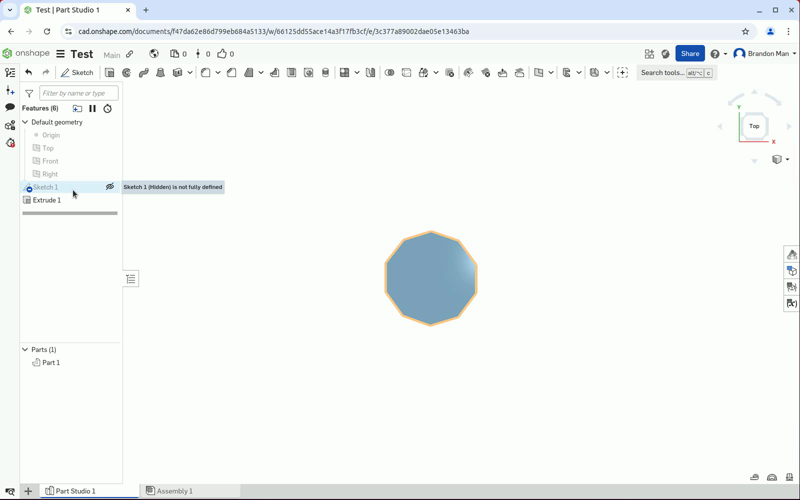
click(73, 189)
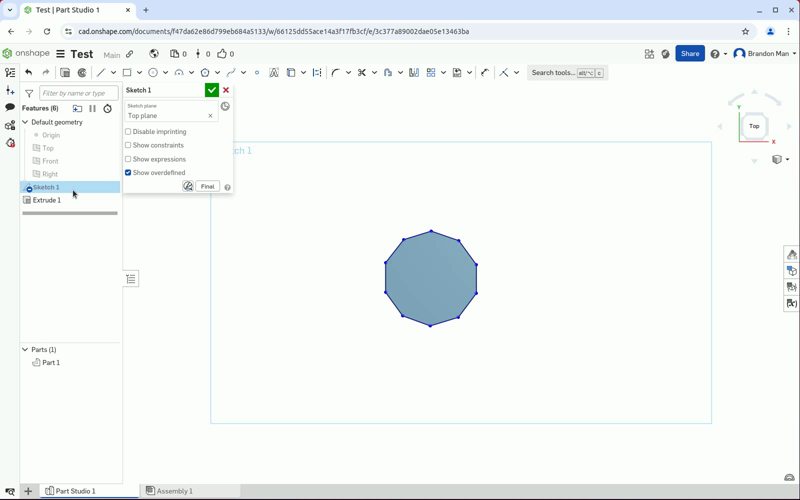
mouse_move(229, 92)
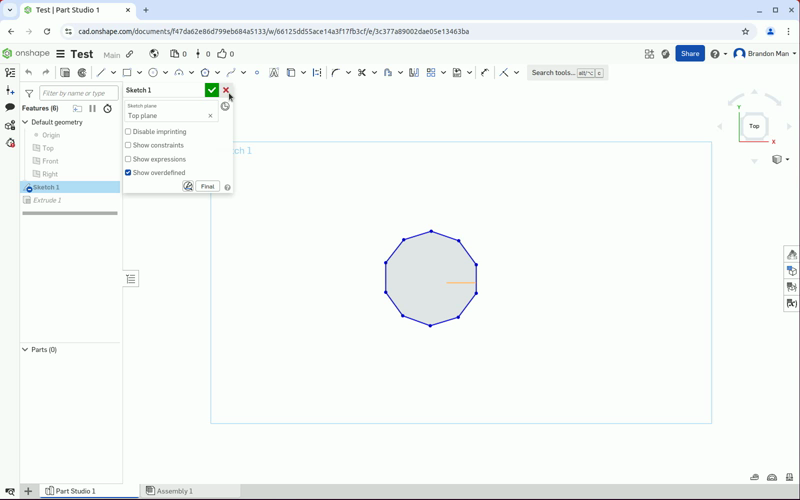
click(229, 92)
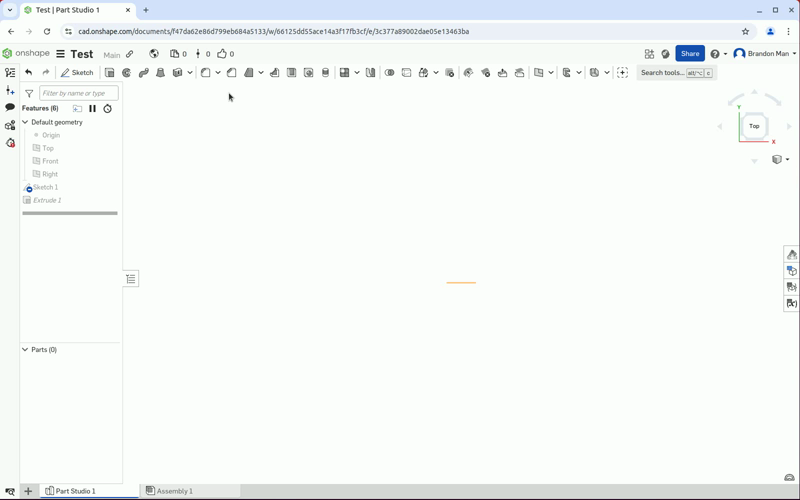
mouse_move(541, 75)
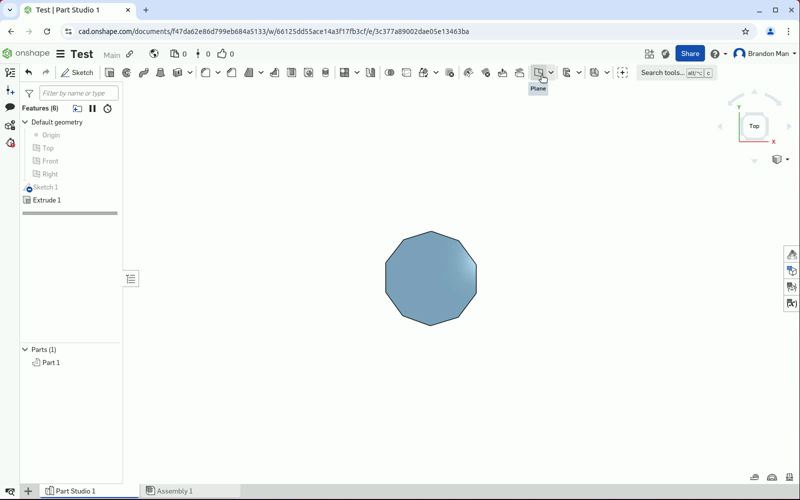
click(541, 75)
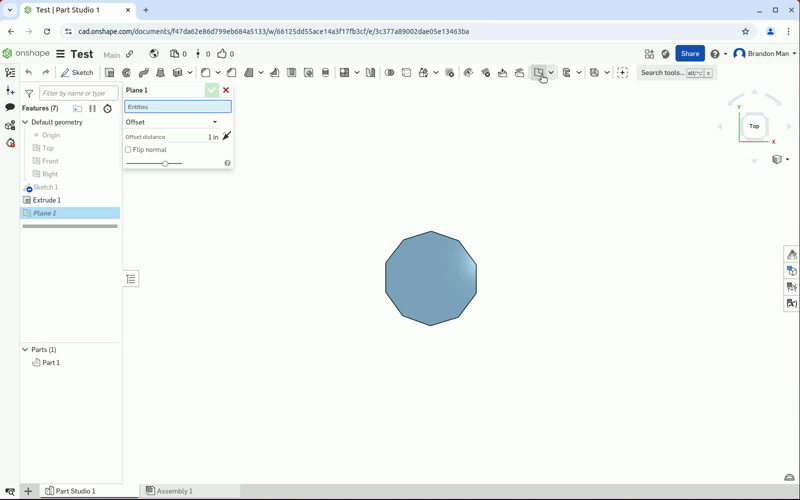
mouse_move(73, 150)
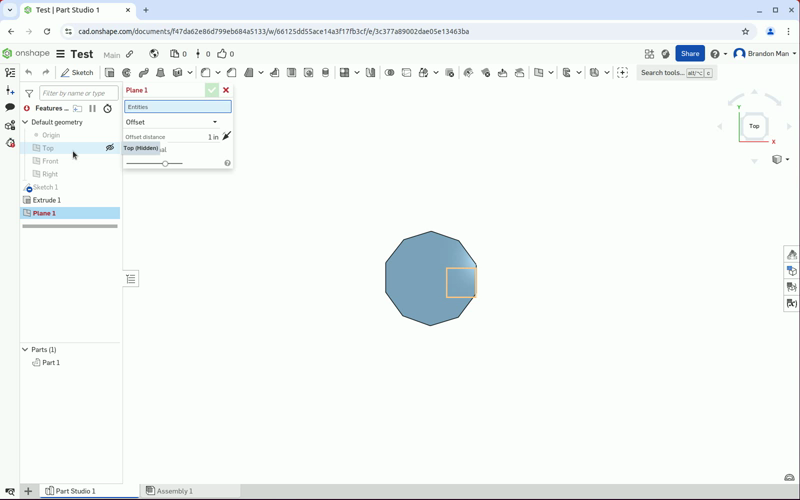
click(73, 150)
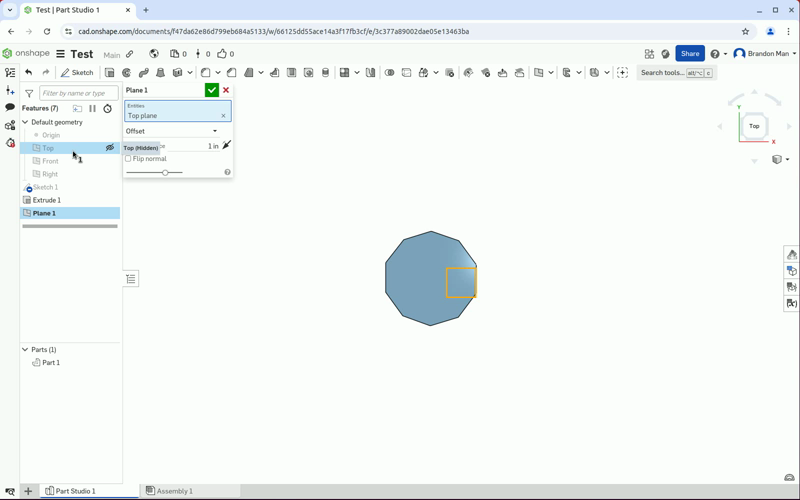
key(tab, 2)
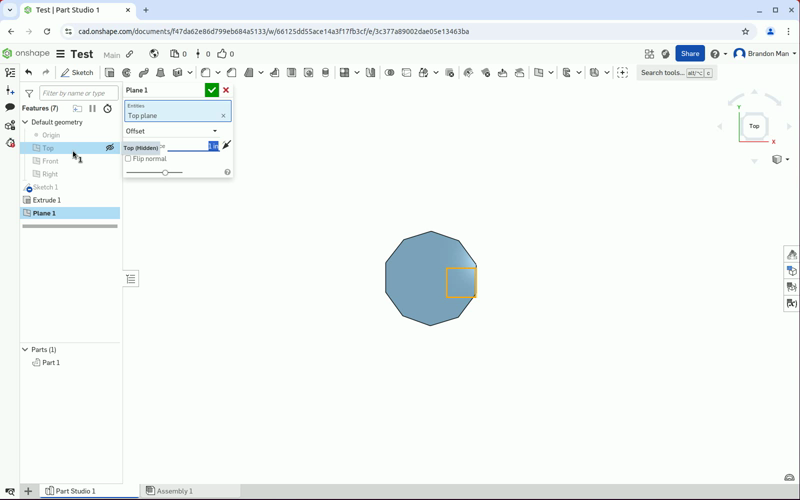
text(21.907)
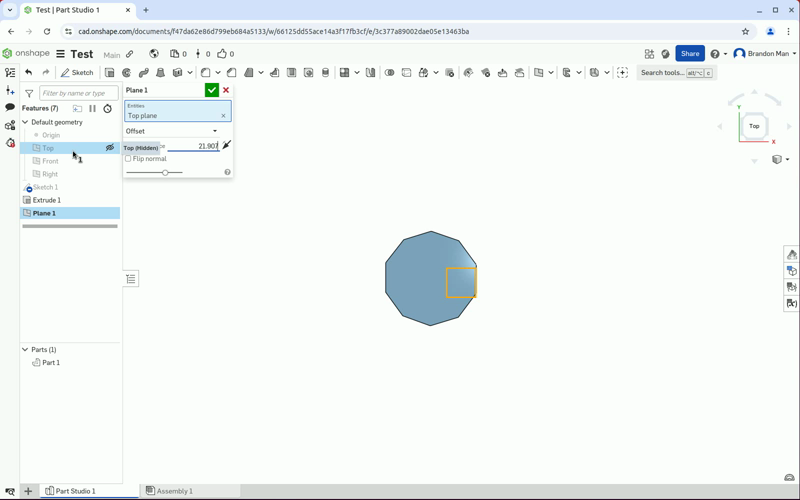
key(enter, 2)
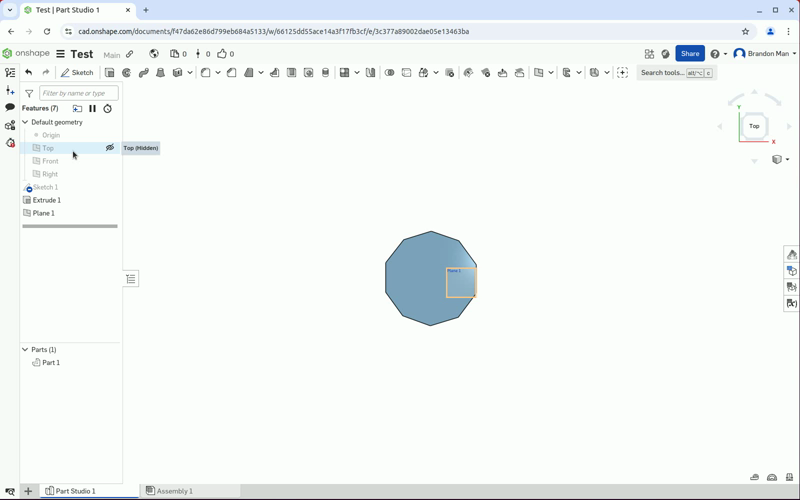
key(shift+s)
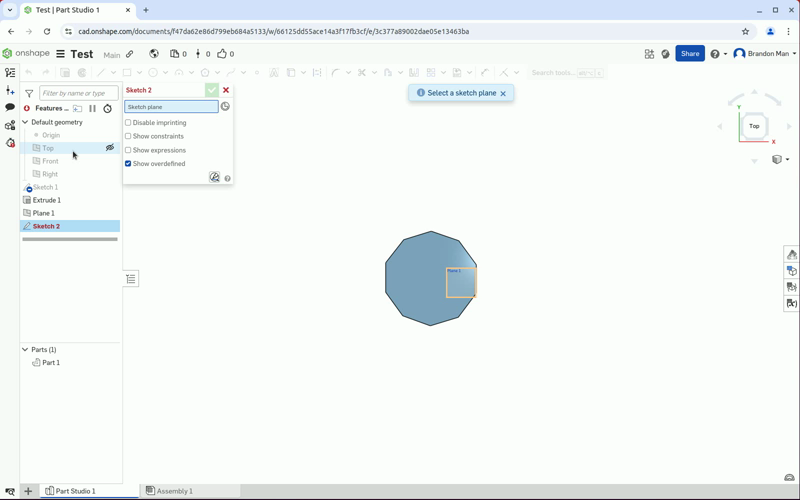
mouse_move(73, 215)
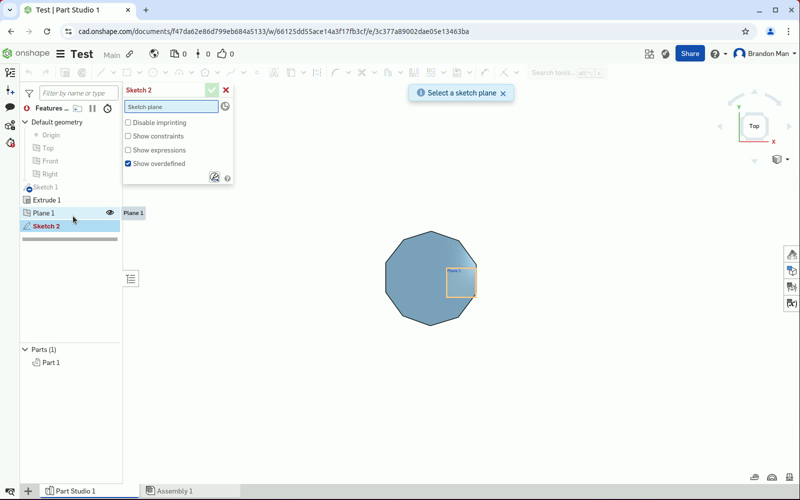
click(73, 215)
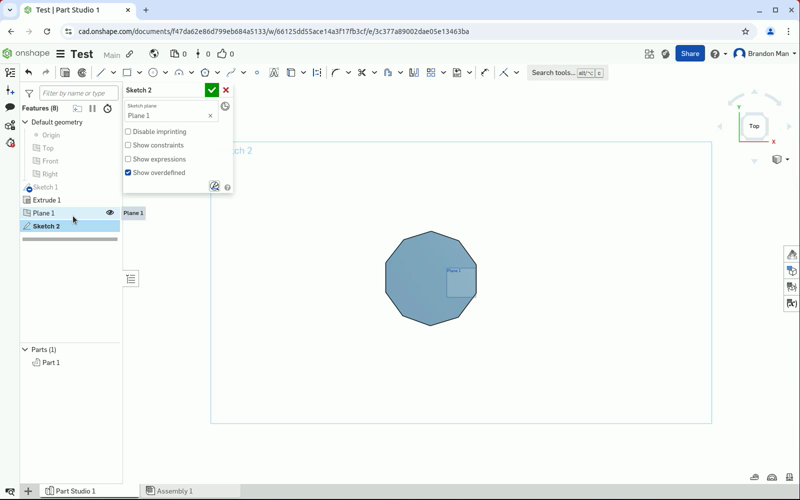
mouse_move(73, 352)
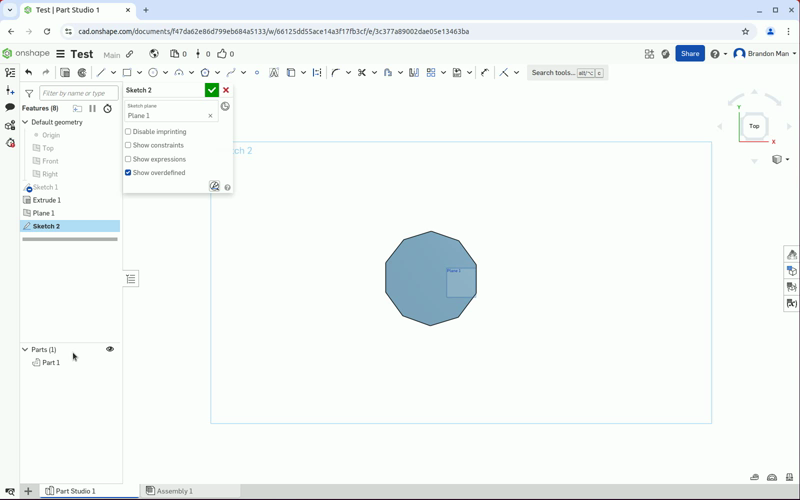
key(y)
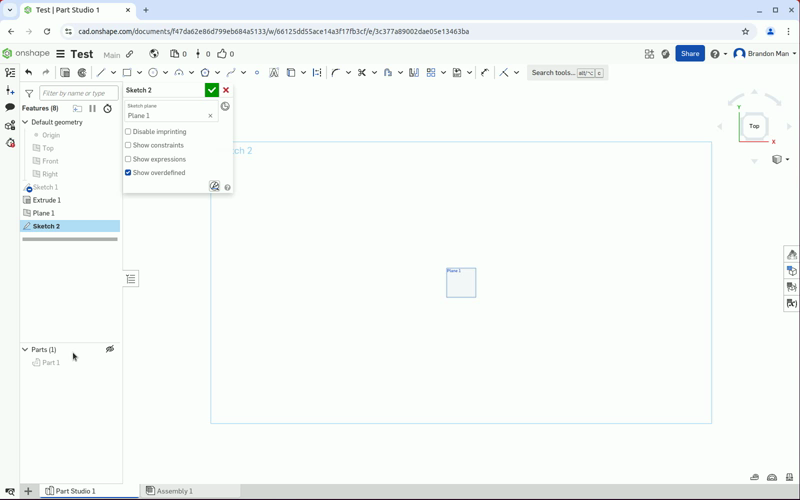
key(c)
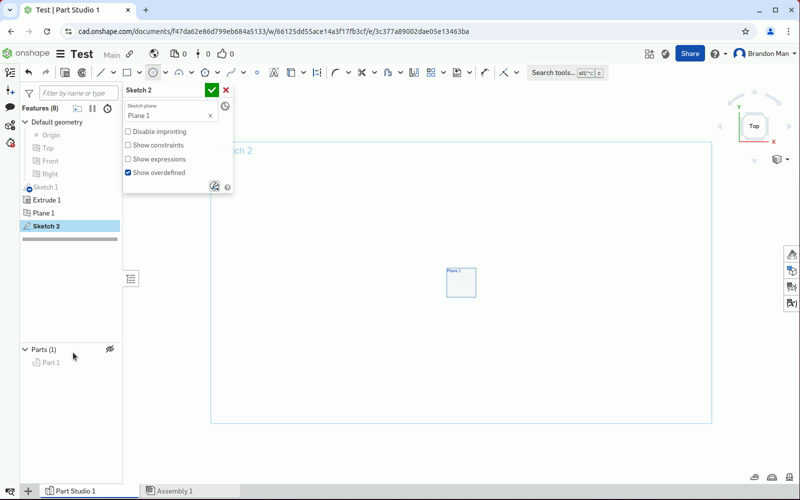
key_down(shift)
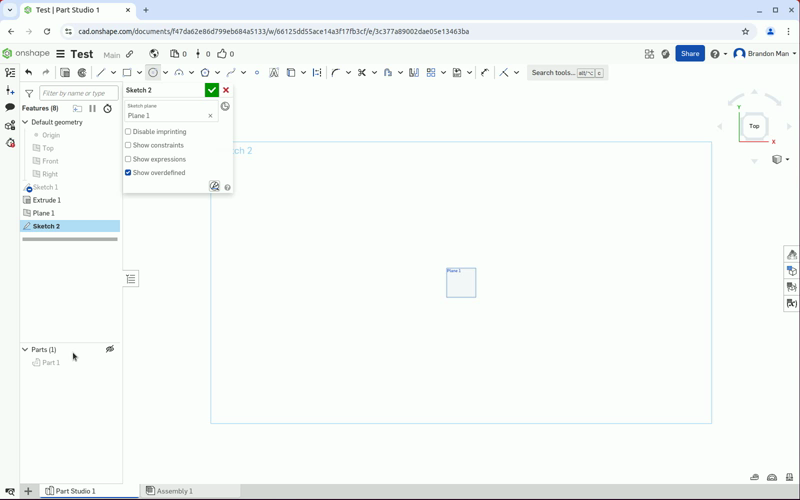
mouse_move(430, 278)
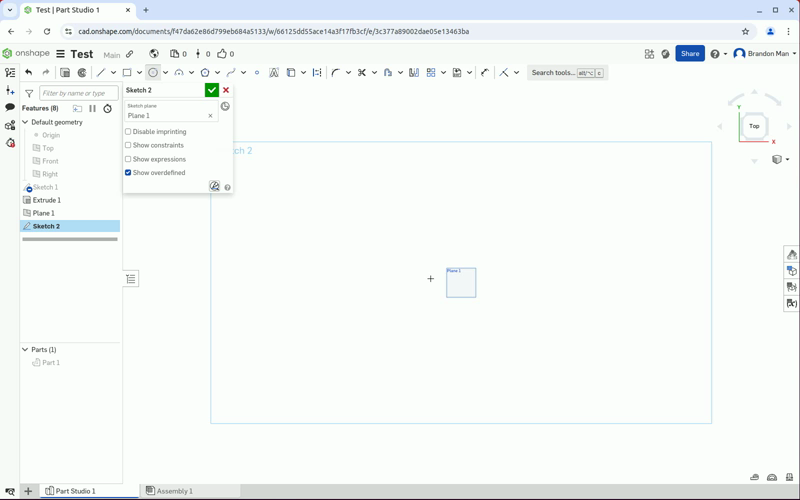
click(430, 278)
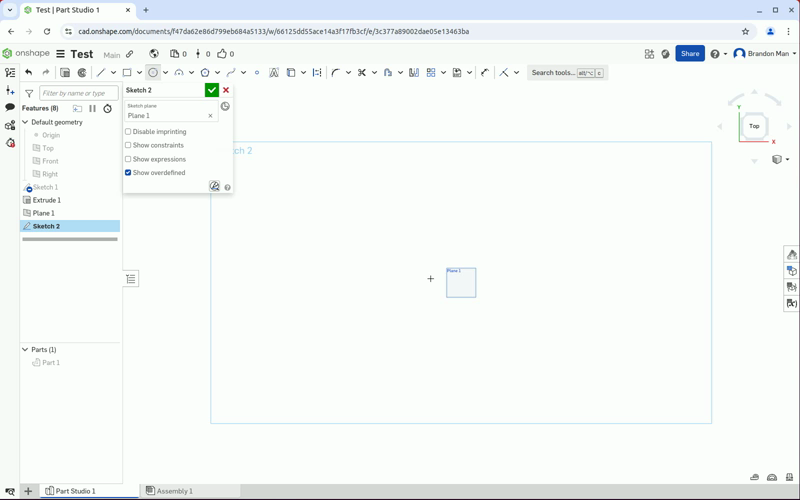
key_up(shift)
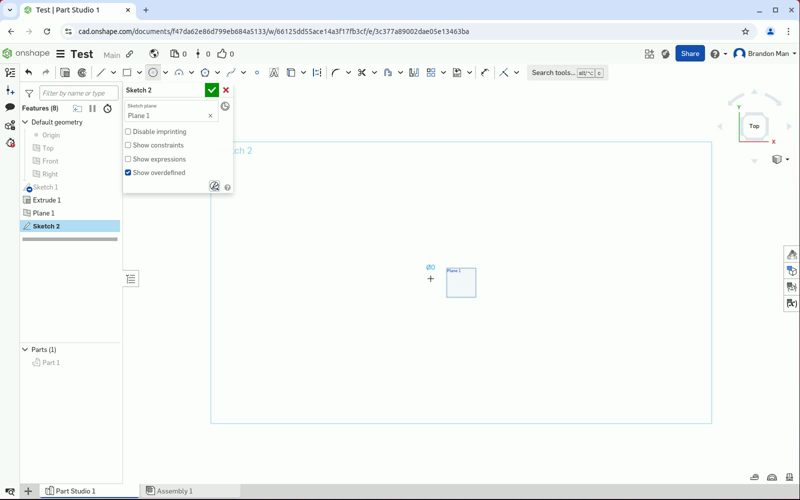
mouse_move(472, 278)
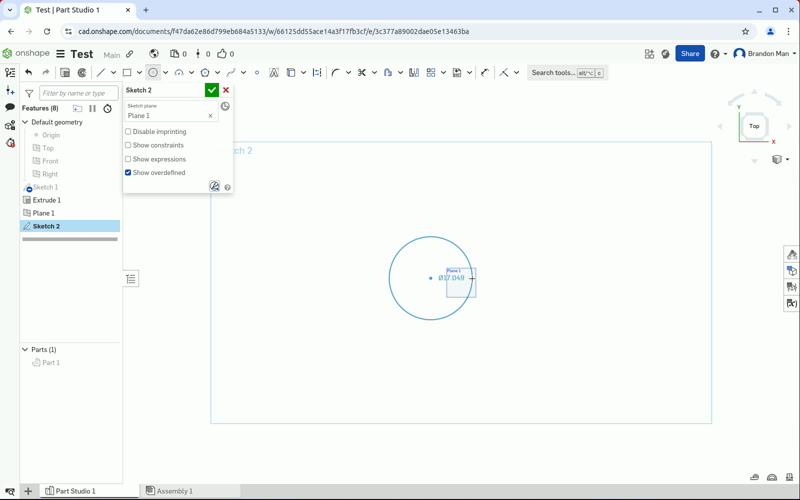
click(472, 278)
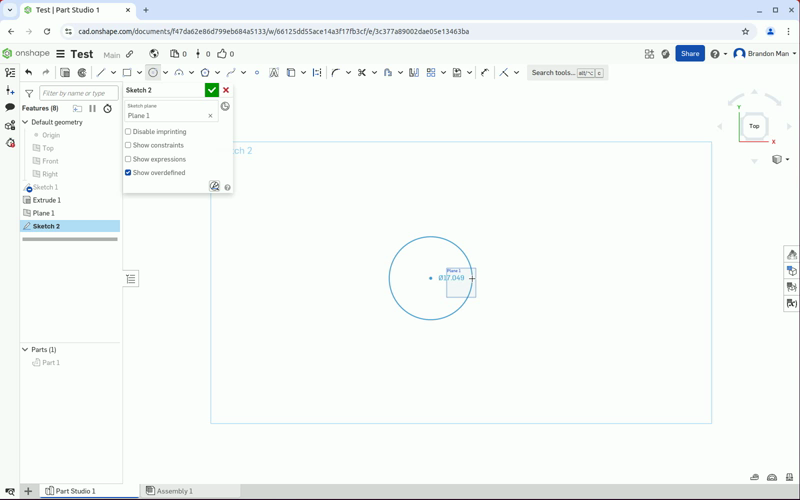
key(esc)
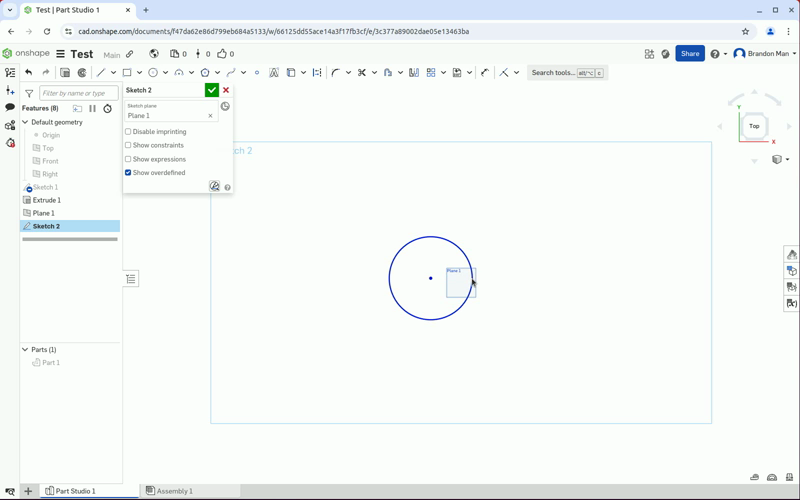
mouse_move(440, 270)
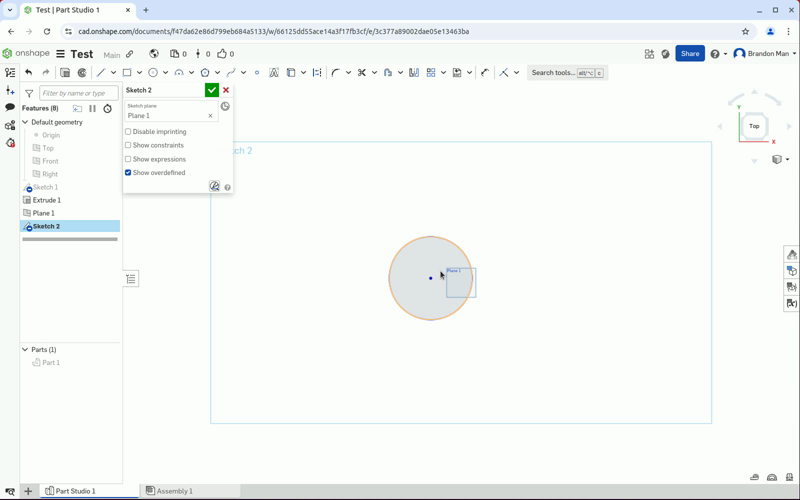
click(440, 270)
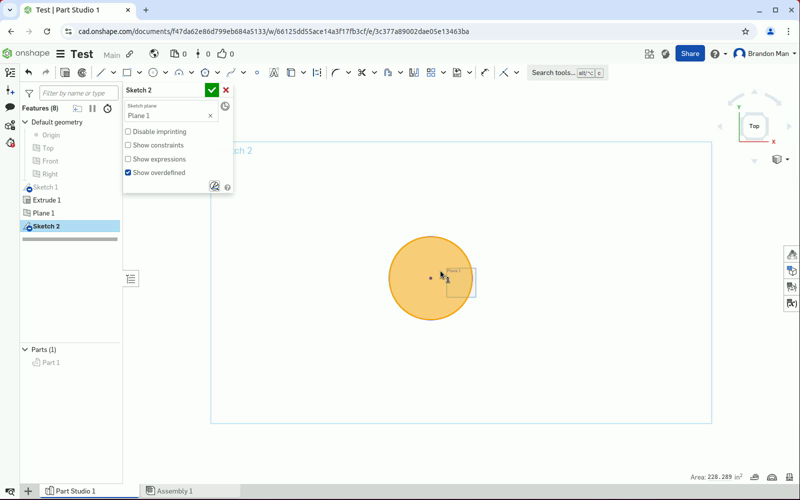
mouse_move(73, 352)
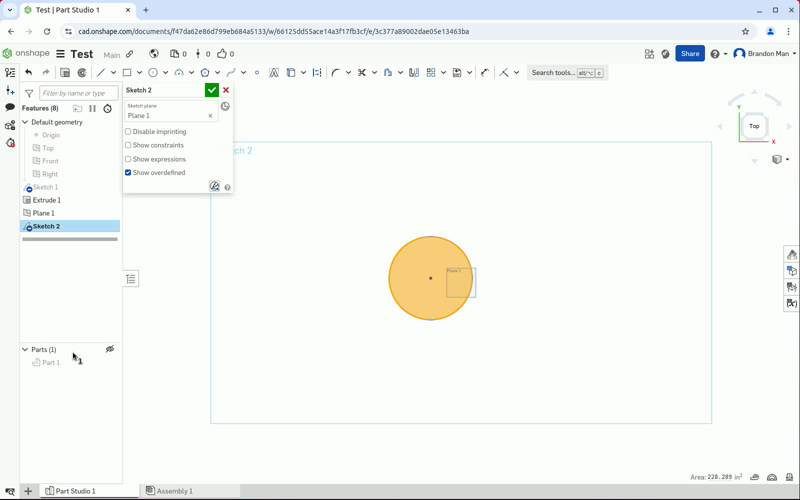
key(shift+y)
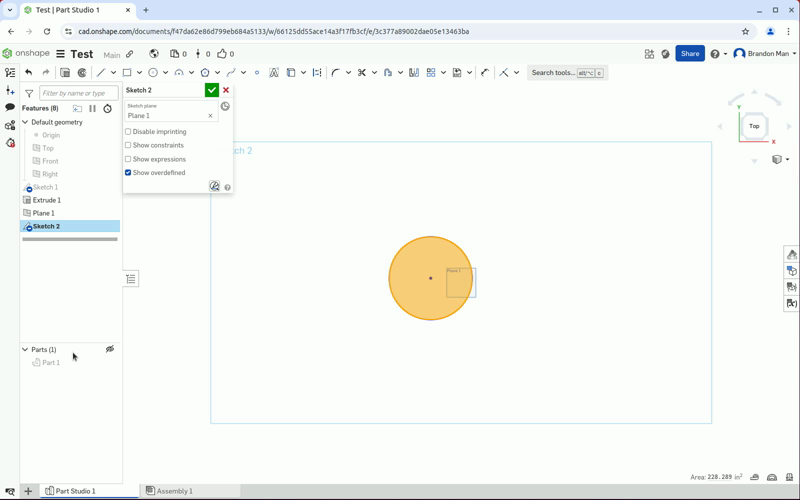
key(shift+e)
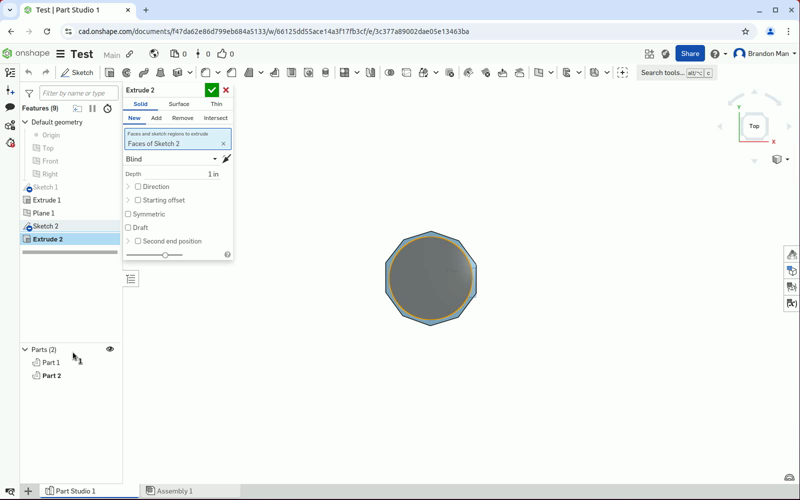
mouse_move(143, 106)
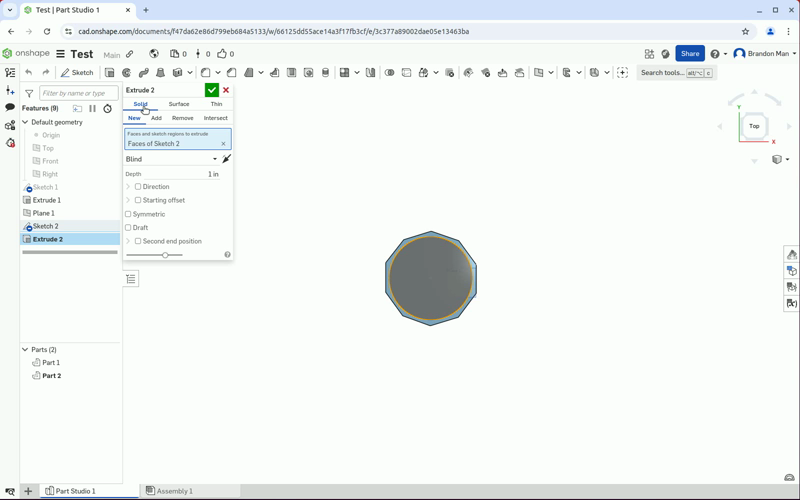
click(143, 106)
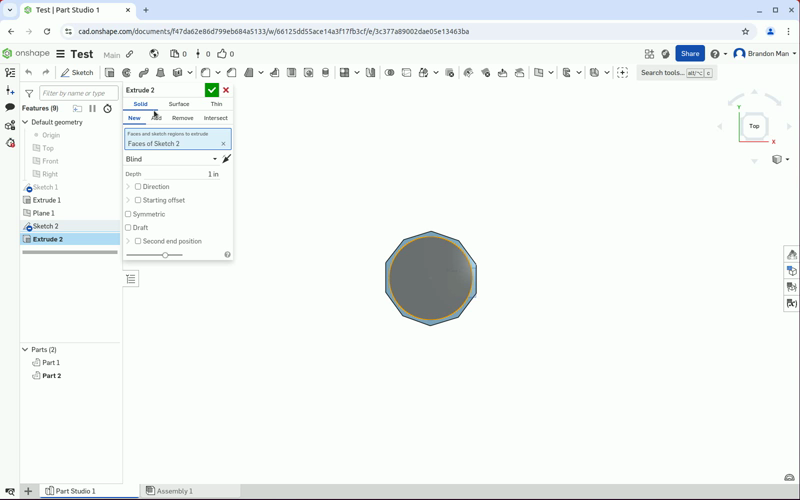
mouse_move(186, 120)
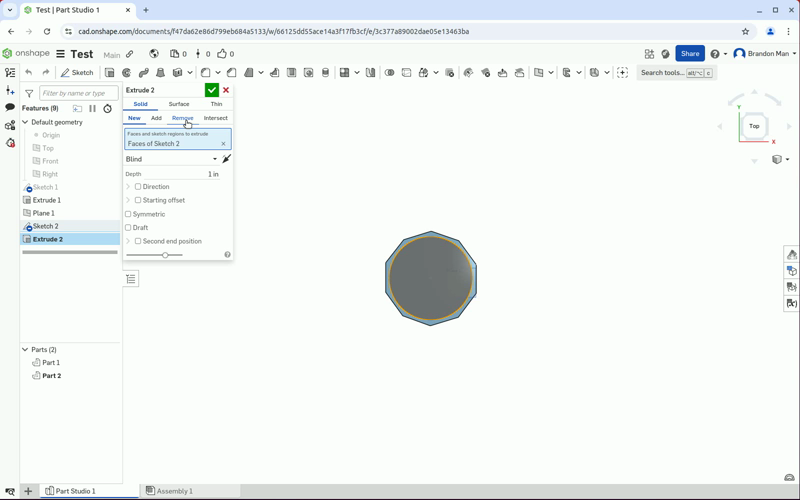
click(186, 120)
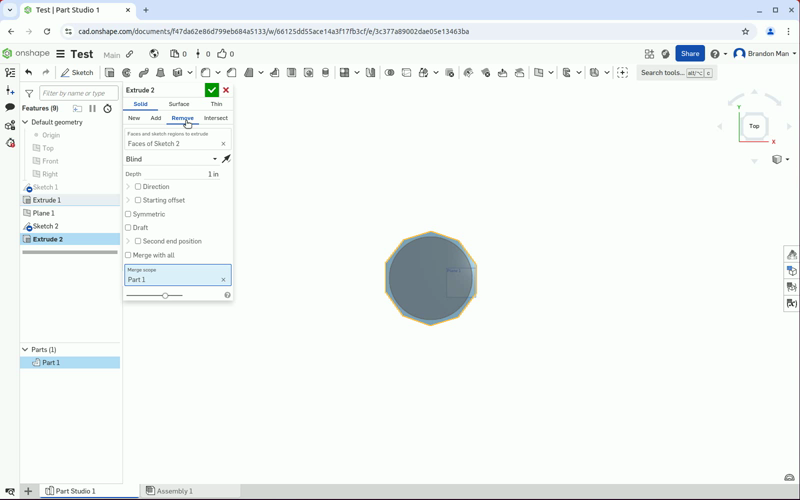
key(tab, 4)
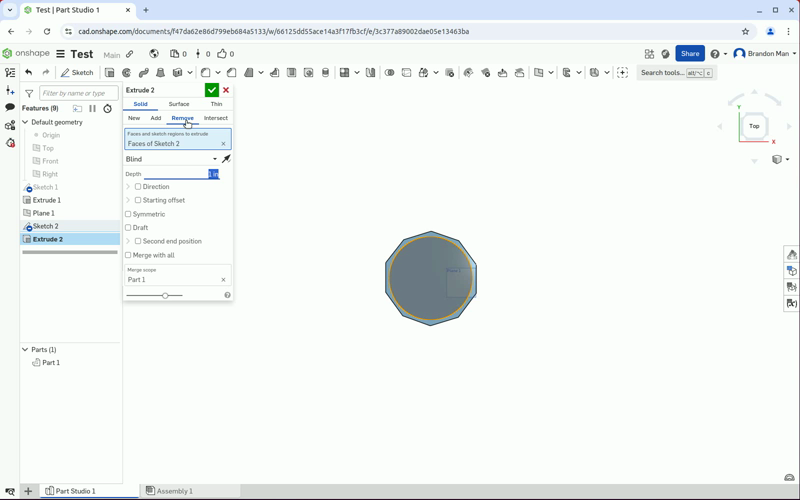
text(20.942)
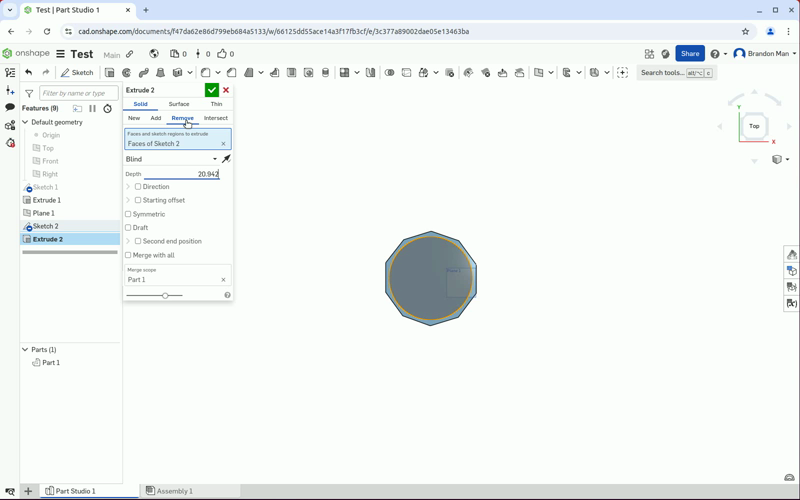
key(tab, 6)
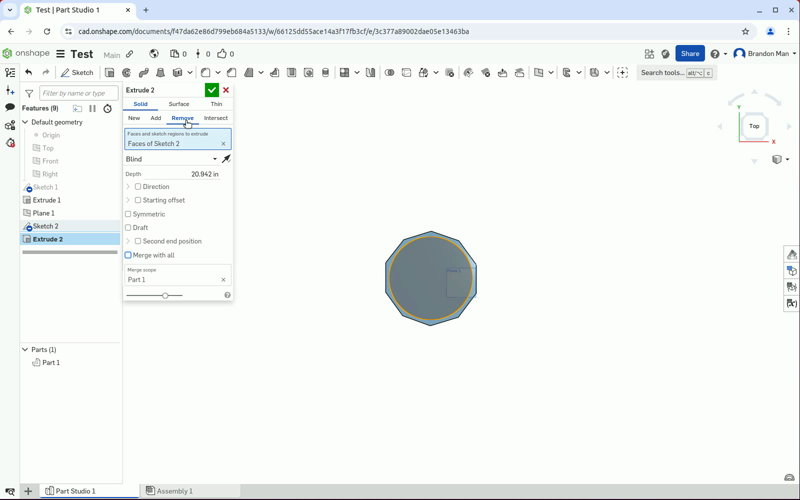
key(space)
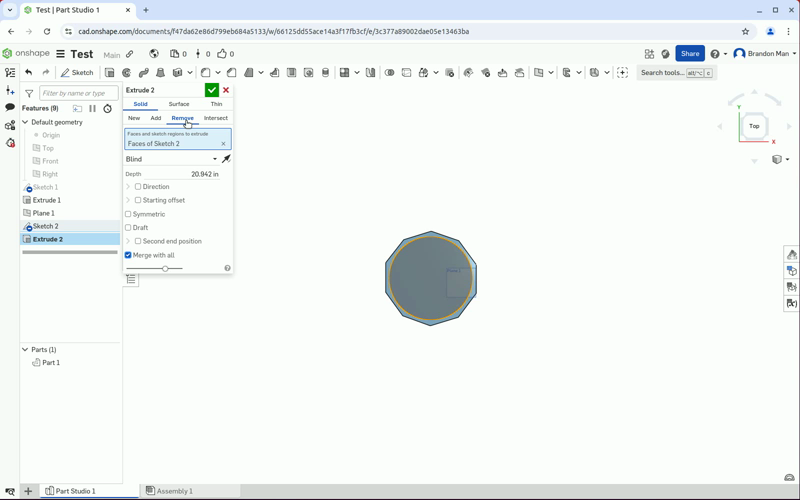
key(enter)
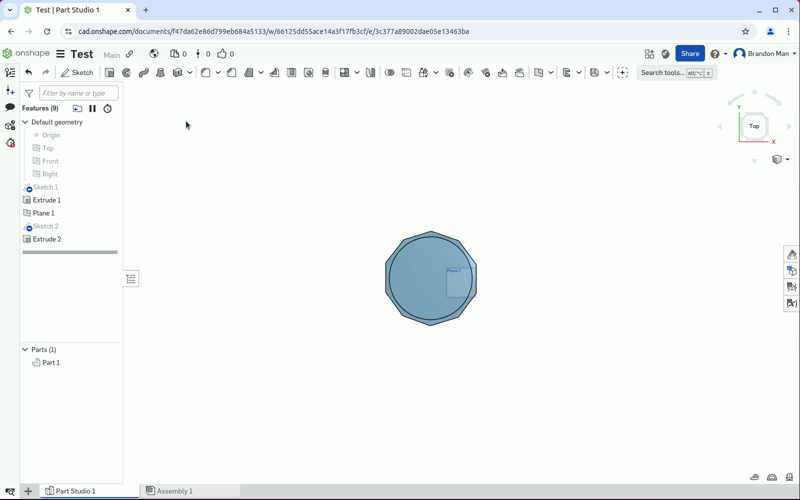
key(shift+h)
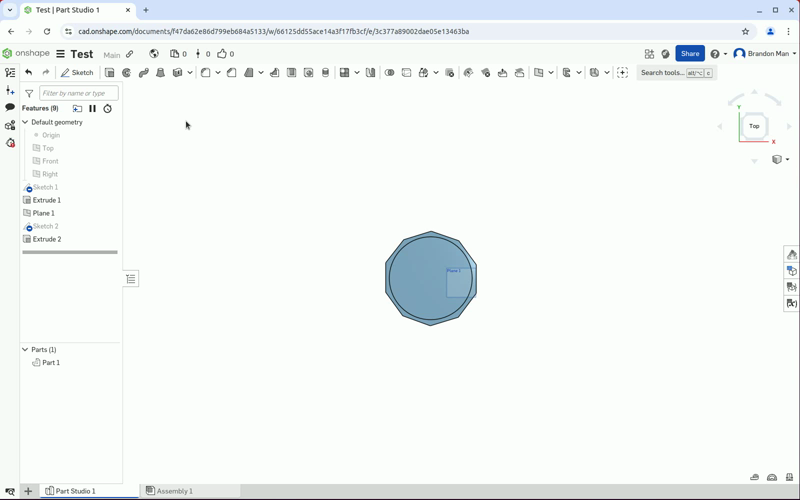
key(shift+h)
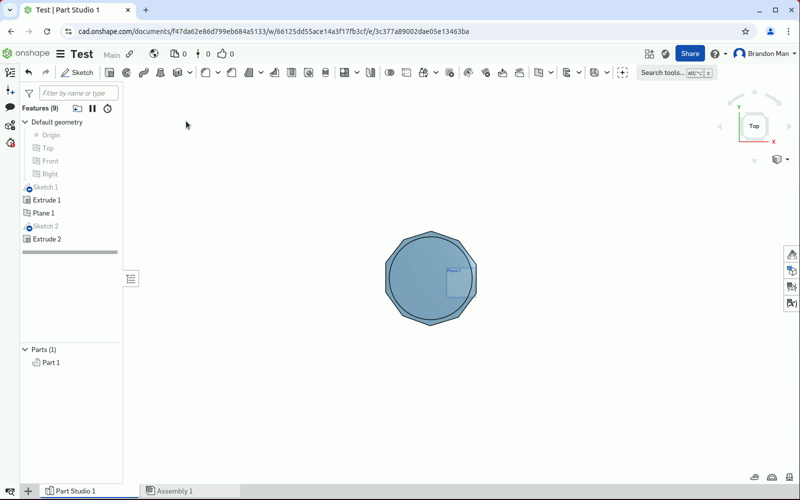
mouse_move(73, 189)
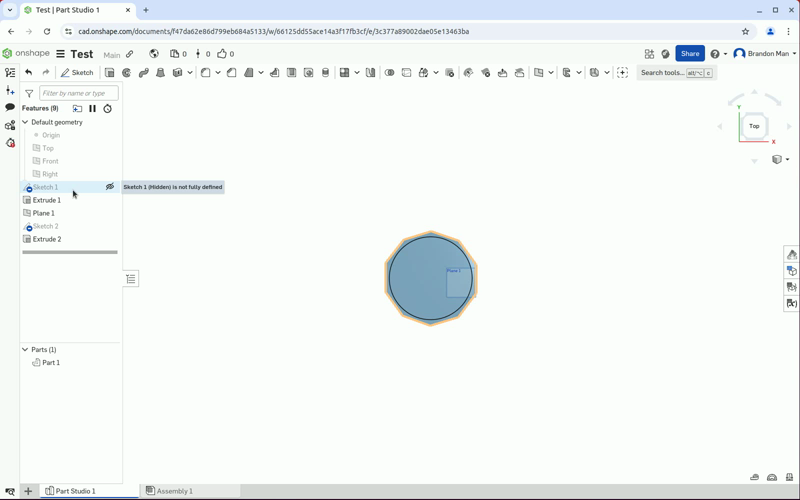
click(73, 189)
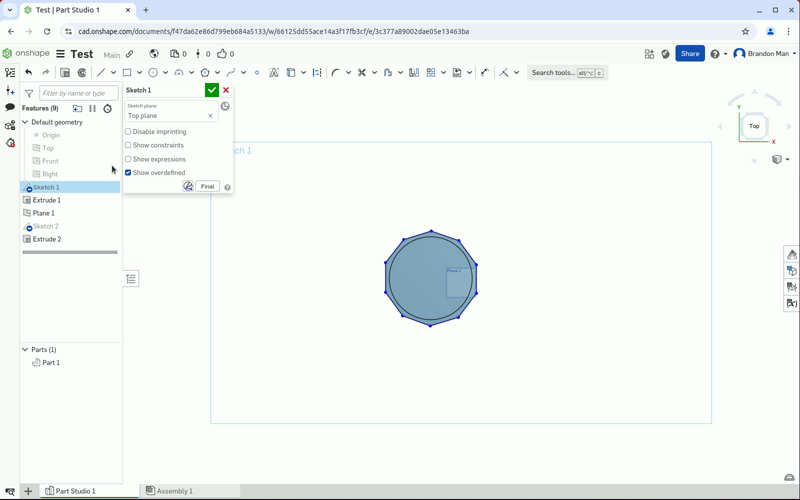
mouse_move(229, 92)
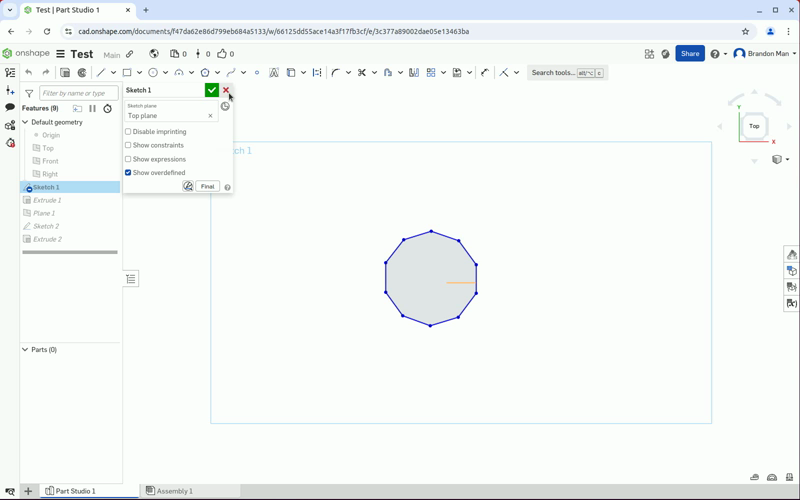
click(229, 92)
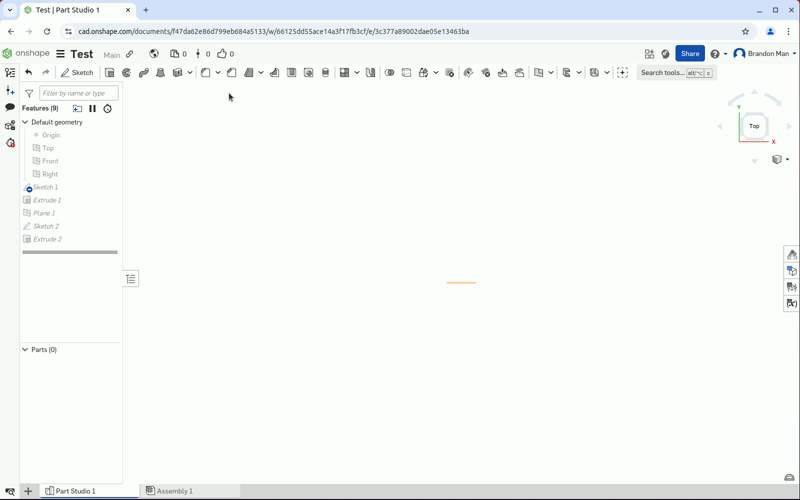
key(shift+s)
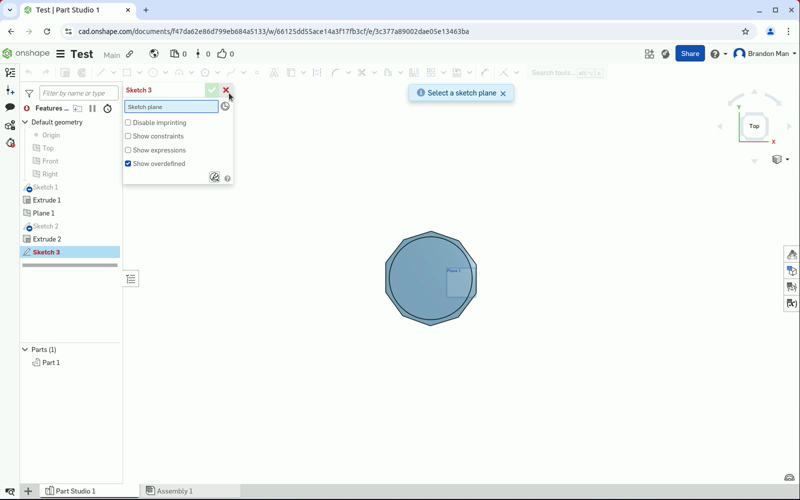
mouse_move(73, 215)
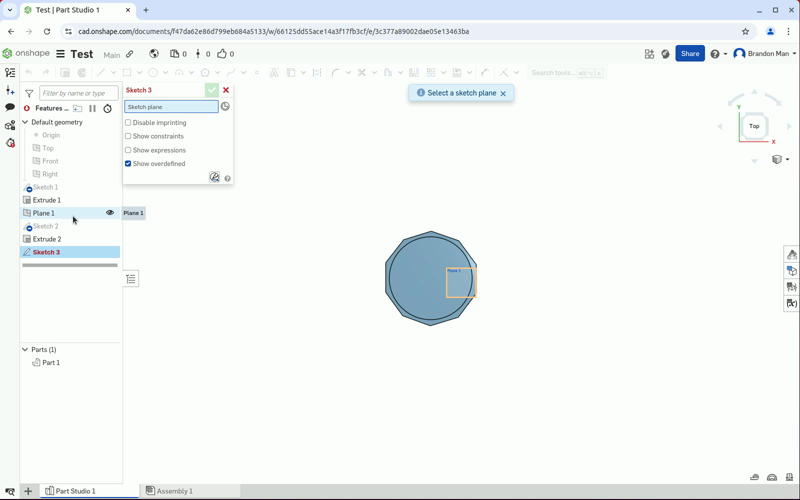
click(73, 215)
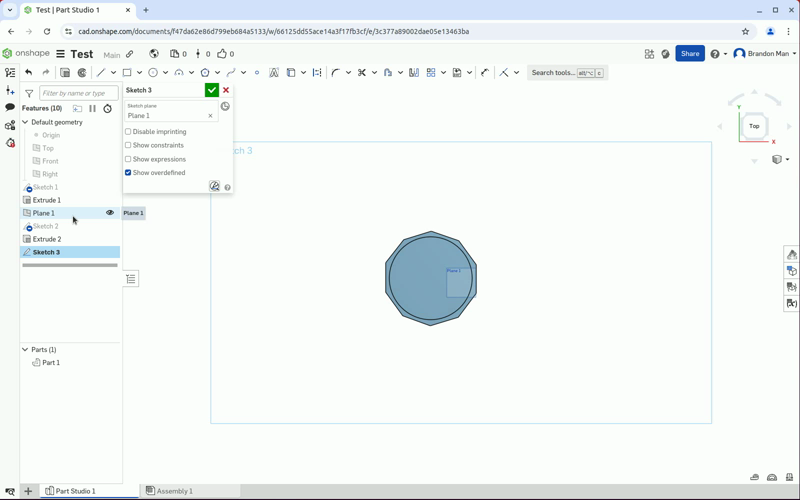
mouse_move(73, 352)
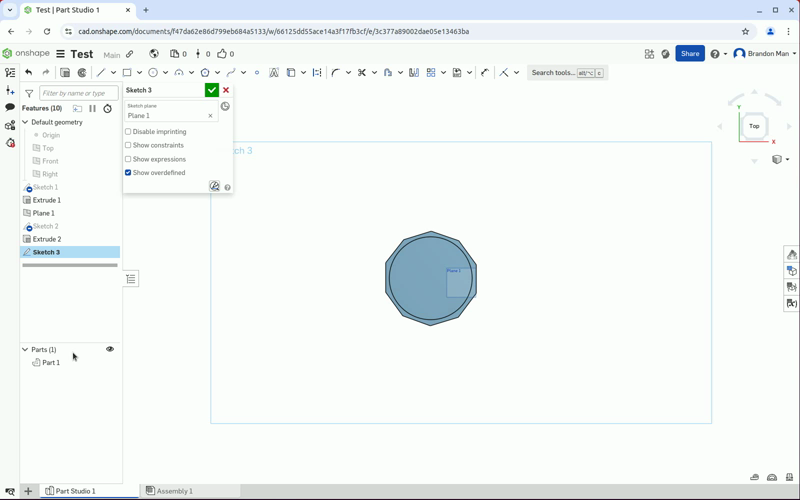
key(y)
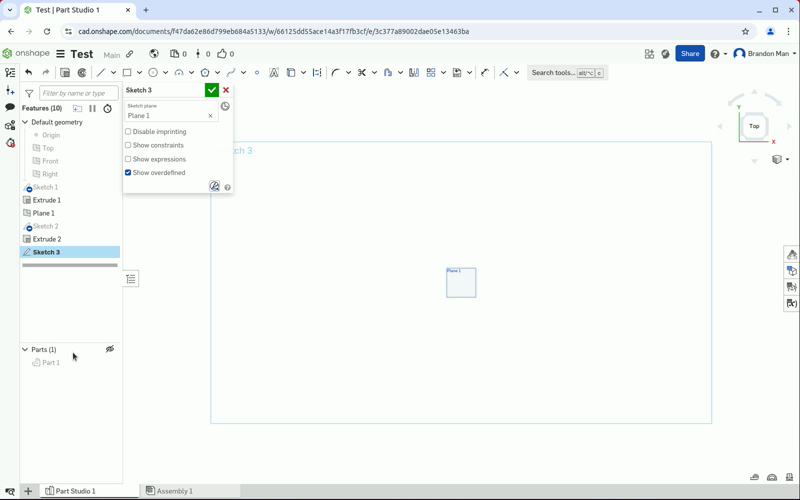
key(c)
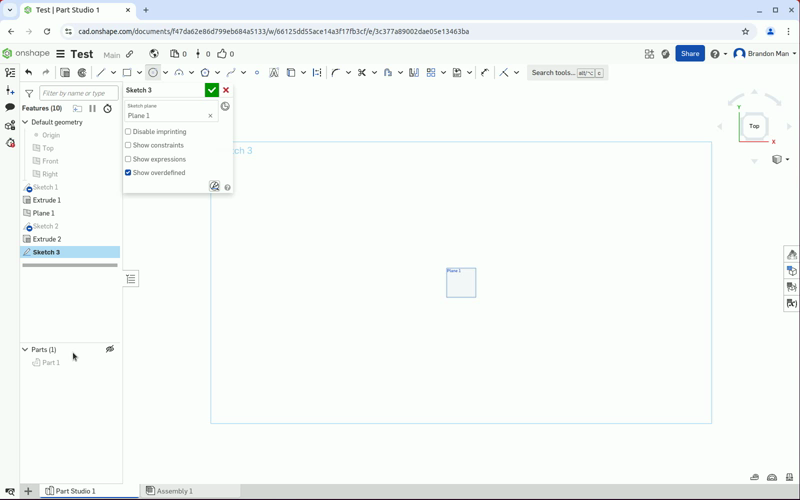
key_down(shift)
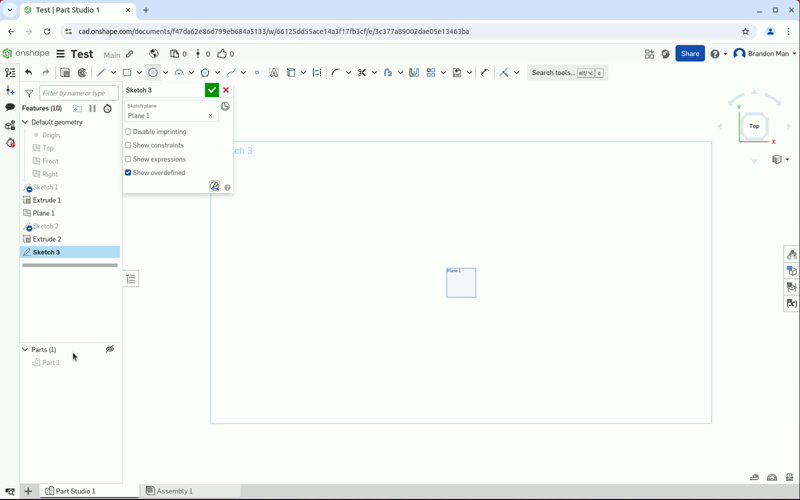
mouse_move(430, 278)
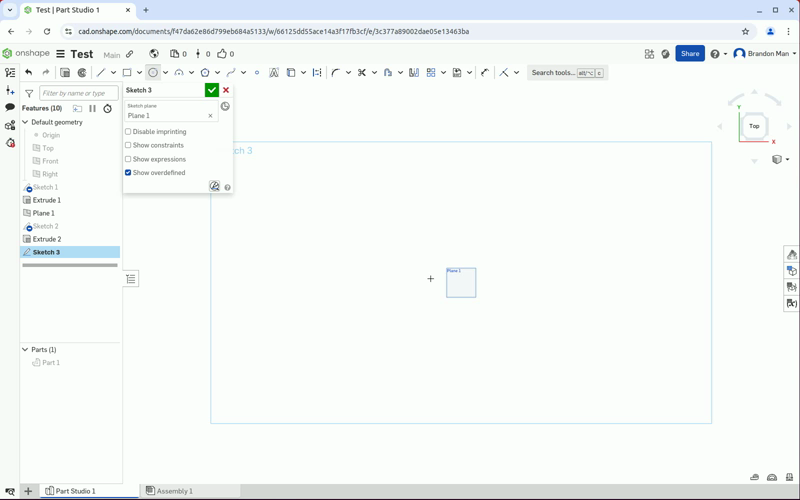
click(430, 278)
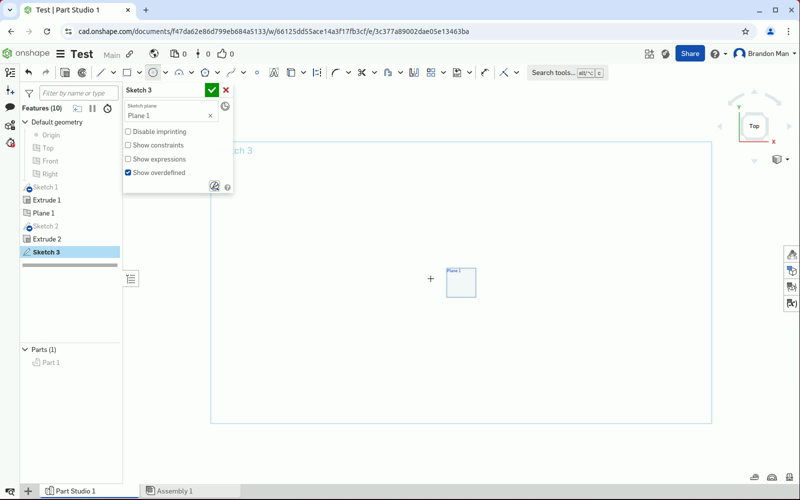
key_up(shift)
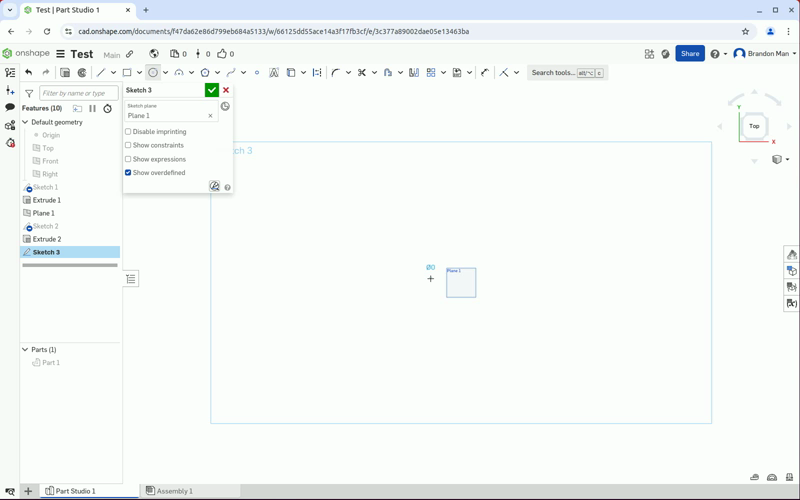
mouse_move(472, 278)
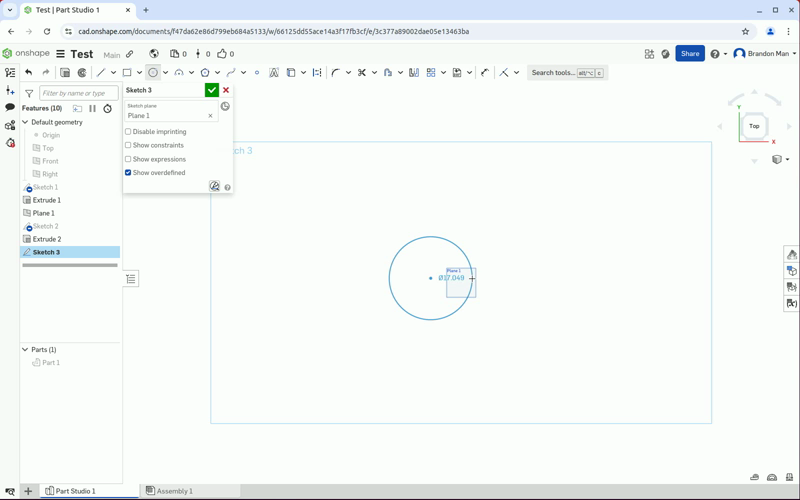
click(472, 278)
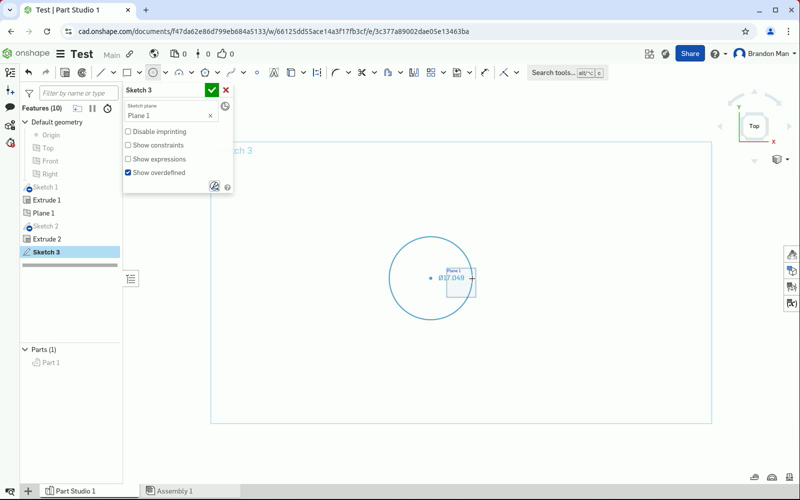
key(esc)
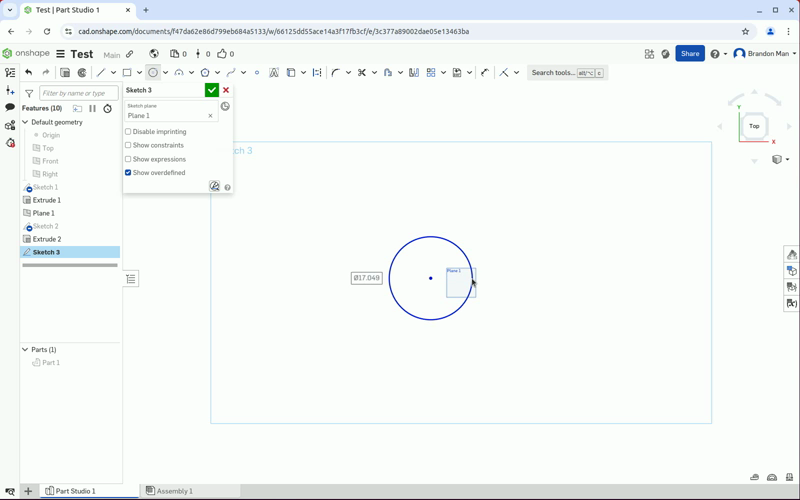
key(c)
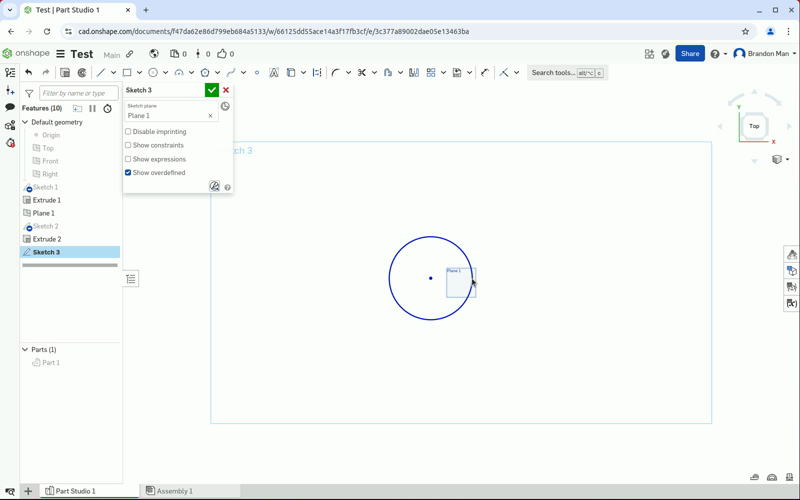
key_down(shift)
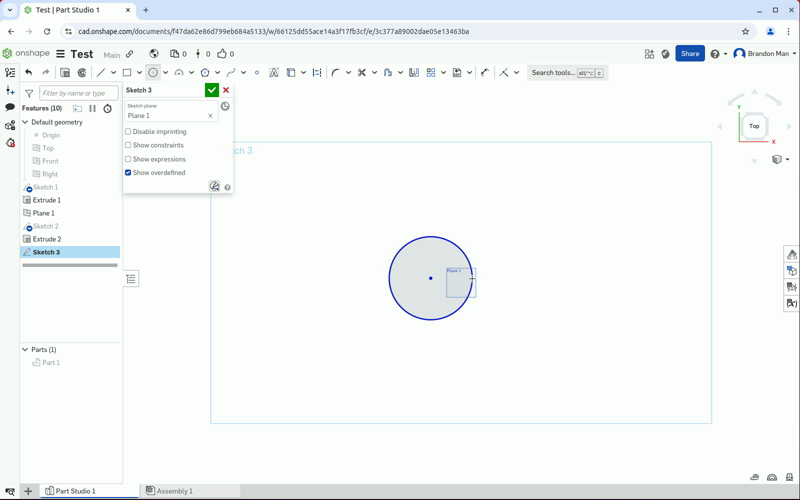
mouse_move(430, 278)
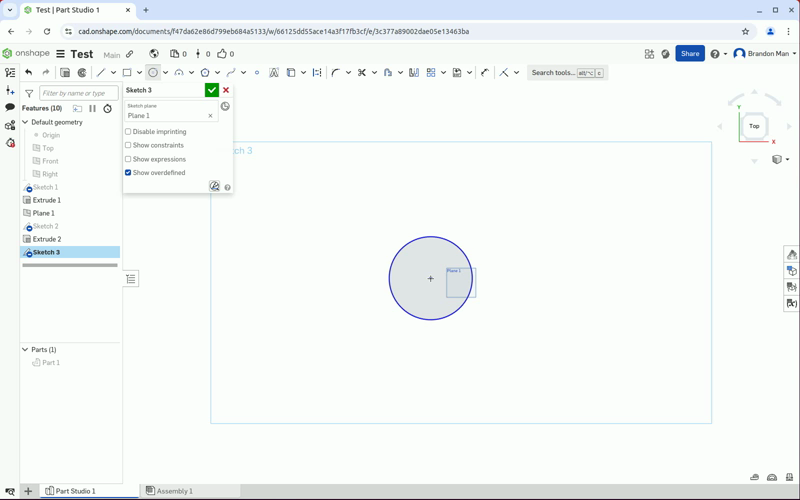
click(430, 278)
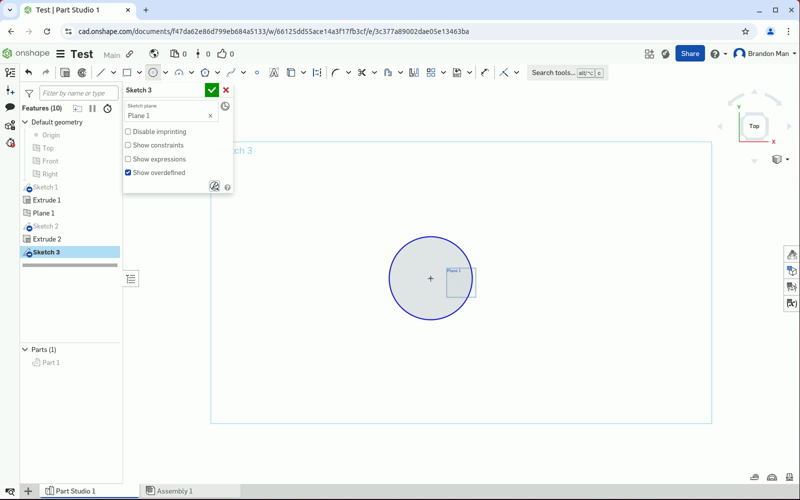
key_up(shift)
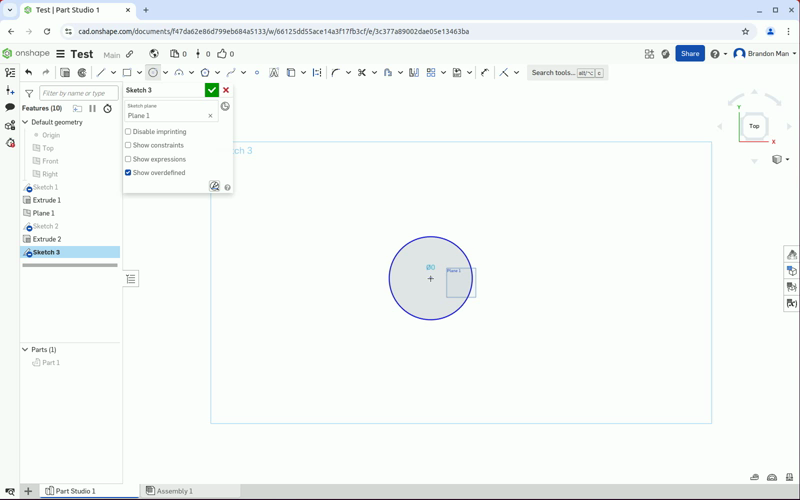
mouse_move(443, 278)
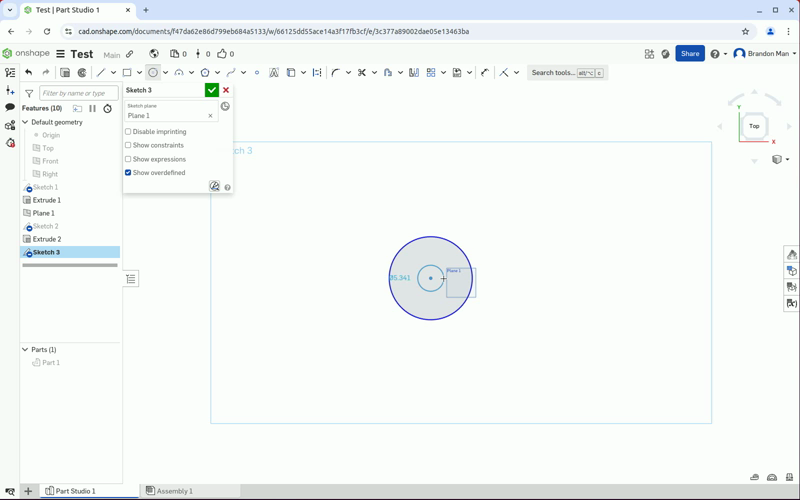
click(443, 278)
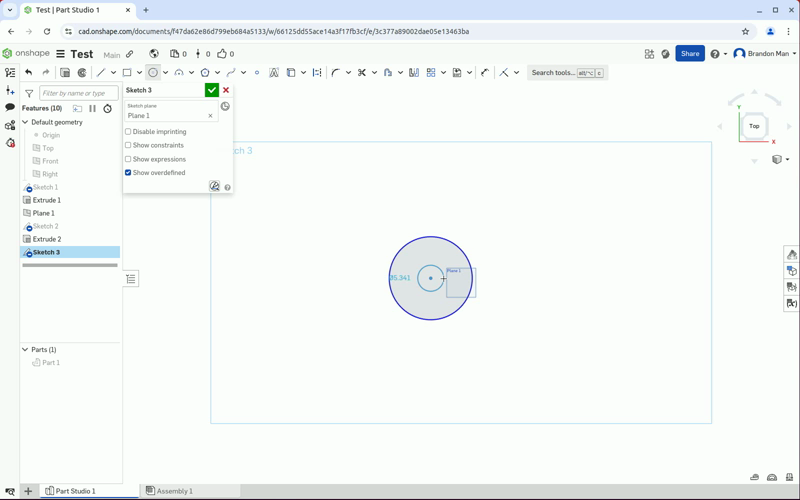
key(esc)
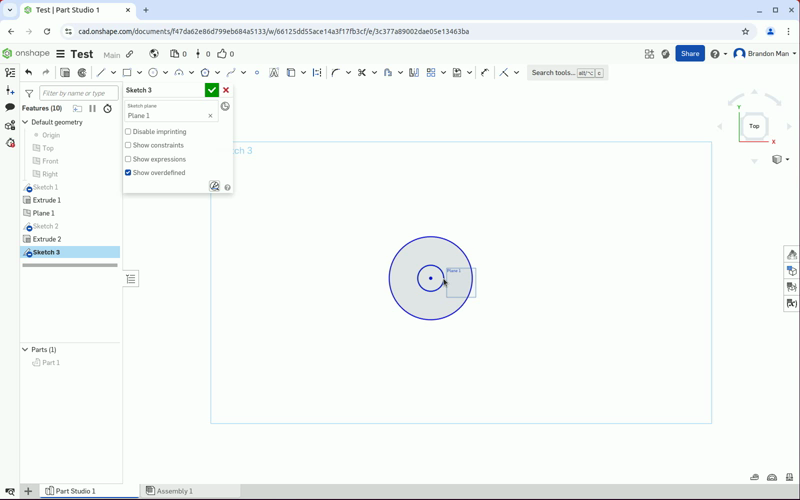
mouse_move(443, 297)
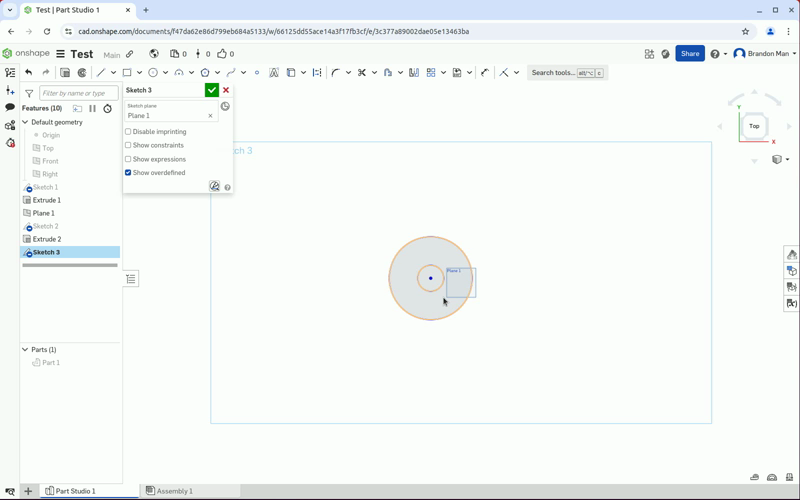
click(443, 297)
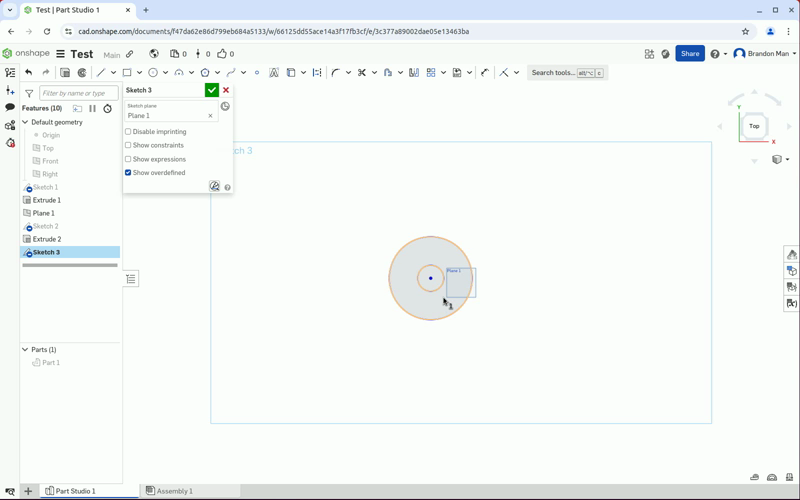
mouse_move(73, 352)
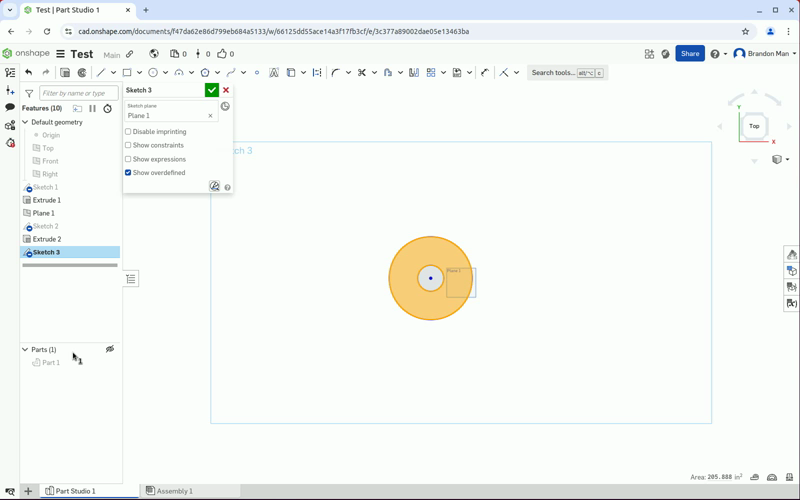
key(shift+y)
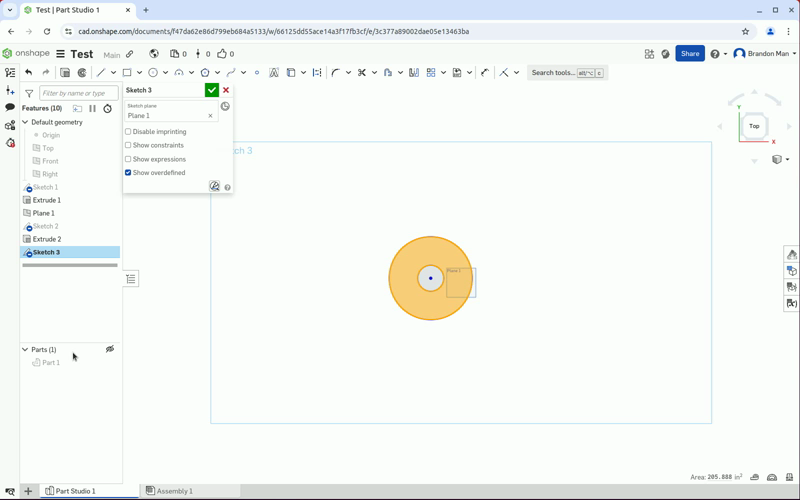
key(shift+e)
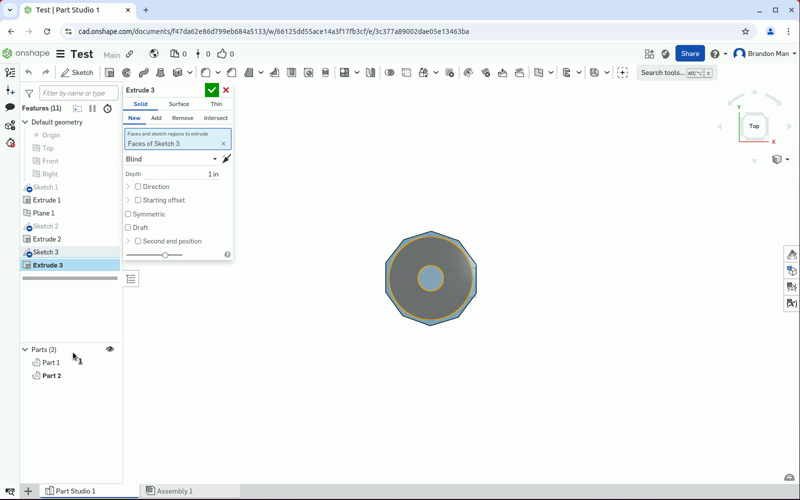
mouse_move(143, 106)
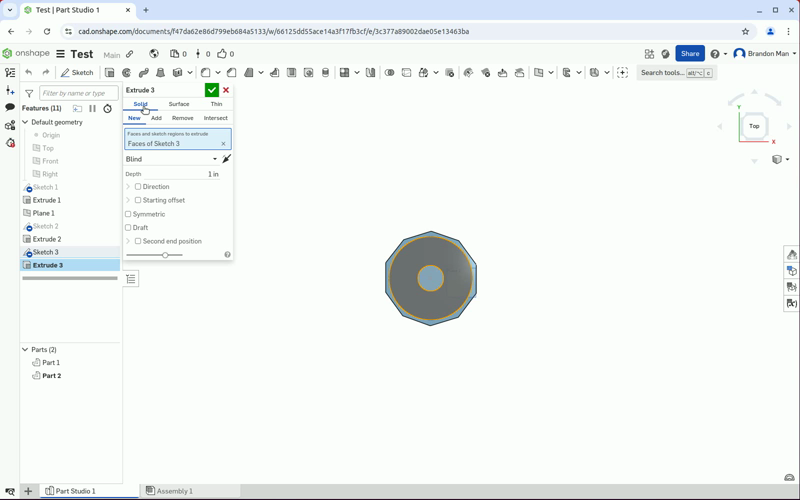
click(143, 106)
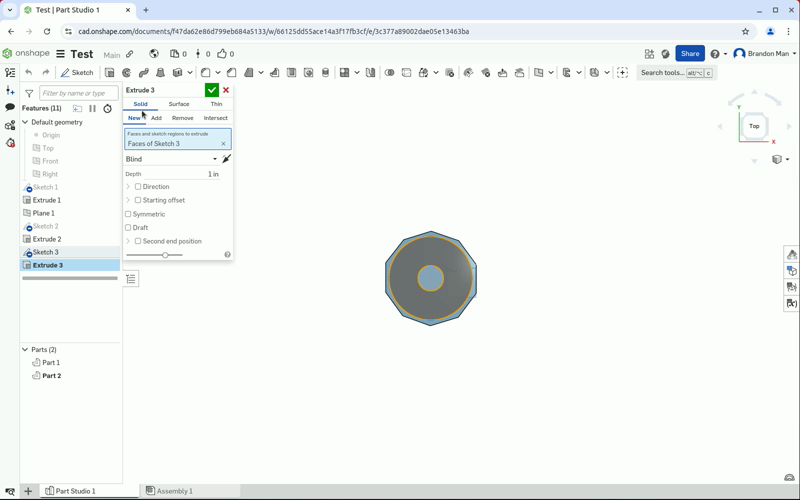
mouse_move(137, 120)
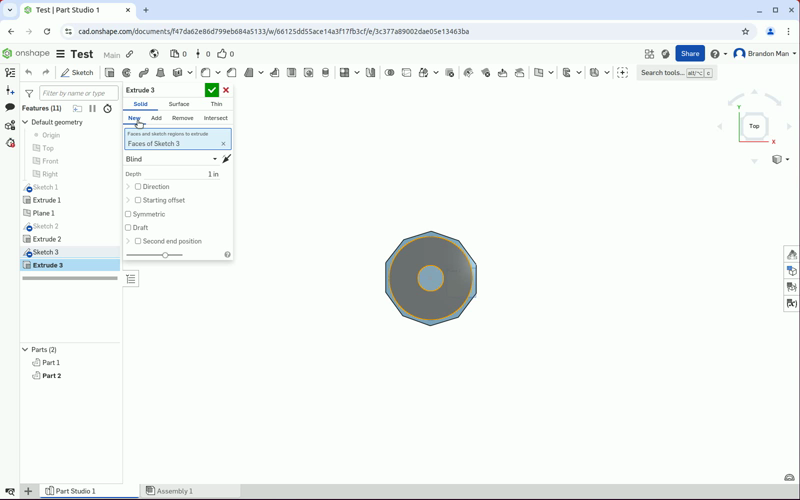
click(137, 120)
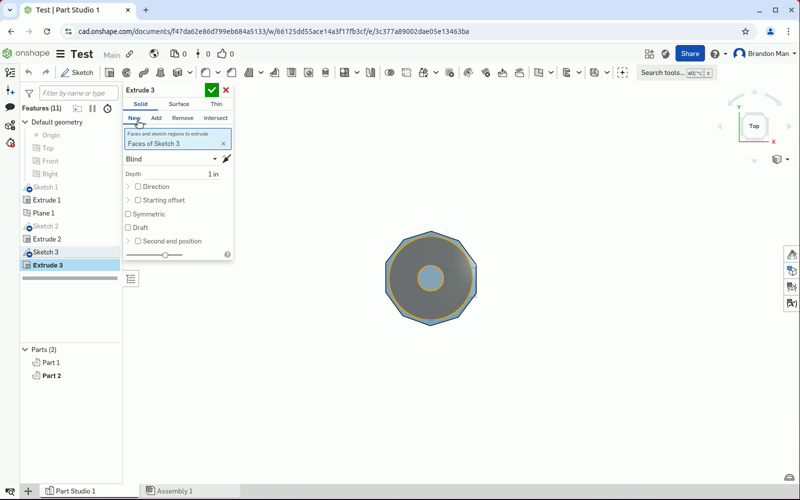
key(tab, 4)
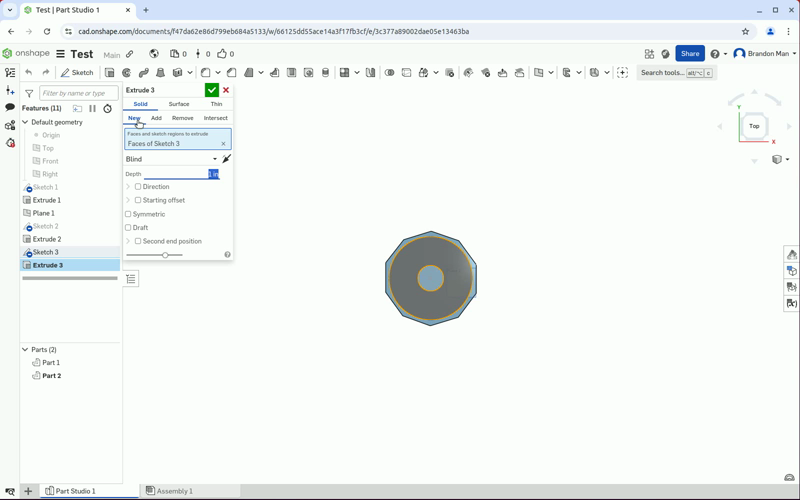
text(1.204)
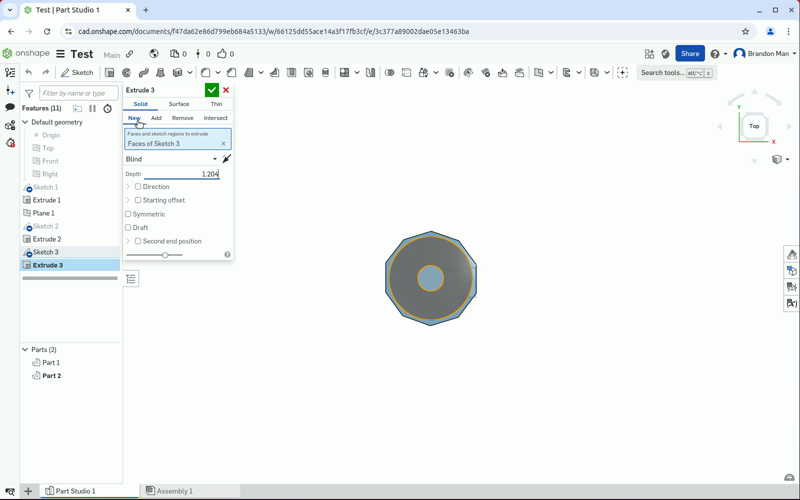
key(enter)
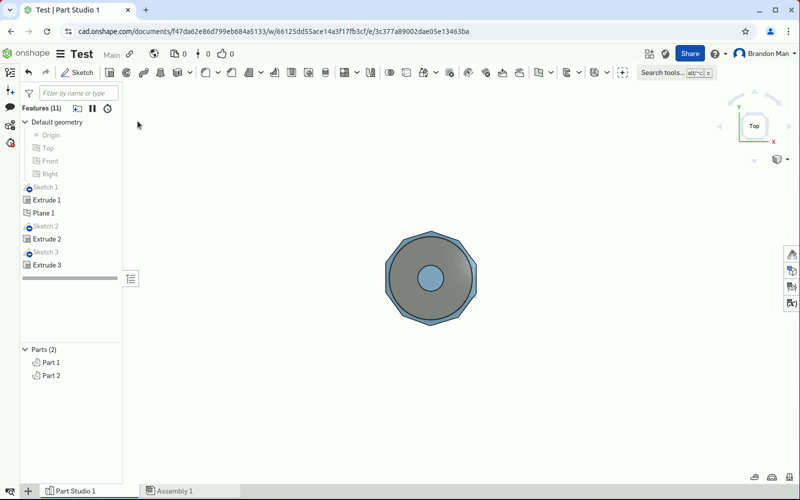
key(shift+h)
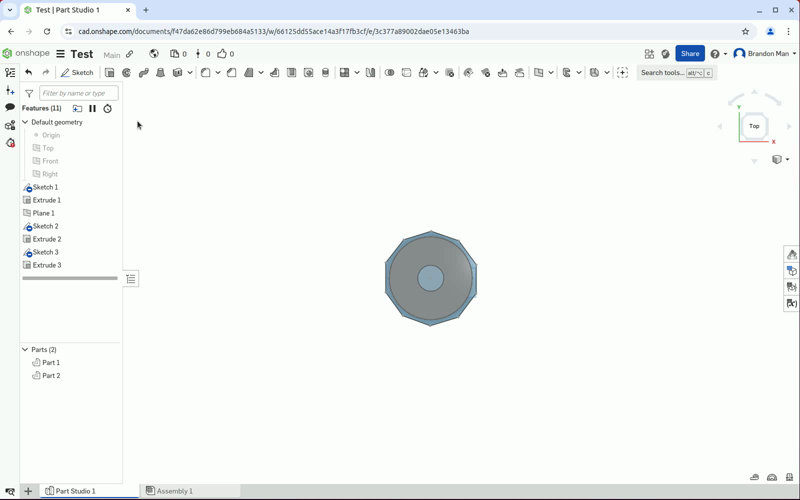
key(shift+h)
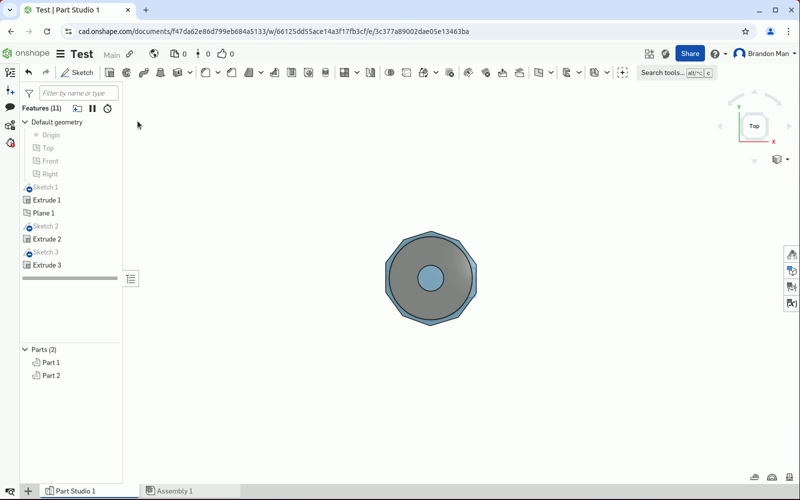
mouse_move(73, 189)
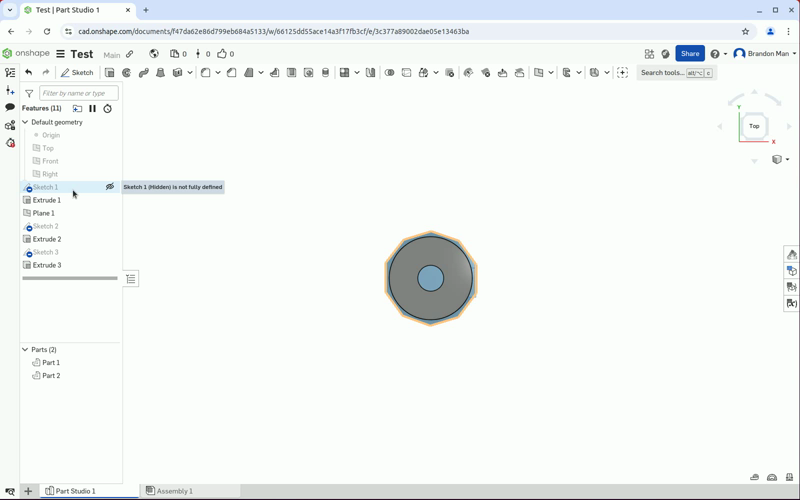
click(73, 189)
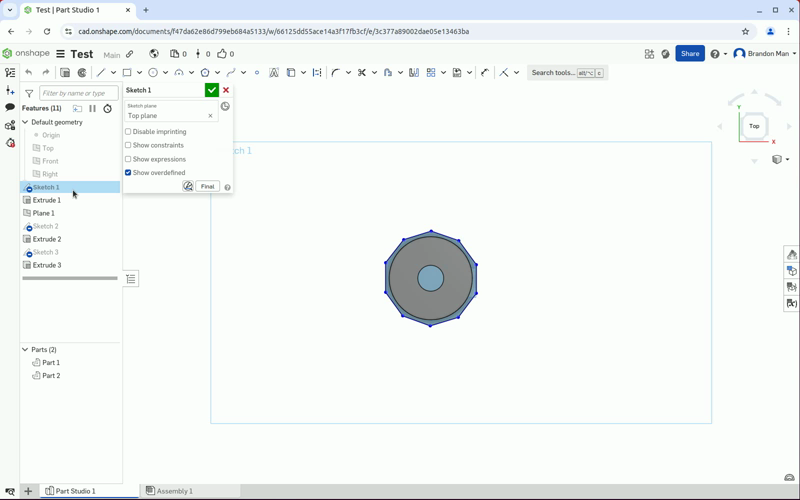
mouse_move(229, 92)
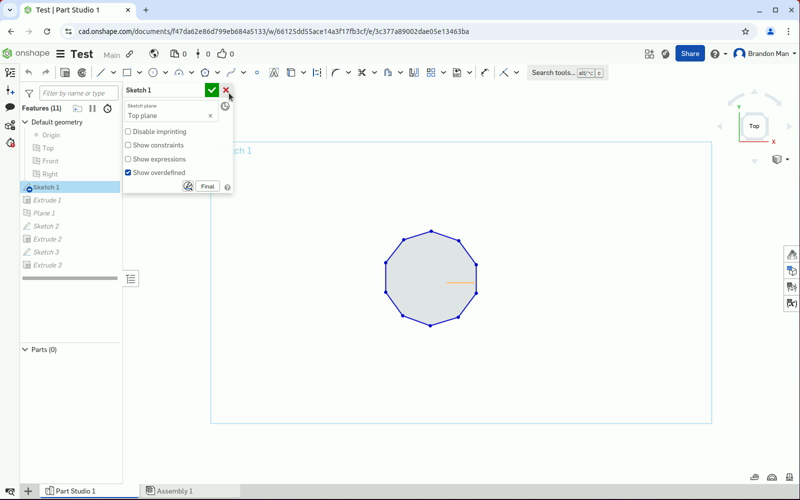
click(229, 92)
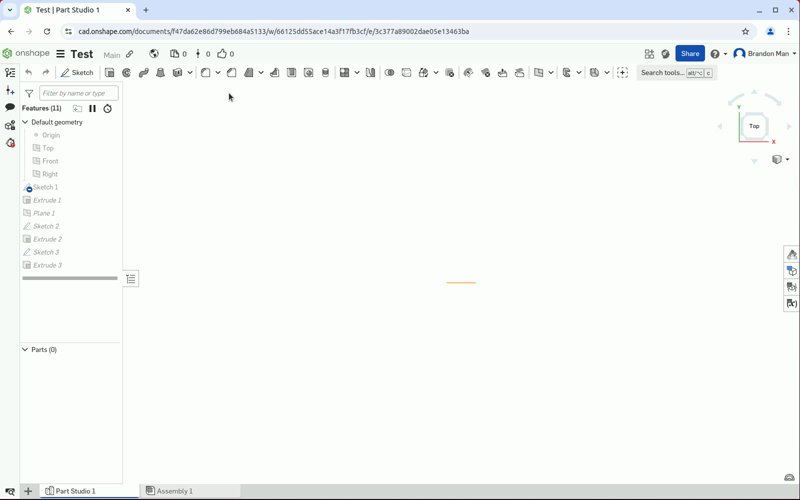
key(shift+s)
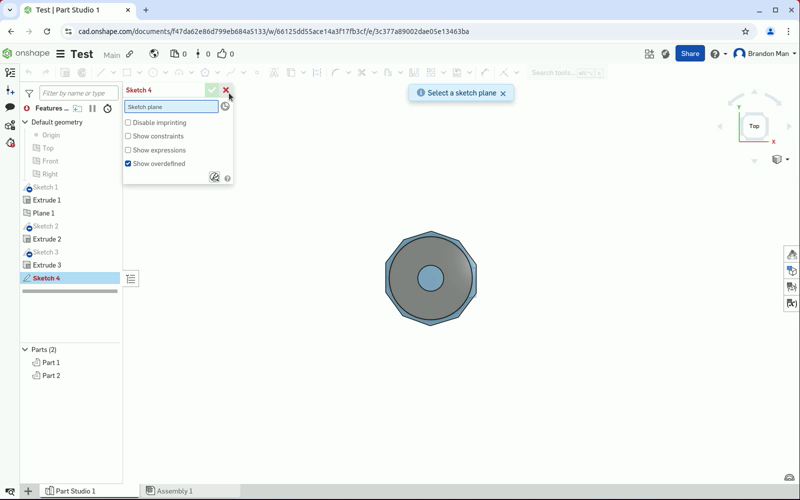
mouse_move(73, 215)
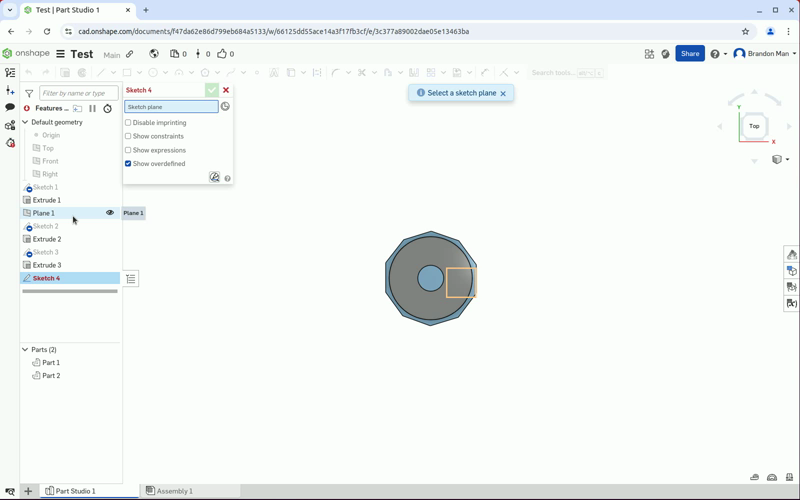
click(73, 215)
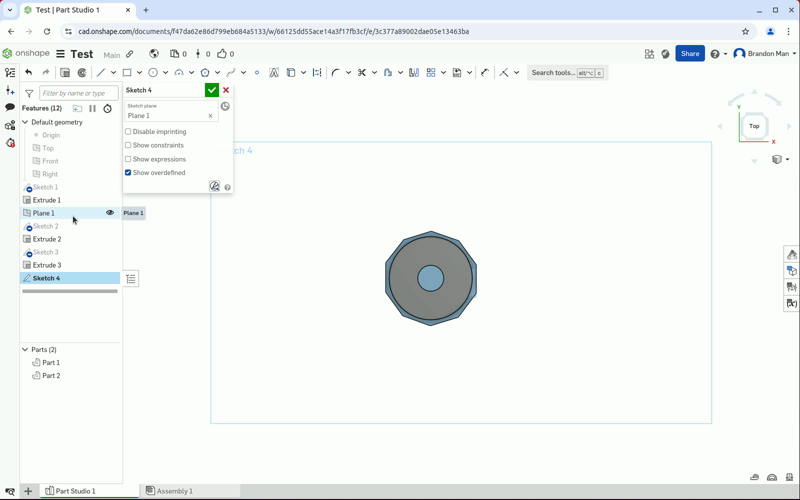
mouse_move(73, 352)
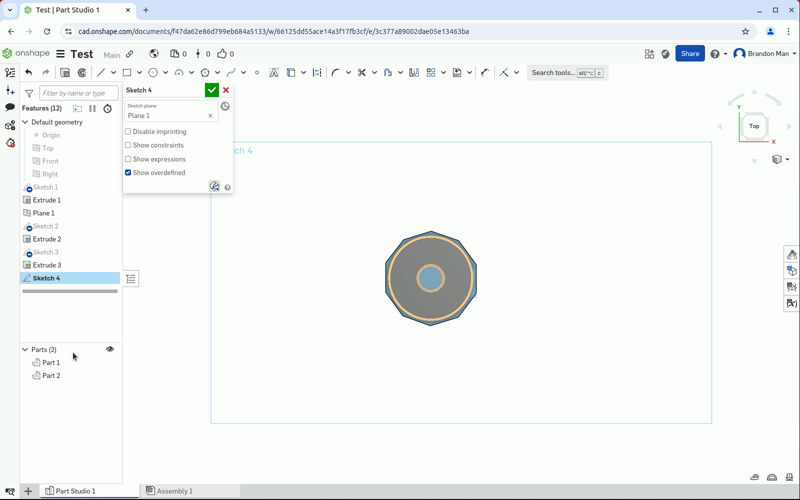
key(y)
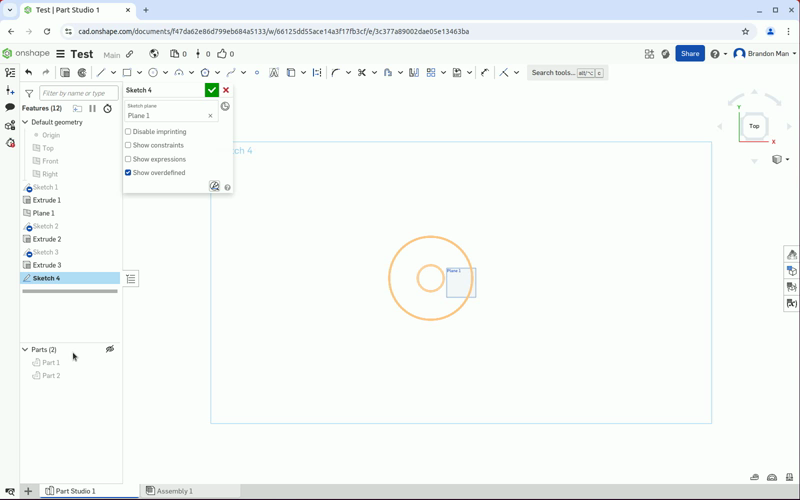
key(l)
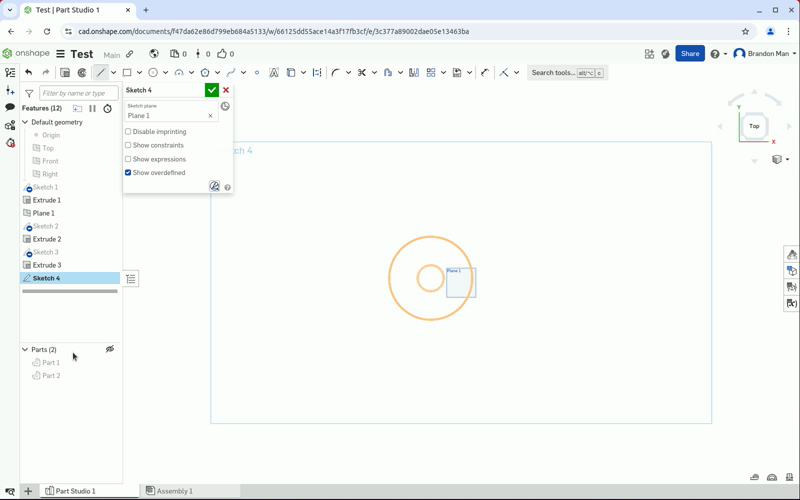
key_down(shift)
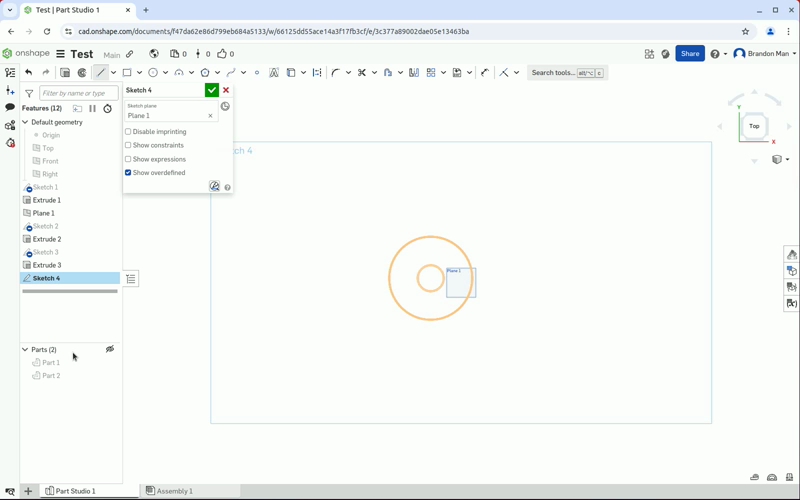
mouse_move(384, 291)
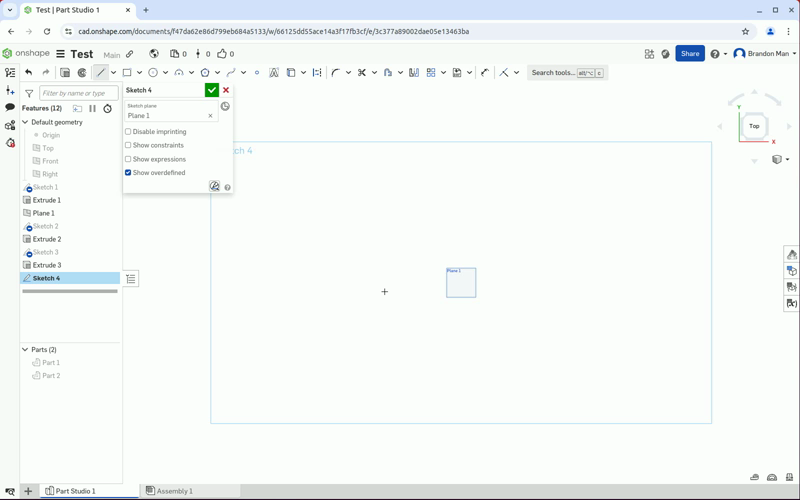
click(384, 291)
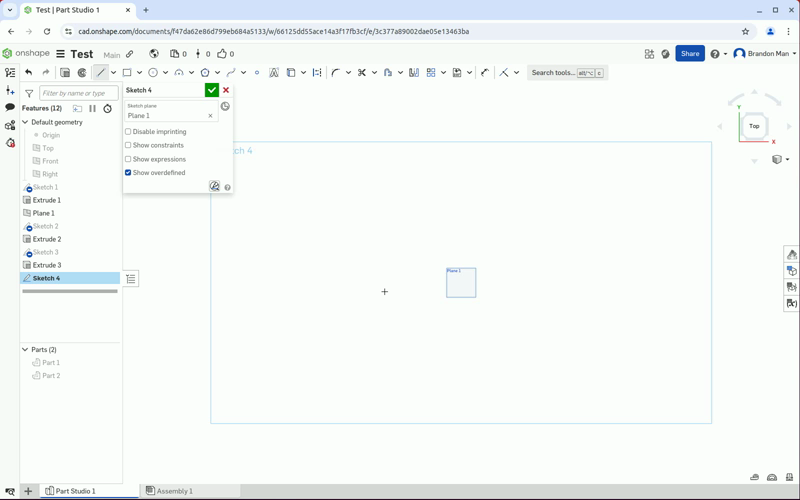
key_up(shift)
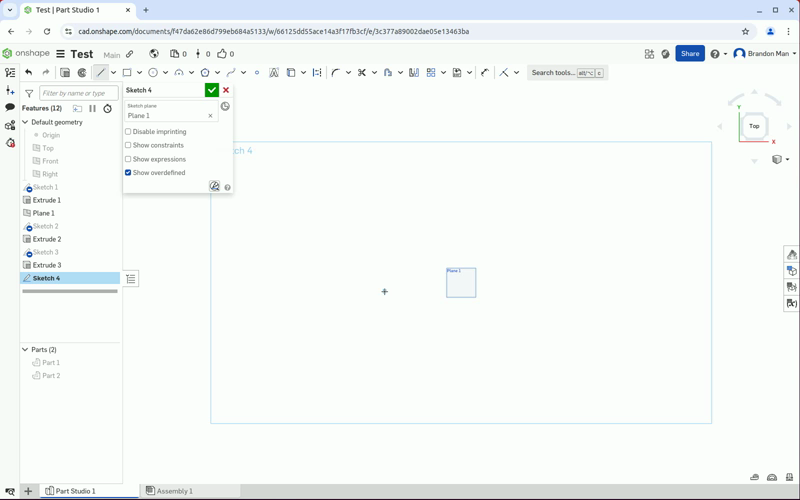
key_down(shift)
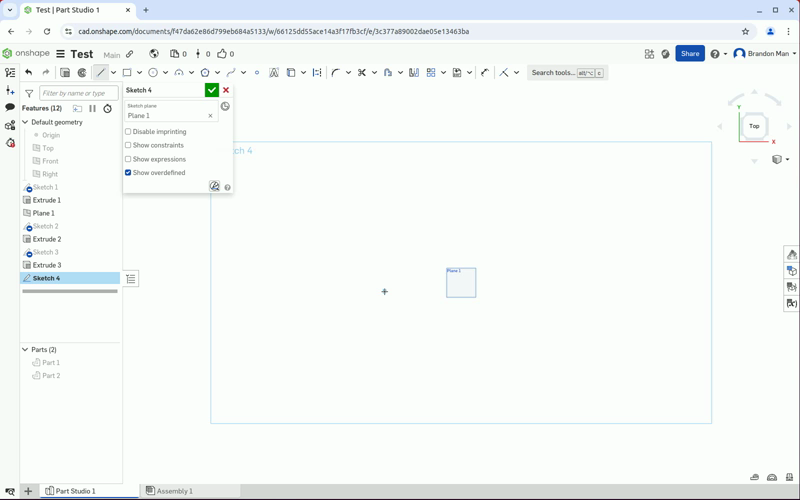
mouse_move(414, 291)
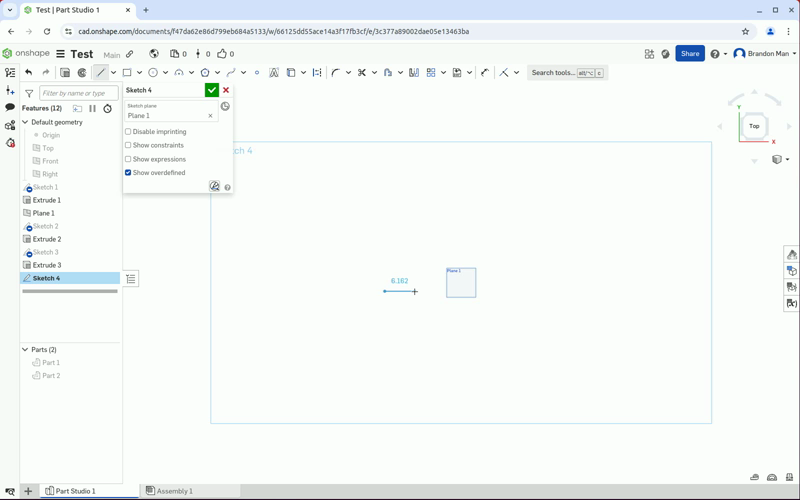
mouse_move(401, 315)
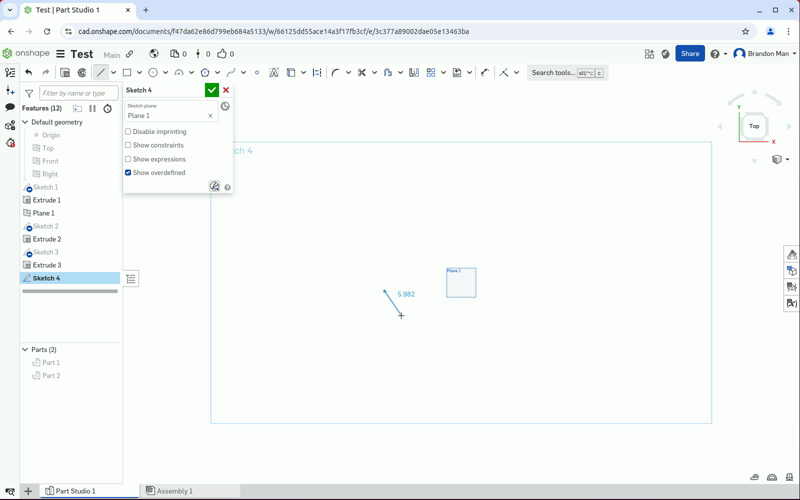
click(401, 315)
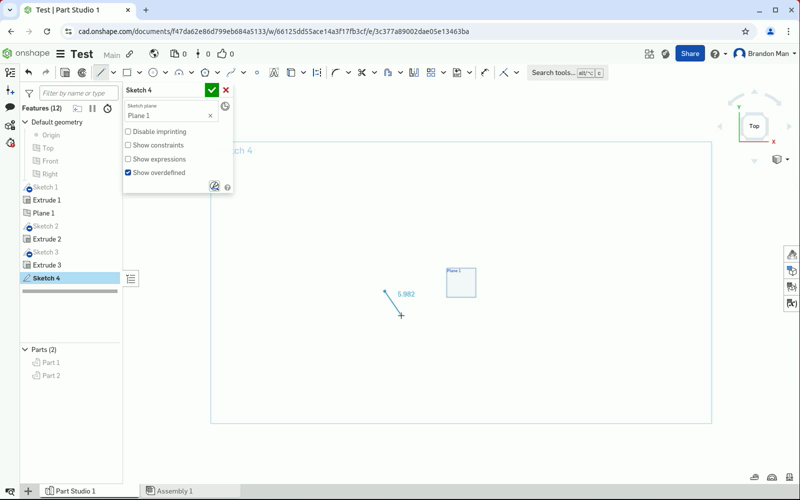
key_up(shift)
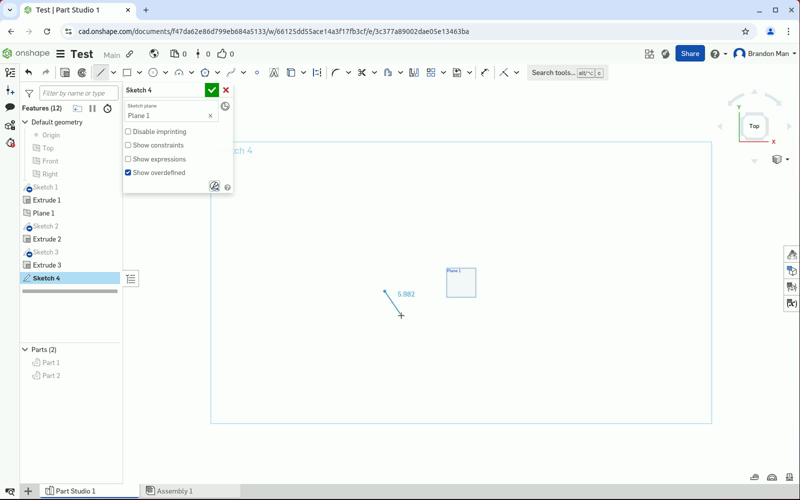
key_down(shift)
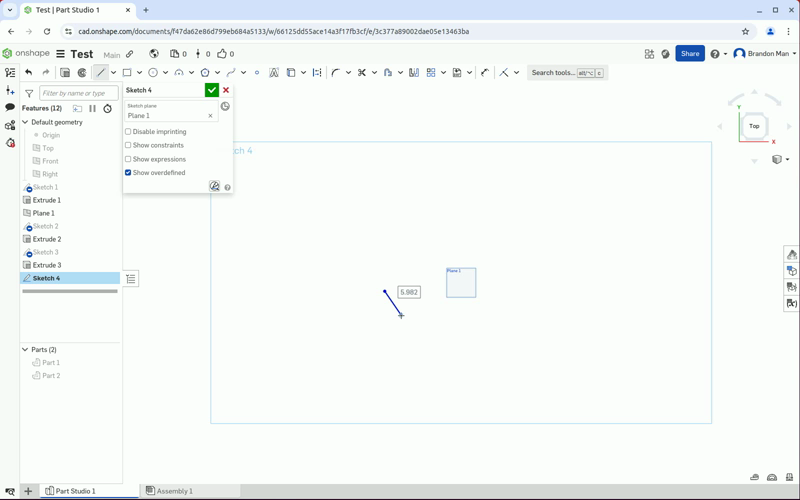
mouse_move(431, 315)
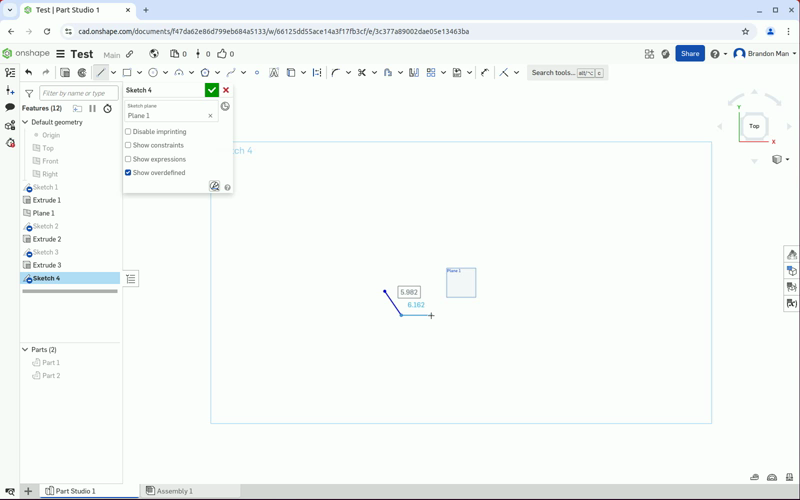
mouse_move(401, 315)
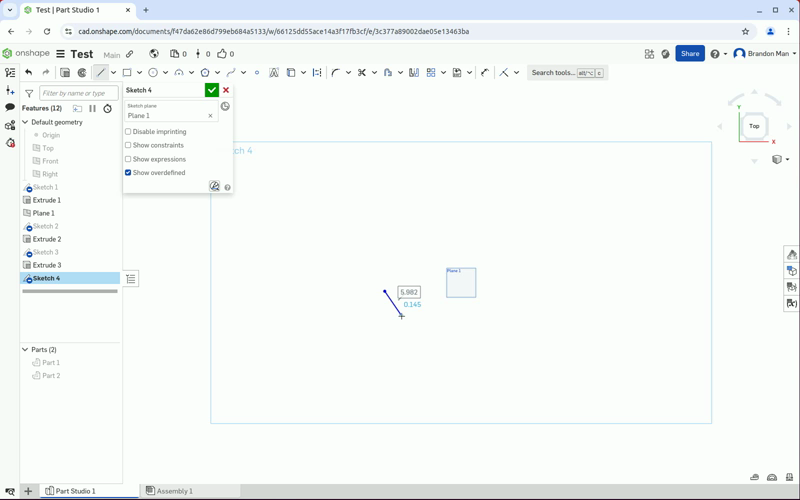
scroll(6)
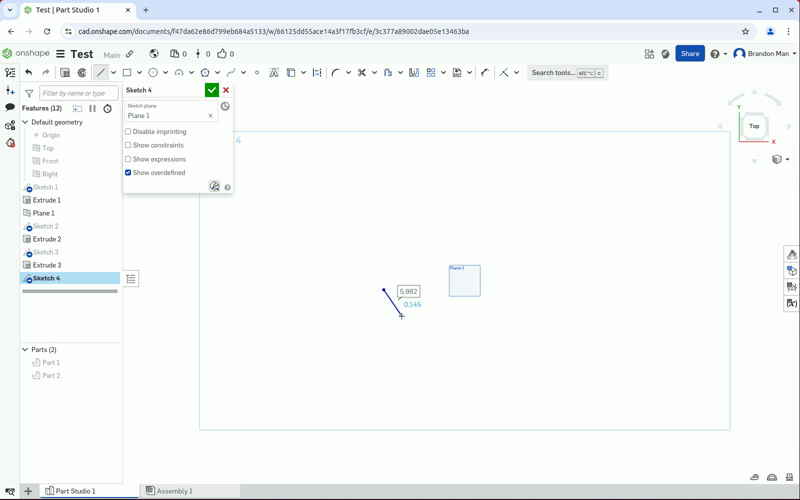
scroll(6)
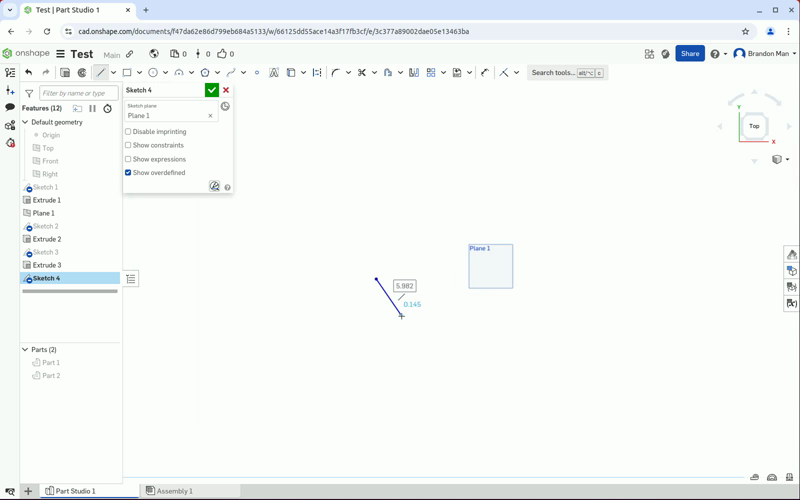
scroll(6)
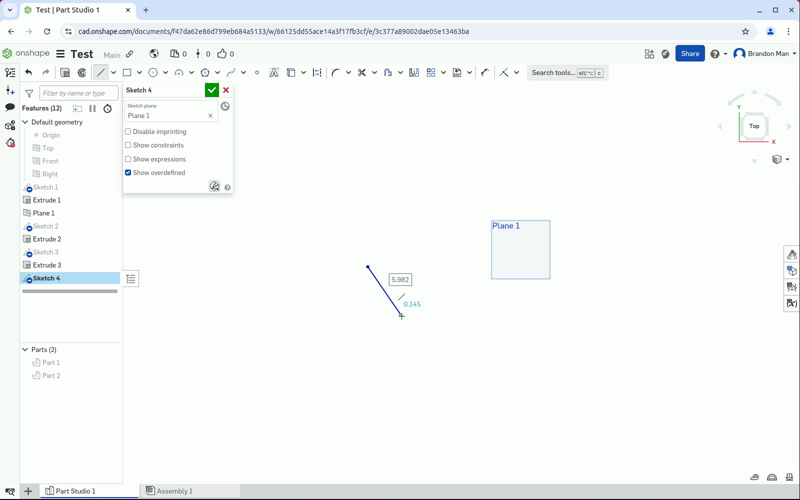
scroll(6)
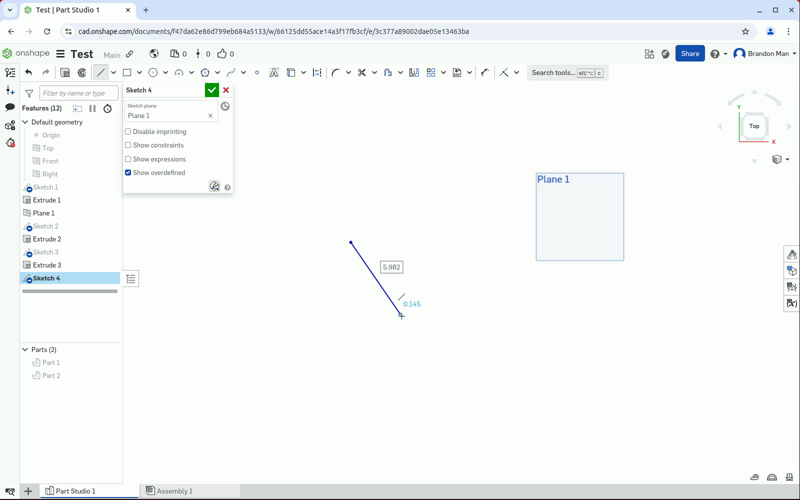
scroll(6)
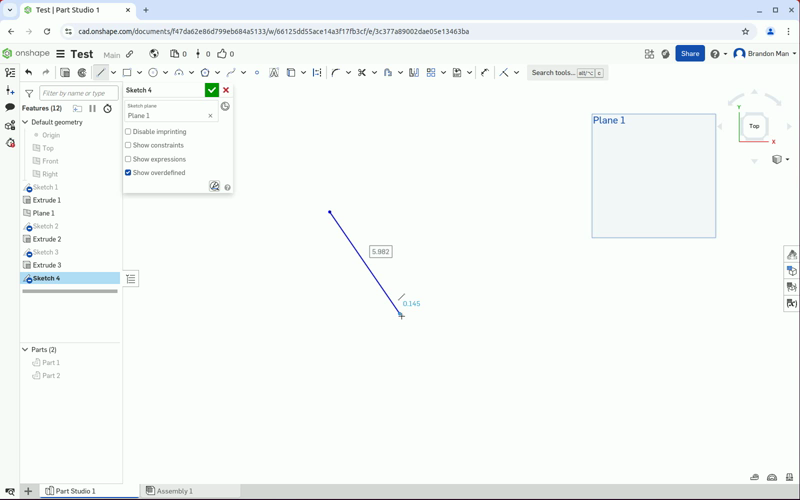
scroll(6)
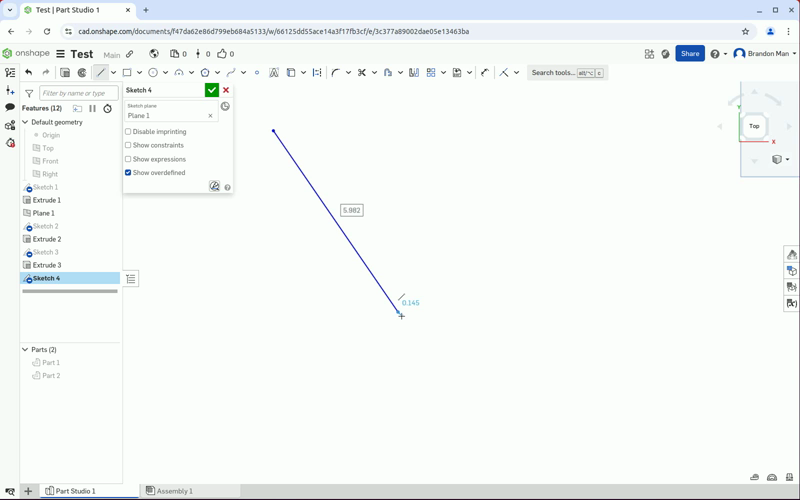
scroll(6)
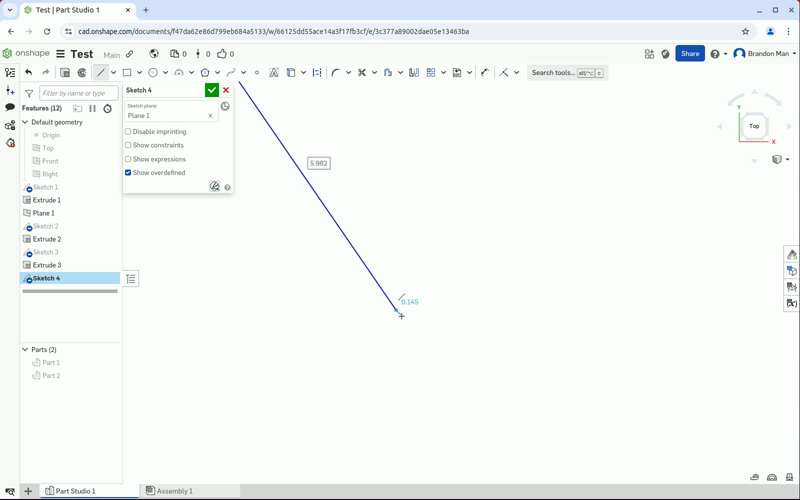
click(401, 315)
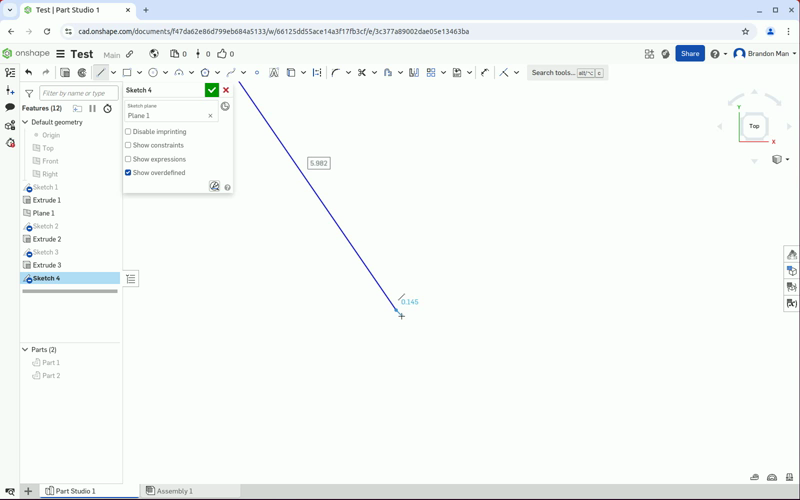
scroll(-6)
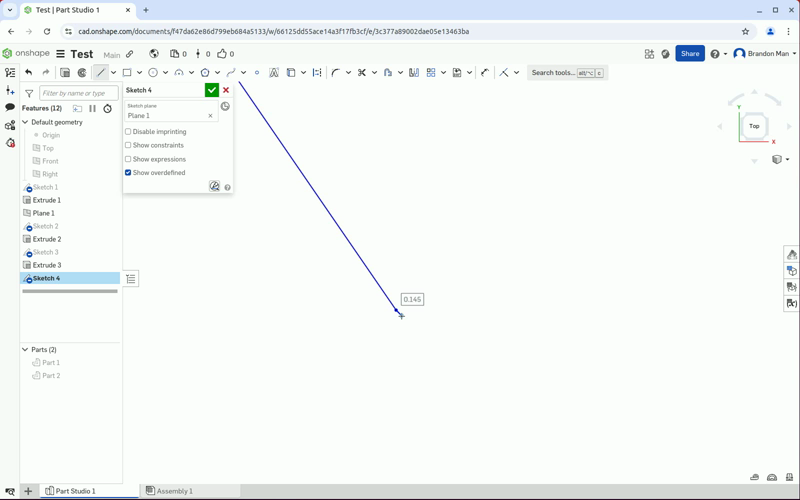
scroll(-6)
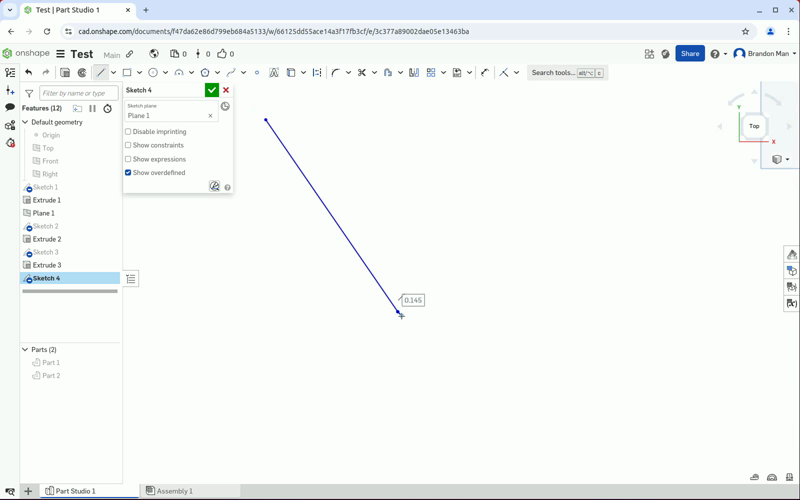
scroll(-6)
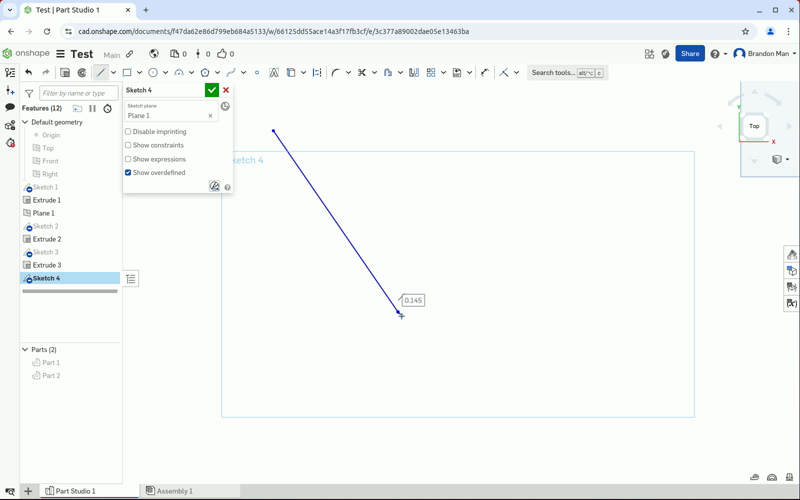
scroll(-6)
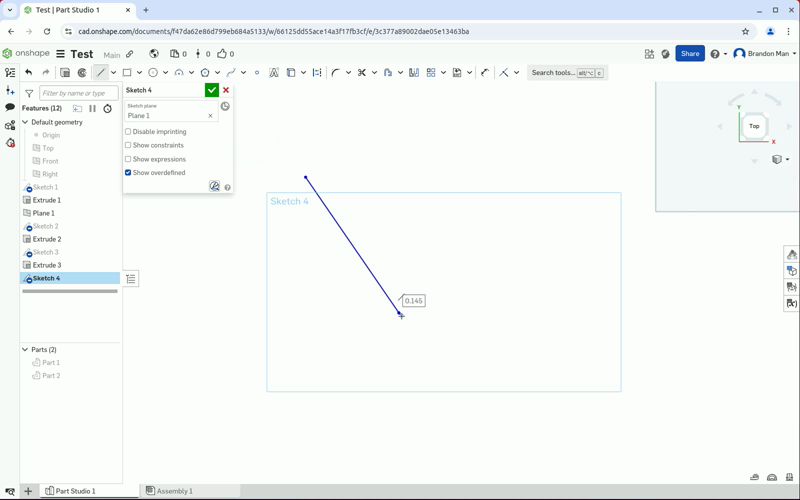
scroll(-6)
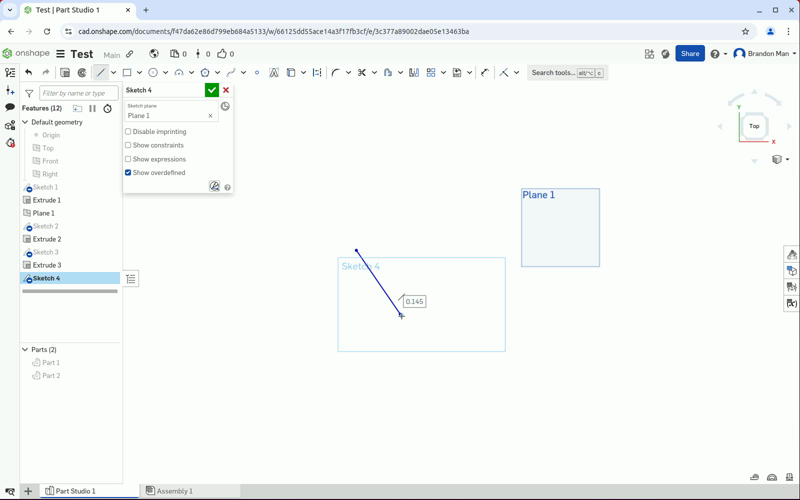
scroll(-6)
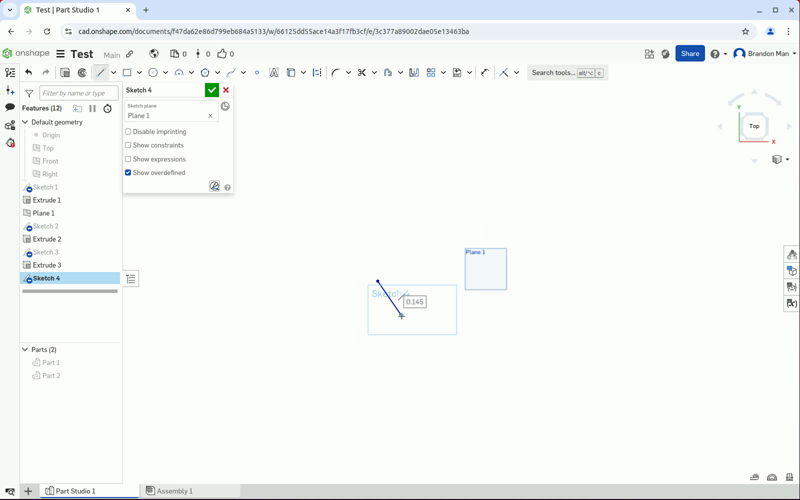
scroll(-6)
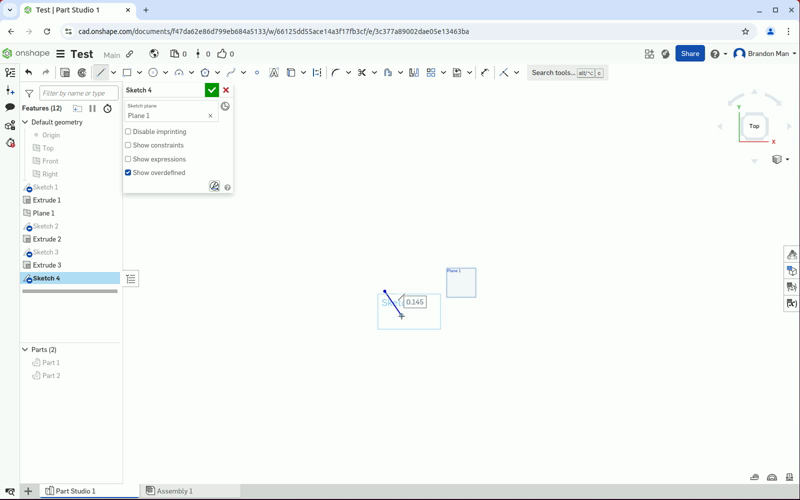
key_up(shift)
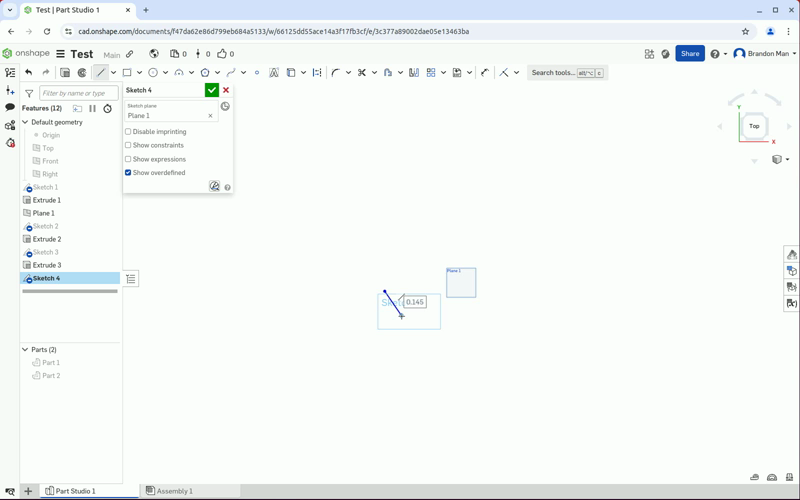
key_down(shift)
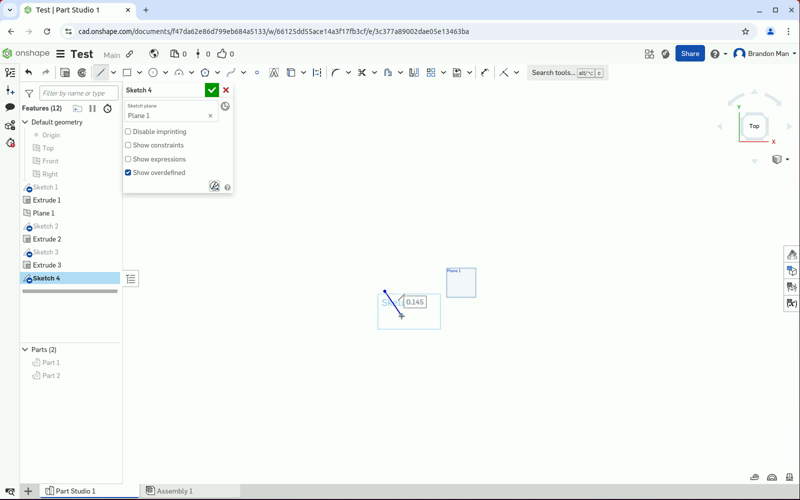
mouse_move(431, 315)
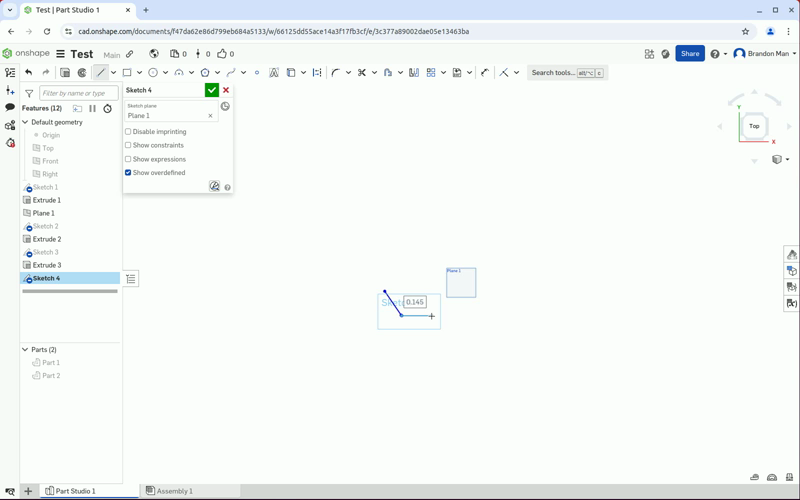
mouse_move(385, 292)
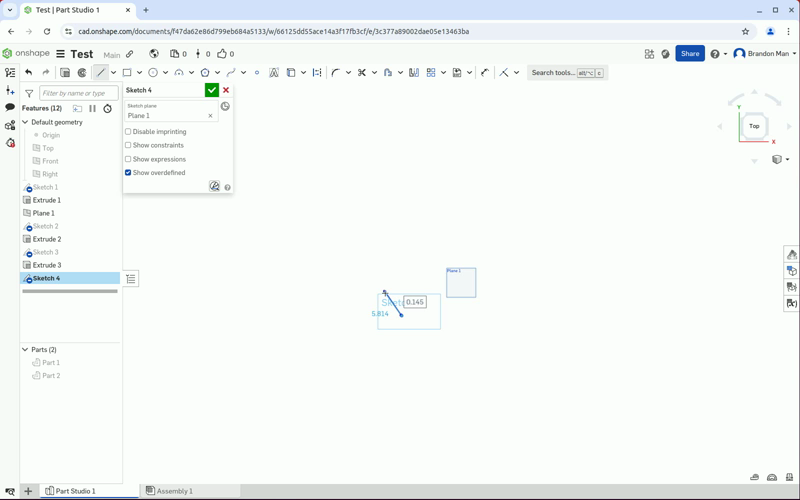
scroll(6)
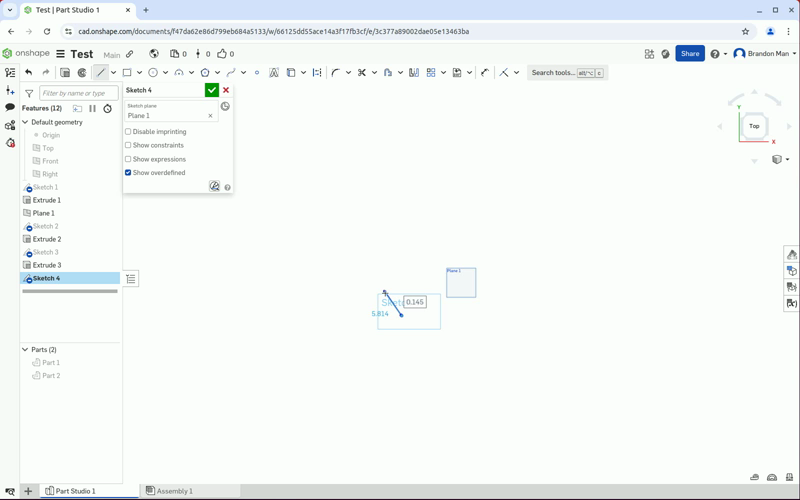
scroll(6)
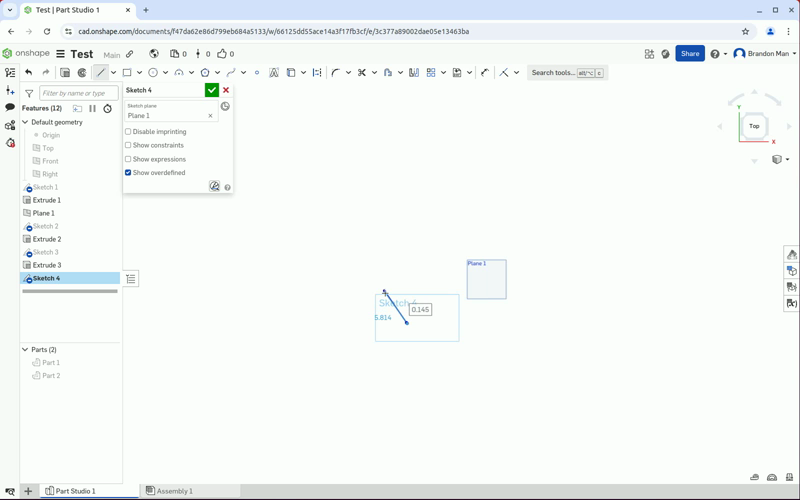
scroll(6)
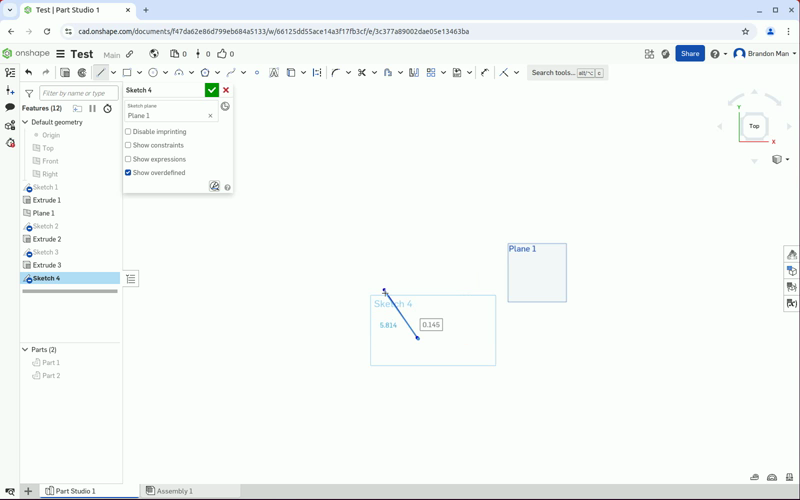
scroll(6)
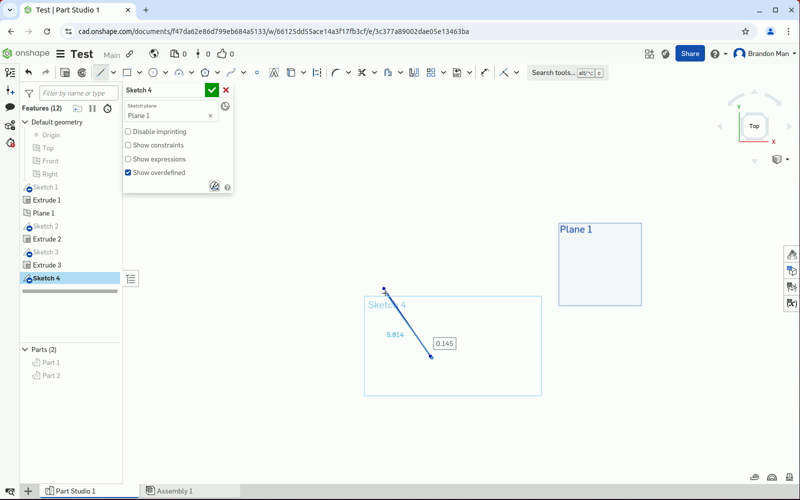
scroll(6)
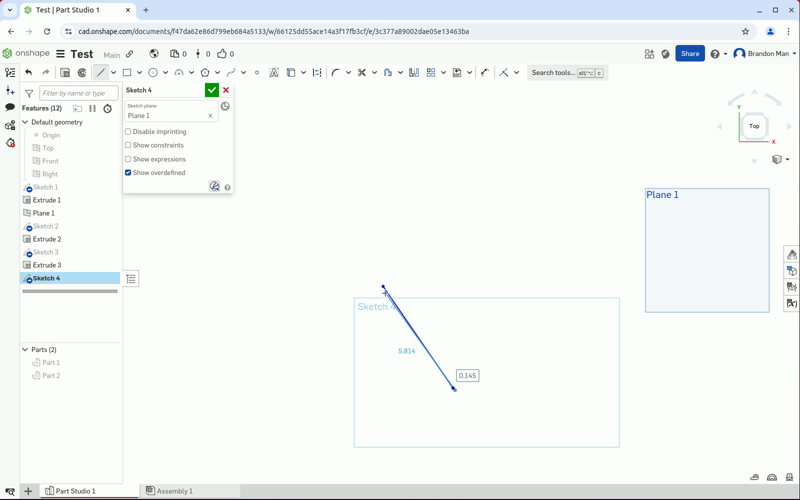
scroll(6)
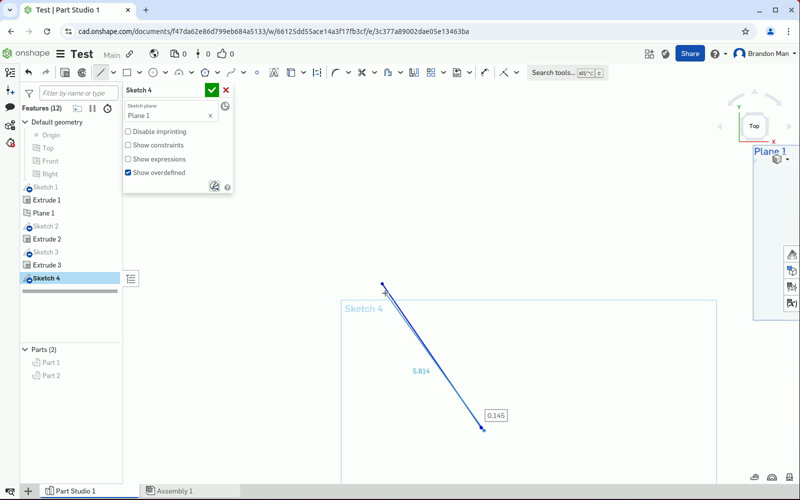
scroll(6)
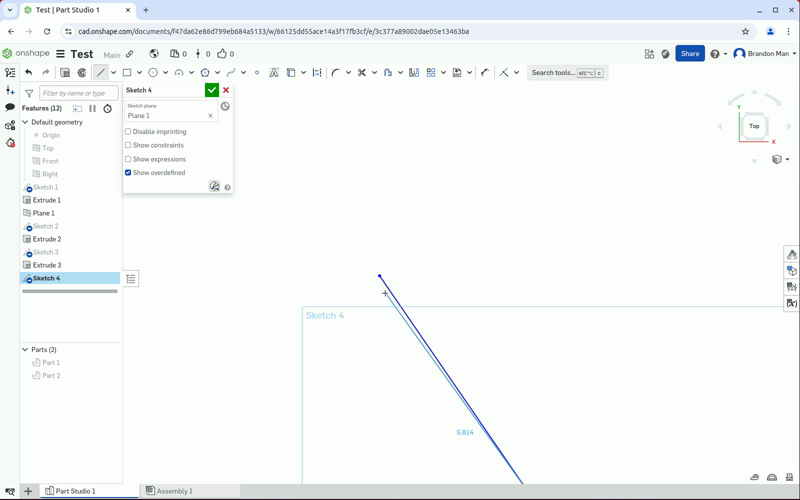
click(385, 292)
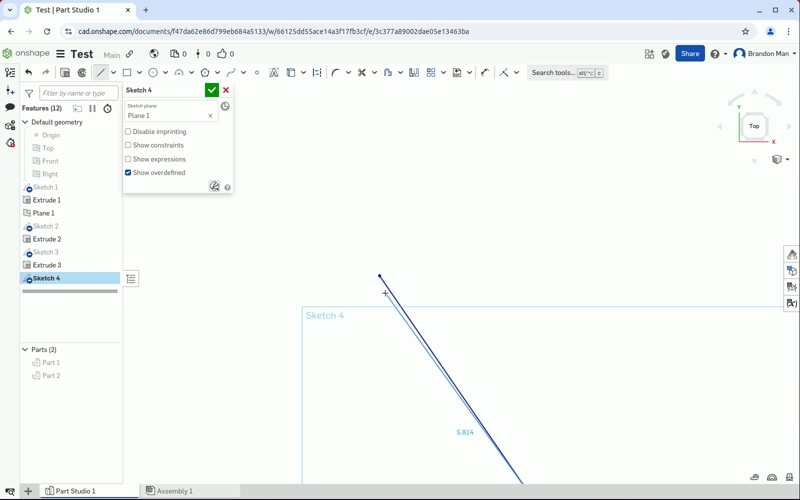
scroll(-6)
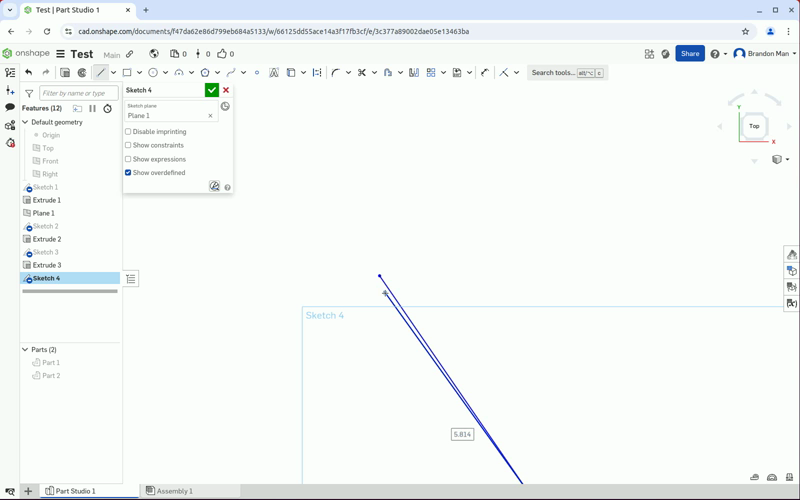
scroll(-6)
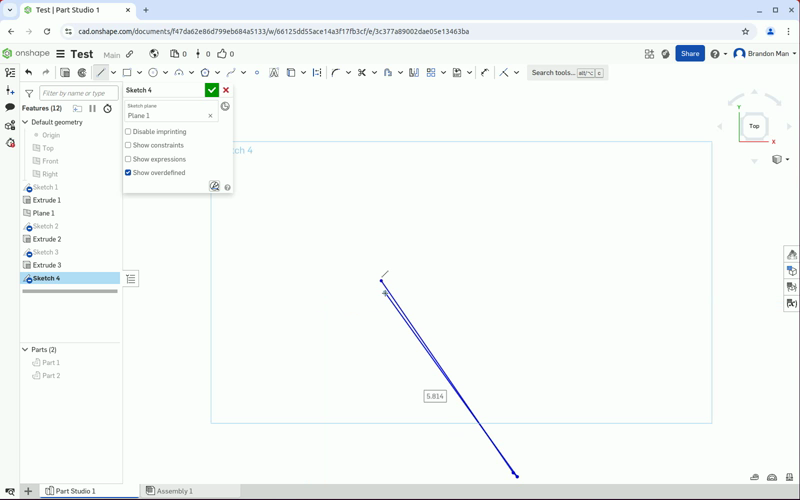
scroll(-6)
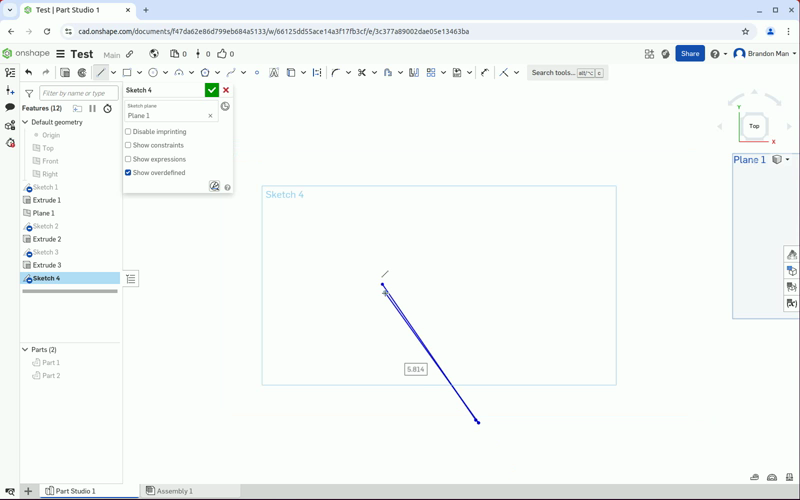
scroll(-6)
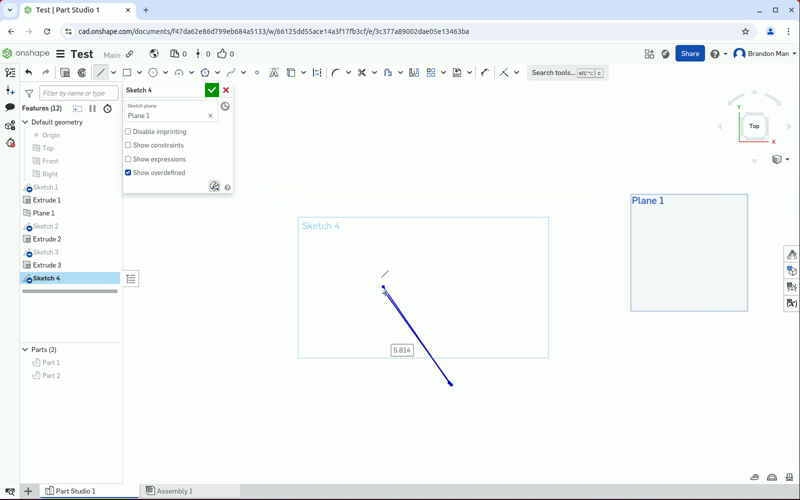
scroll(-6)
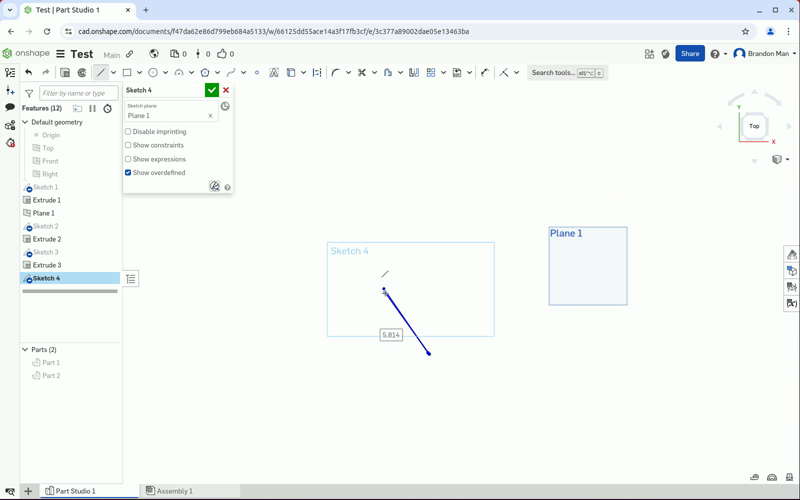
scroll(-6)
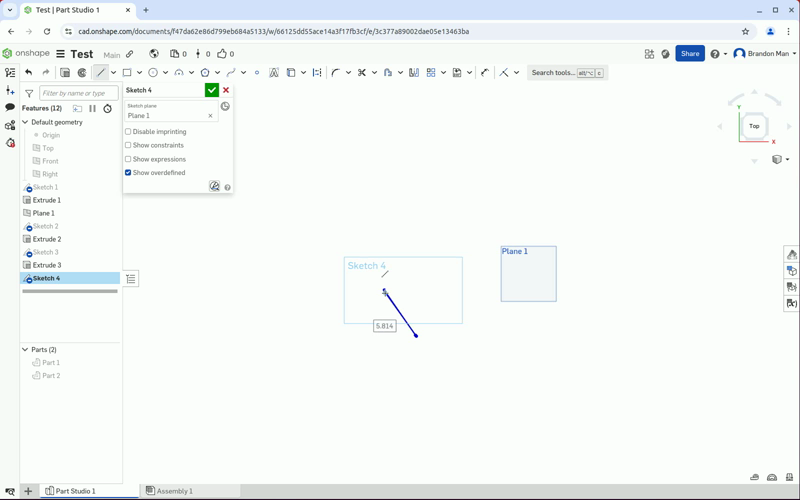
scroll(-6)
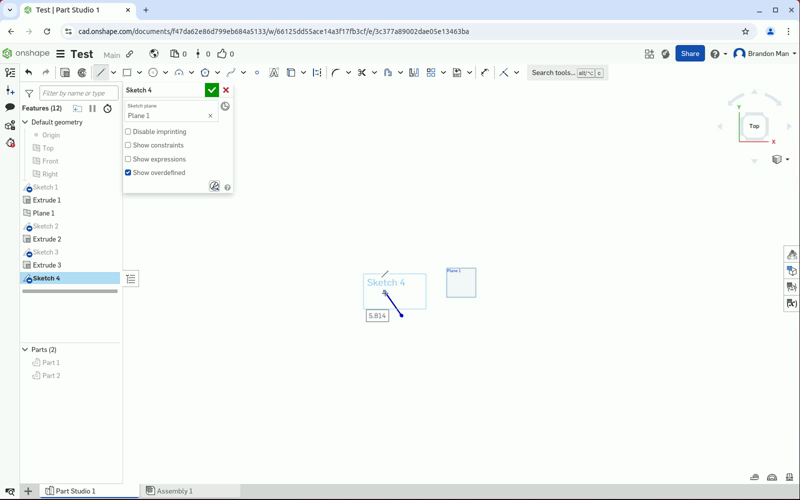
key_up(shift)
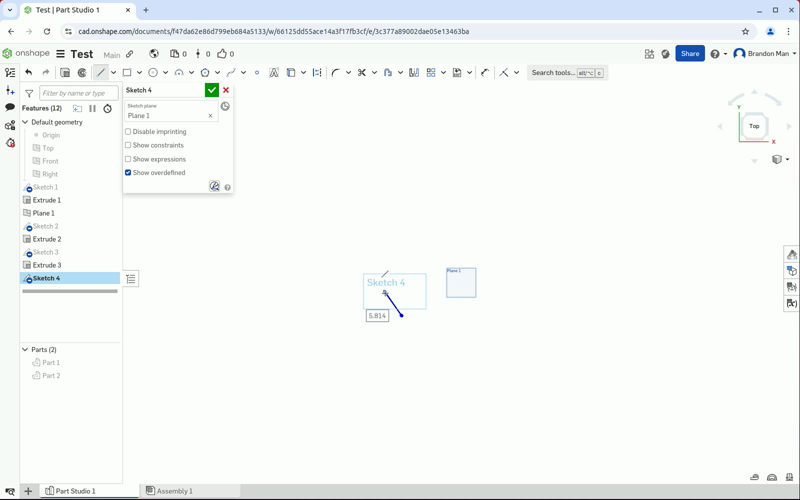
key_down(shift)
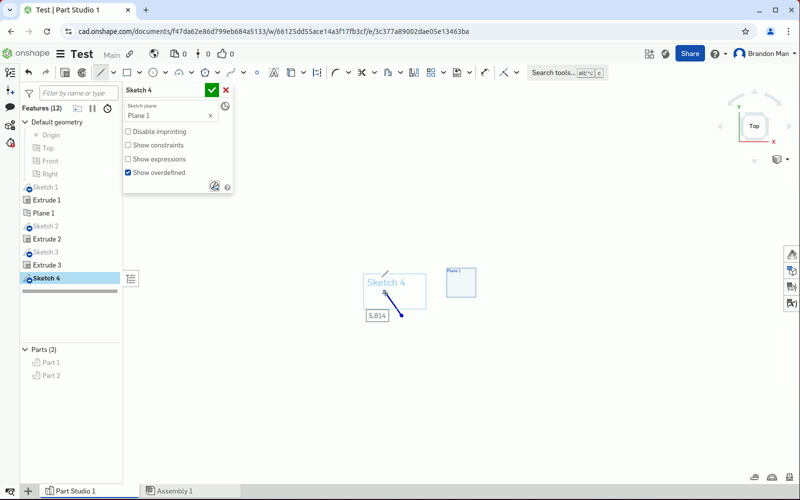
mouse_move(415, 292)
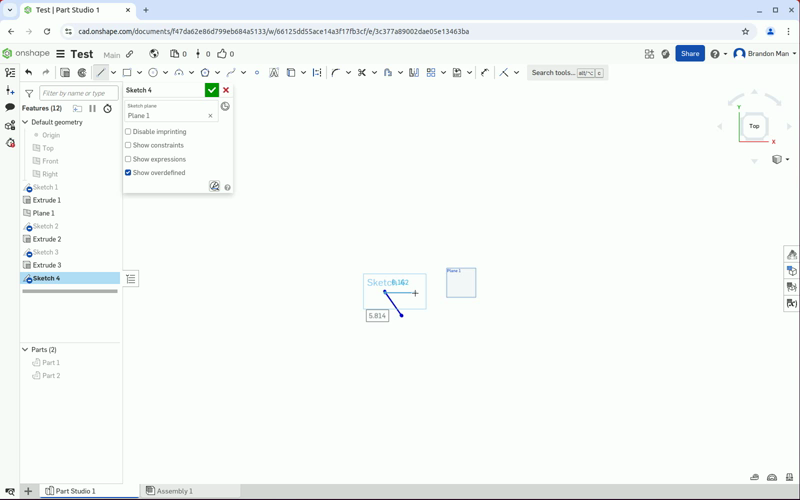
mouse_move(385, 263)
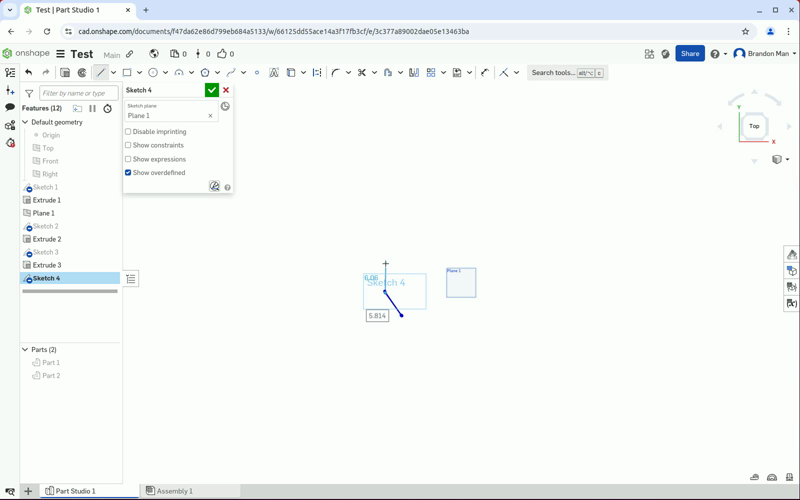
click(385, 263)
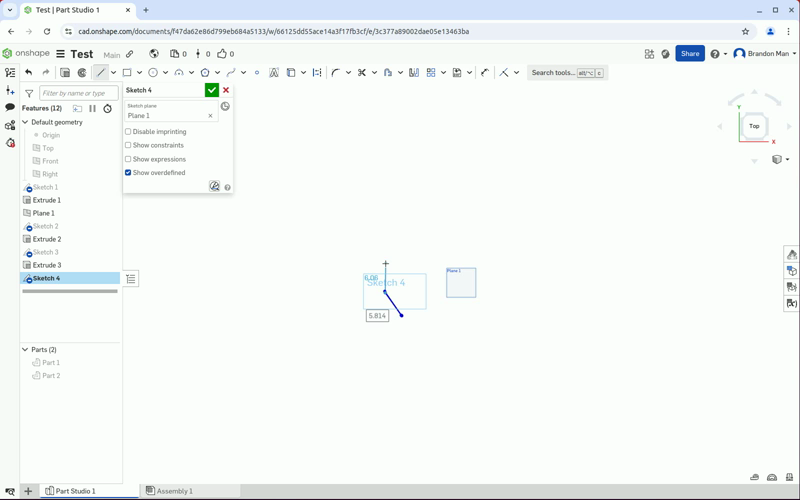
key_up(shift)
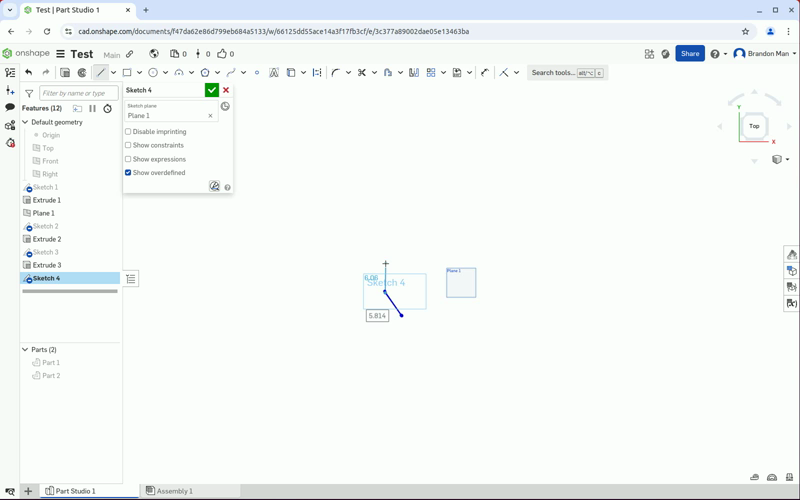
key_down(shift)
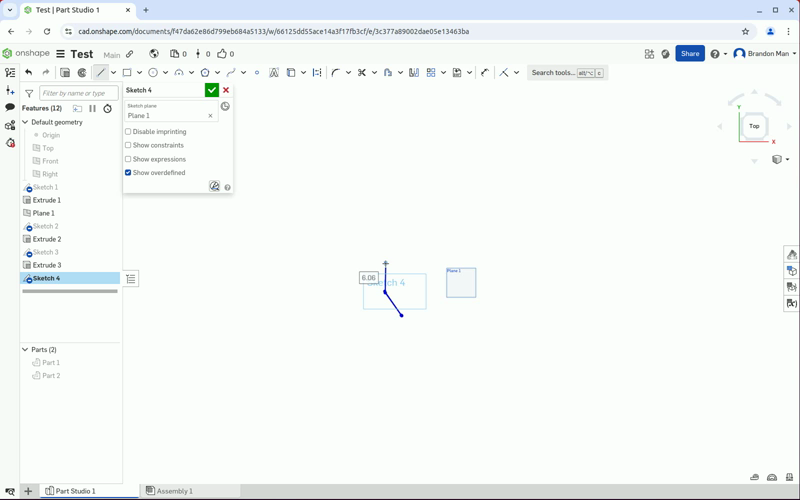
mouse_move(415, 263)
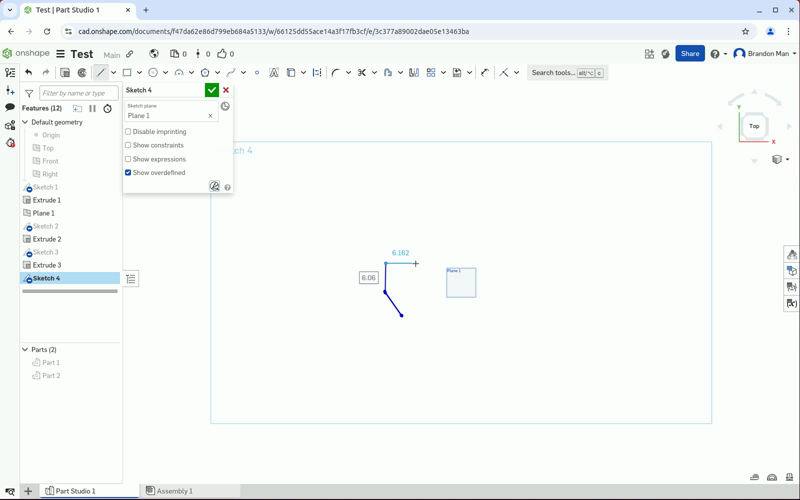
mouse_move(403, 239)
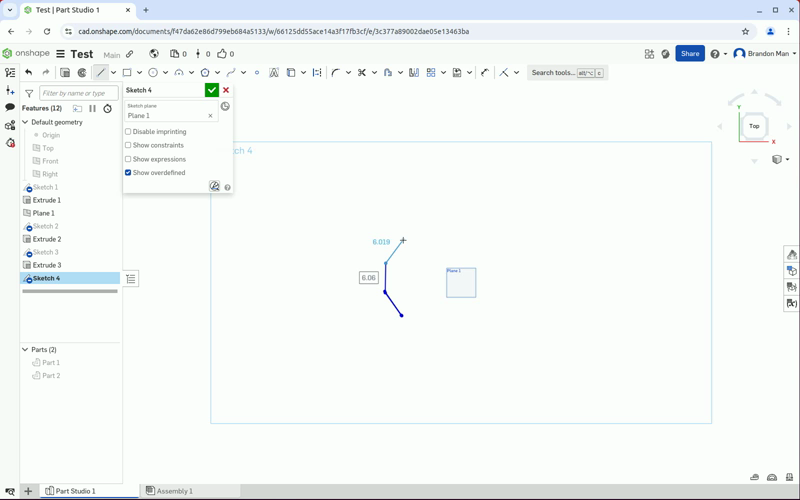
click(403, 239)
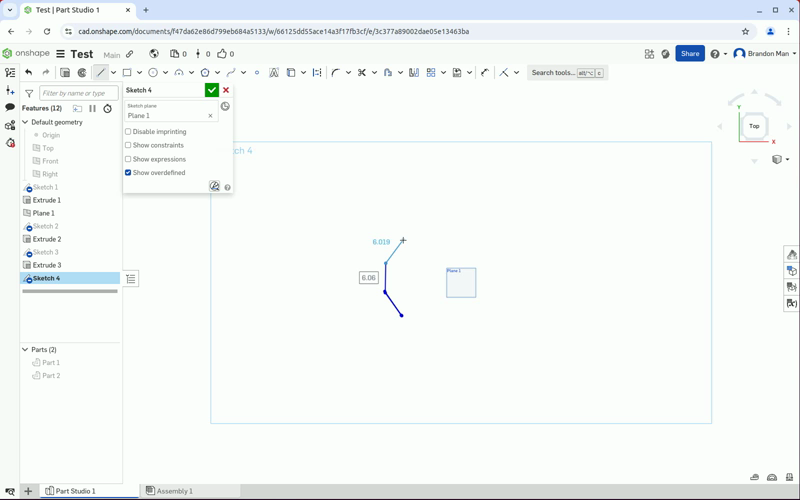
key_up(shift)
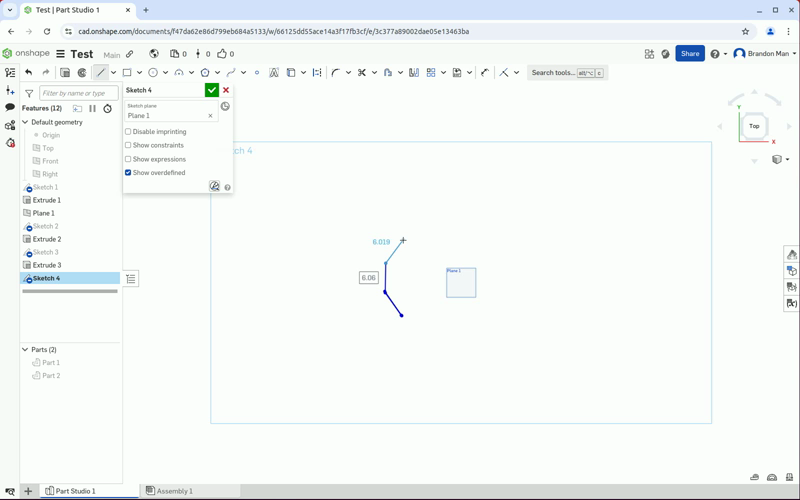
key_down(shift)
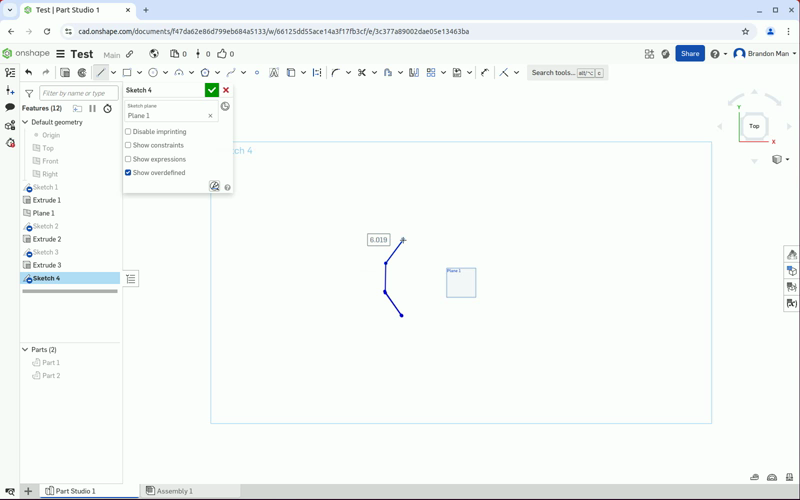
mouse_move(433, 239)
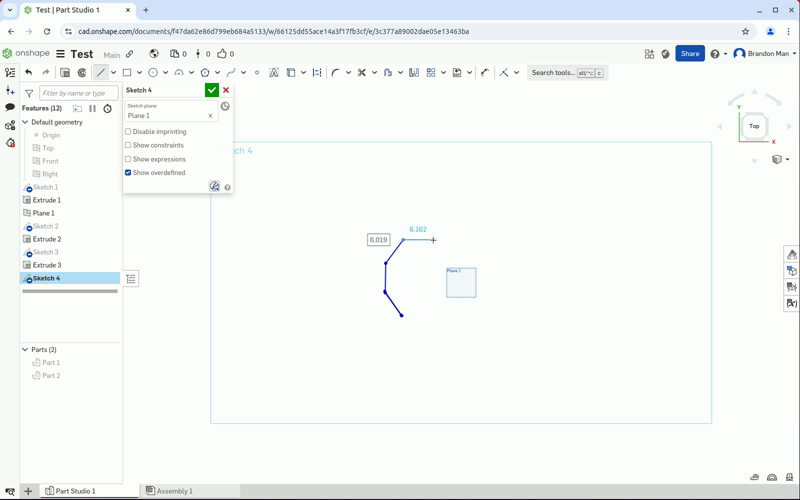
mouse_move(431, 230)
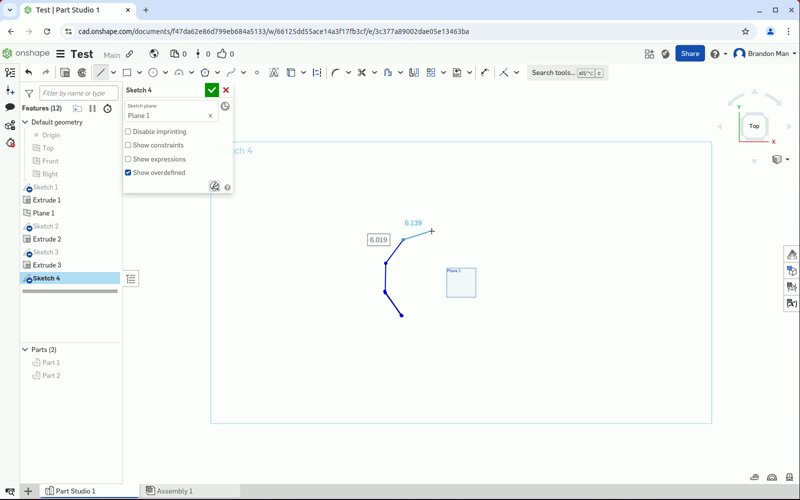
click(431, 230)
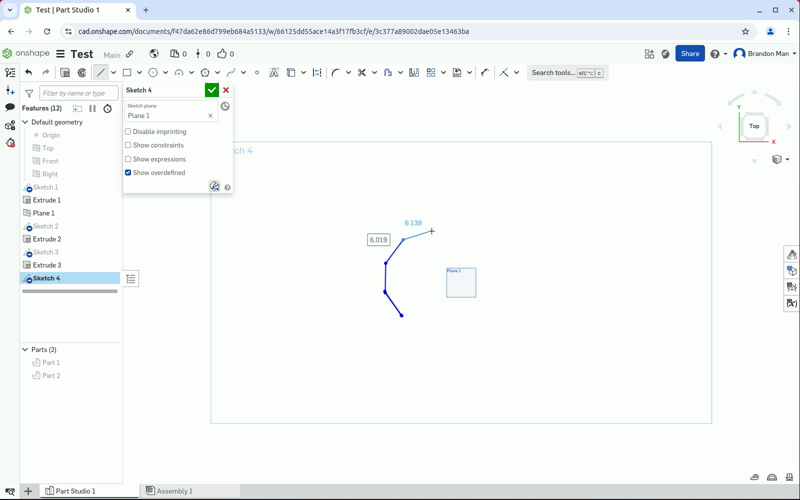
key_up(shift)
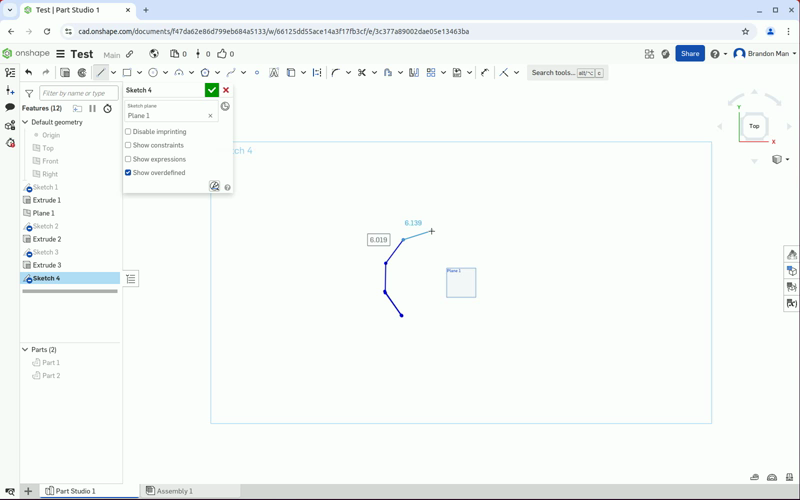
key_down(shift)
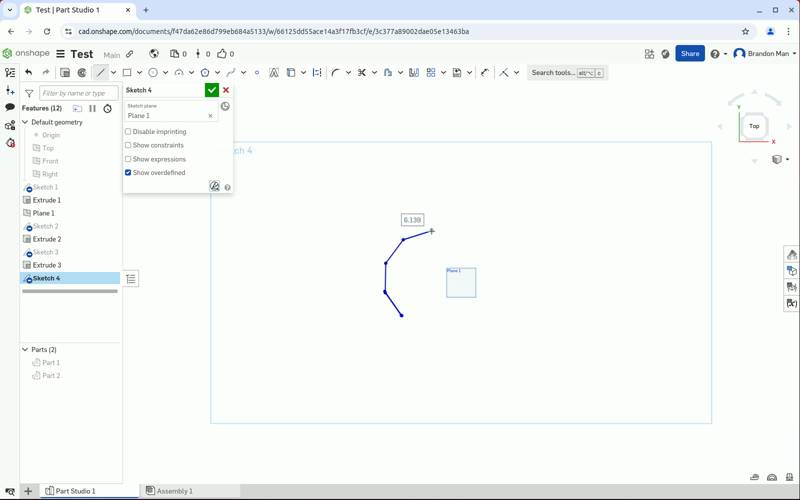
mouse_move(461, 230)
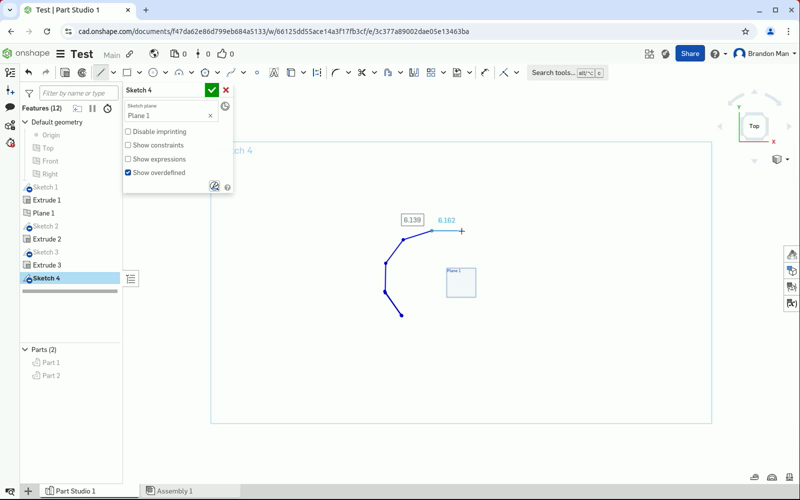
mouse_move(403, 239)
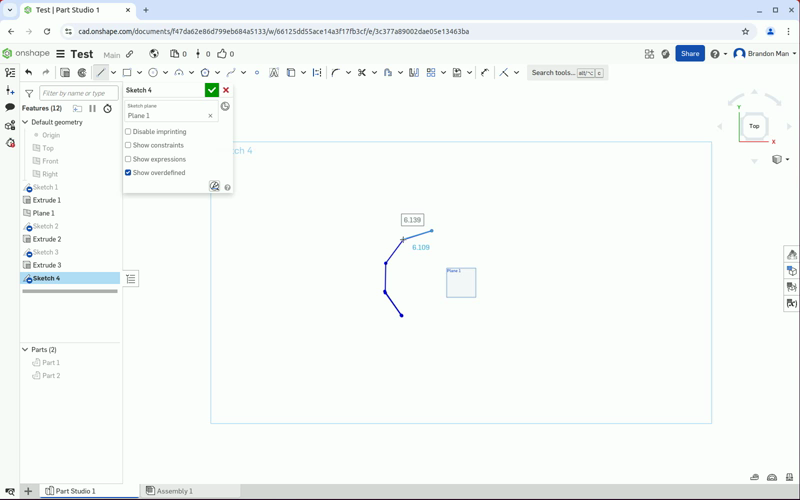
scroll(6)
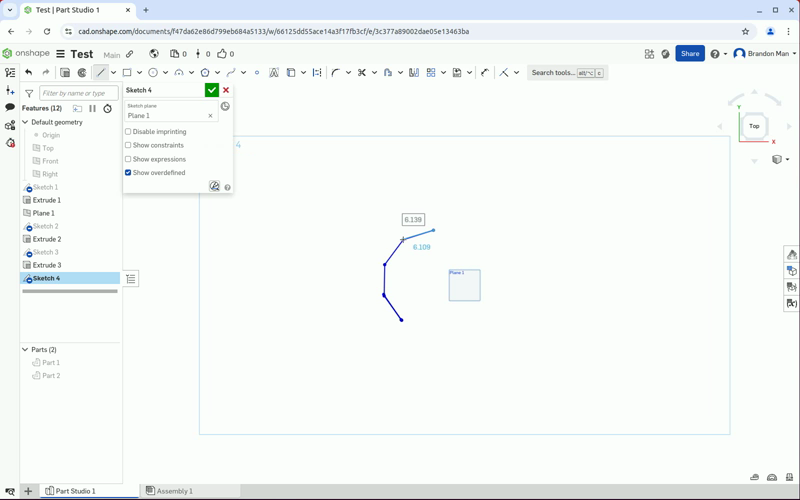
scroll(6)
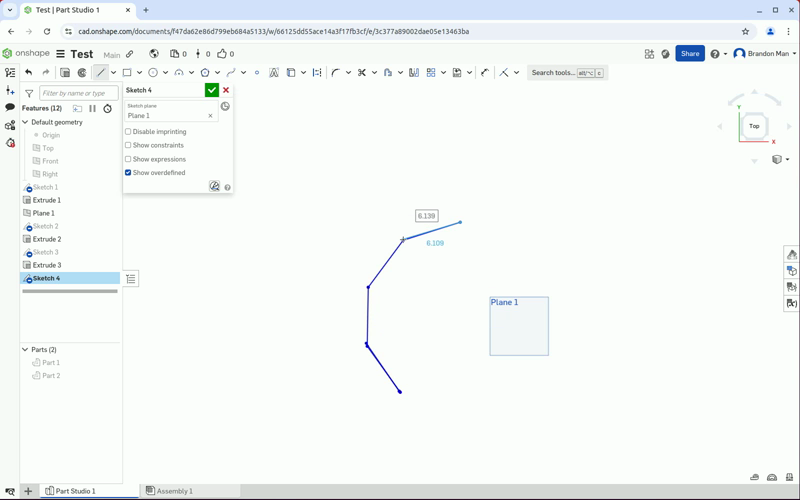
scroll(6)
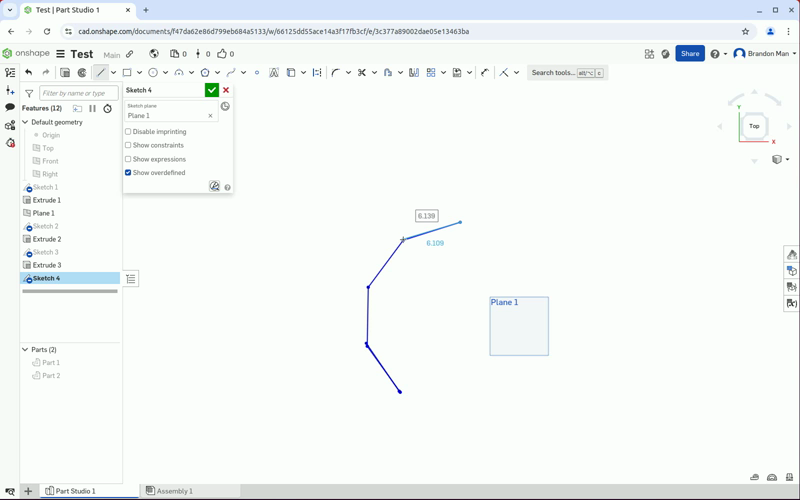
scroll(6)
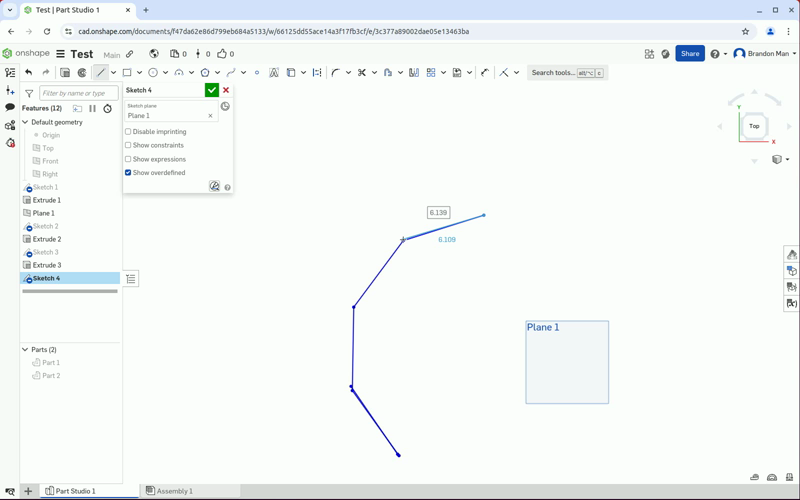
scroll(6)
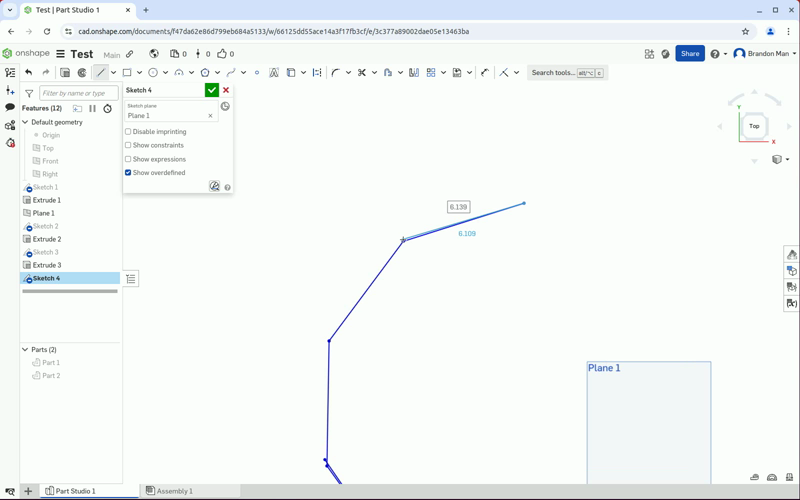
scroll(6)
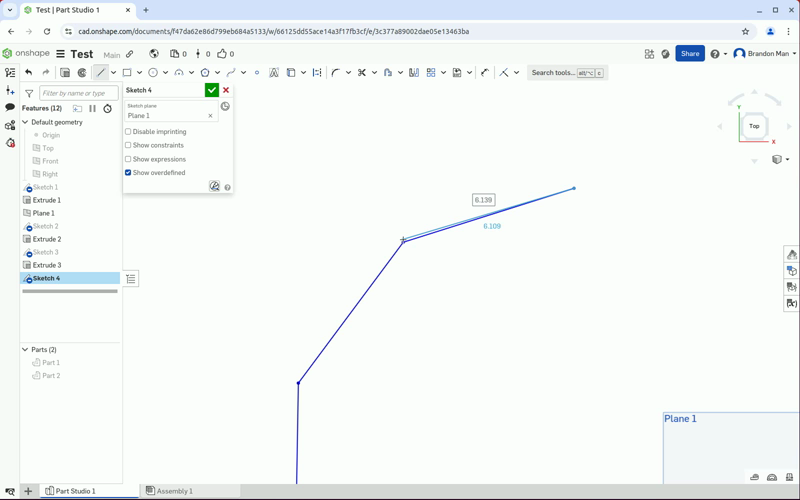
scroll(6)
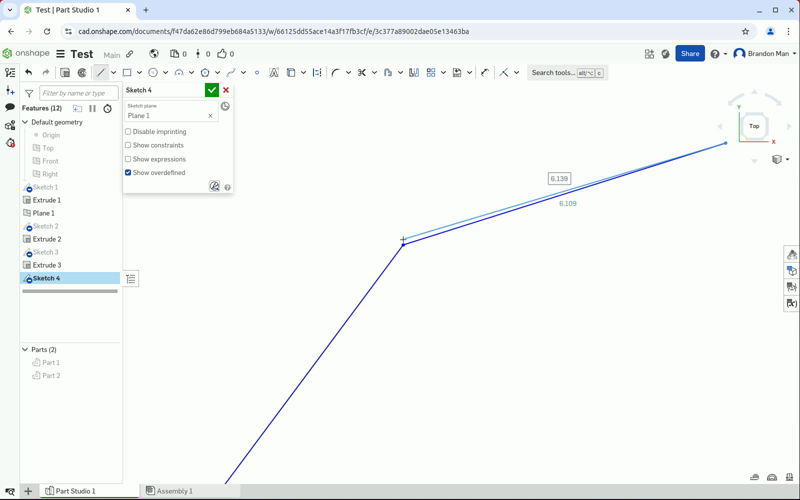
click(403, 239)
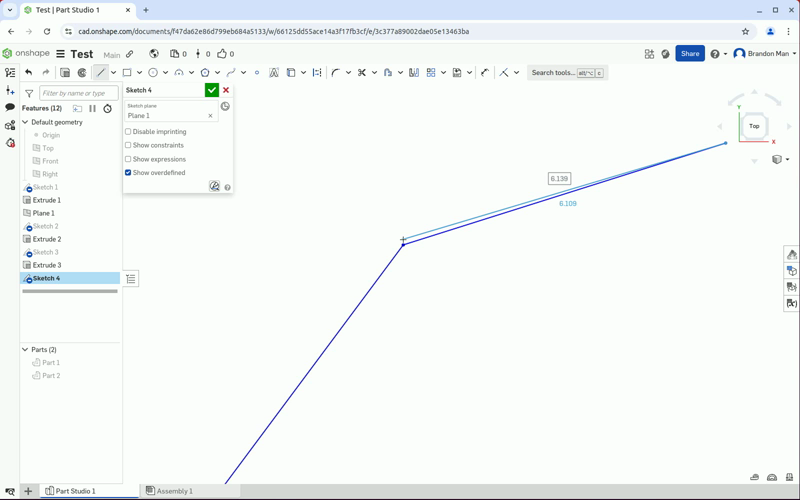
scroll(-6)
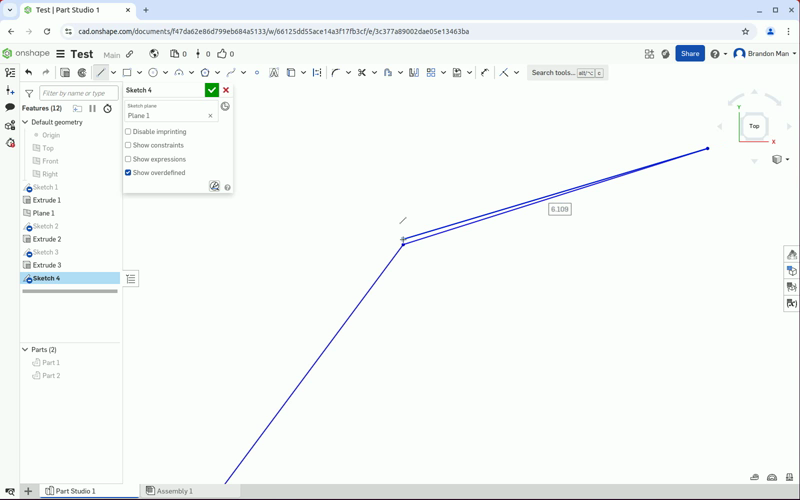
scroll(-6)
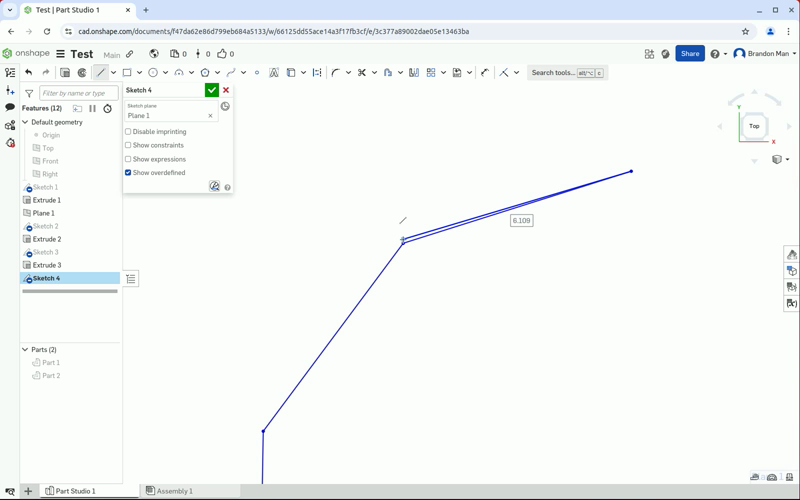
scroll(-6)
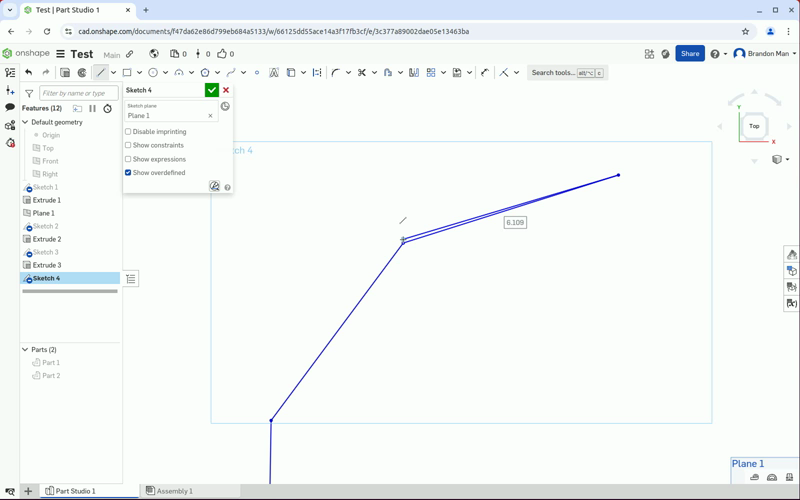
scroll(-6)
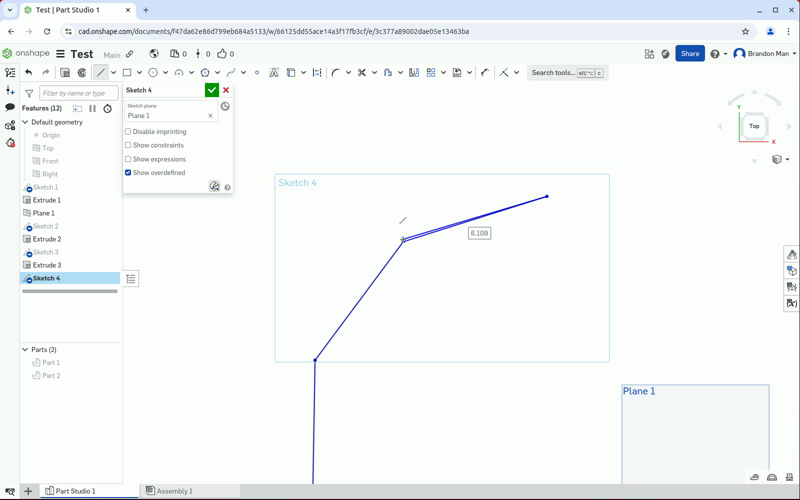
scroll(-6)
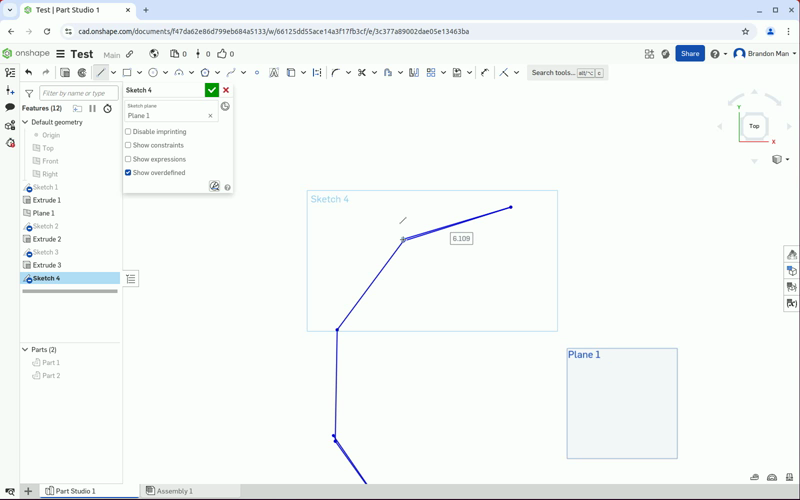
scroll(-6)
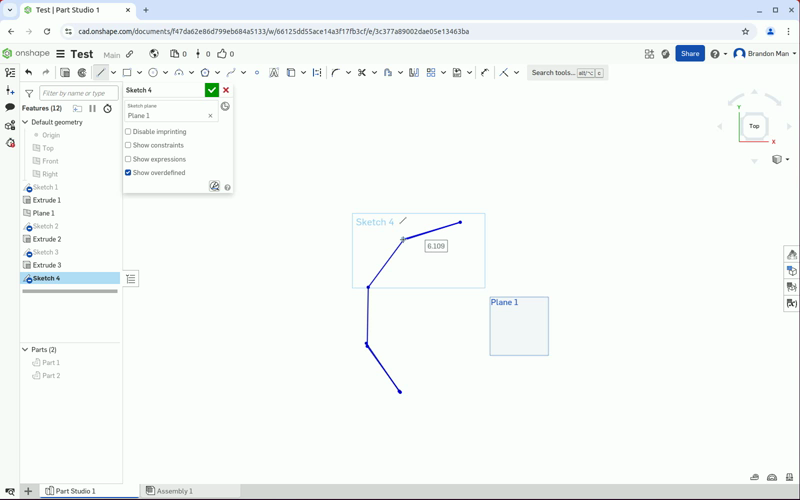
scroll(-6)
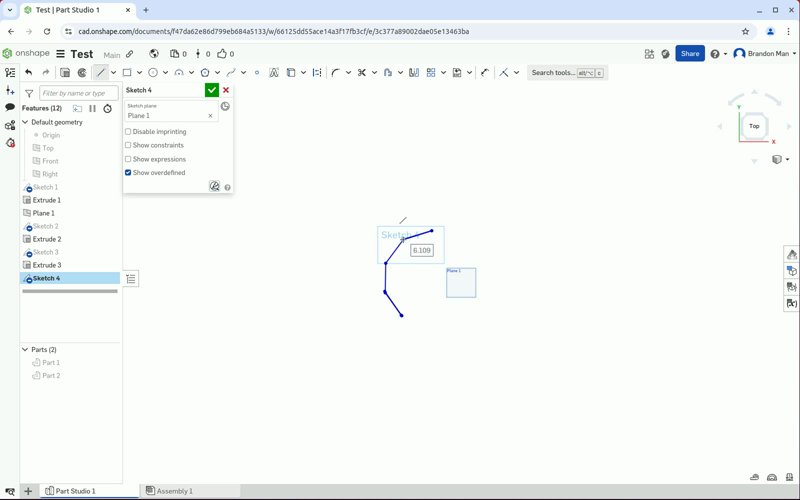
key_up(shift)
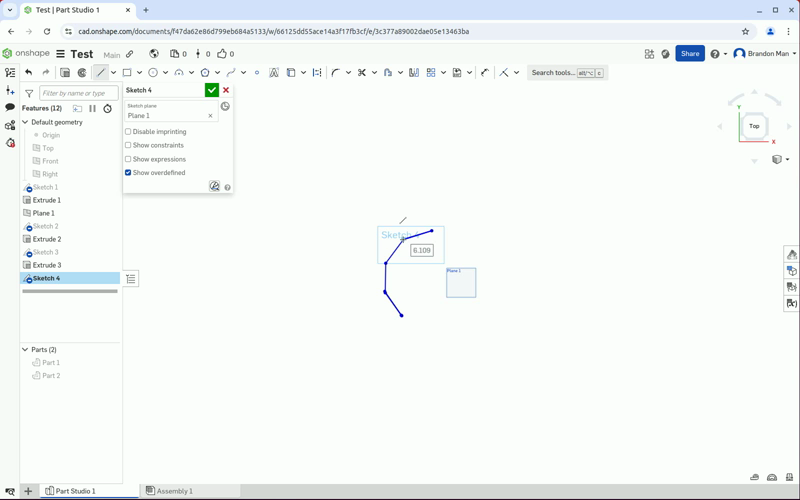
key_down(shift)
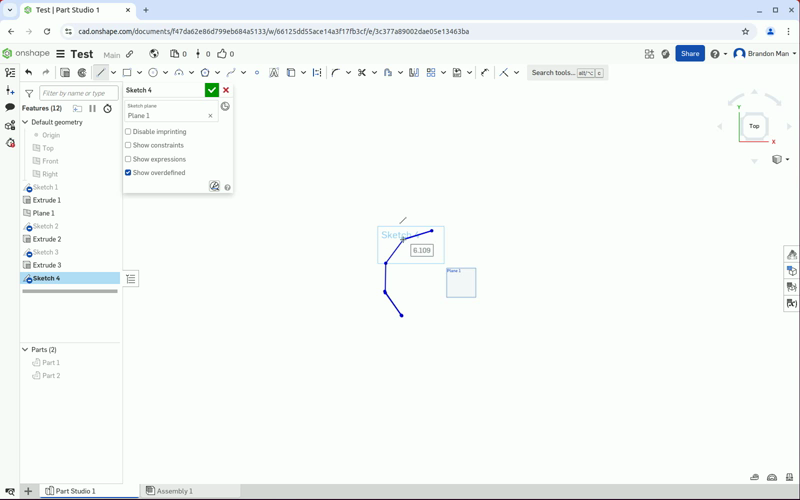
mouse_move(433, 239)
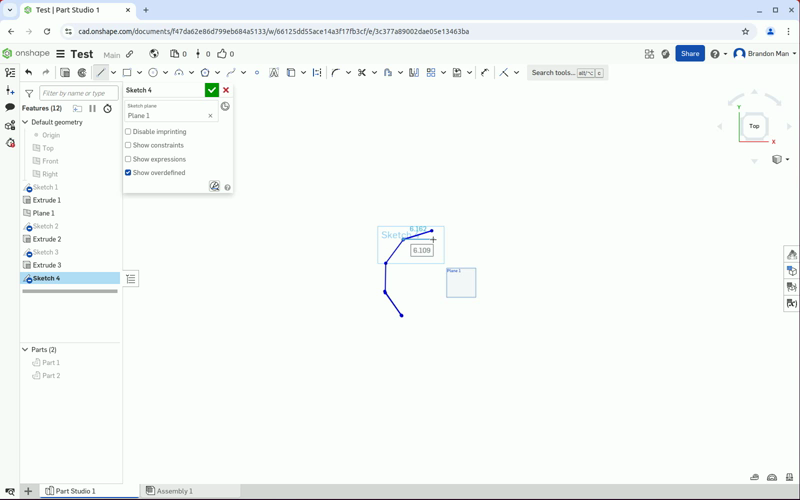
mouse_move(385, 261)
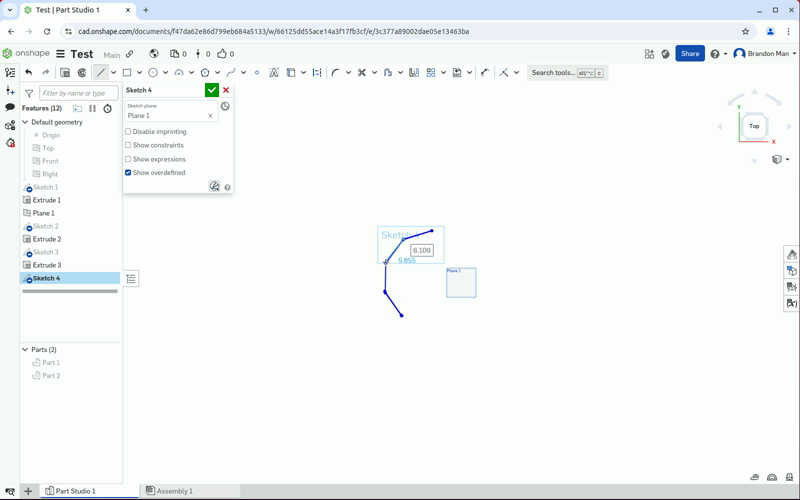
scroll(6)
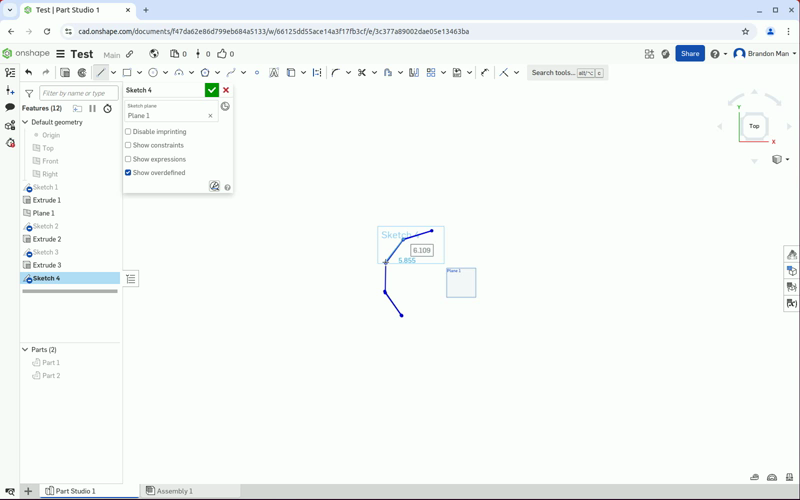
scroll(6)
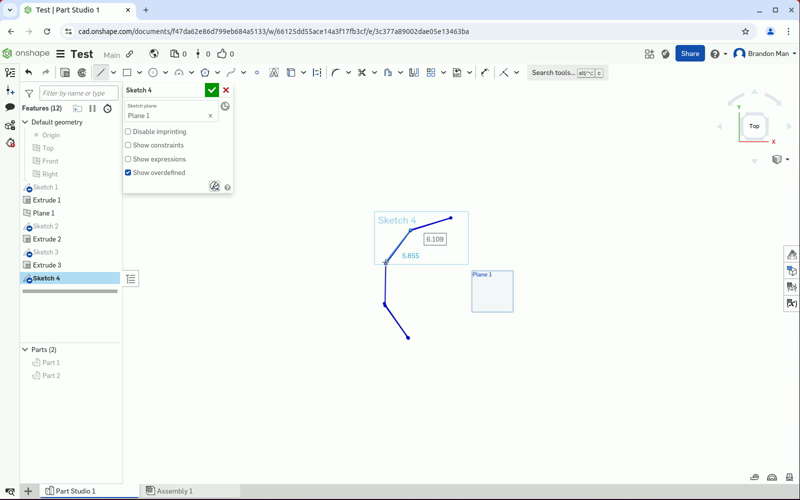
scroll(6)
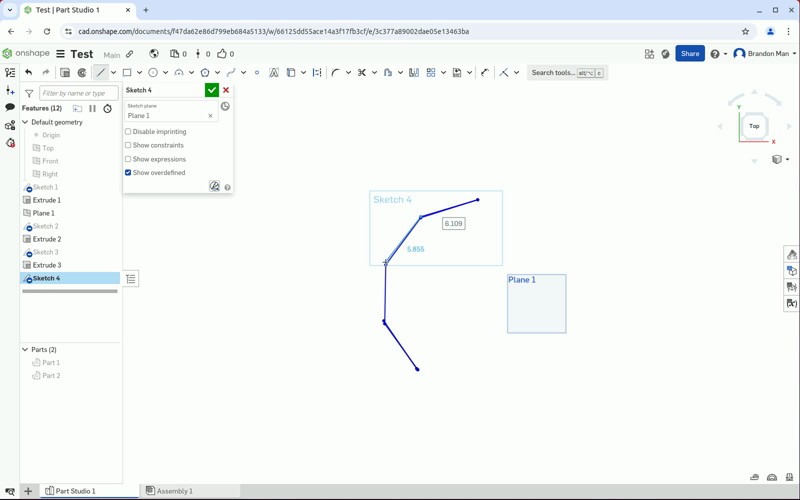
scroll(6)
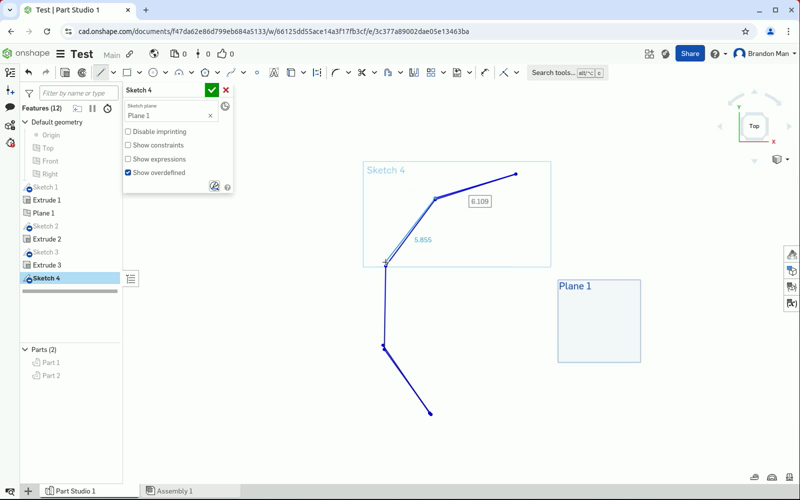
scroll(6)
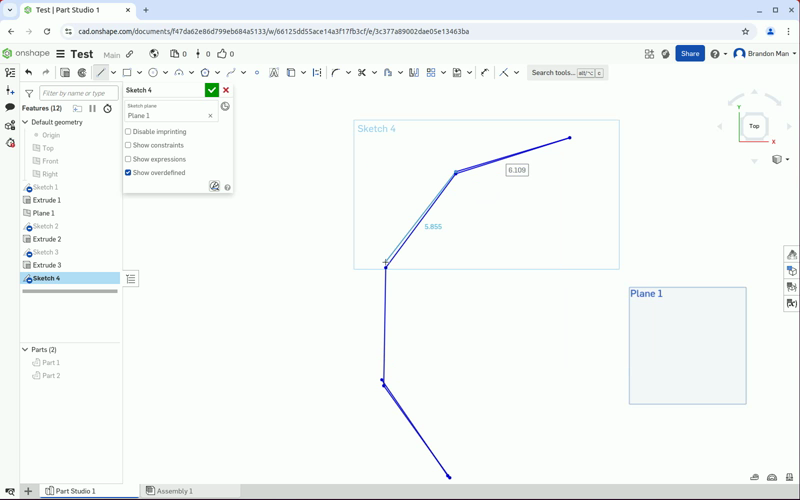
scroll(6)
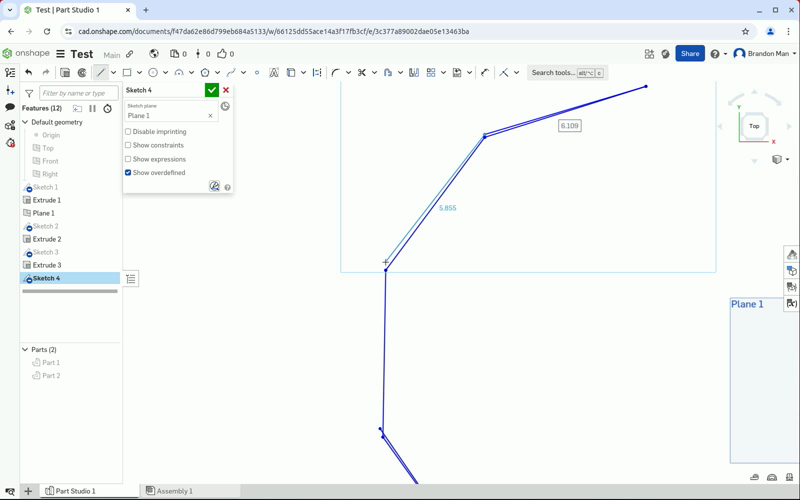
scroll(6)
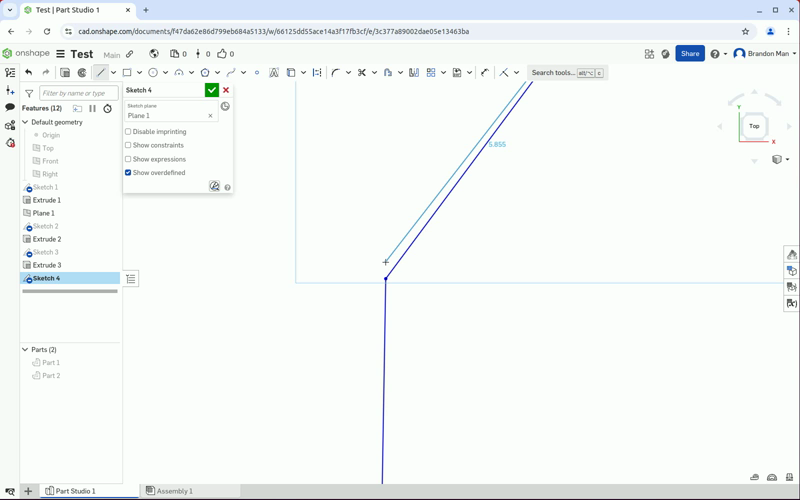
click(385, 261)
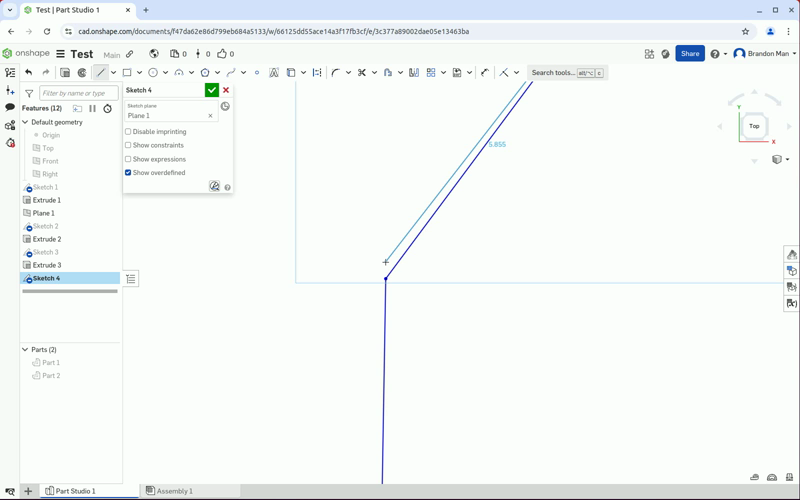
scroll(-6)
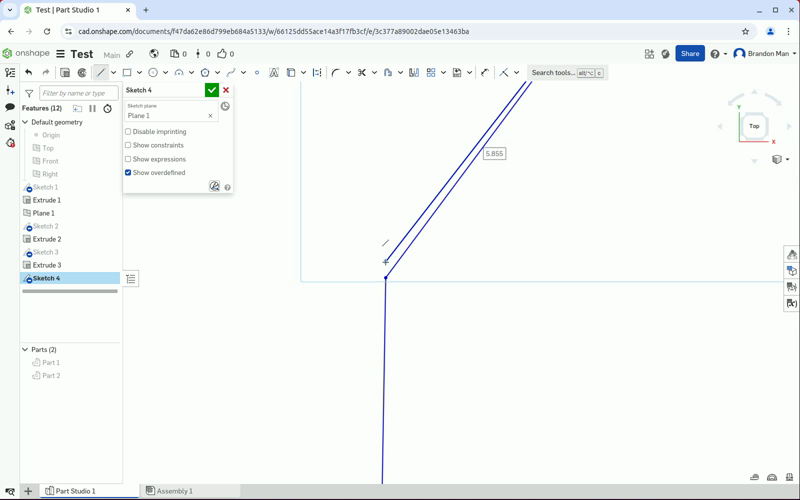
scroll(-6)
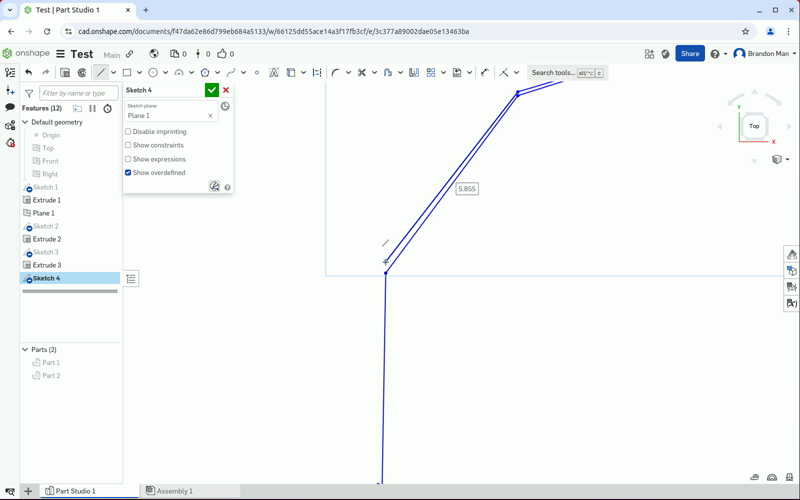
scroll(-6)
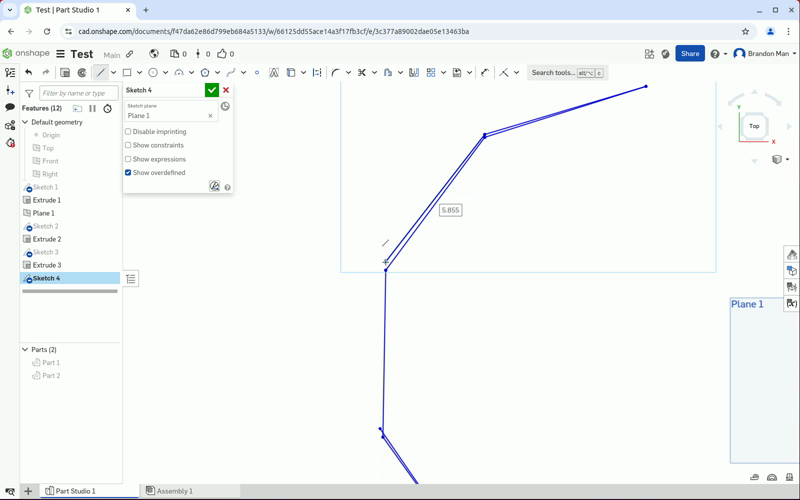
scroll(-6)
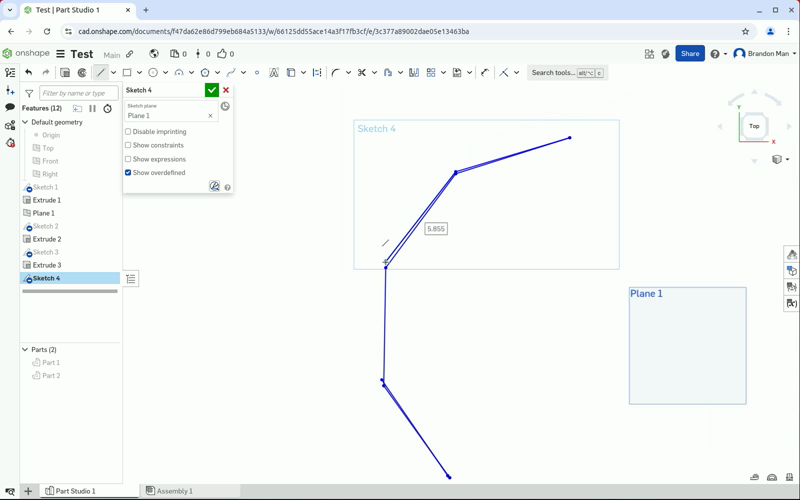
scroll(-6)
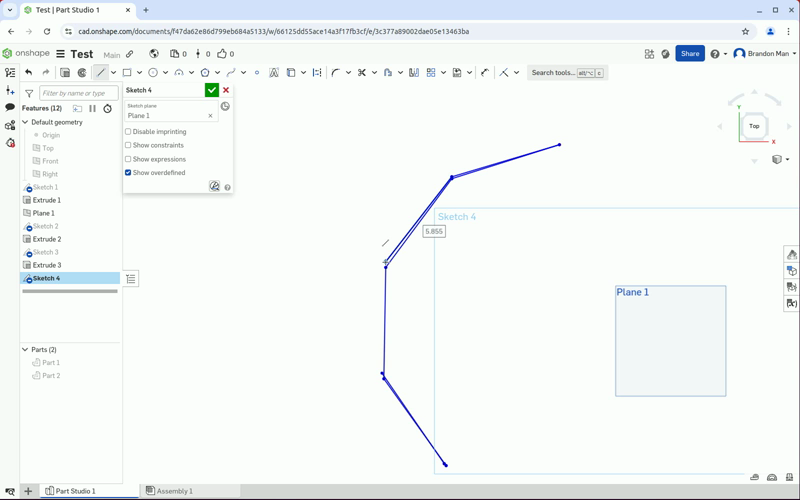
scroll(-6)
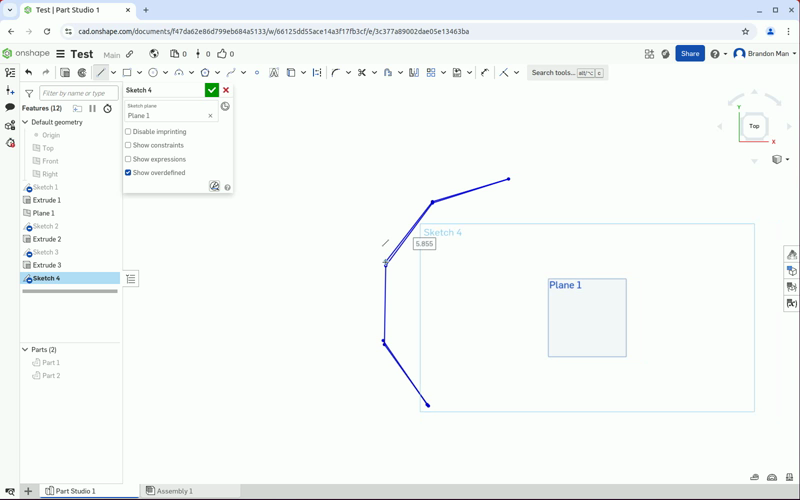
scroll(-6)
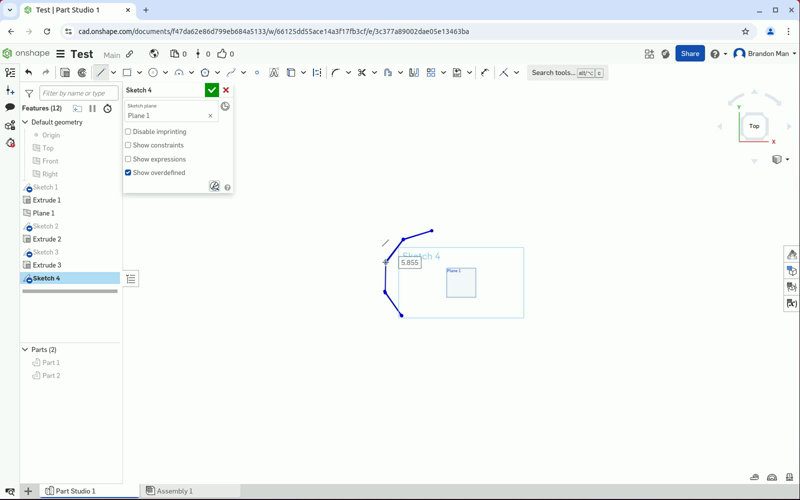
key_up(shift)
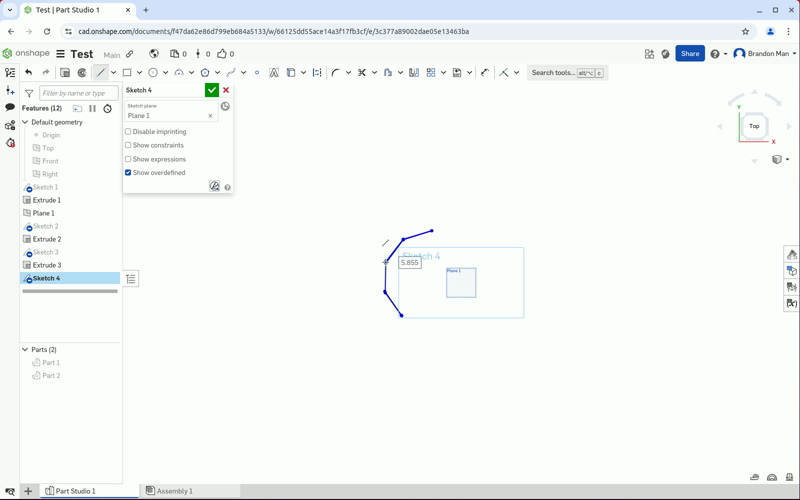
mouse_move(415, 261)
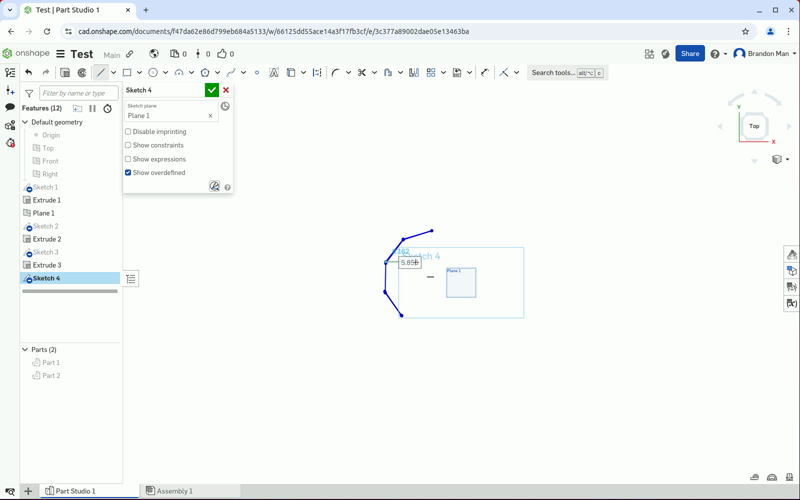
key_down(shift)
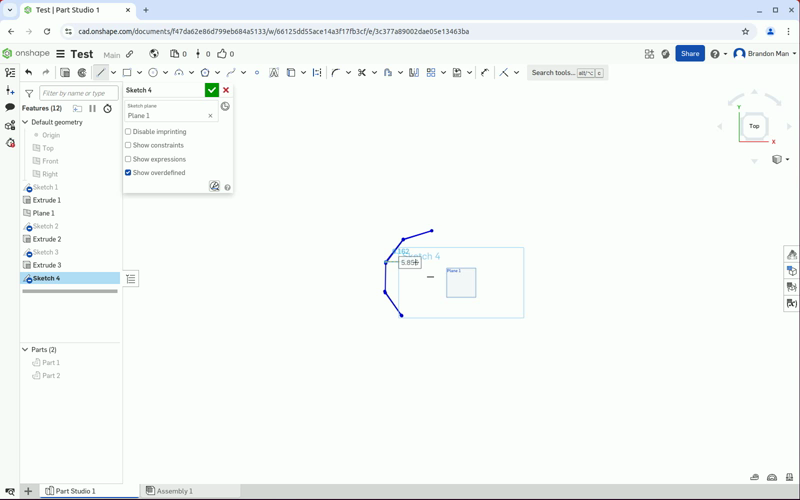
mouse_move(384, 291)
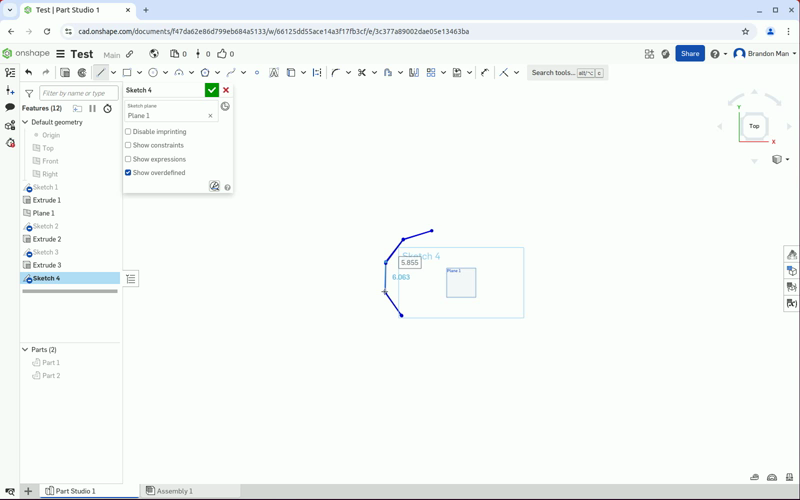
scroll(6)
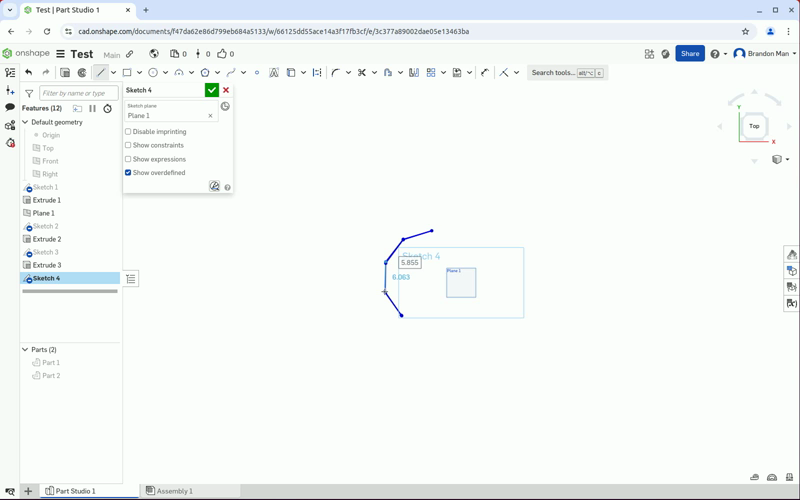
scroll(6)
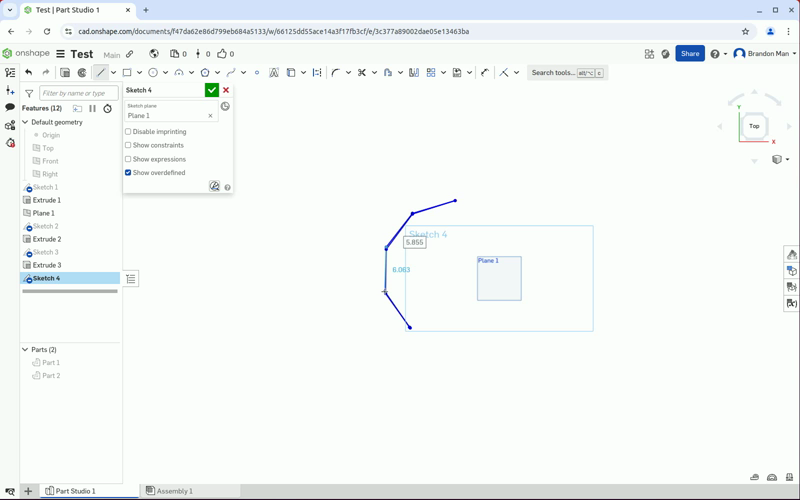
scroll(6)
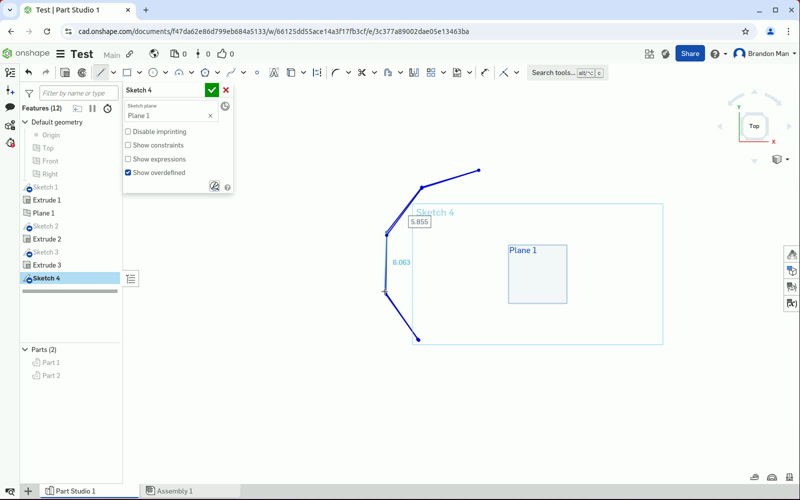
scroll(6)
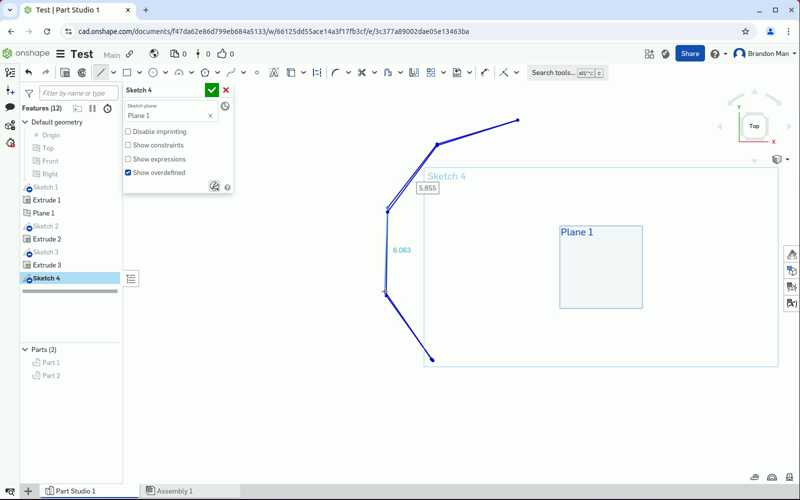
scroll(6)
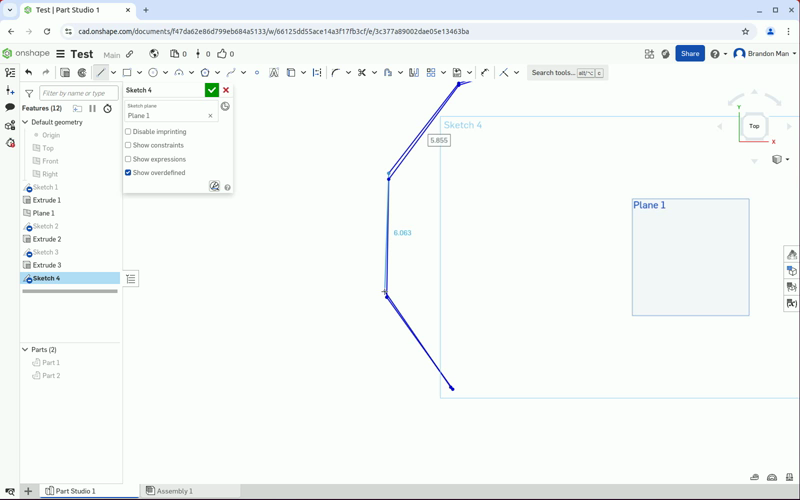
scroll(6)
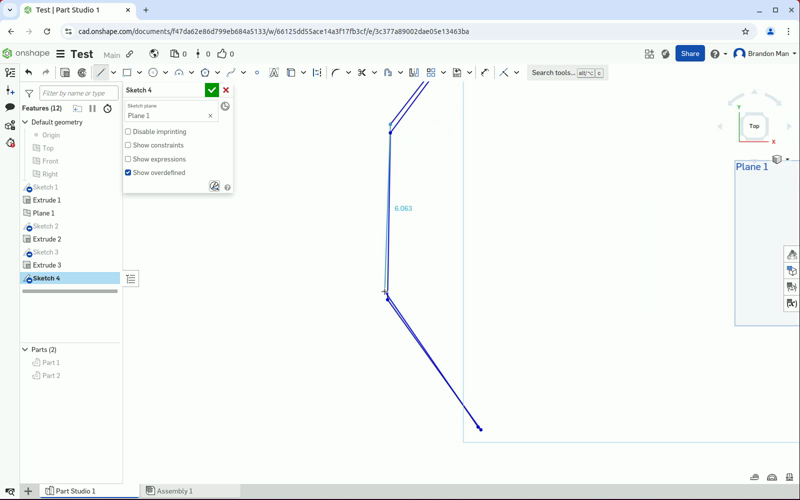
scroll(6)
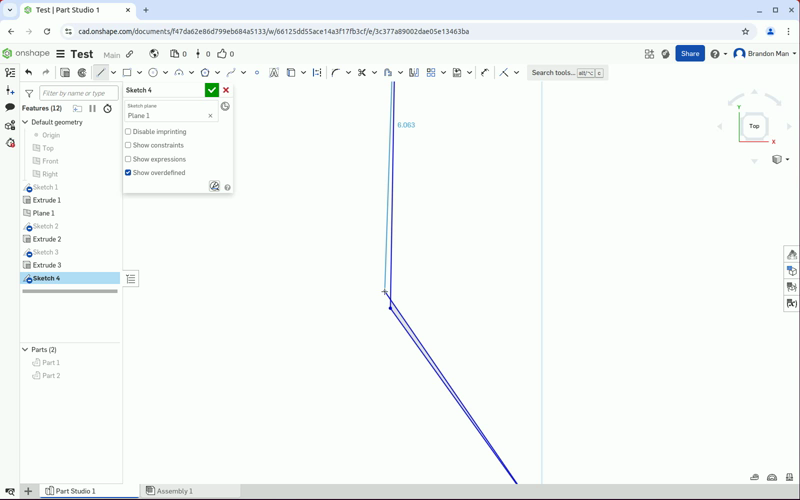
key_up(shift)
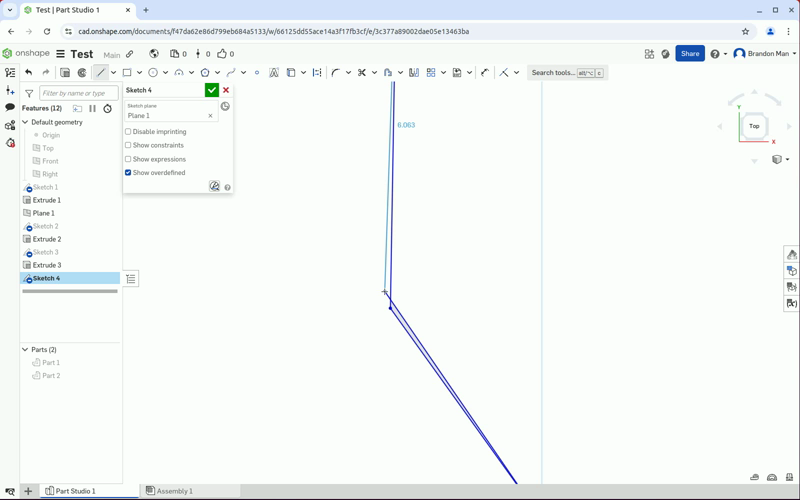
click(384, 291)
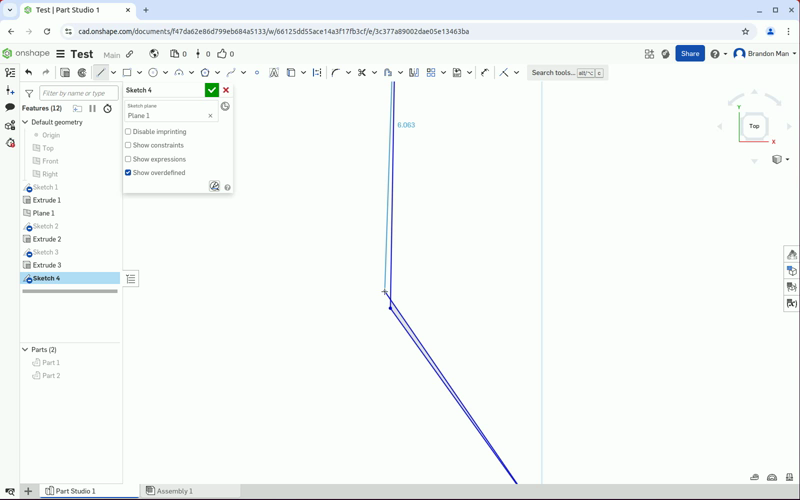
scroll(-6)
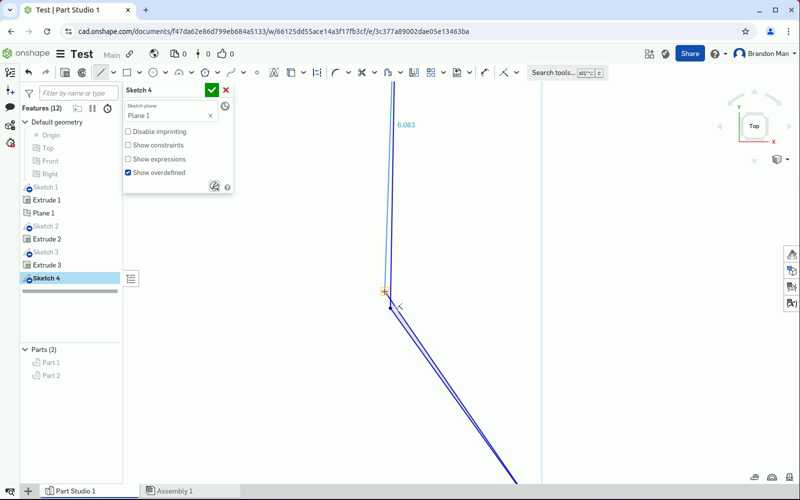
scroll(-6)
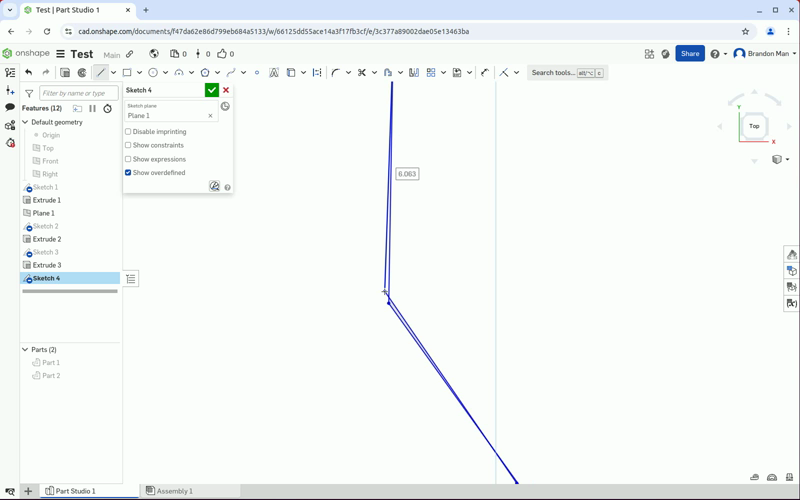
scroll(-6)
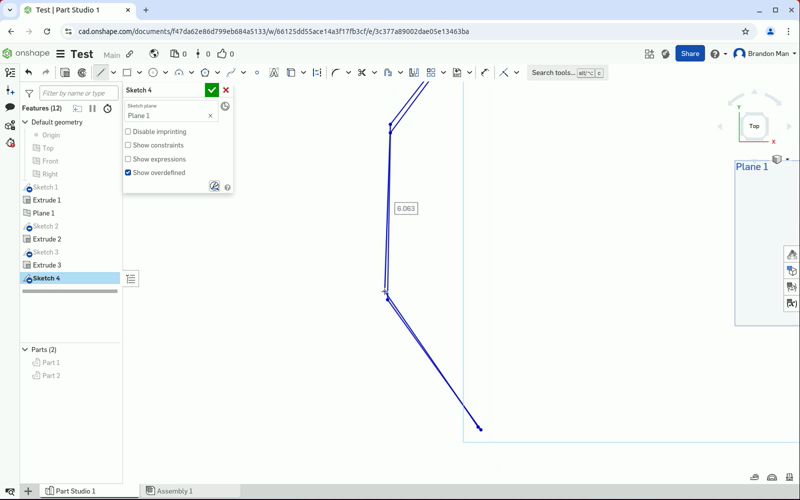
scroll(-6)
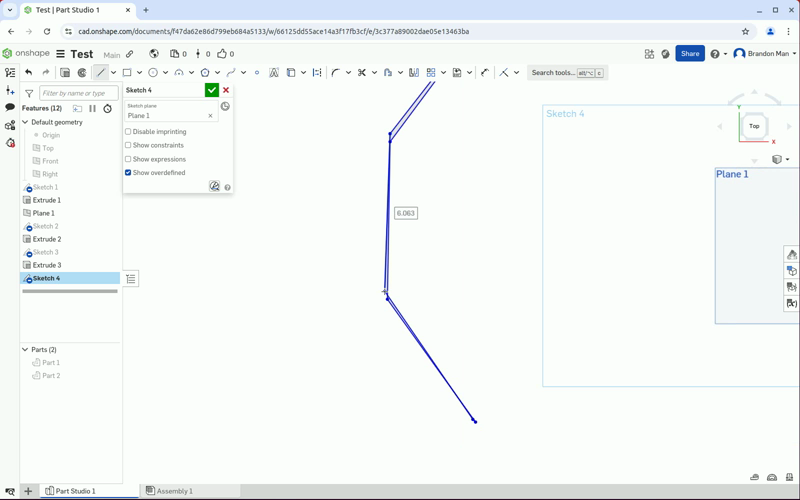
scroll(-6)
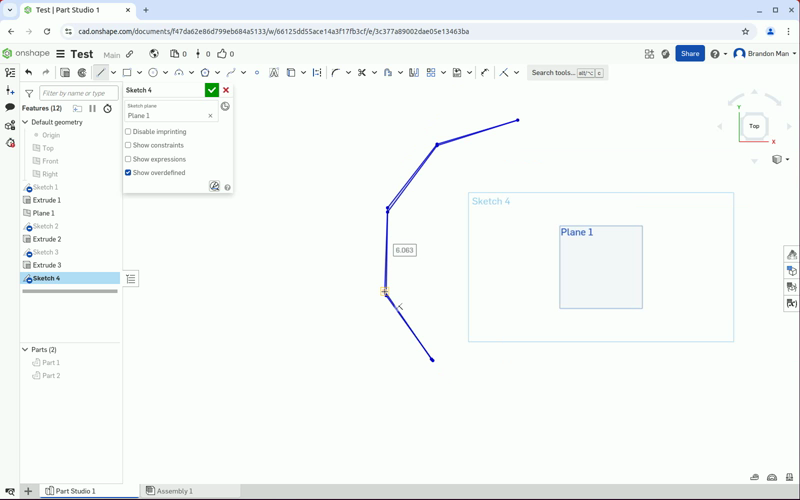
scroll(-6)
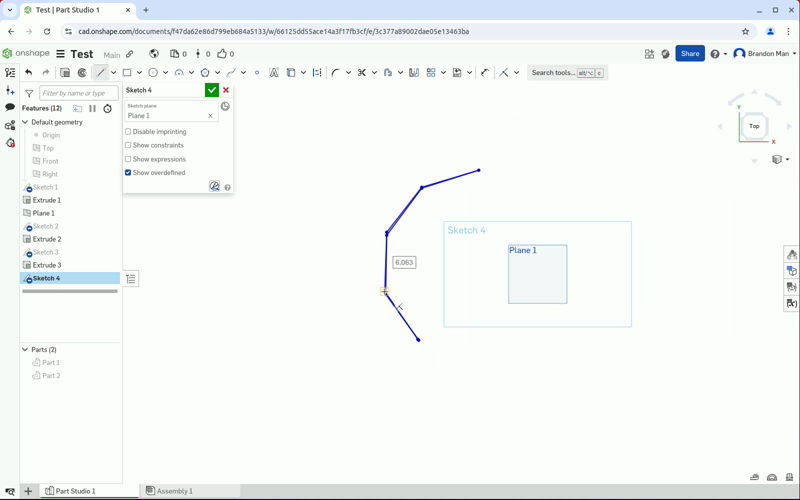
scroll(-6)
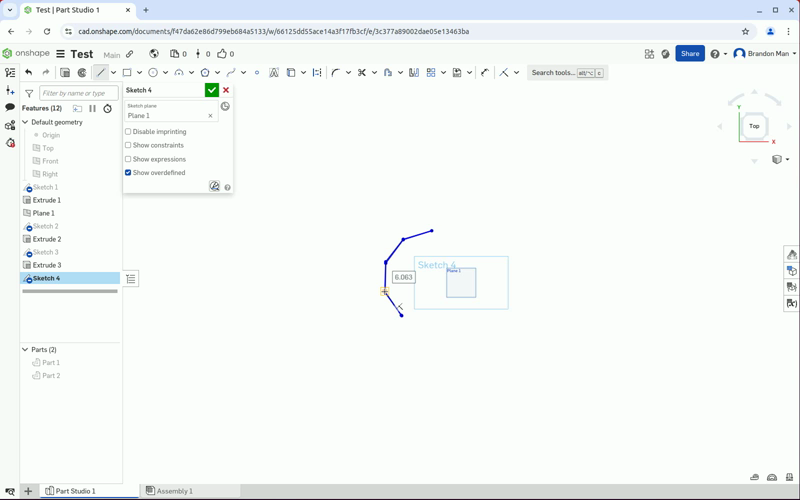
key(esc)
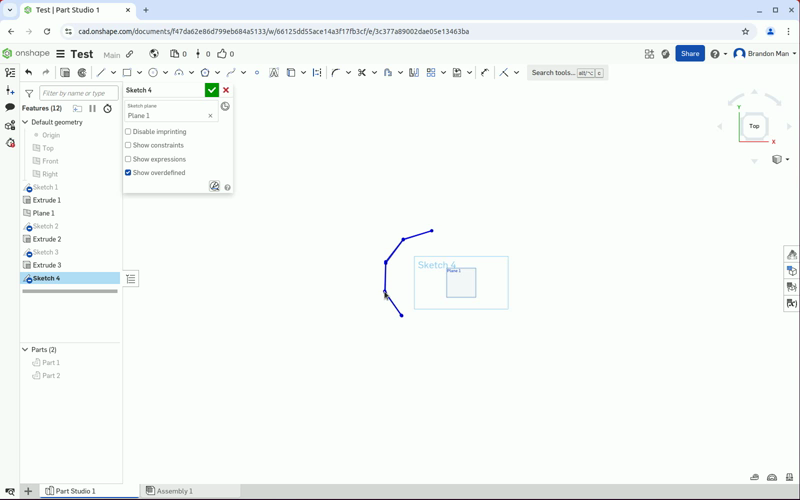
mouse_move(385, 273)
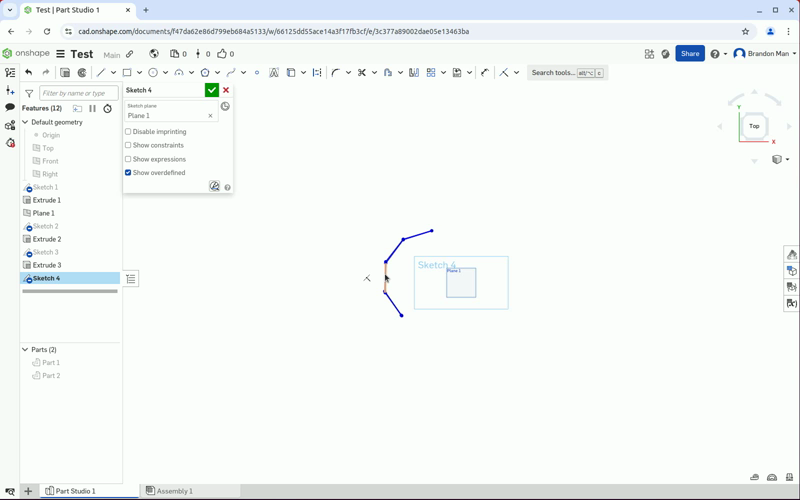
scroll(6)
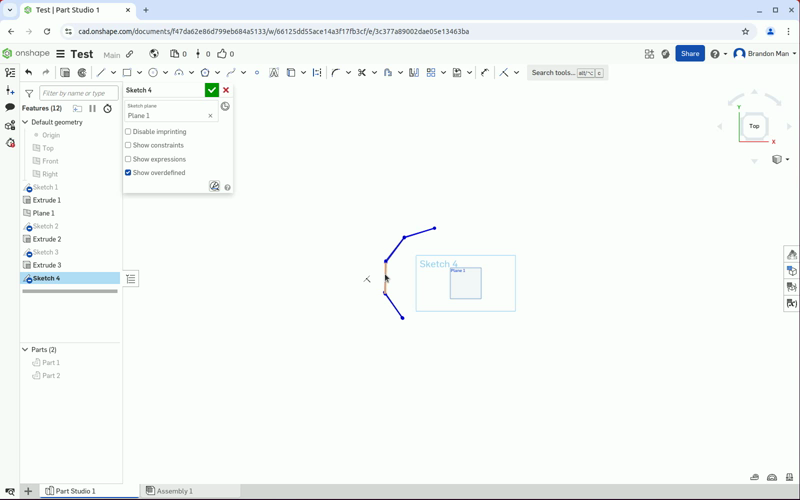
scroll(6)
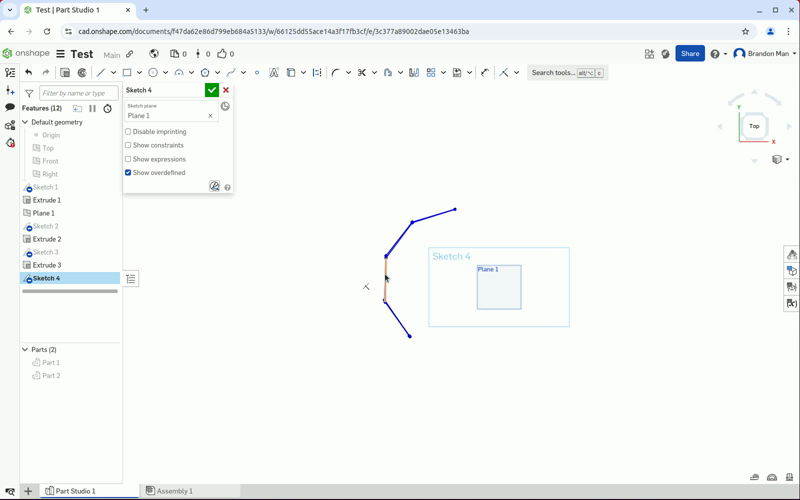
scroll(6)
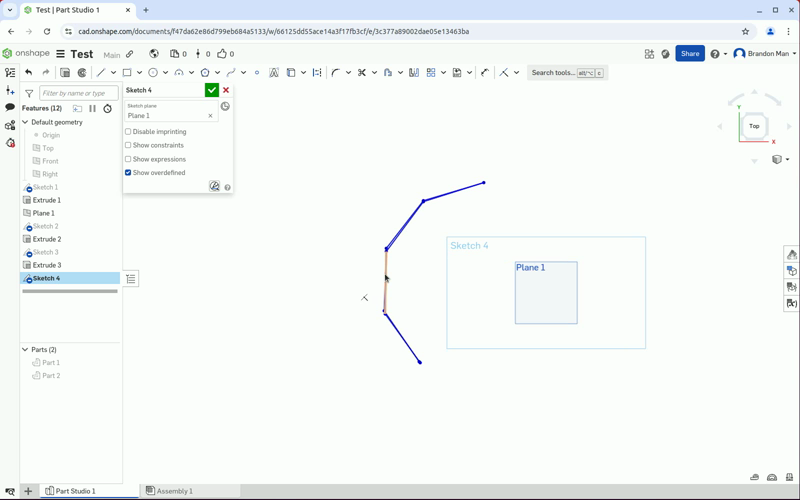
scroll(6)
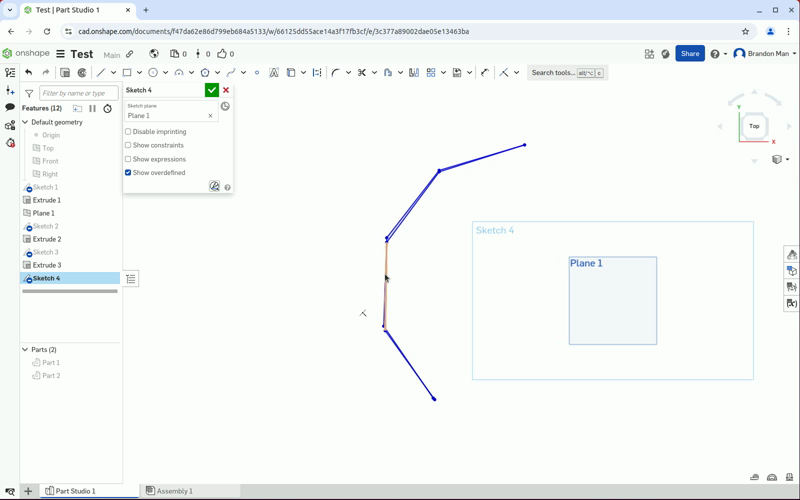
scroll(6)
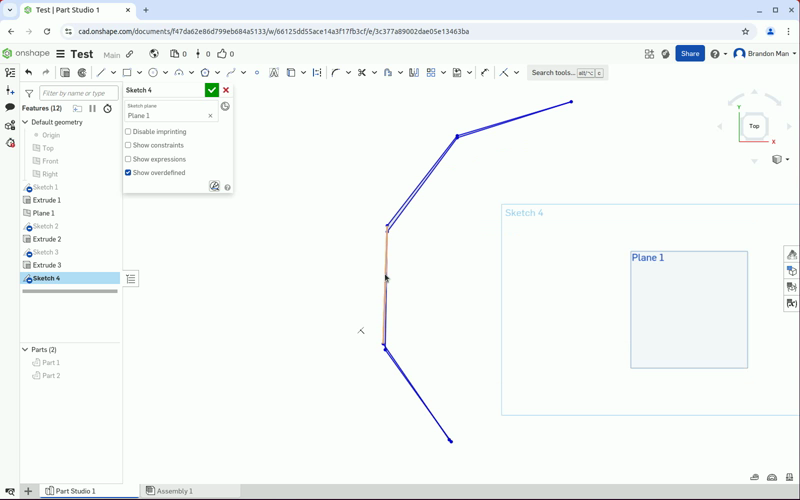
scroll(6)
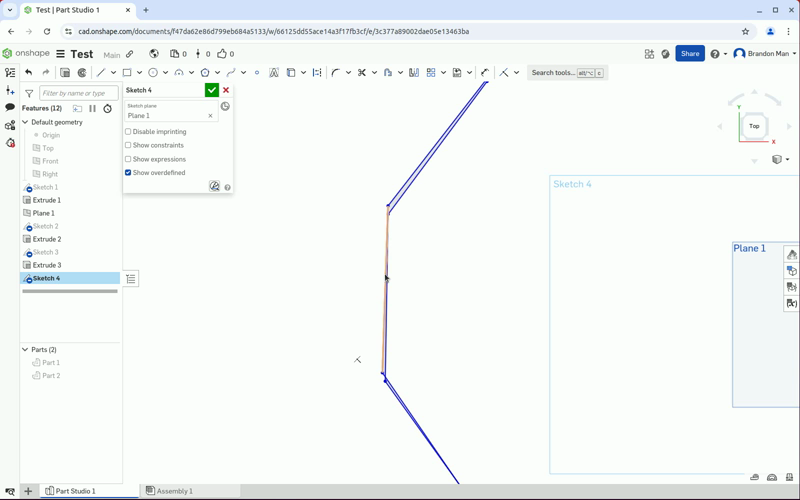
scroll(6)
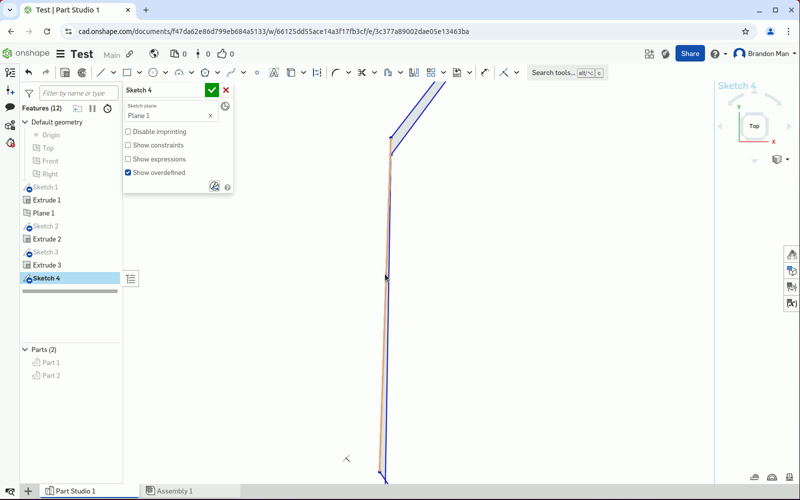
click(385, 273)
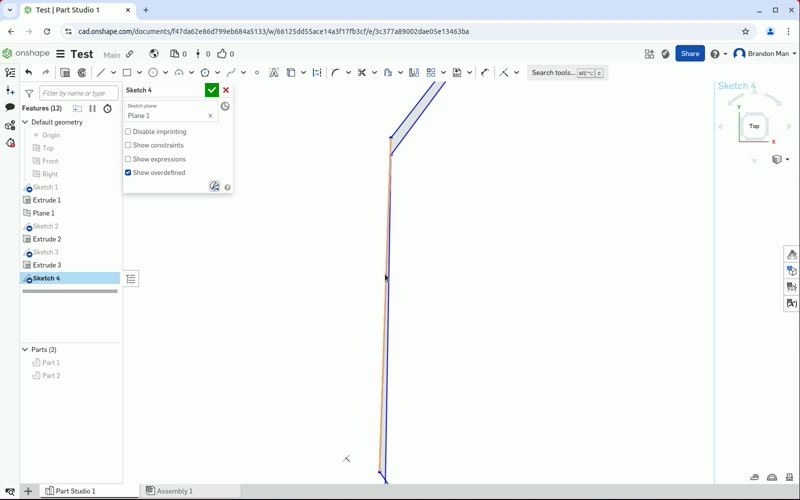
scroll(-6)
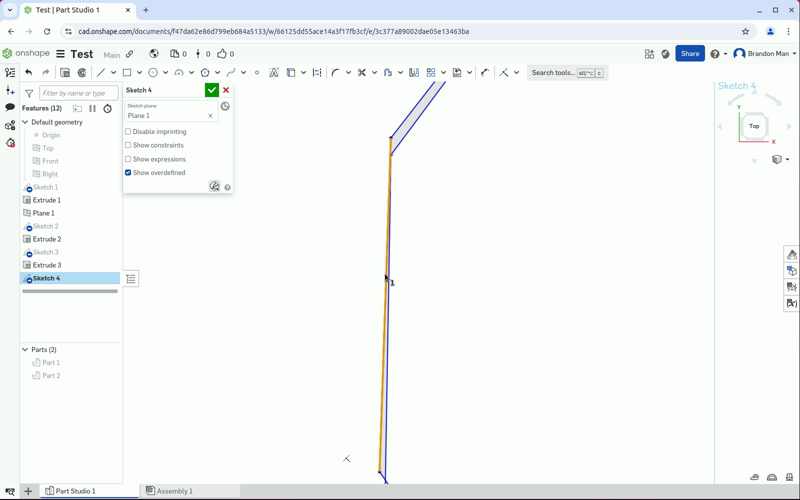
scroll(-6)
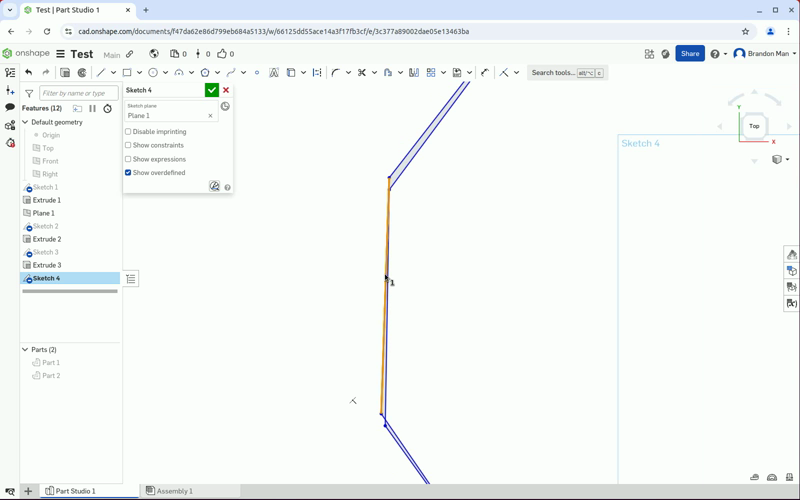
scroll(-6)
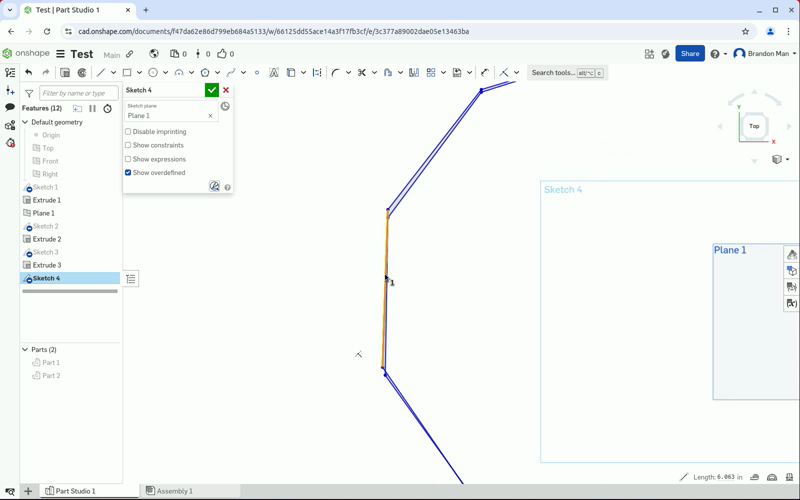
scroll(-6)
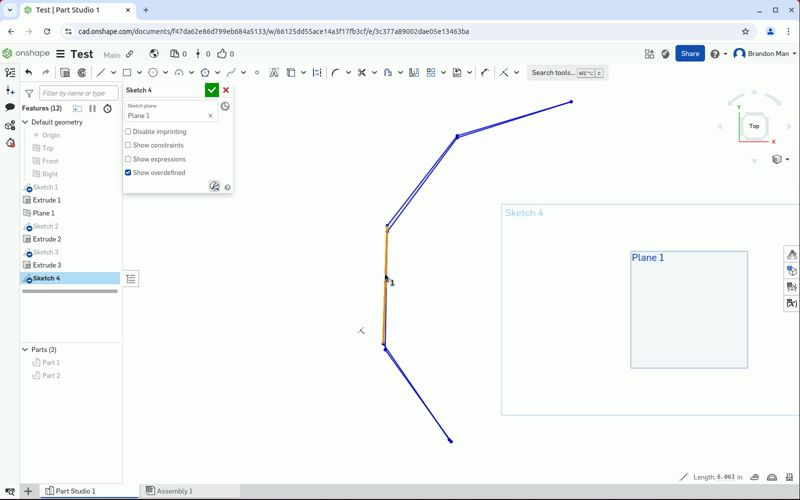
scroll(-6)
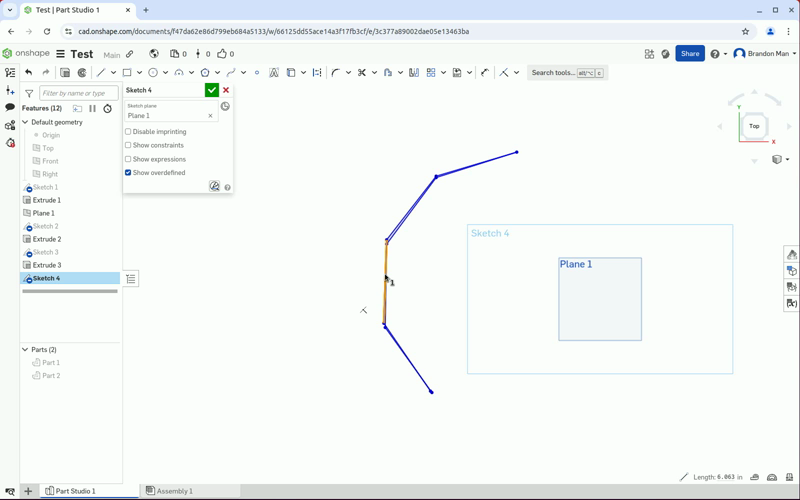
scroll(-6)
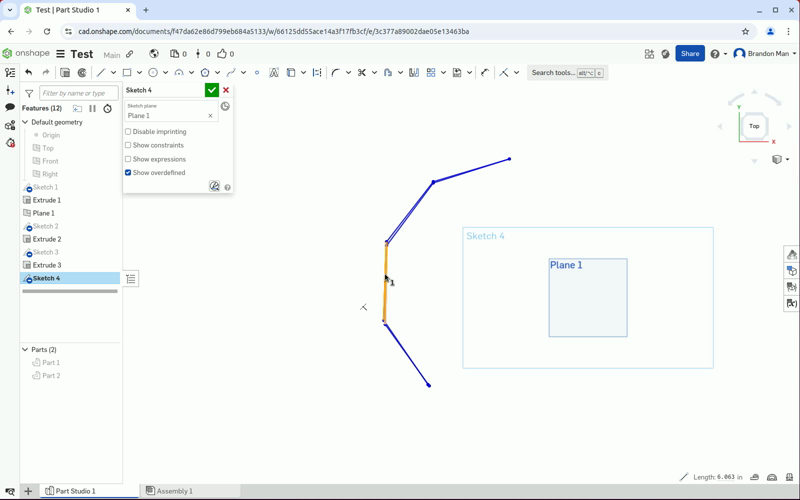
scroll(-6)
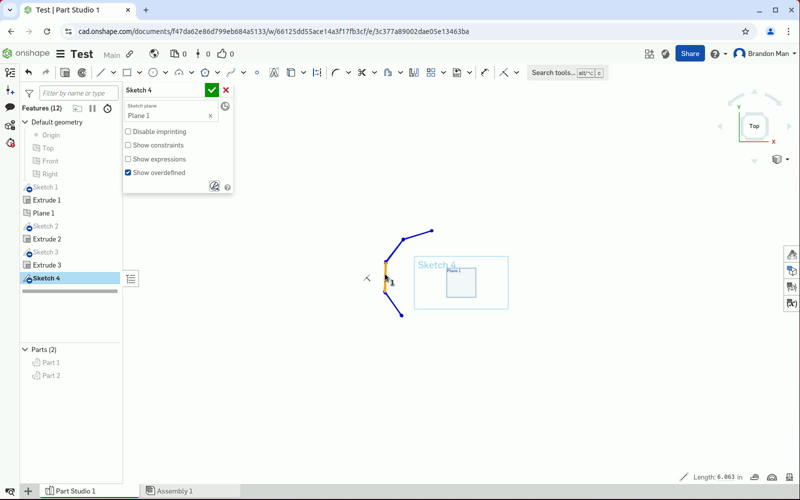
mouse_move(73, 352)
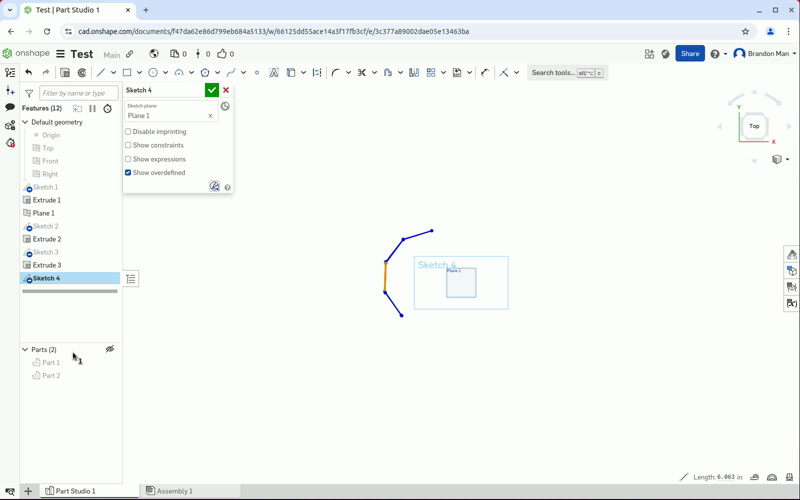
key(shift+y)
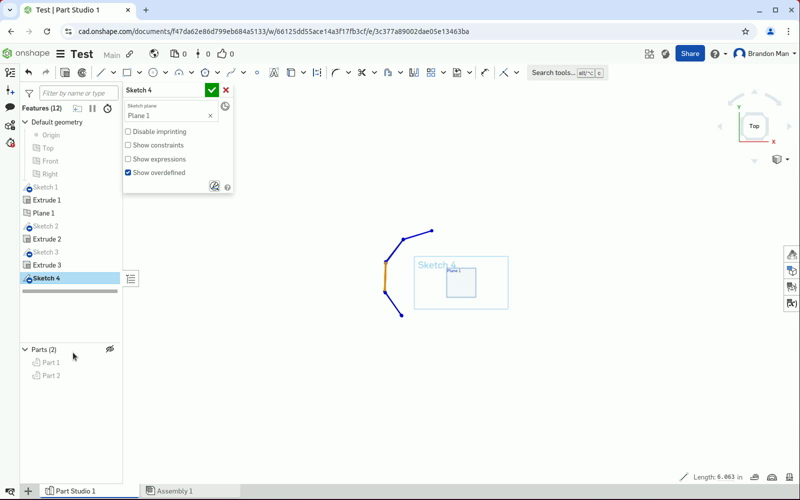
key(shift+e)
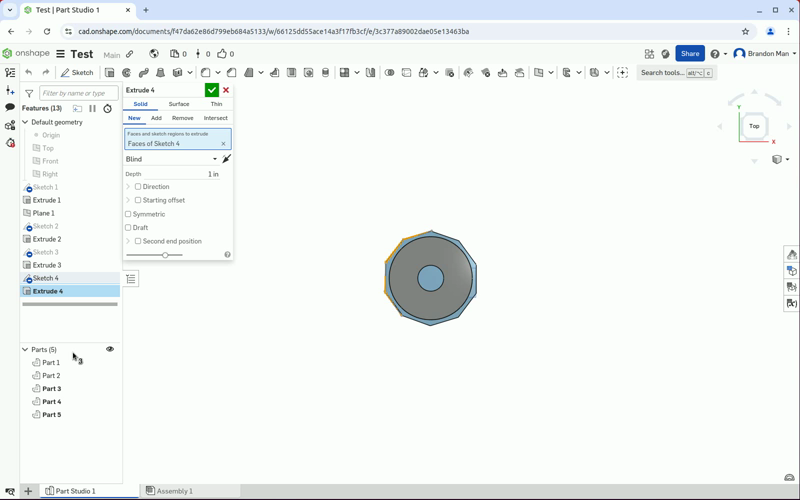
mouse_move(143, 106)
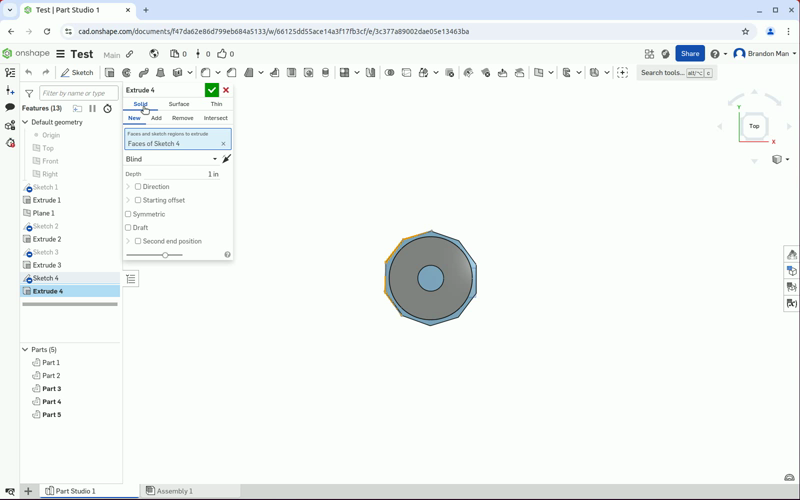
click(143, 106)
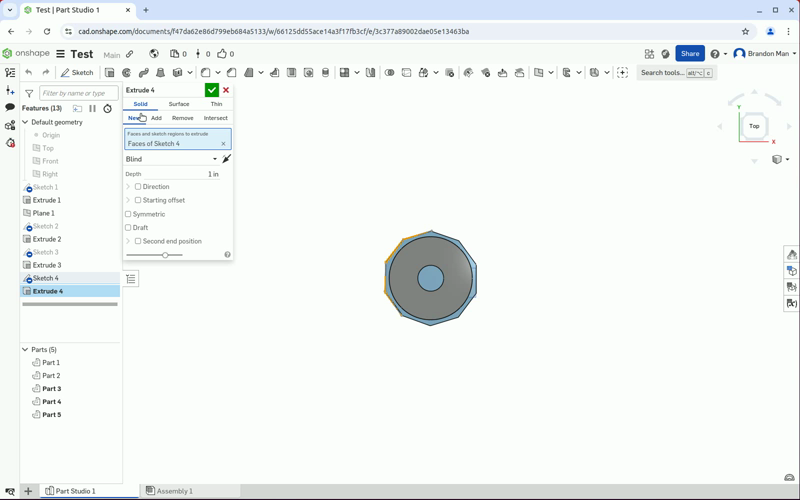
mouse_move(137, 120)
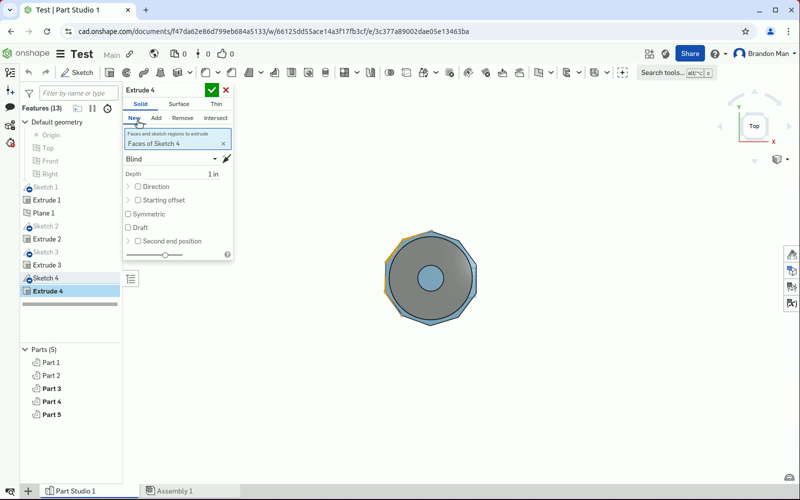
click(137, 120)
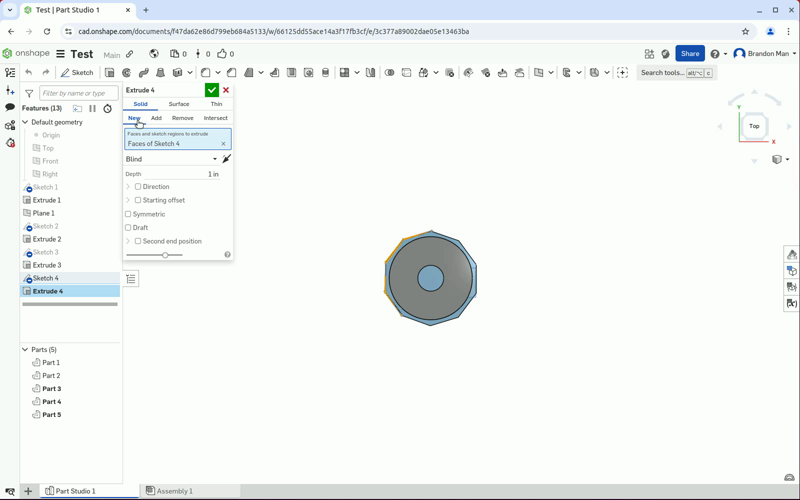
key(tab, 4)
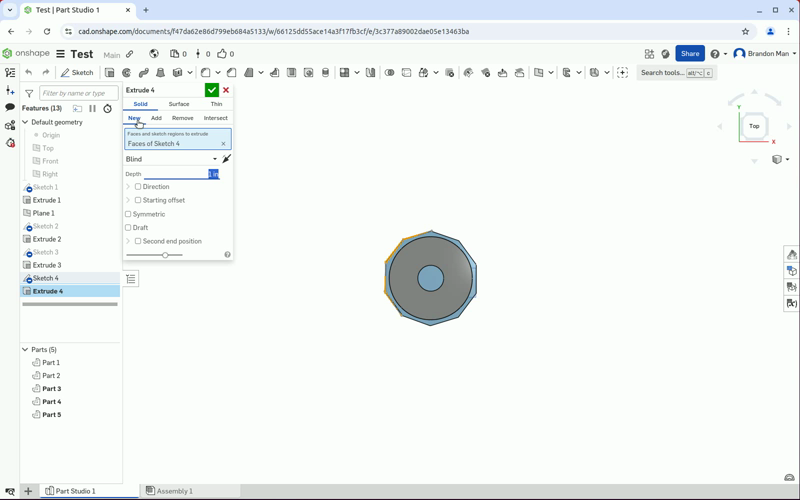
text(1.204)
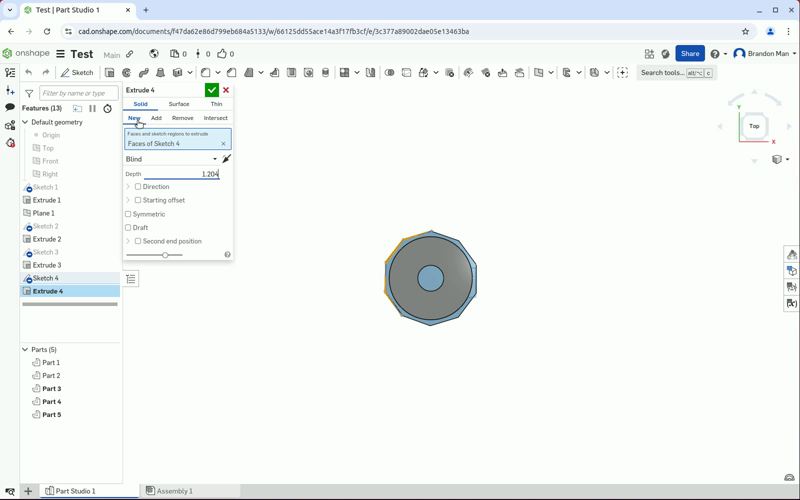
key(enter)
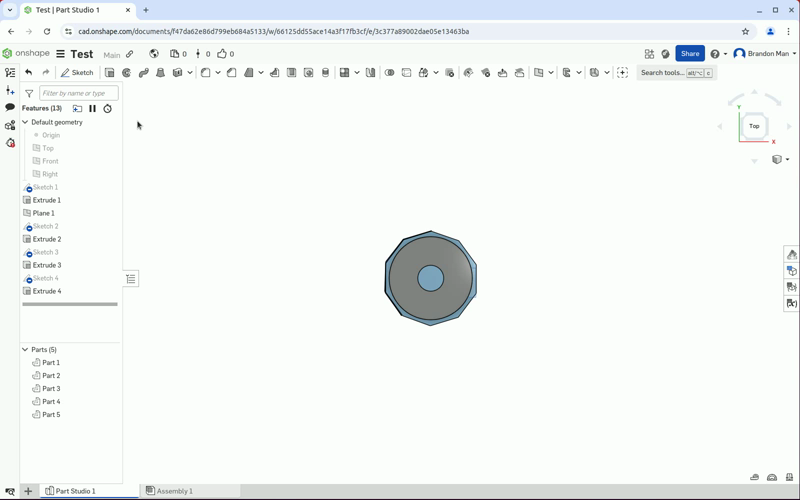
key(shift+h)
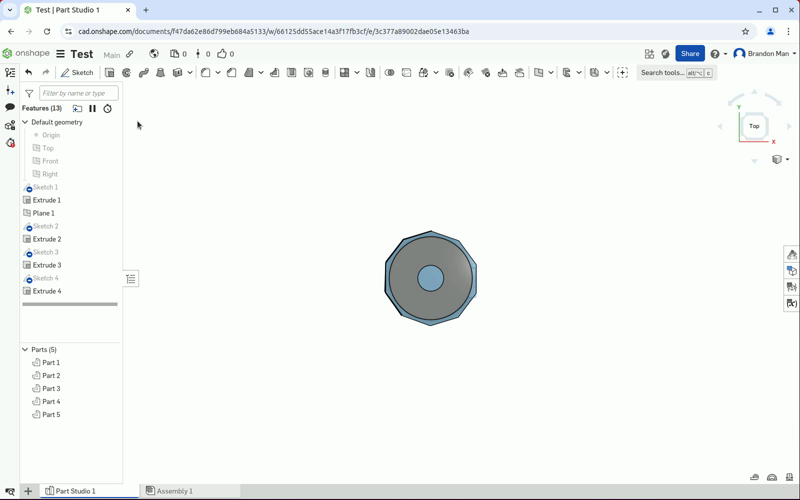
key(shift+h)
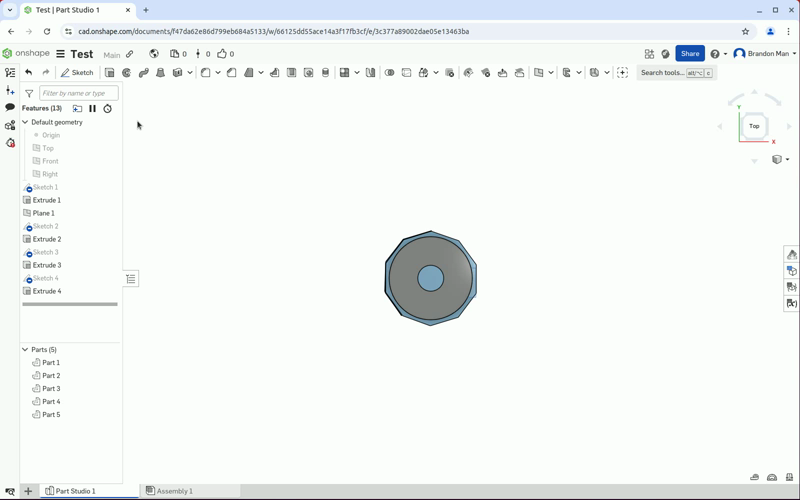
mouse_move(73, 189)
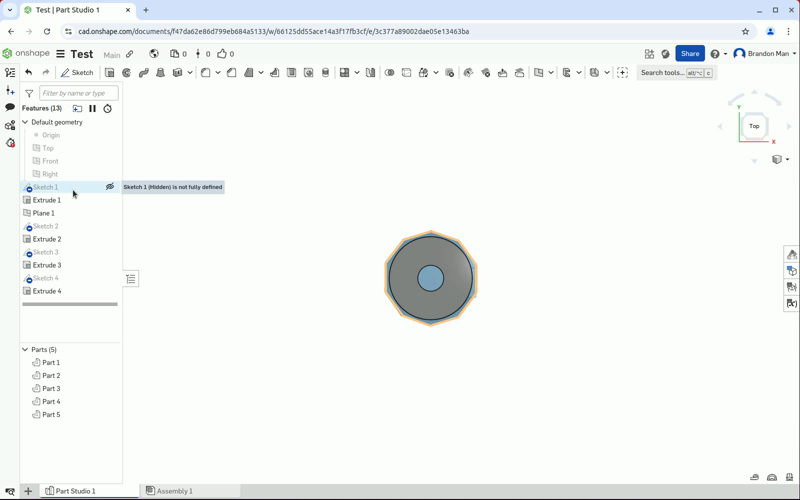
click(73, 189)
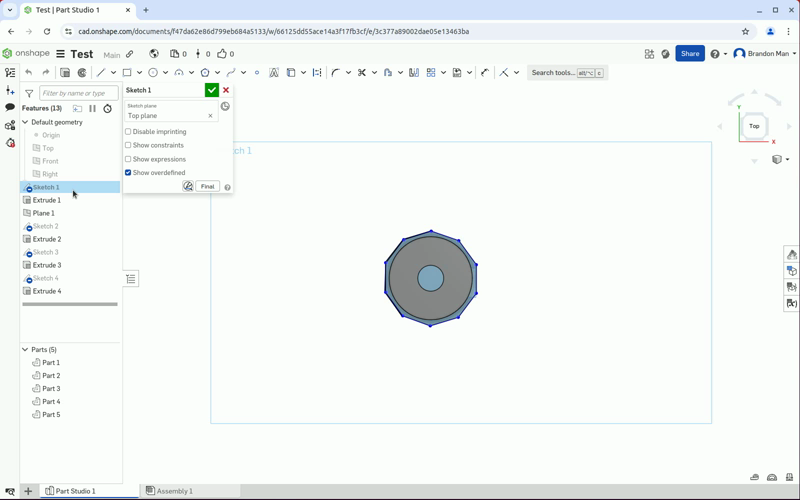
mouse_move(229, 92)
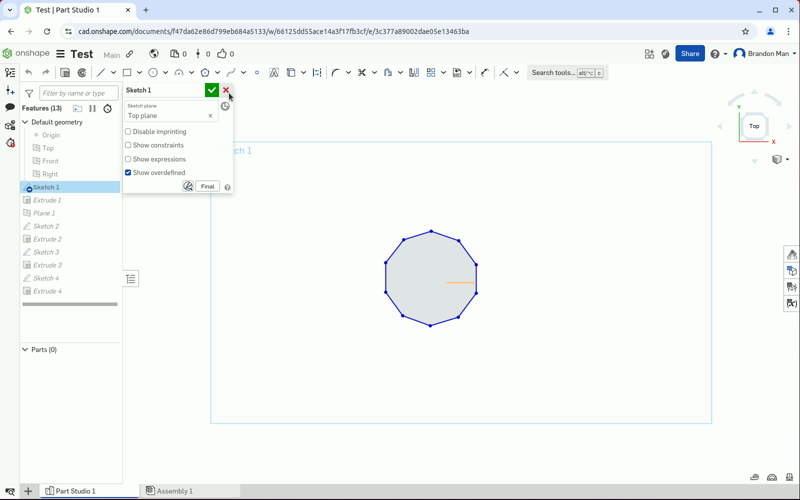
click(229, 92)
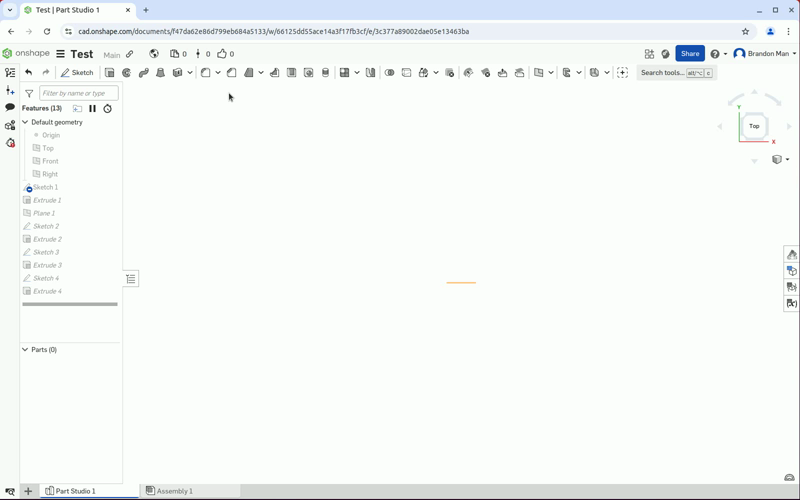
key(shift+s)
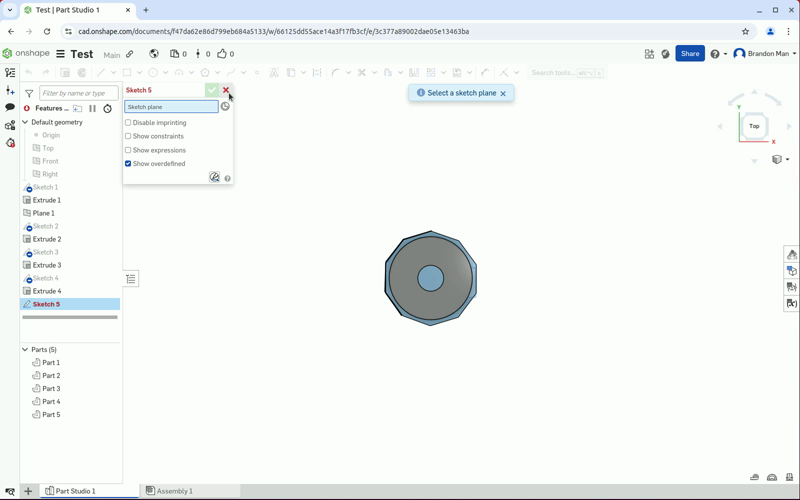
mouse_move(73, 215)
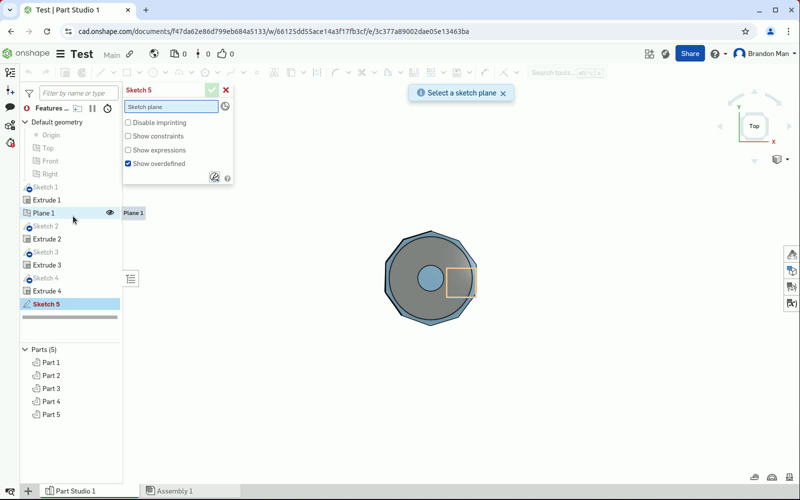
click(73, 215)
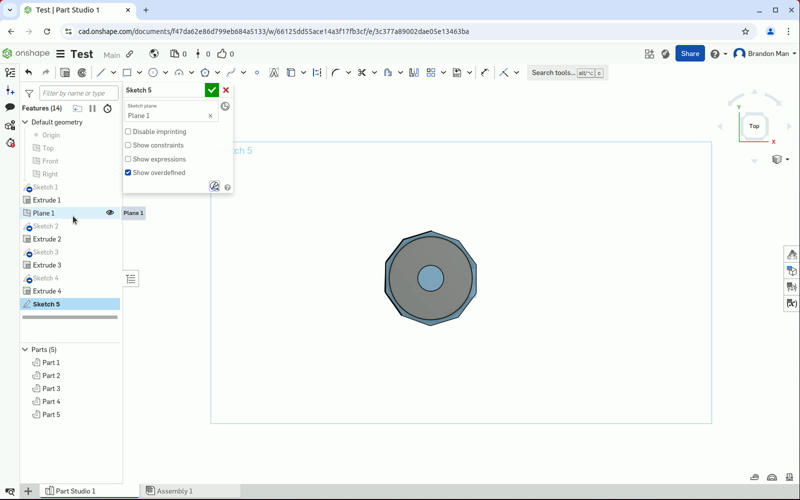
mouse_move(73, 352)
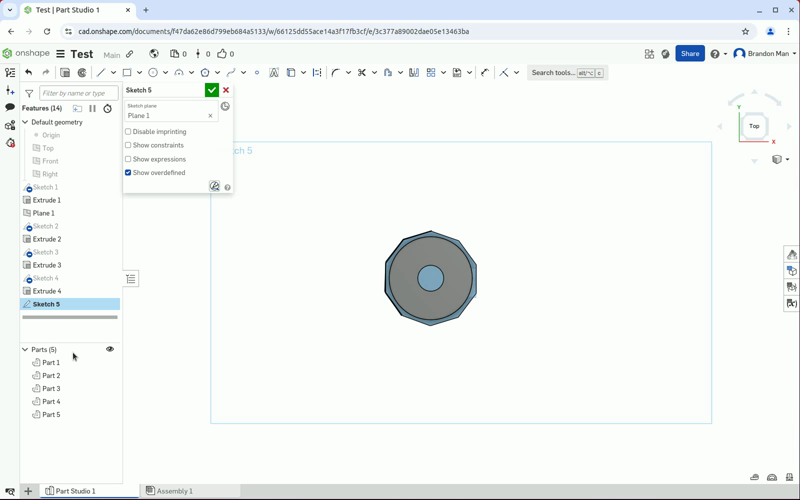
key(y)
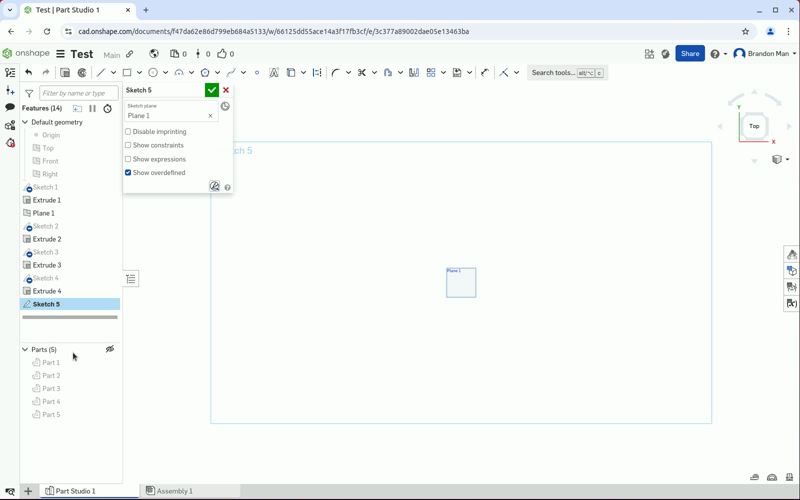
key(l)
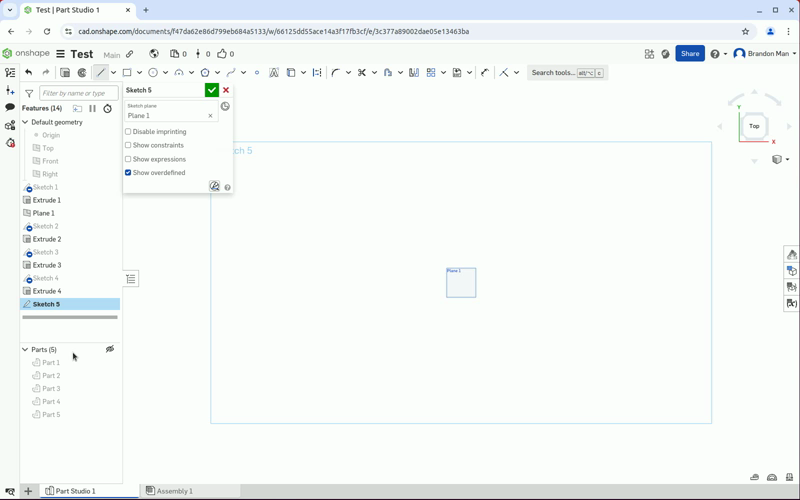
key_down(shift)
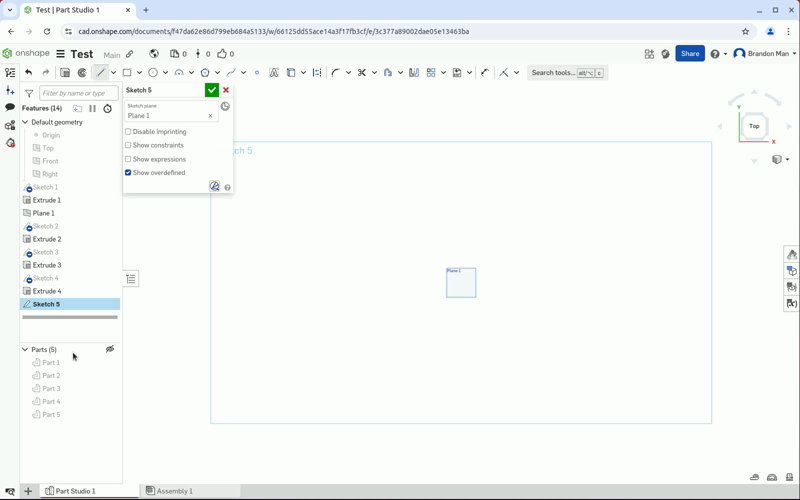
mouse_move(385, 292)
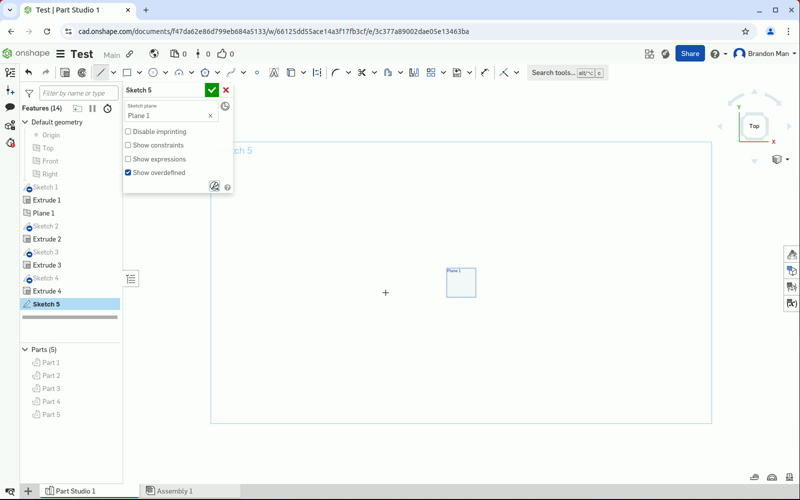
click(385, 292)
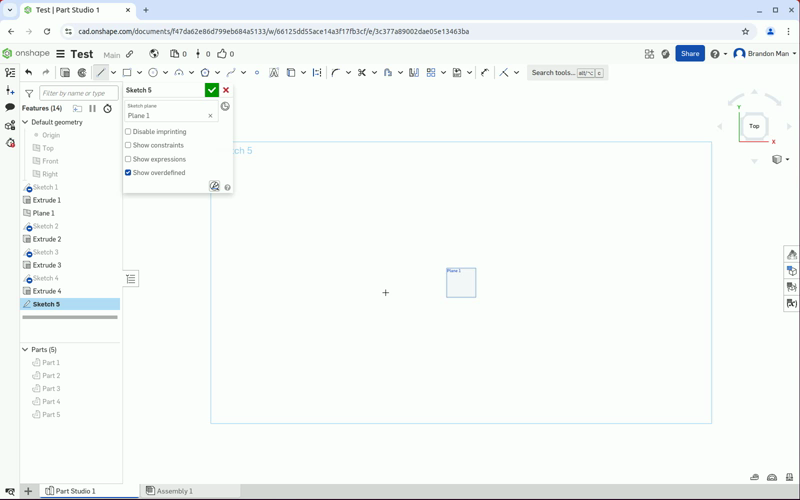
key_up(shift)
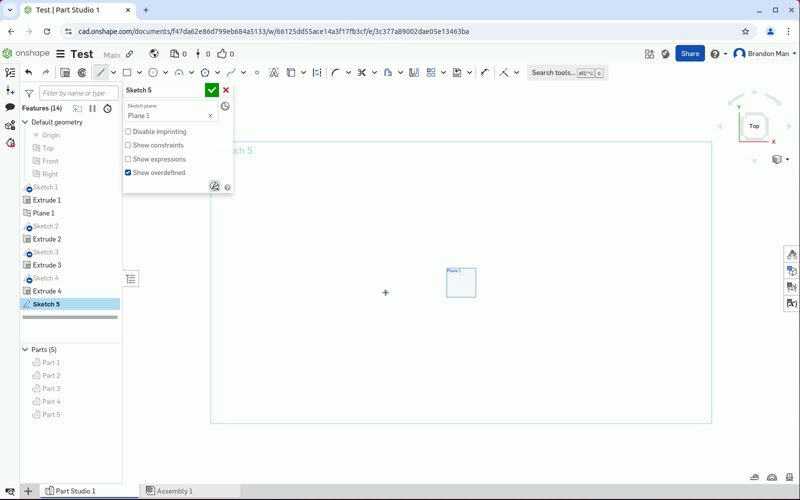
key_down(shift)
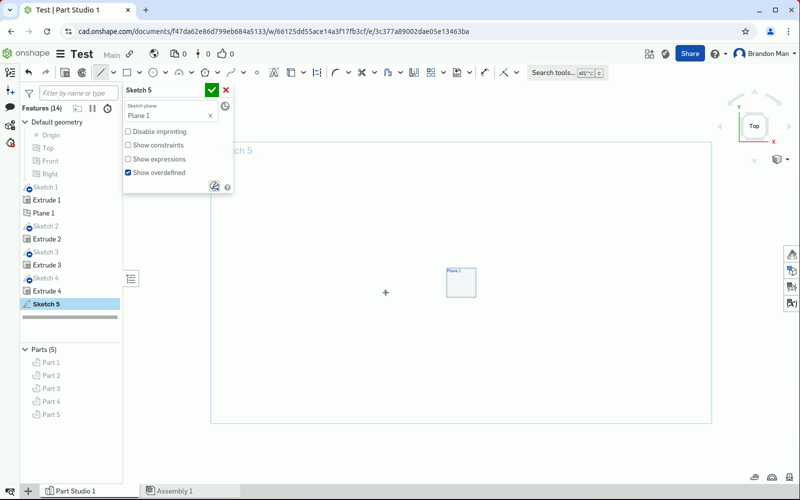
mouse_move(415, 292)
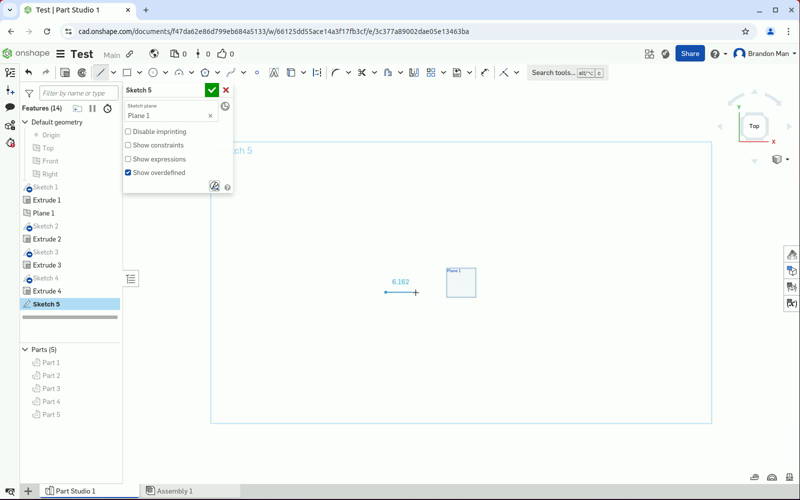
mouse_move(401, 315)
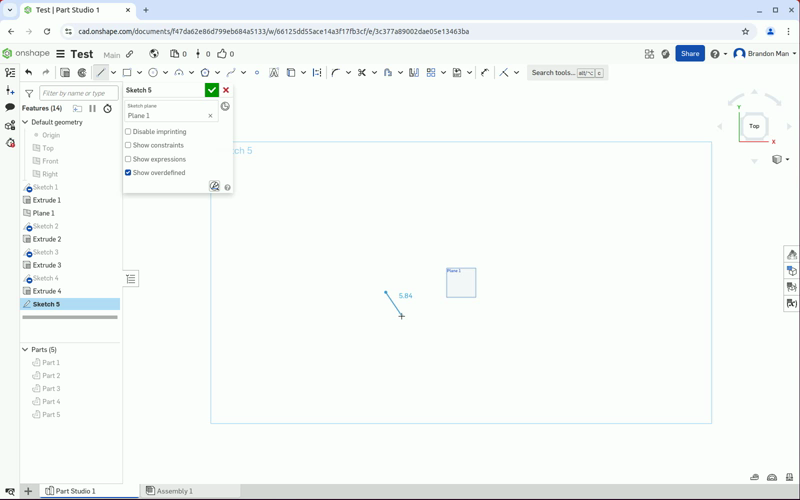
click(401, 315)
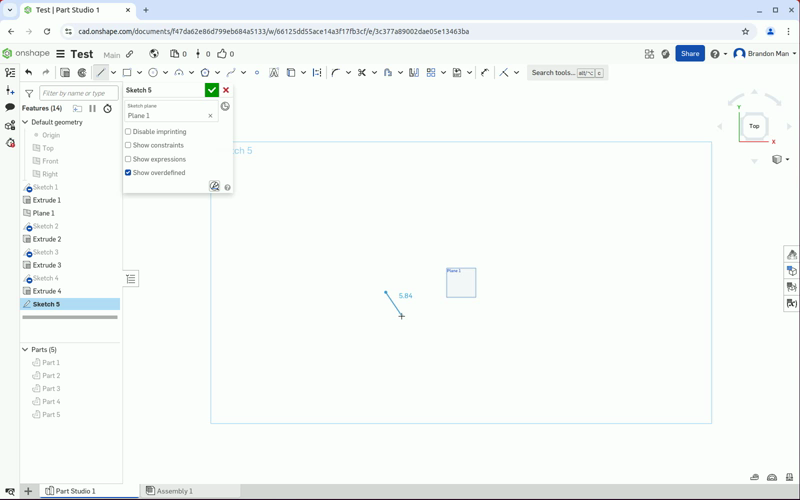
key_up(shift)
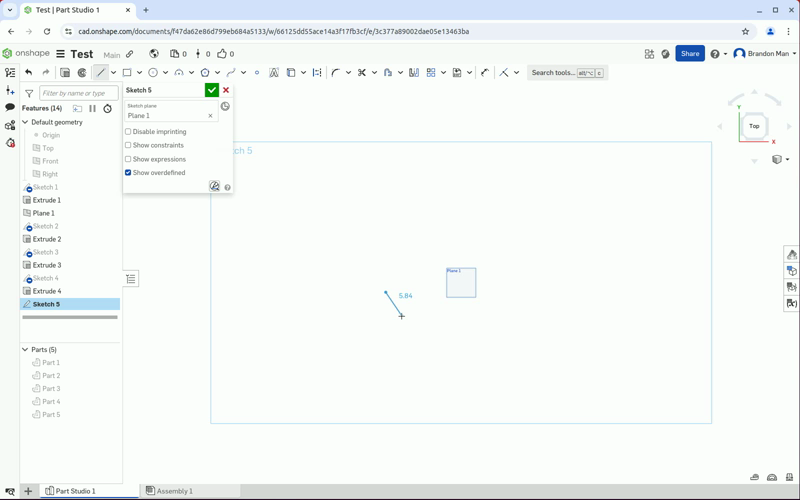
key_down(shift)
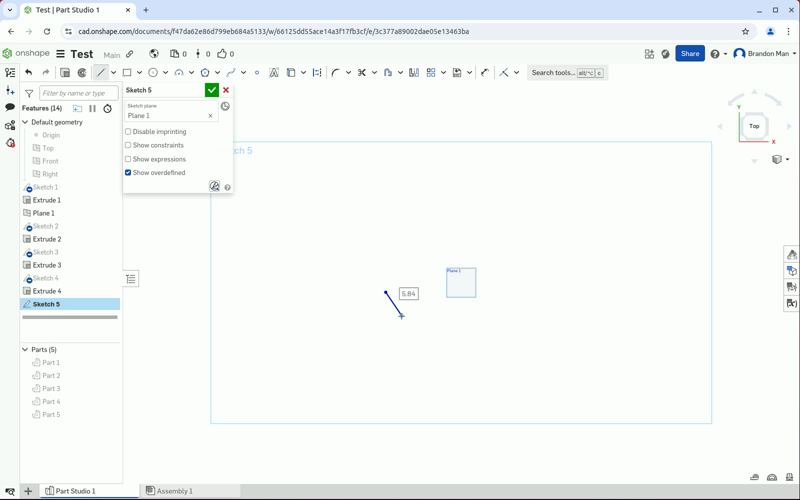
mouse_move(431, 315)
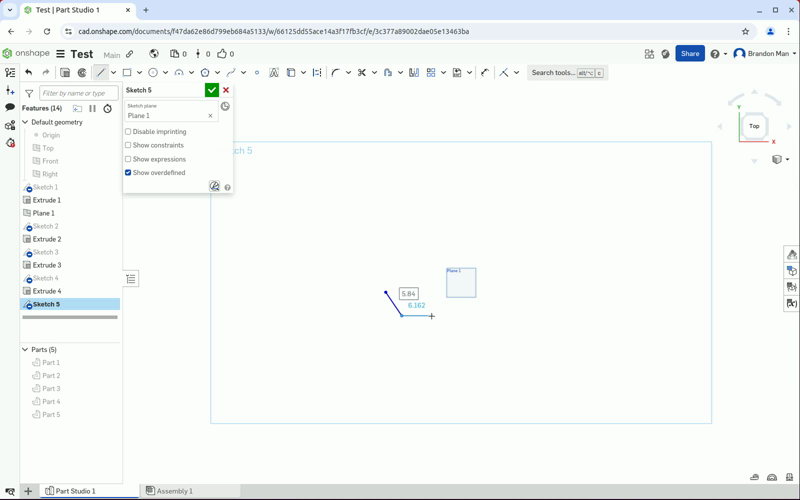
mouse_move(428, 325)
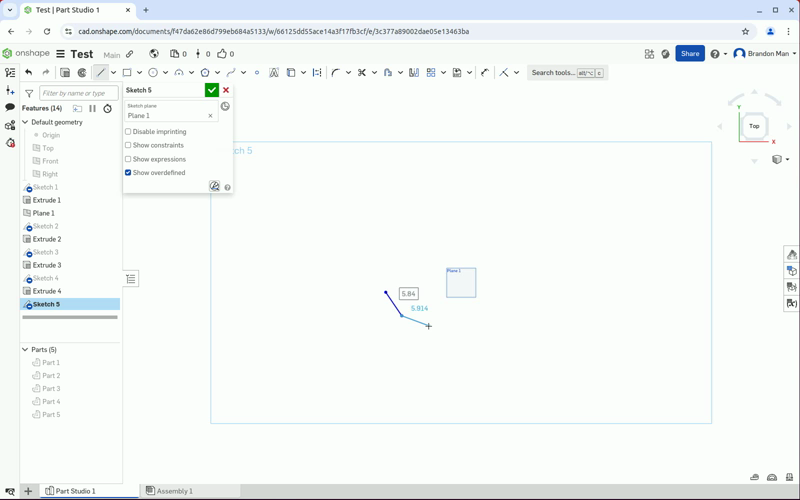
click(428, 325)
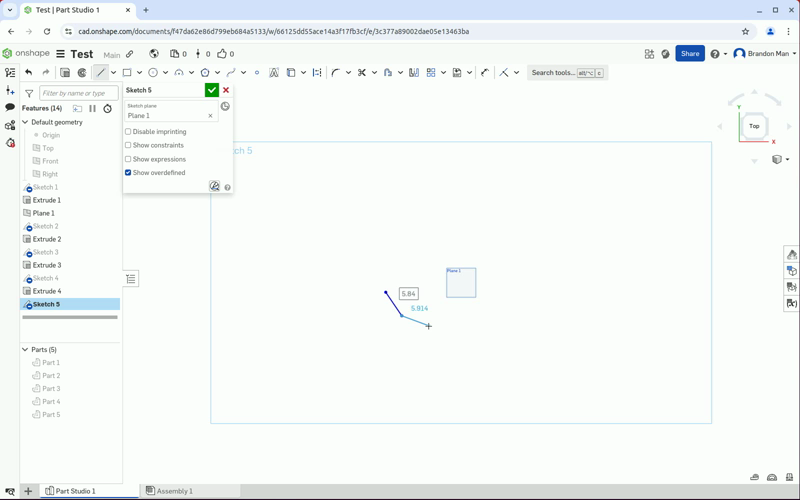
key_up(shift)
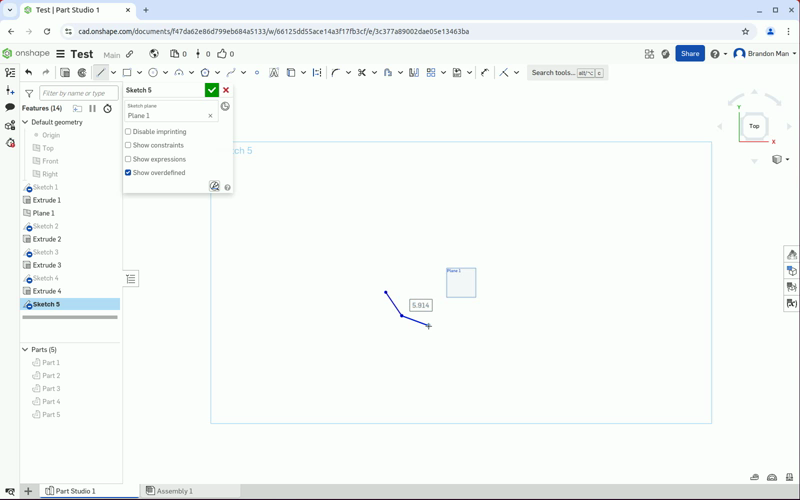
key_down(shift)
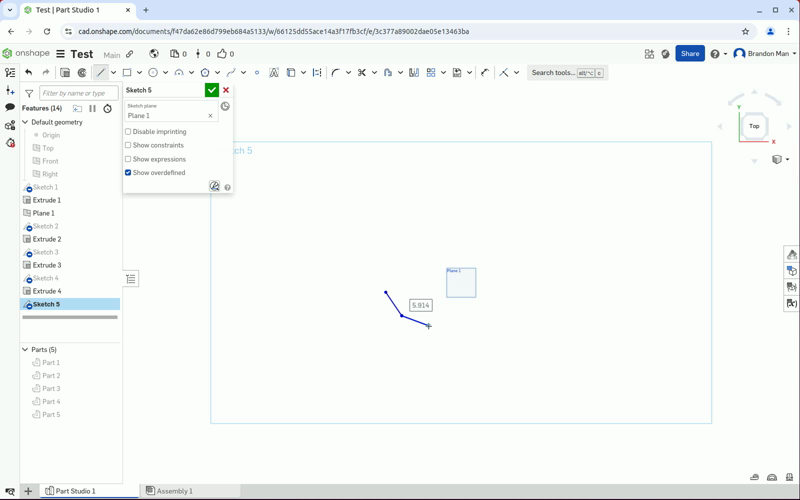
mouse_move(458, 325)
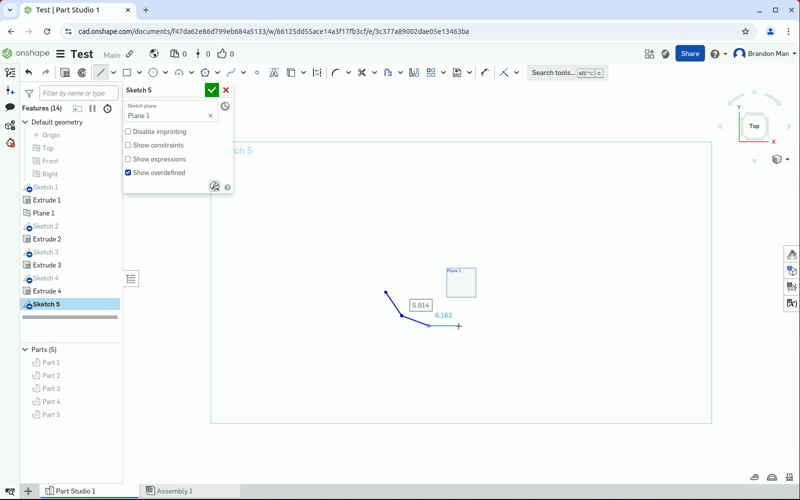
mouse_move(457, 317)
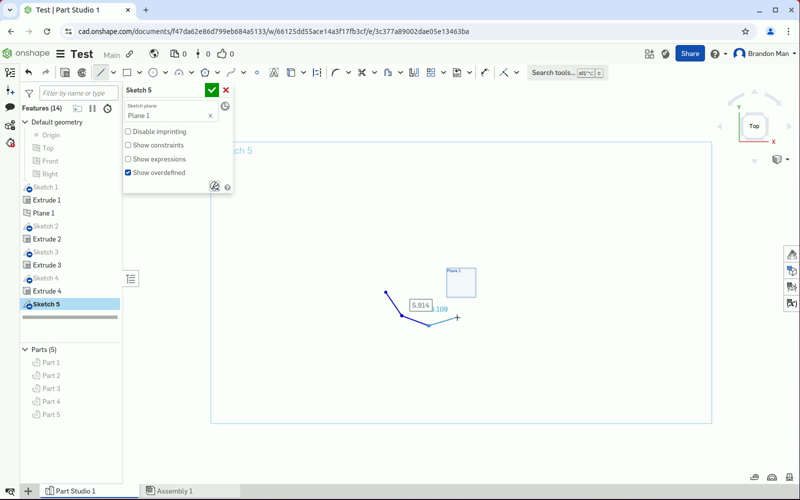
click(457, 317)
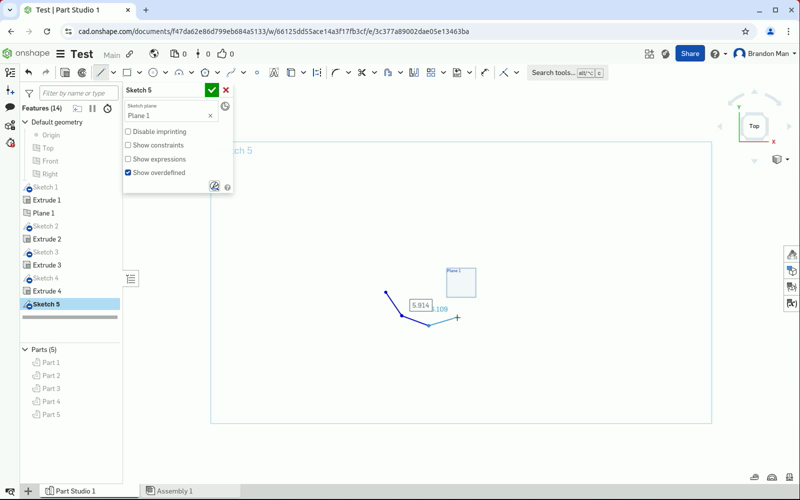
key_up(shift)
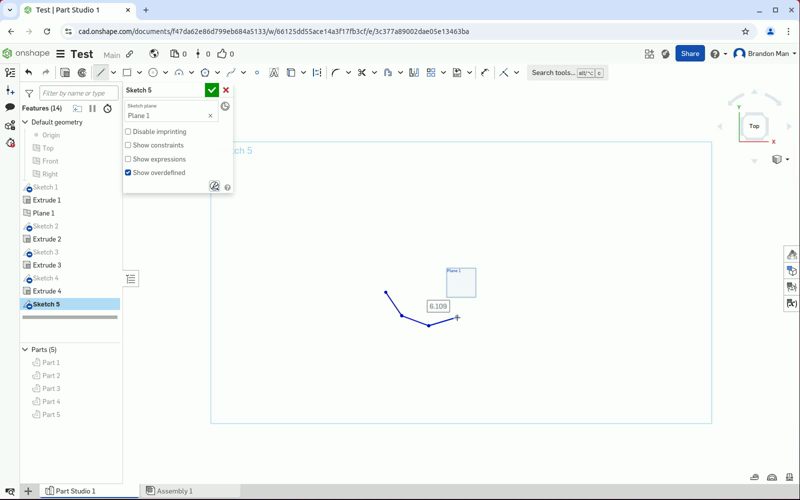
key_down(shift)
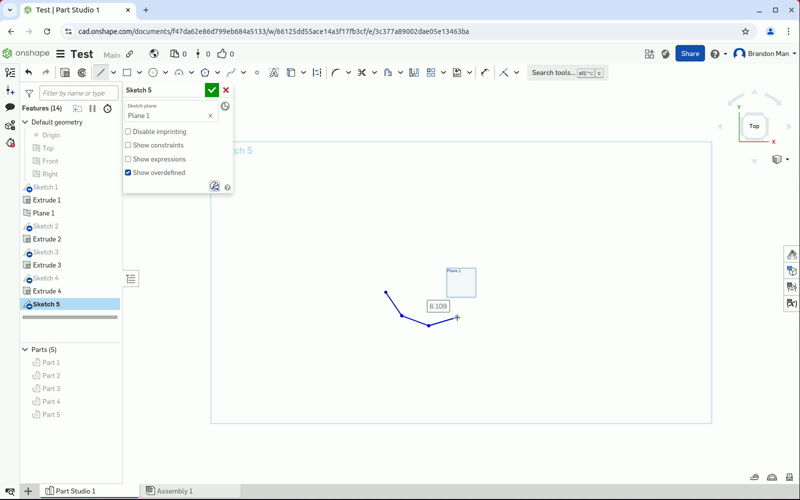
mouse_move(487, 317)
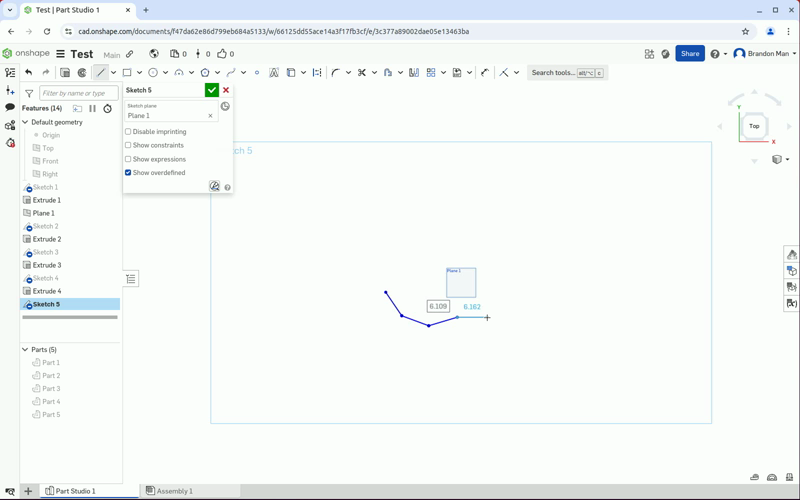
mouse_move(475, 294)
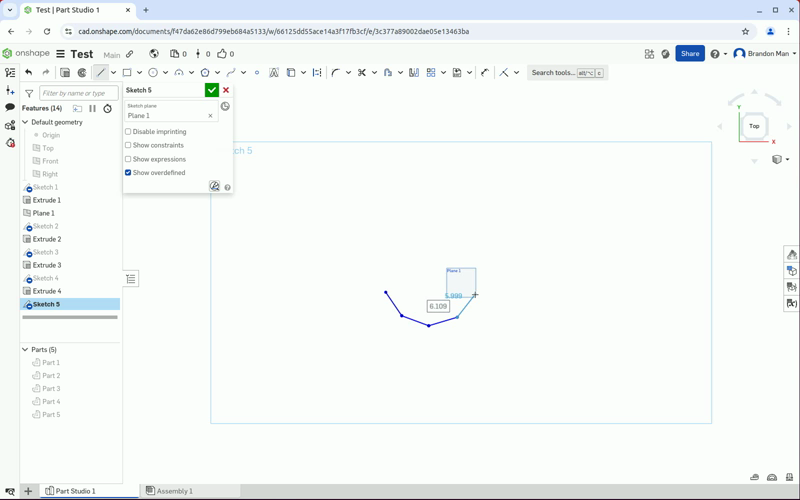
click(475, 294)
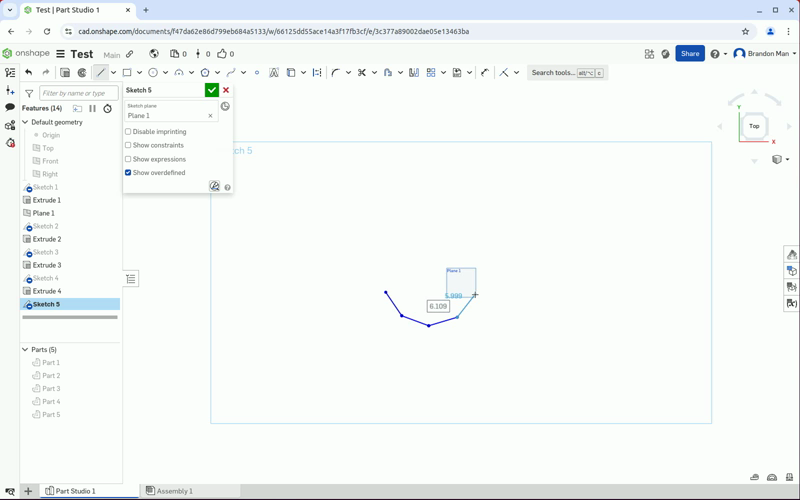
key_up(shift)
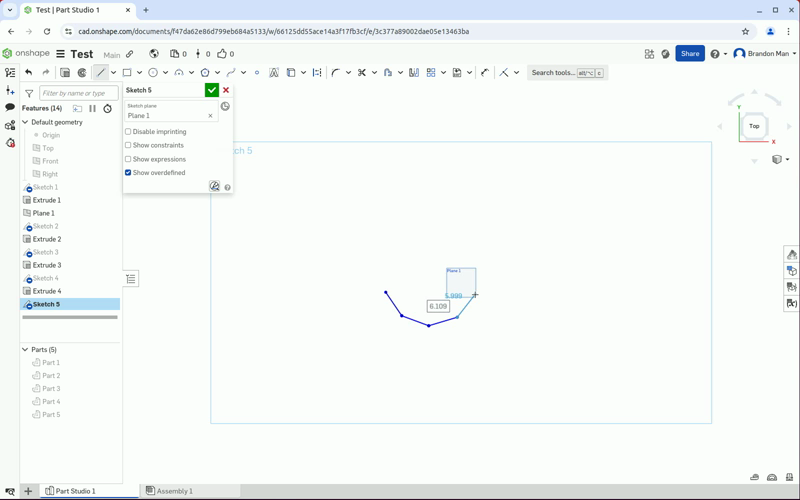
key_down(shift)
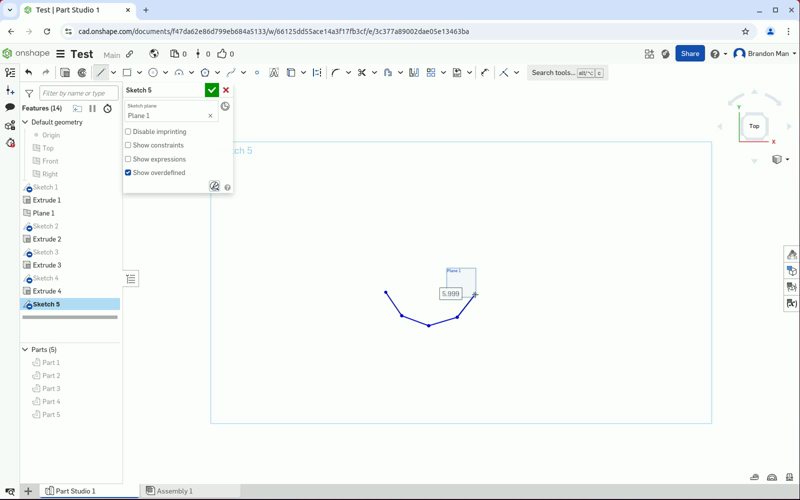
mouse_move(505, 294)
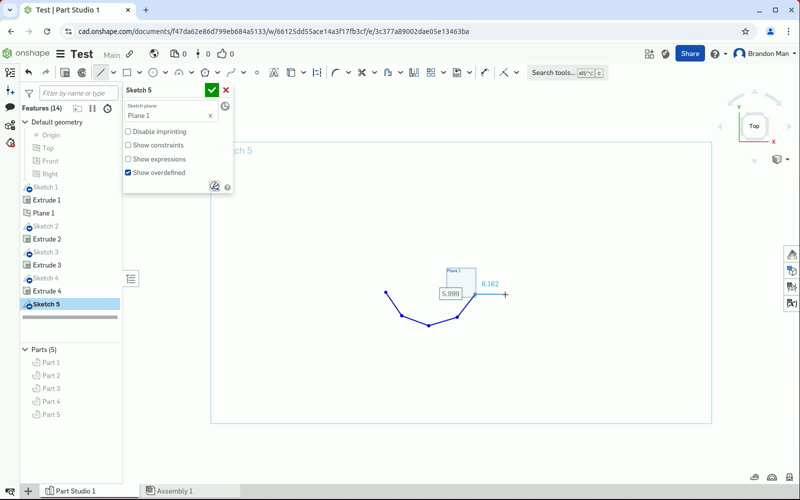
mouse_move(476, 264)
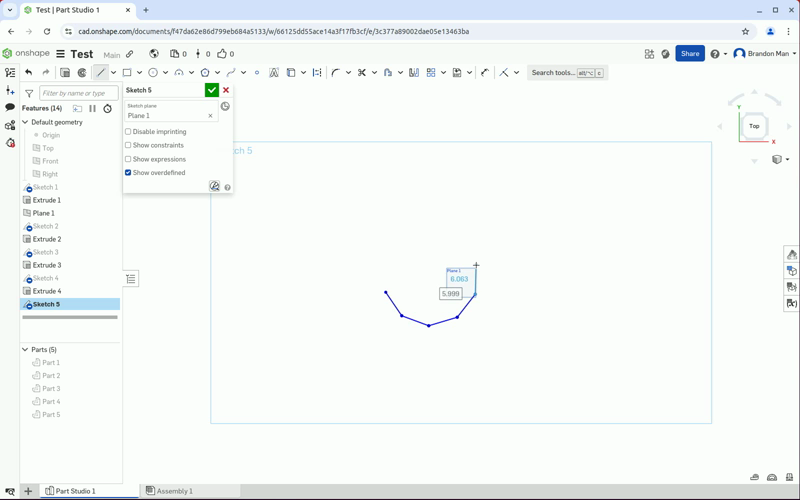
click(476, 264)
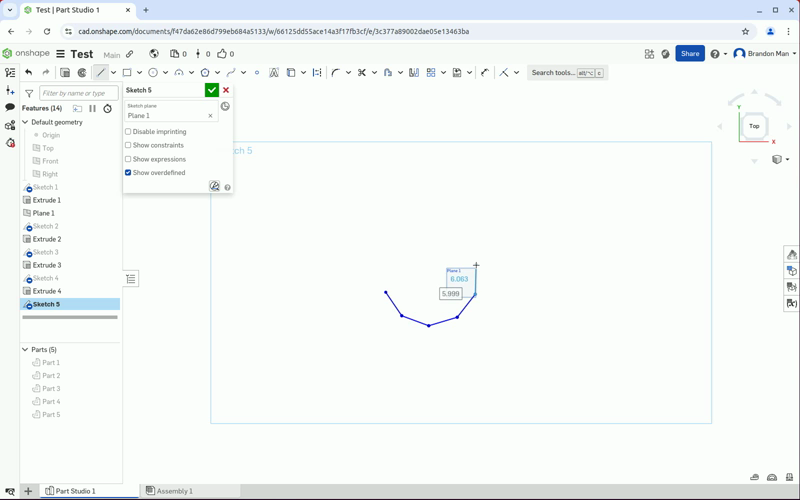
key_up(shift)
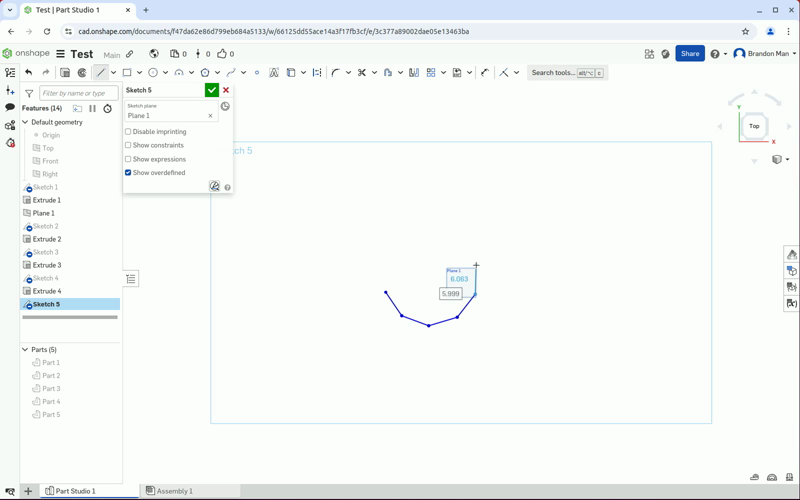
key_down(shift)
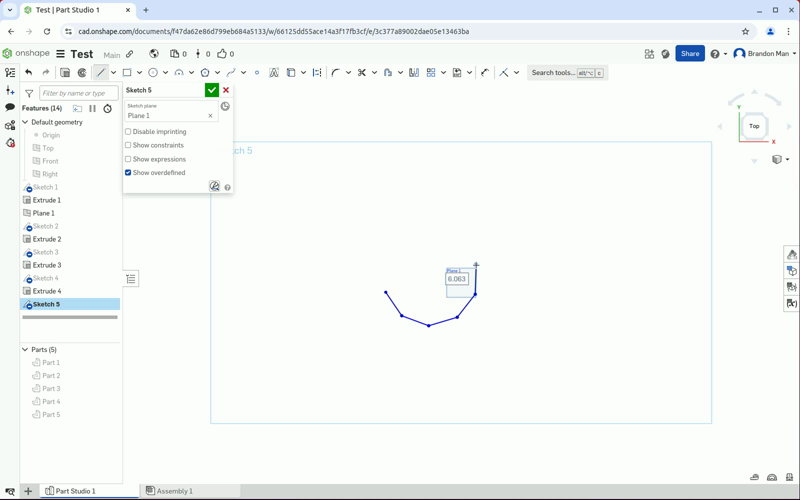
mouse_move(506, 264)
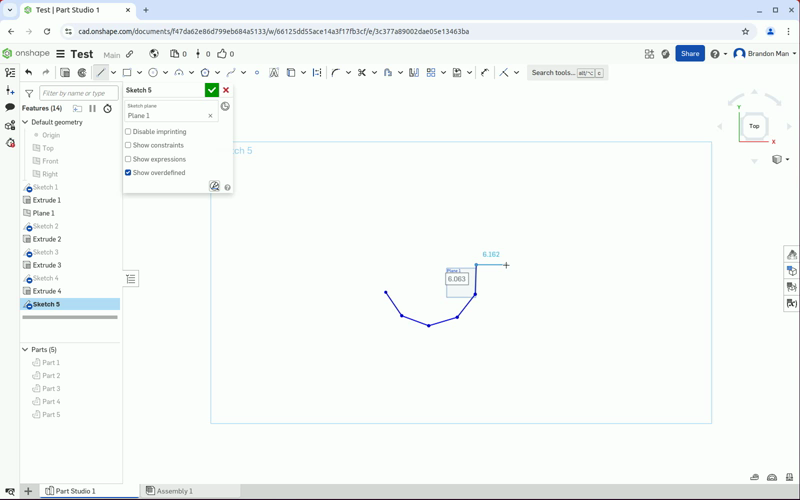
mouse_move(460, 240)
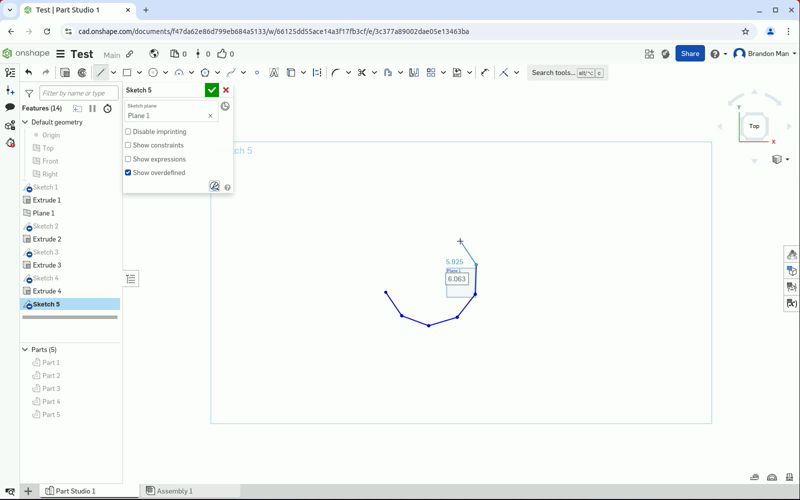
click(460, 240)
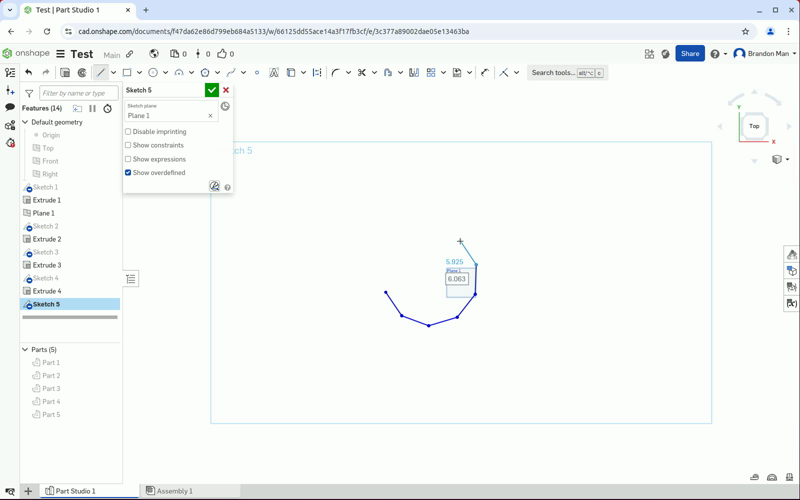
key_up(shift)
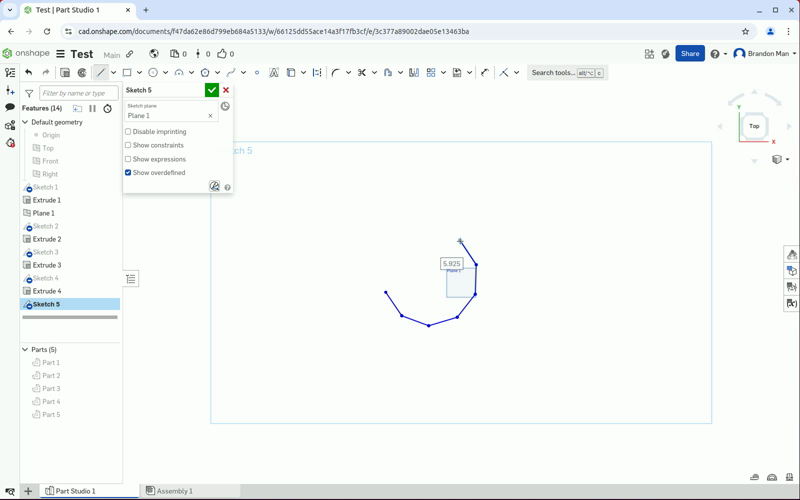
key_down(shift)
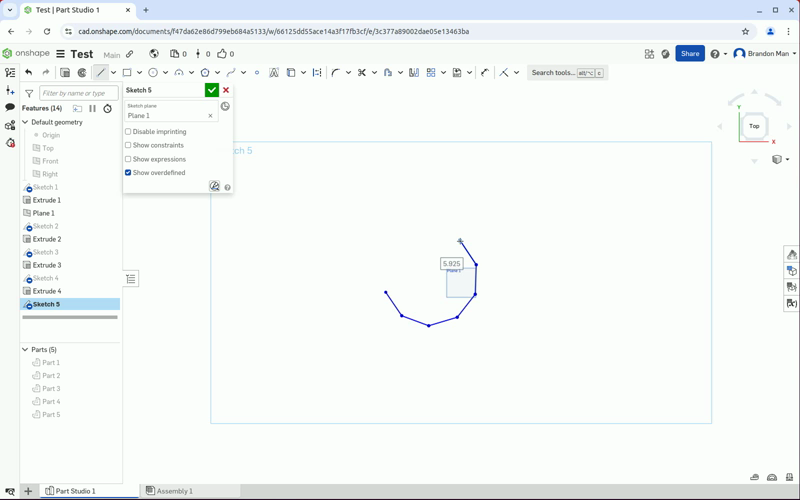
mouse_move(490, 240)
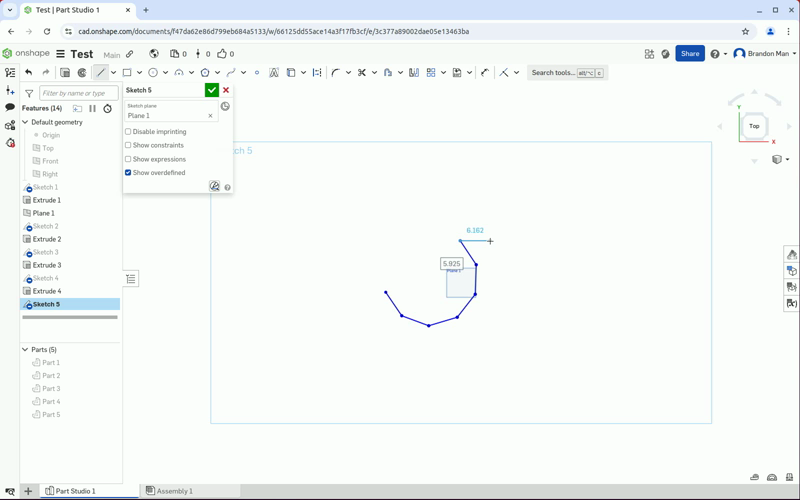
mouse_move(432, 230)
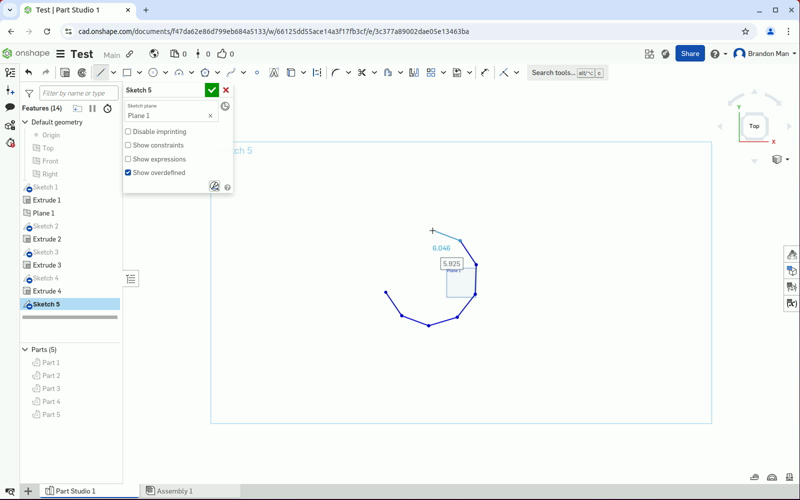
click(432, 230)
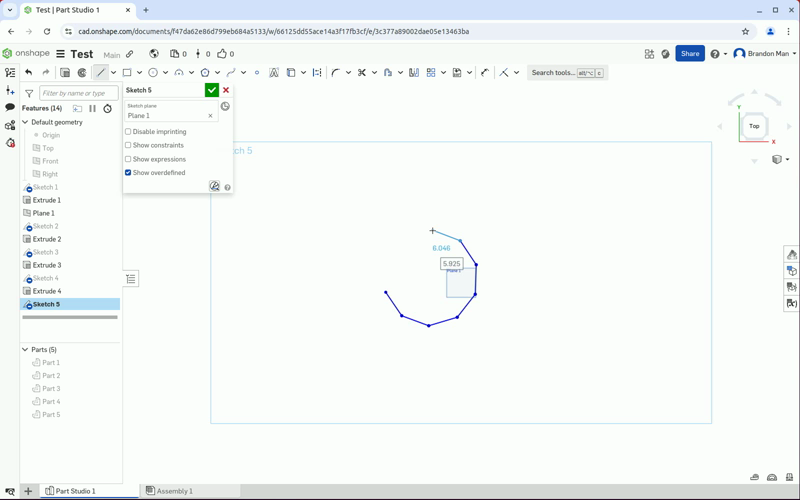
key_up(shift)
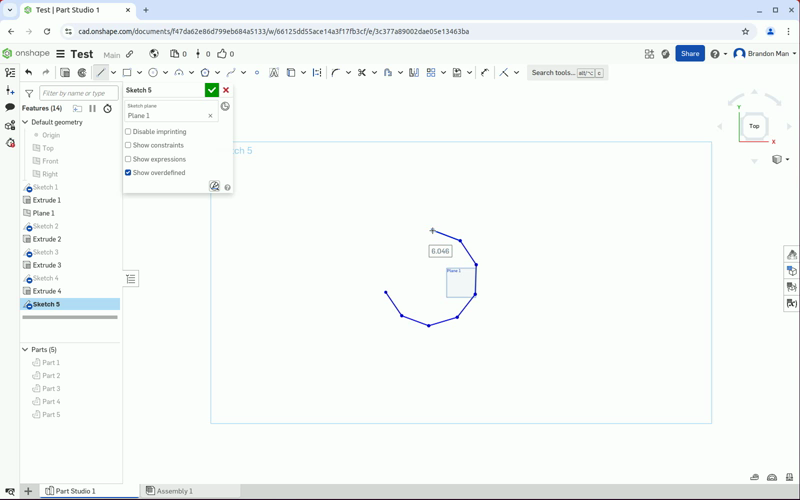
key_down(shift)
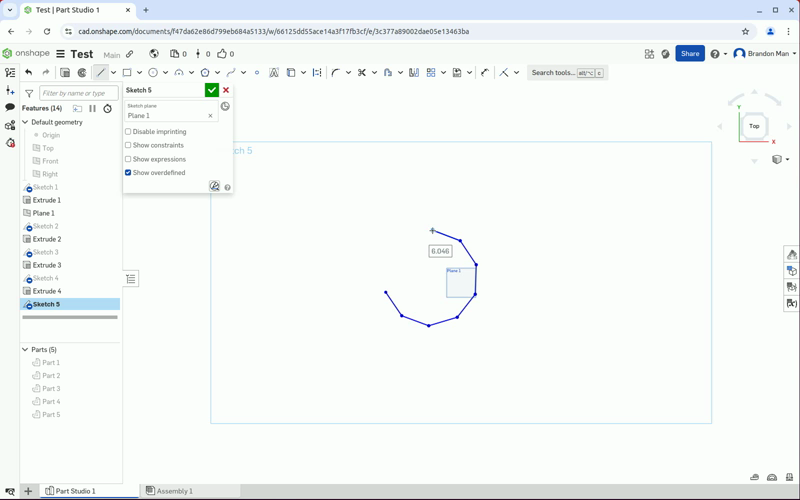
mouse_move(462, 230)
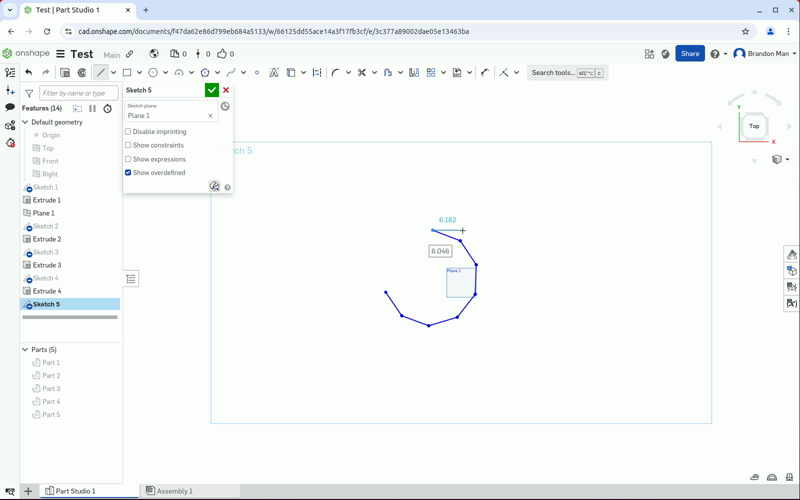
mouse_move(403, 238)
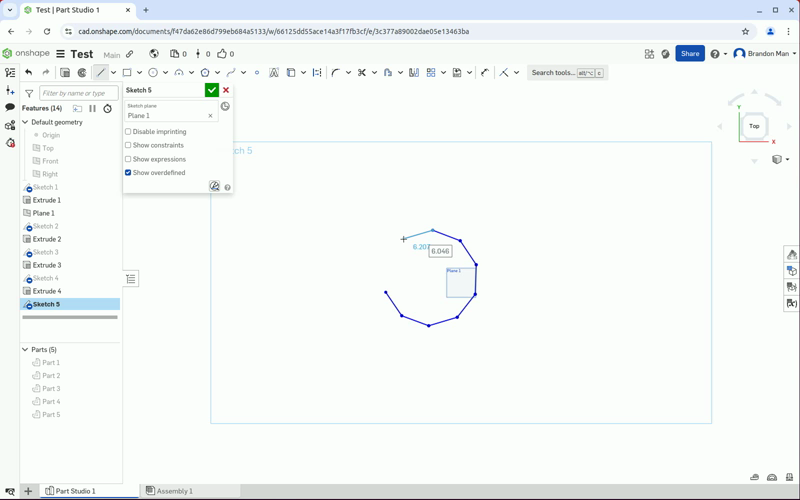
click(403, 238)
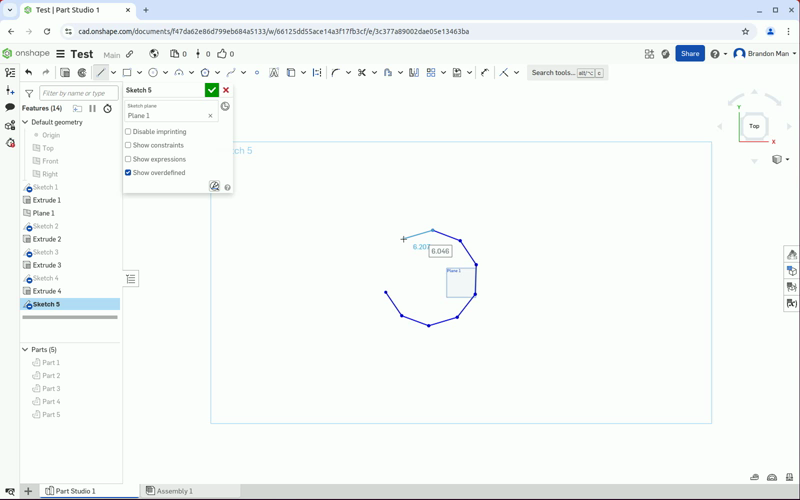
key_up(shift)
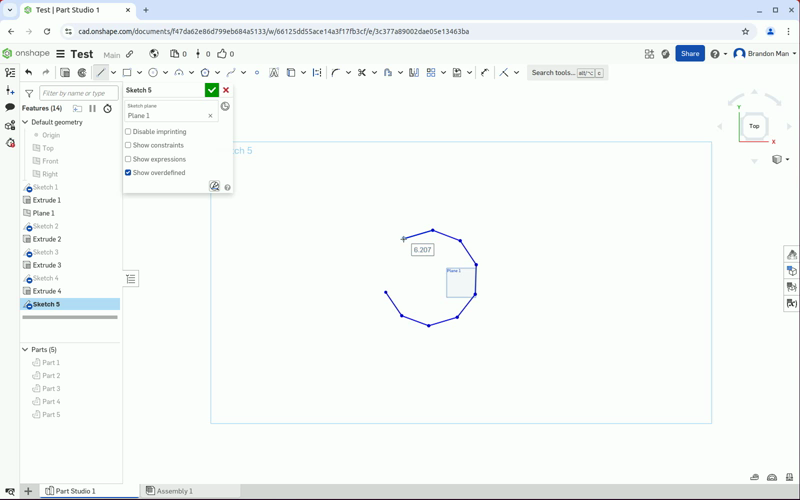
key_down(shift)
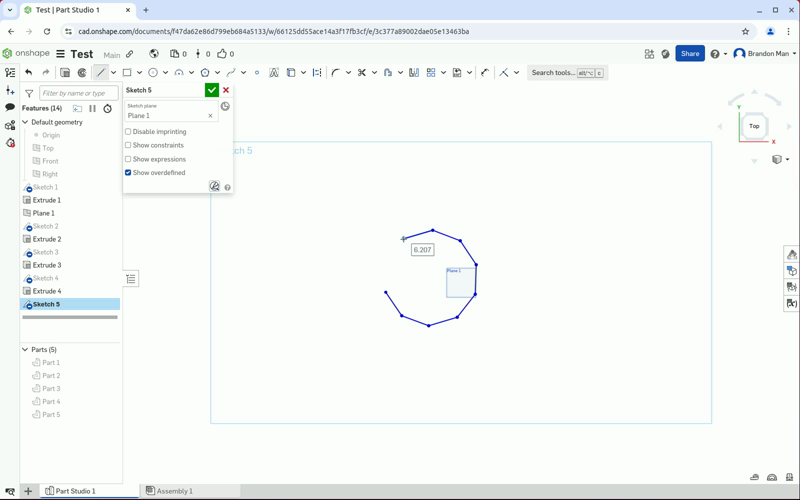
mouse_move(433, 238)
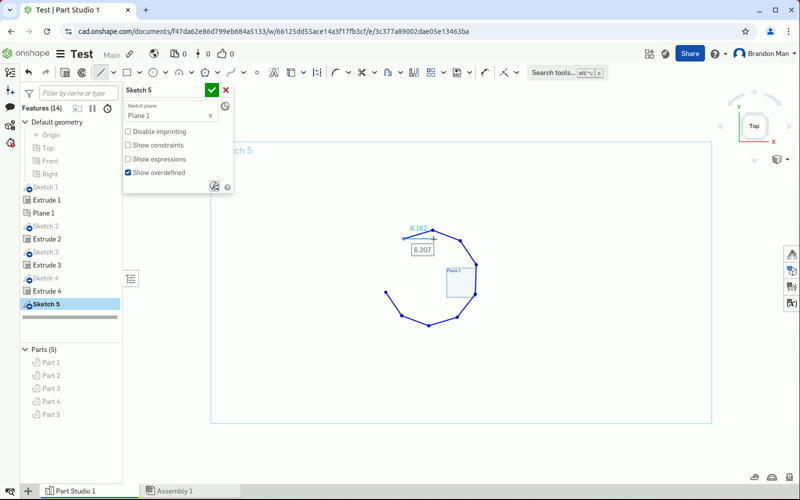
mouse_move(385, 262)
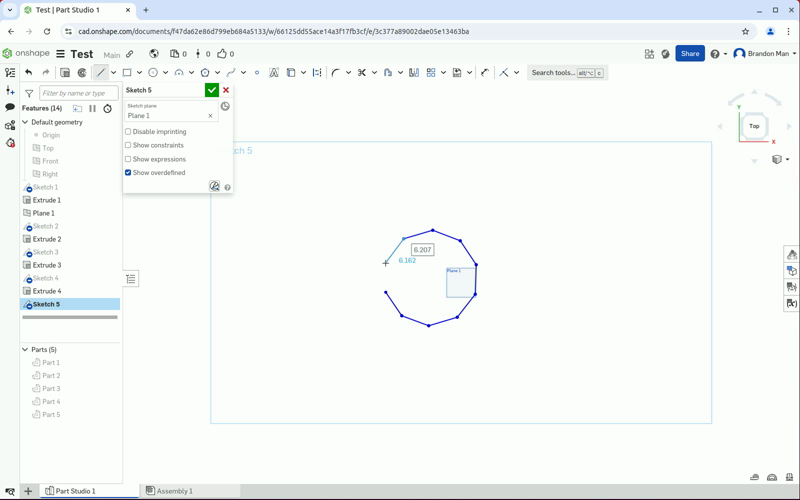
click(385, 262)
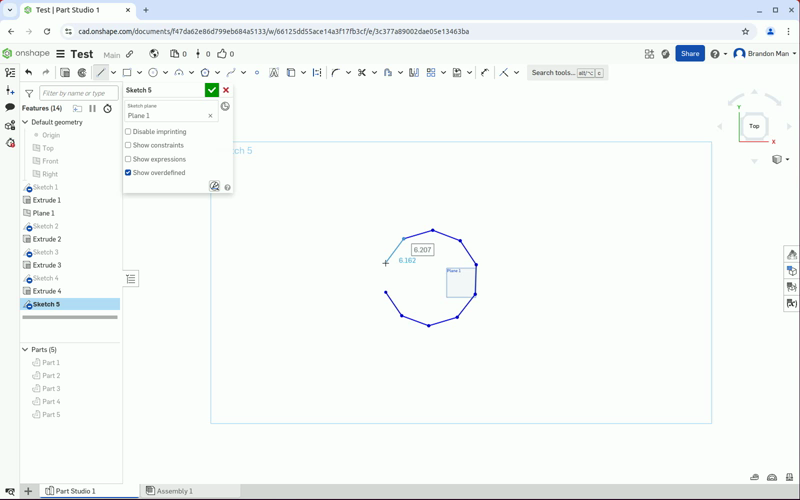
key_up(shift)
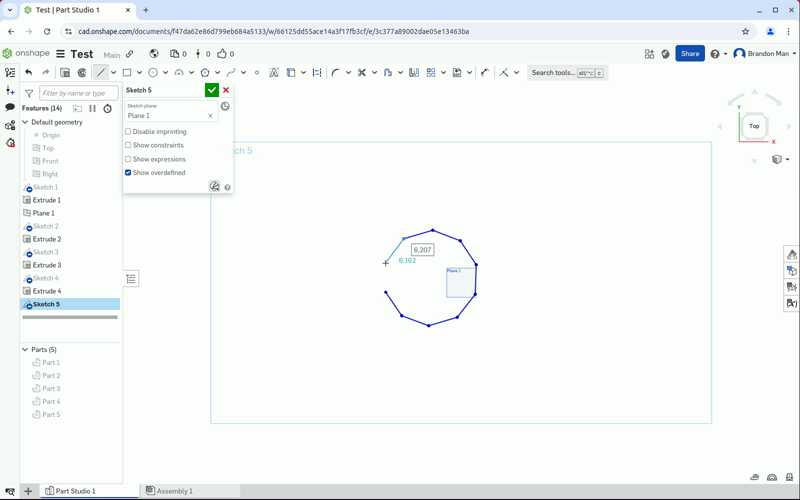
mouse_move(415, 262)
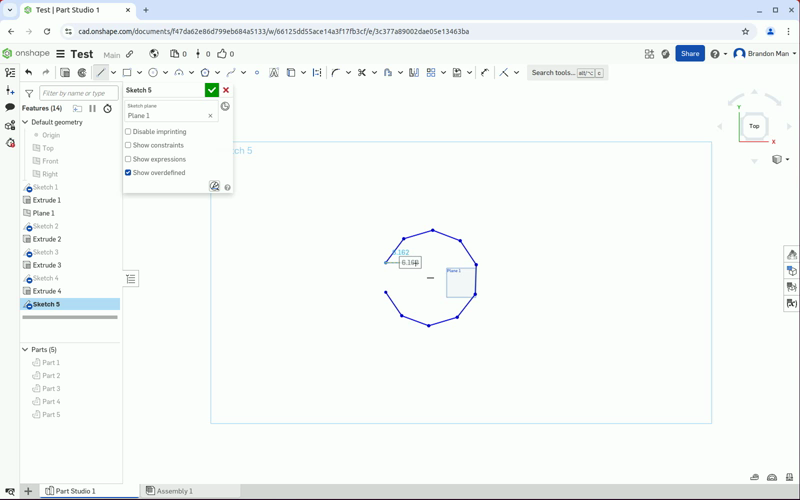
key_down(shift)
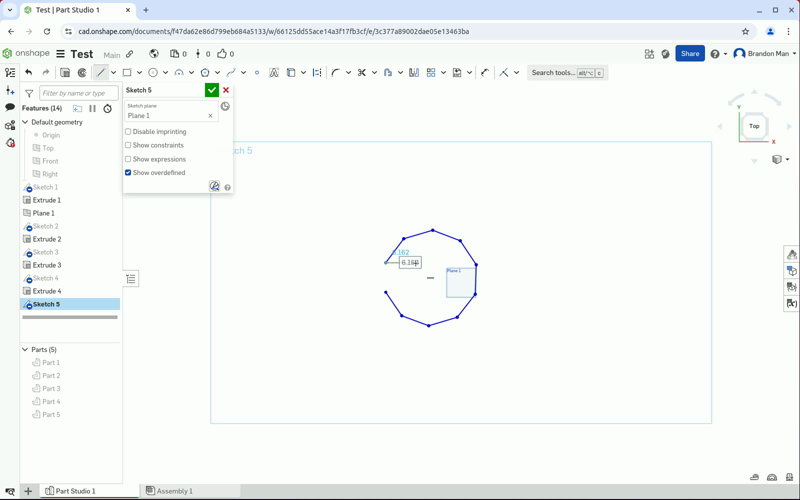
mouse_move(385, 292)
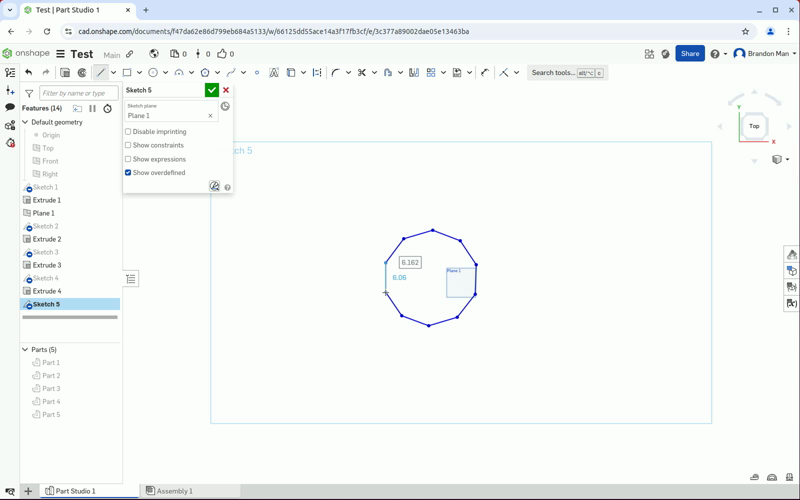
key_up(shift)
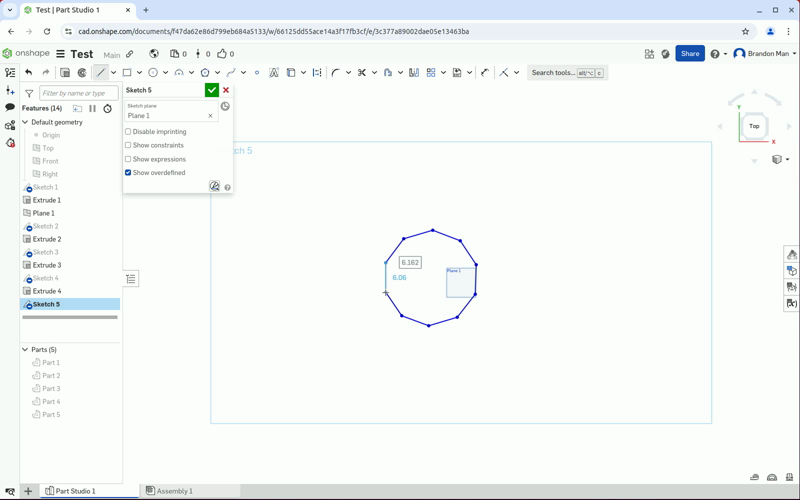
click(385, 292)
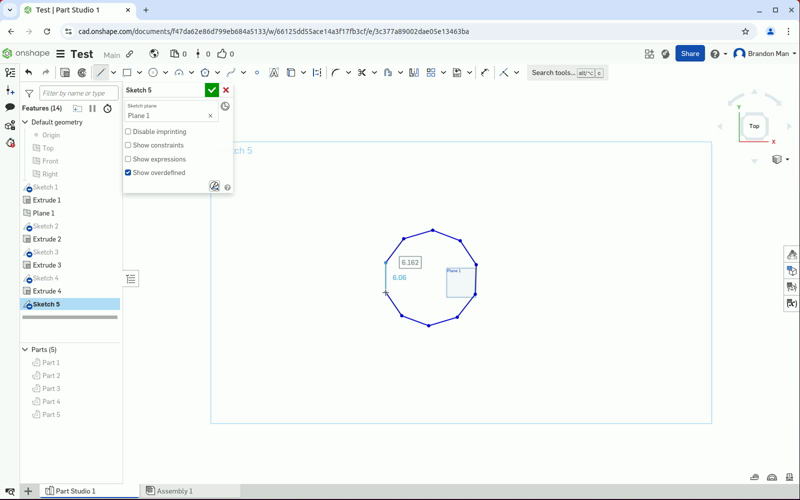
key(esc)
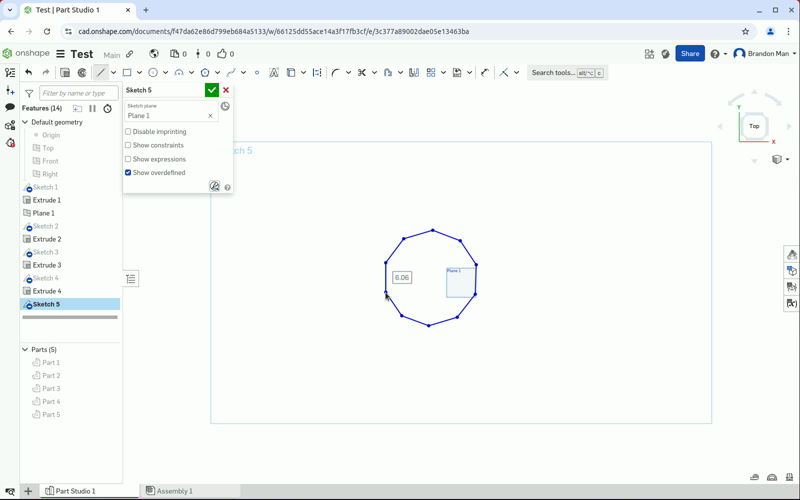
key(c)
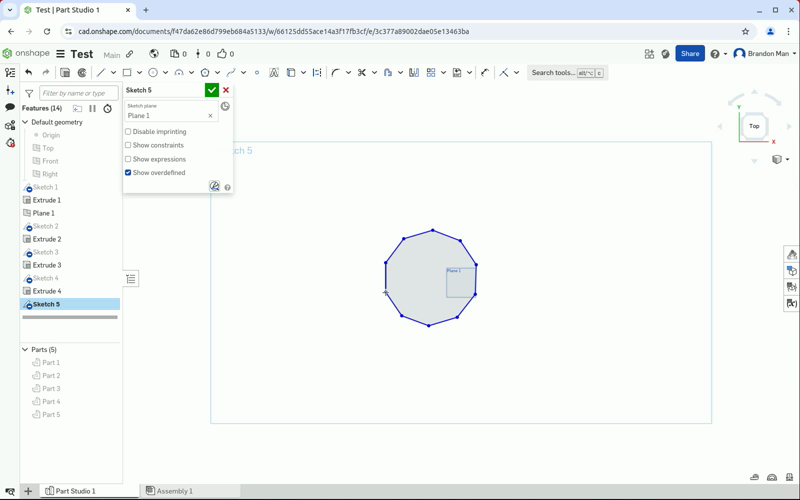
key_down(shift)
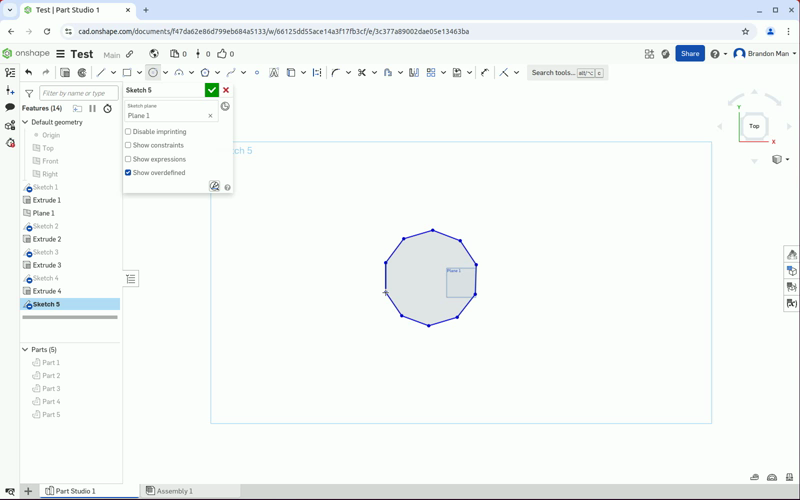
mouse_move(430, 277)
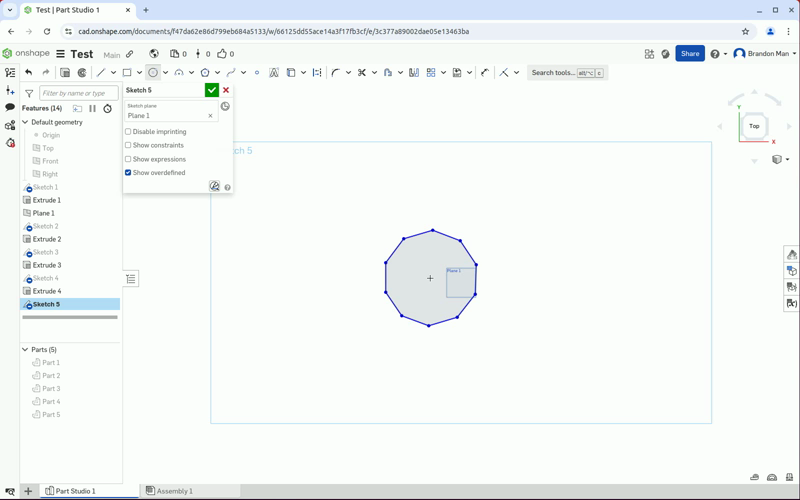
click(430, 277)
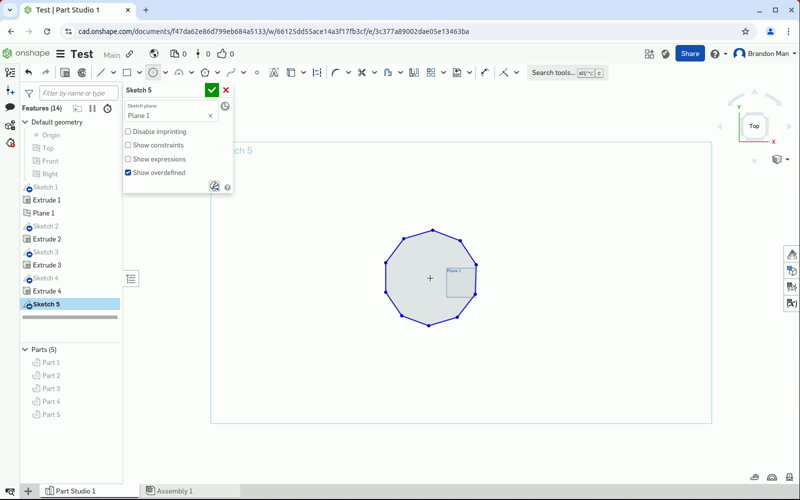
key_up(shift)
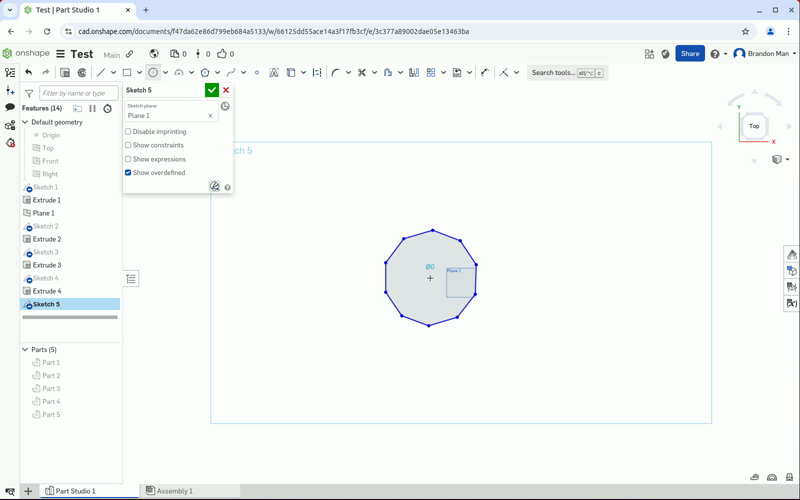
mouse_move(471, 277)
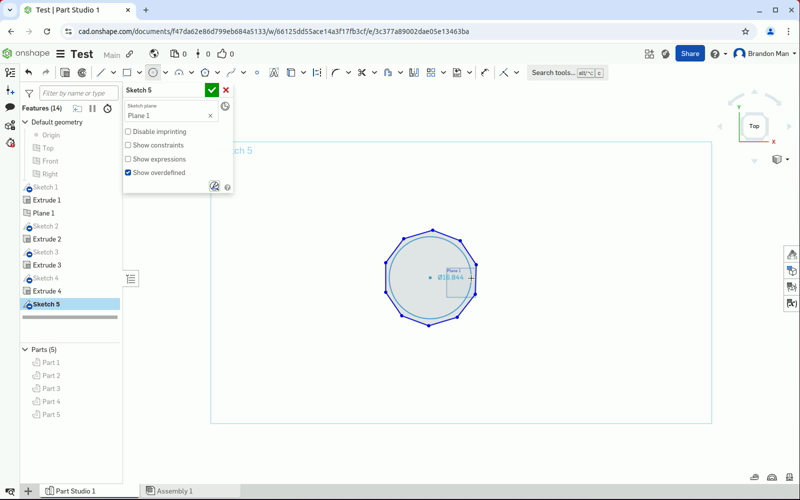
click(471, 277)
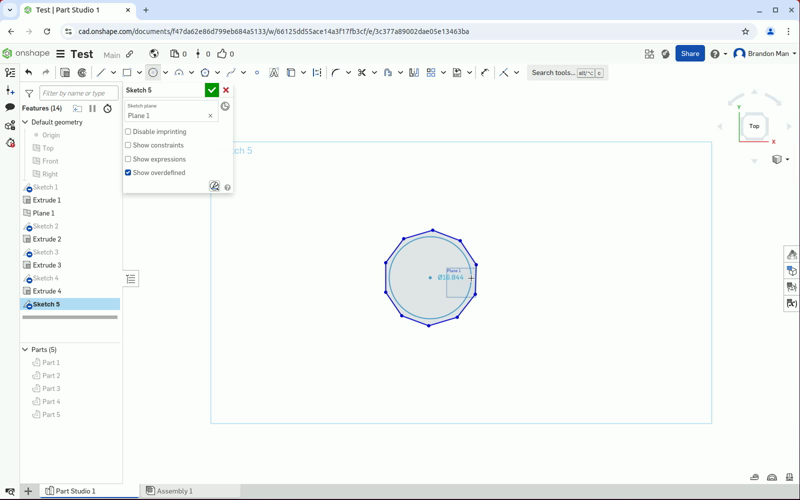
key(esc)
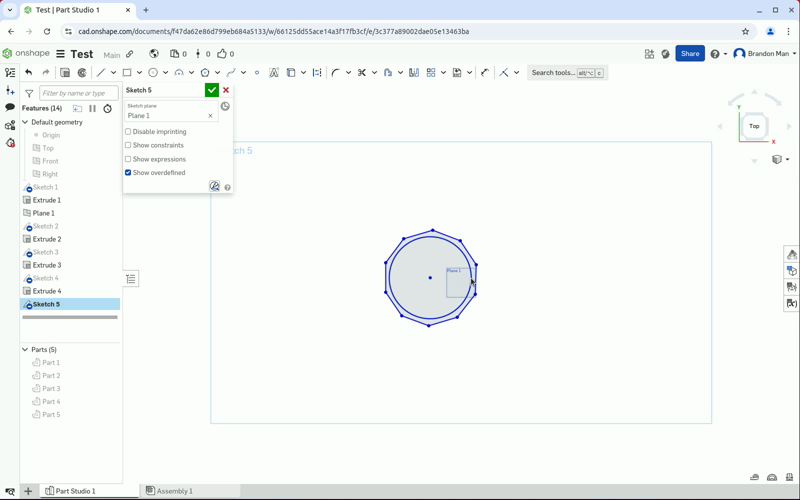
mouse_move(399, 305)
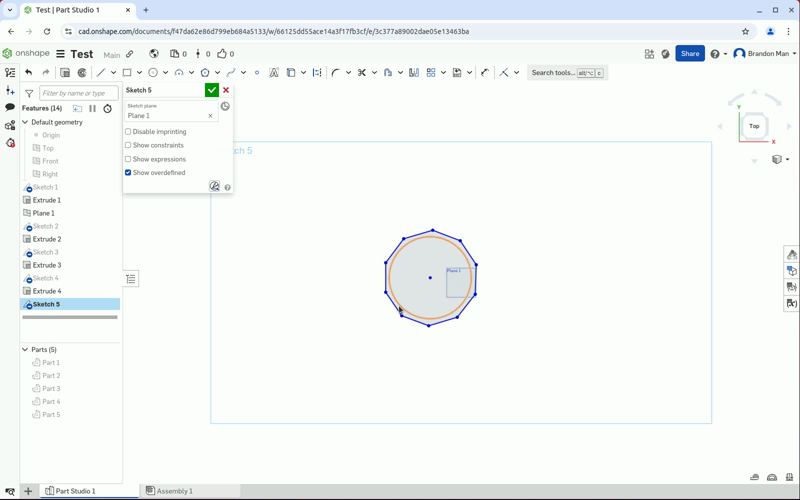
scroll(6)
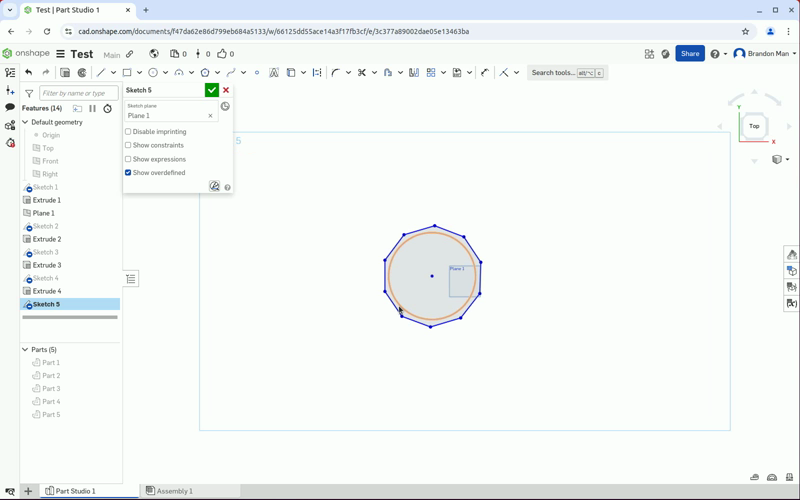
scroll(6)
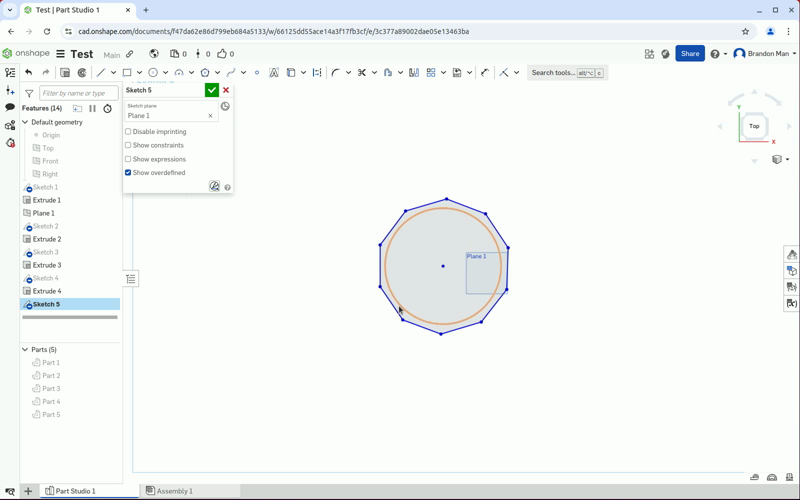
scroll(6)
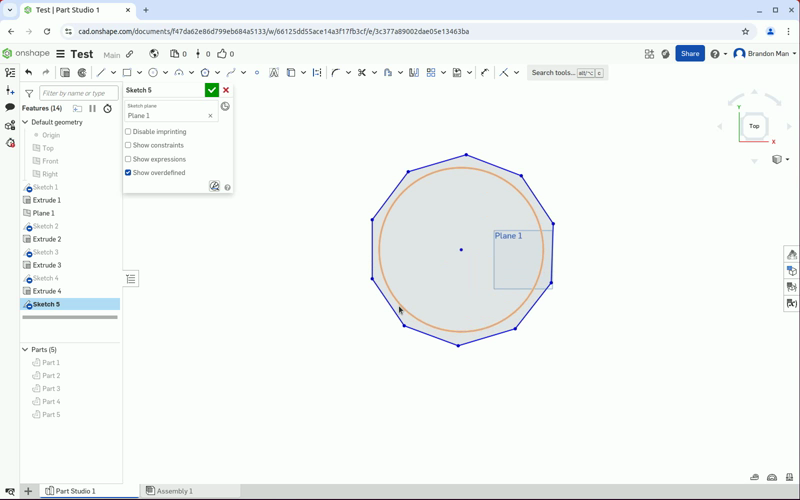
scroll(6)
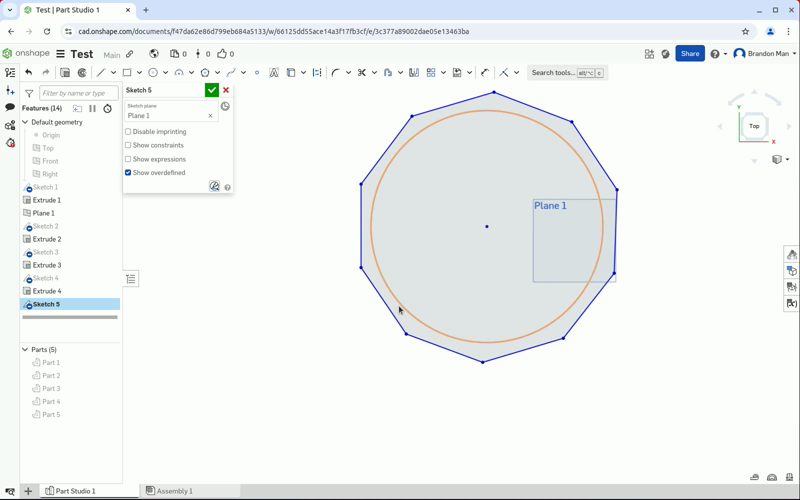
scroll(6)
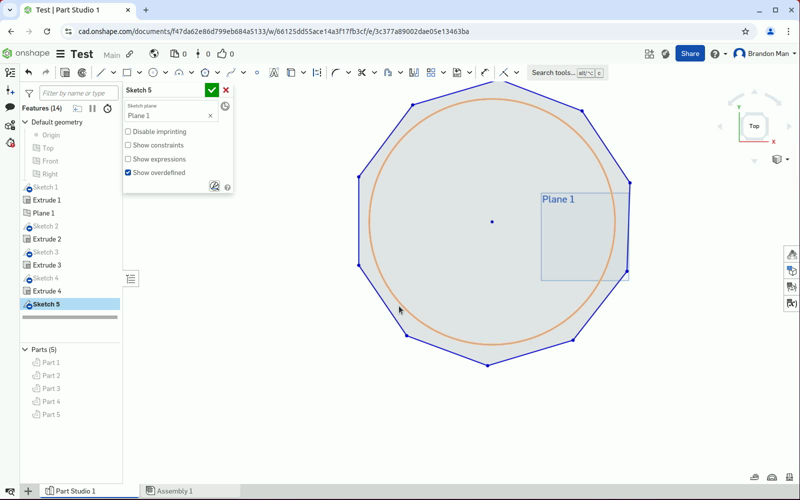
scroll(6)
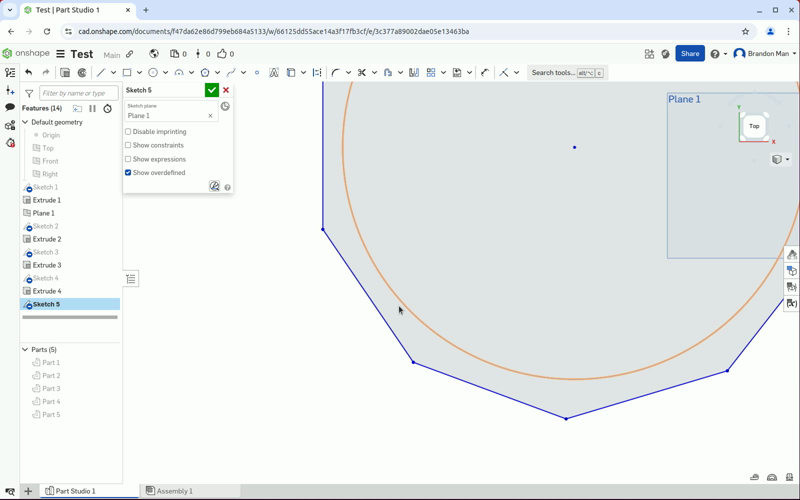
scroll(6)
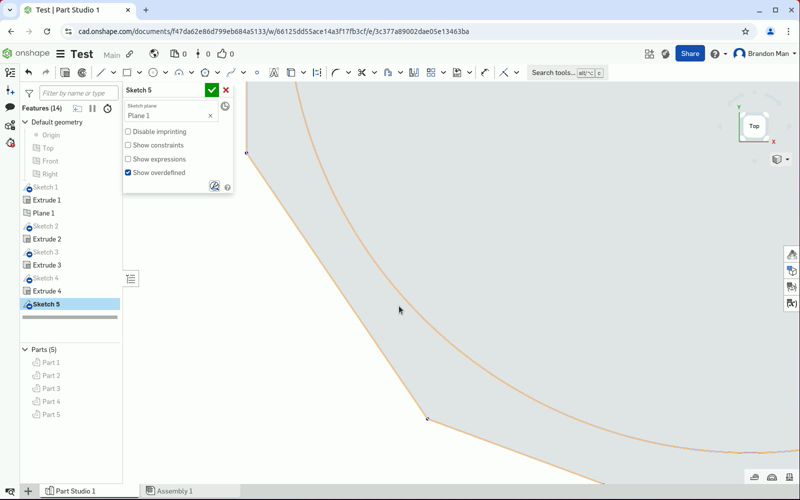
click(399, 305)
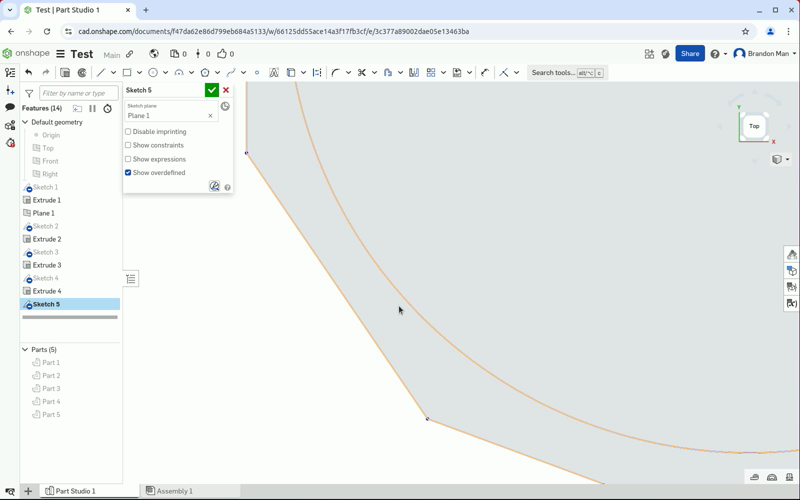
scroll(-6)
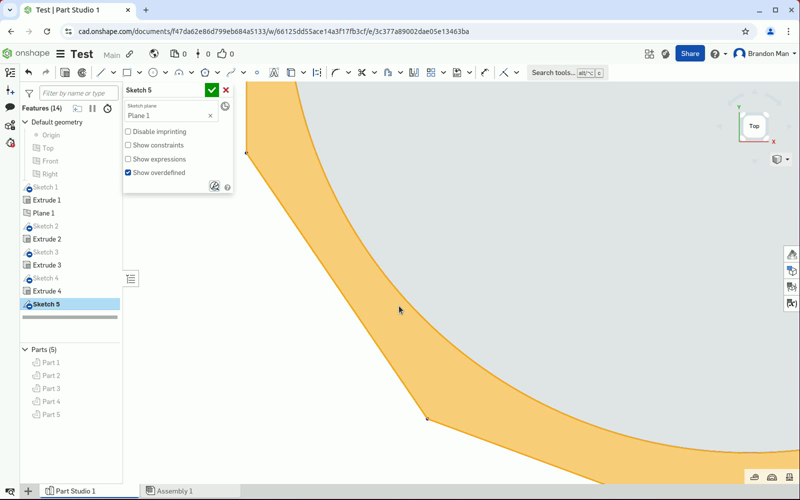
scroll(-6)
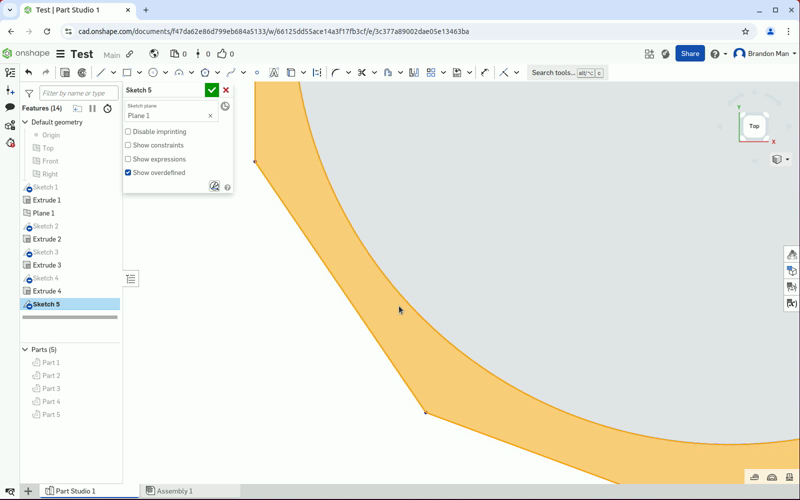
scroll(-6)
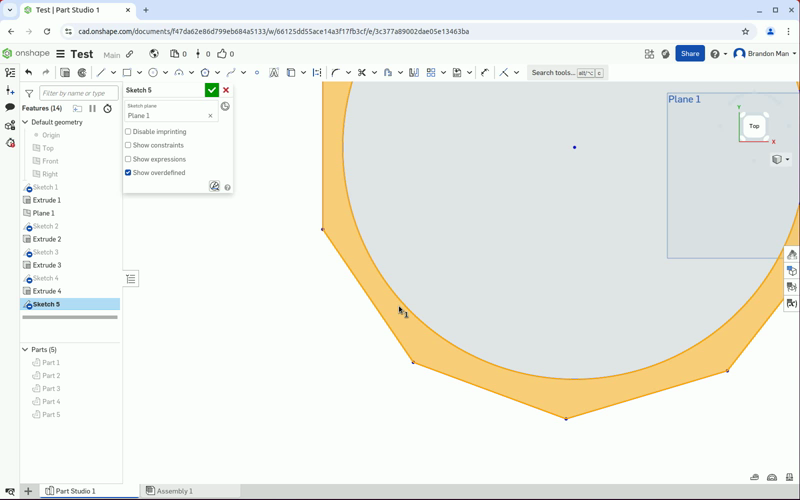
scroll(-6)
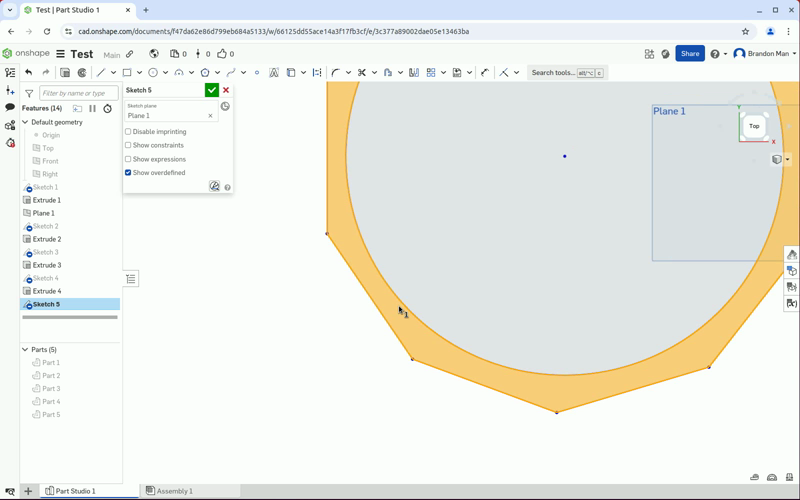
scroll(-6)
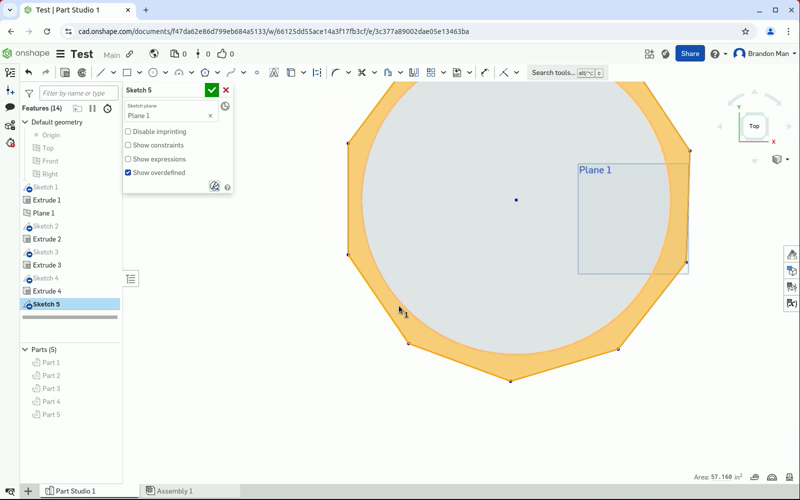
scroll(-6)
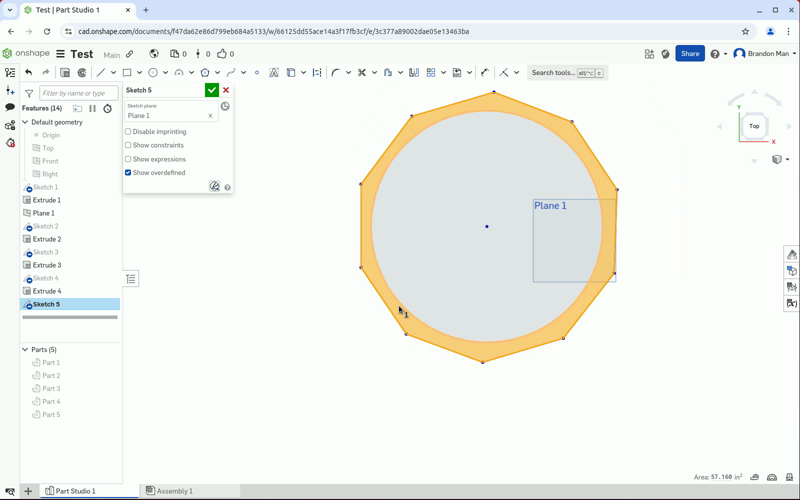
scroll(-6)
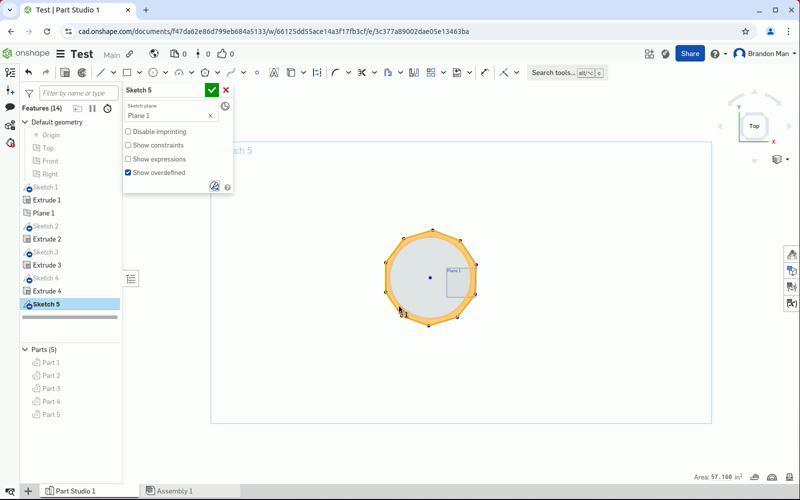
mouse_move(73, 352)
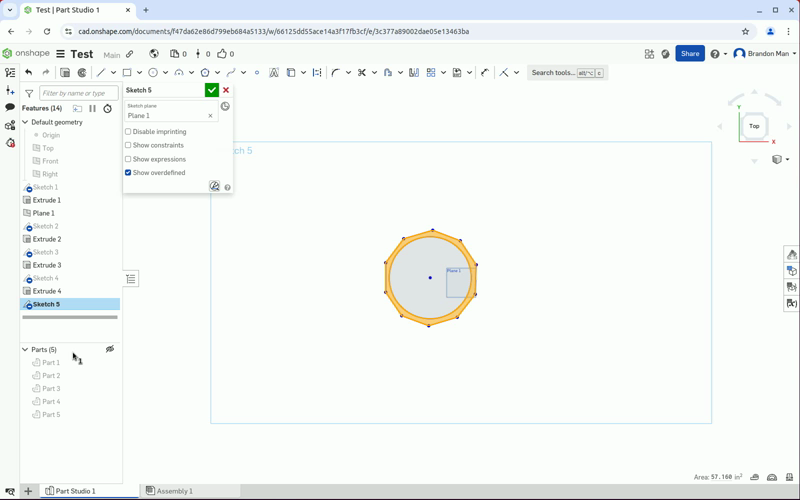
key(shift+y)
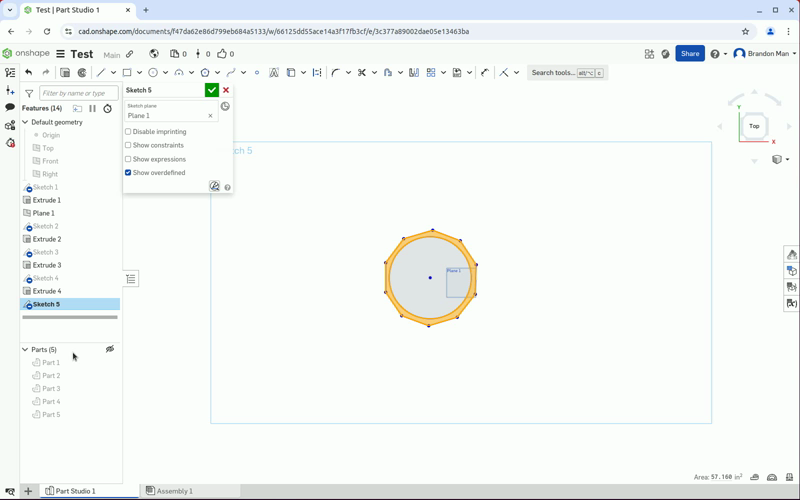
key(shift+e)
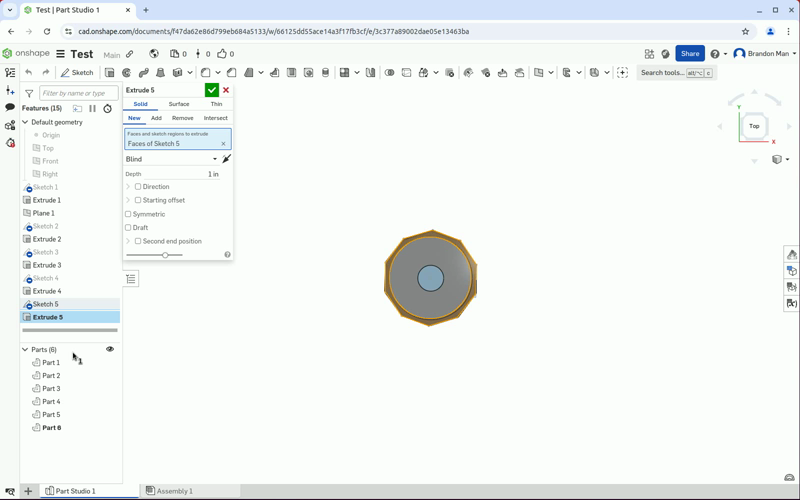
mouse_move(143, 106)
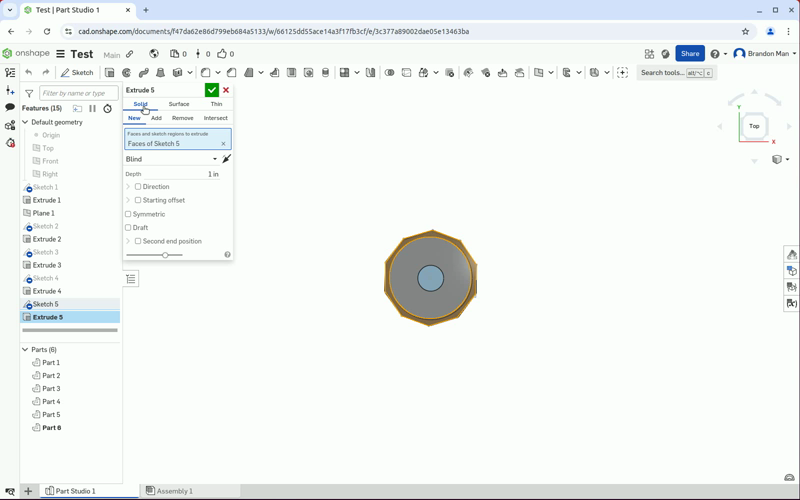
click(143, 106)
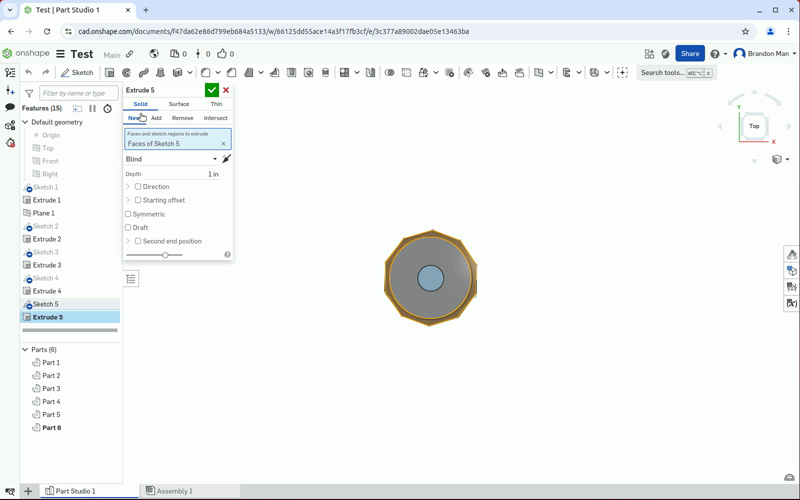
mouse_move(137, 120)
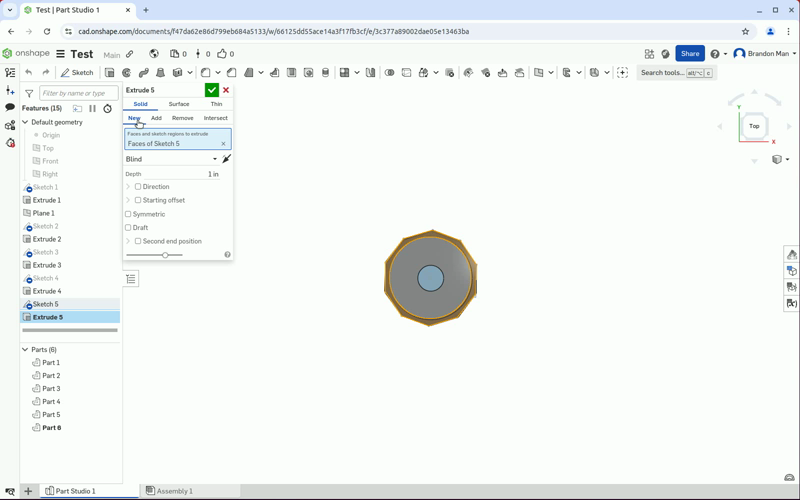
click(137, 120)
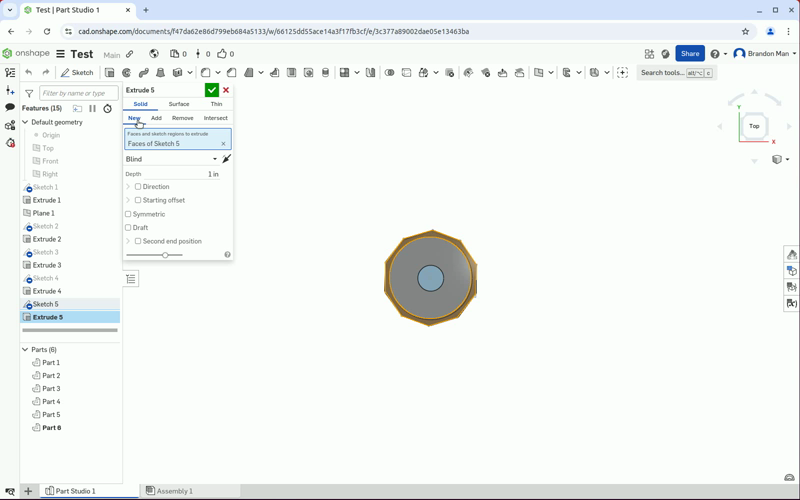
key(tab, 4)
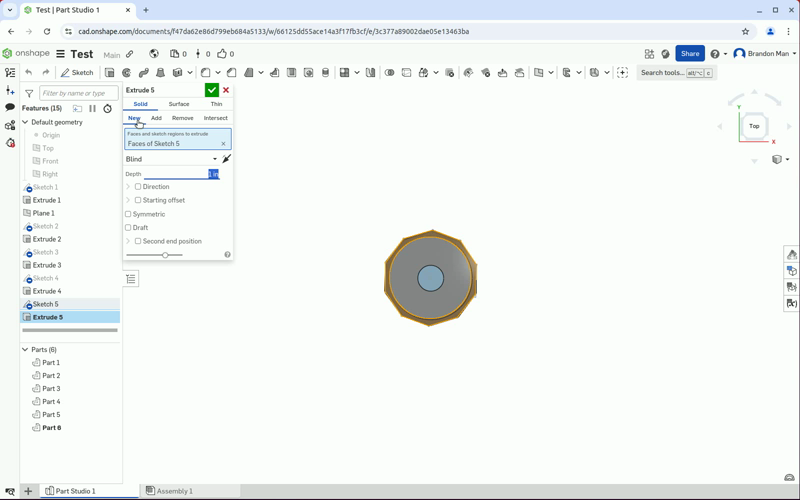
text(1.204)
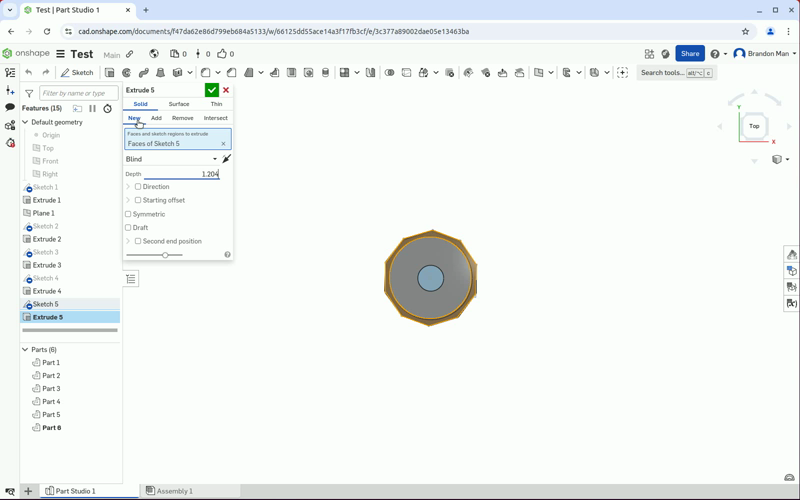
key(enter)
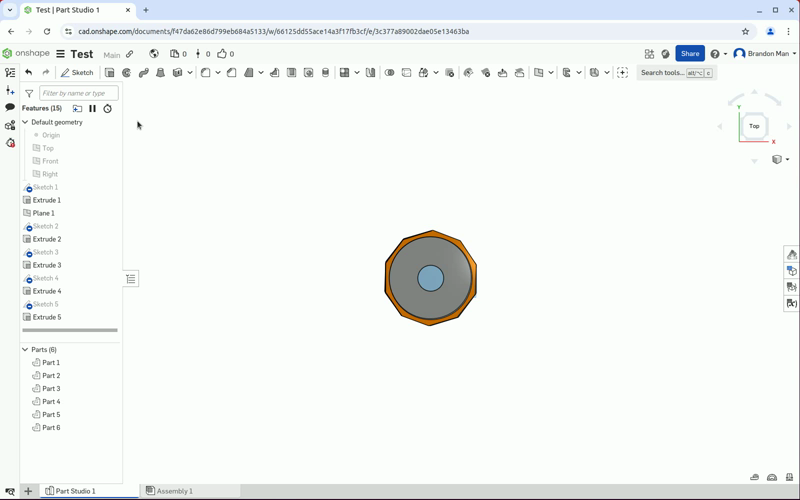
key(shift+h)
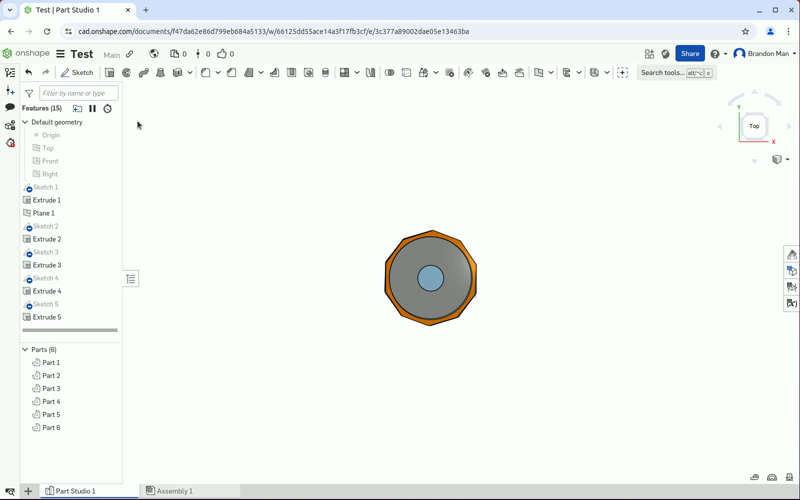
key(shift+h)
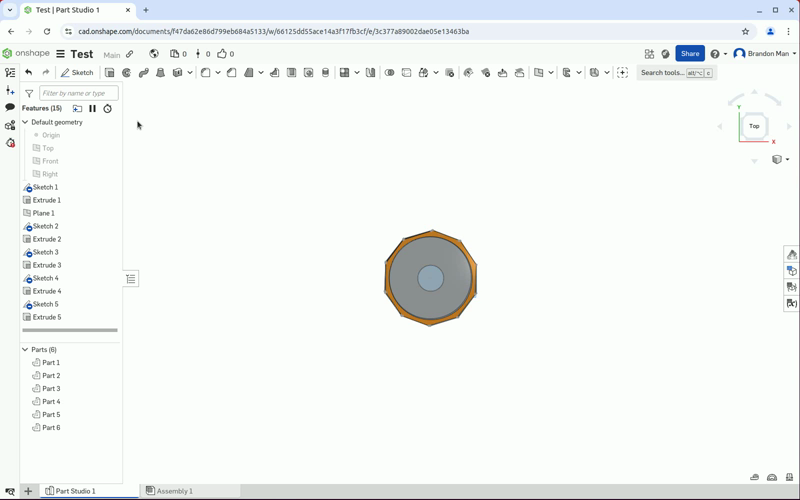
key(shift+7)
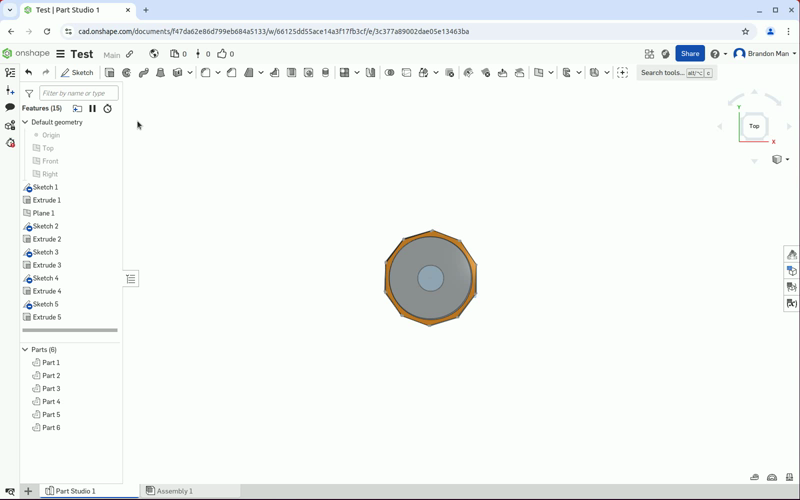
key(up, 3)
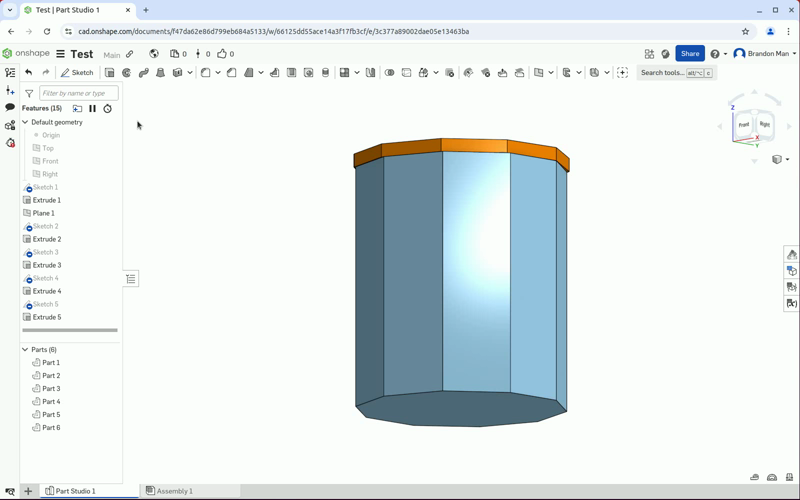
key(left, 3)
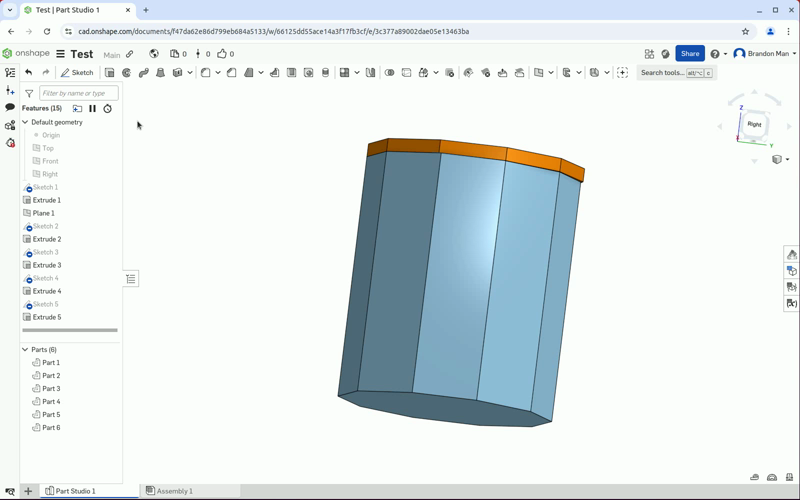
key(right, 3)
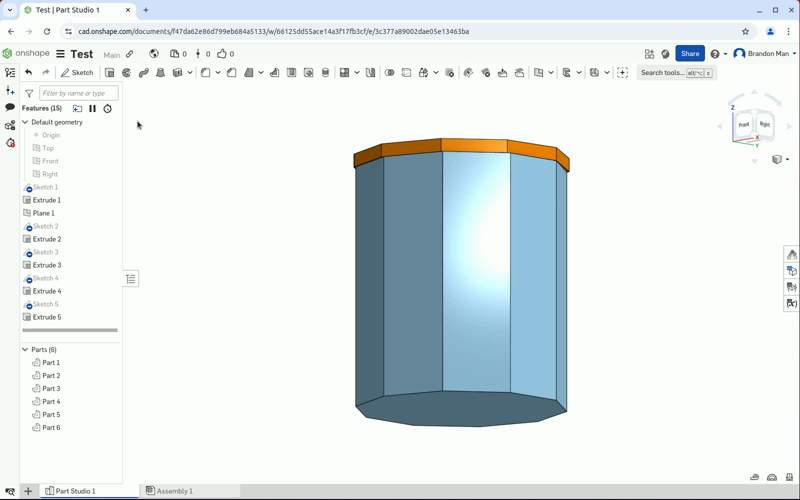
key(down, 3)
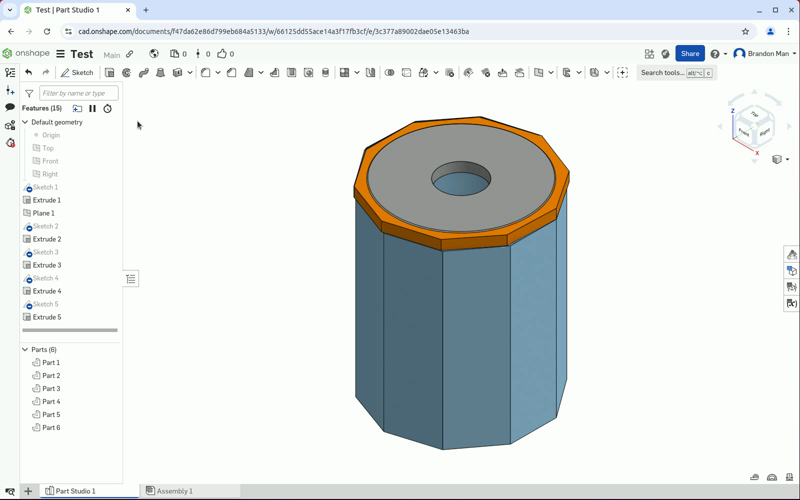
mouse_move(73, 189)
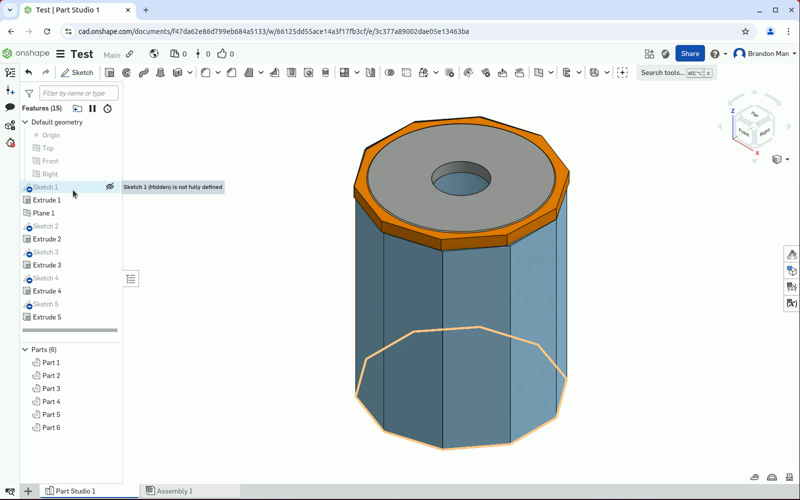
click(73, 189)